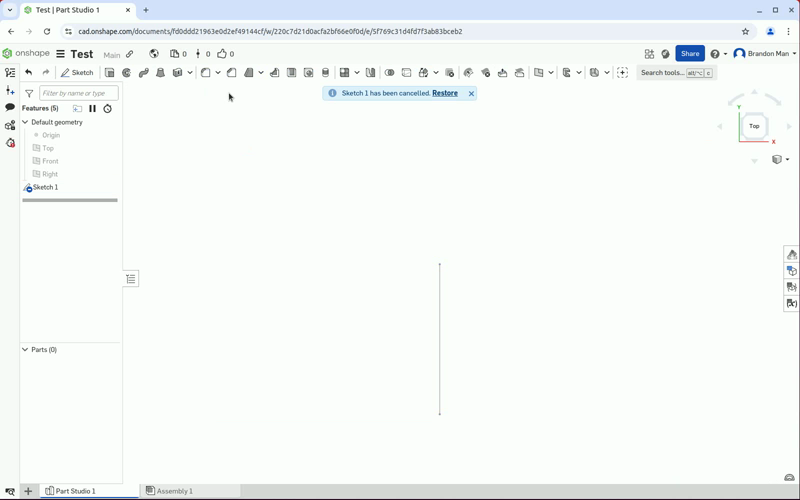
key(shift+h)
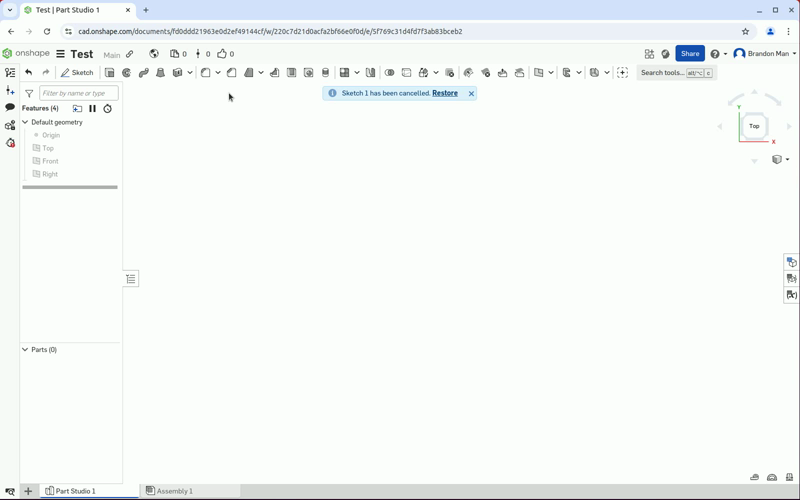
mouse_move(73, 352)
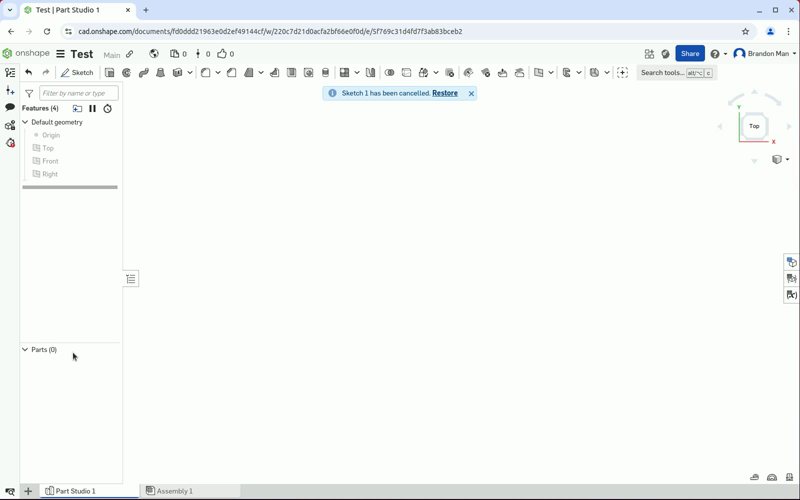
key(y)
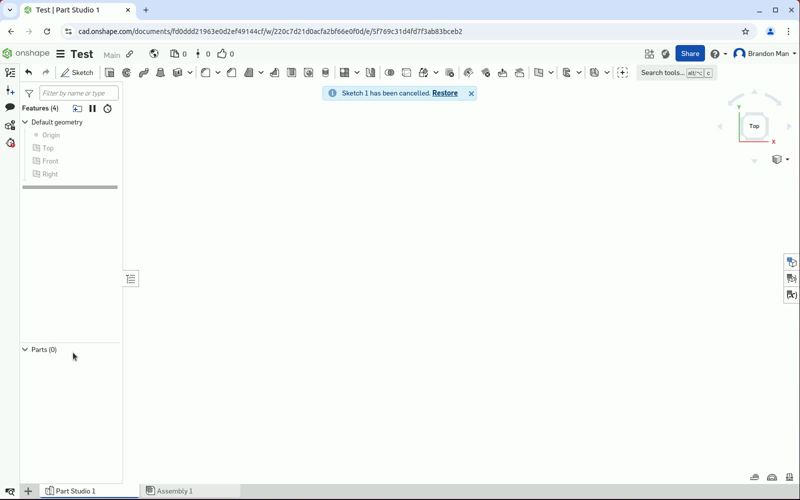
key(shift+p)
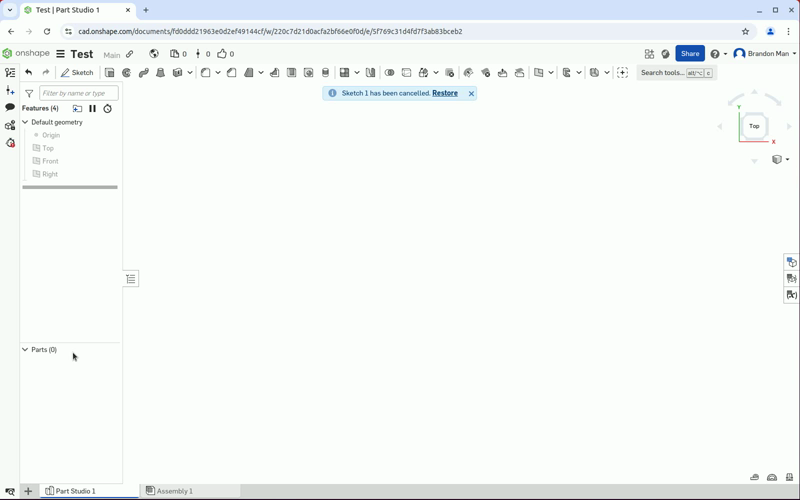
key(space)
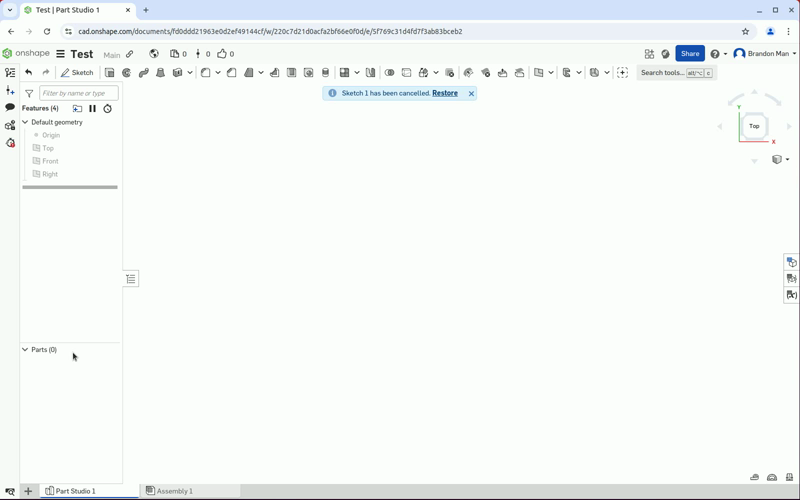
key_down(shift)
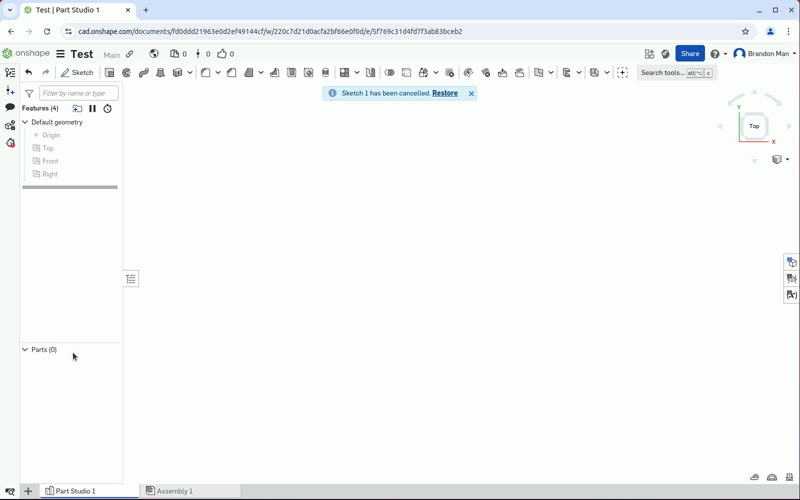
key(up)
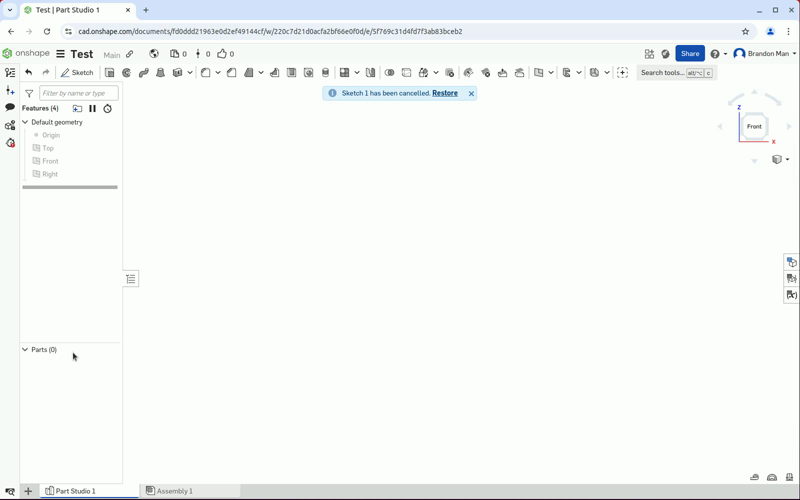
key_up(shift)
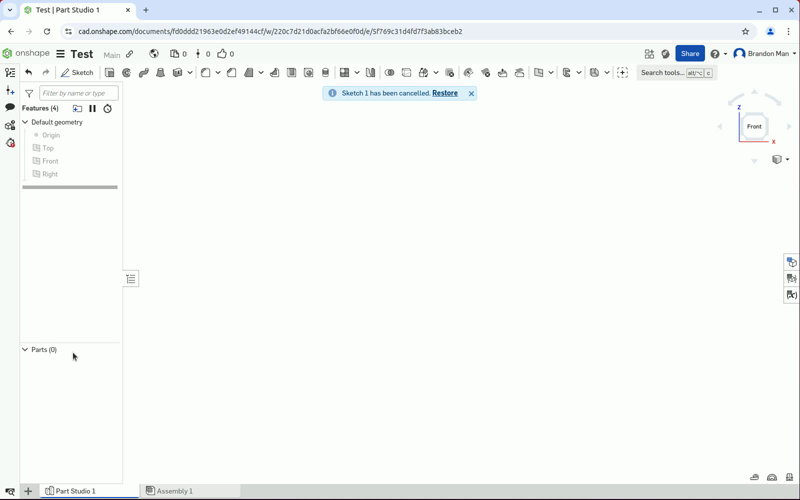
mouse_move(73, 352)
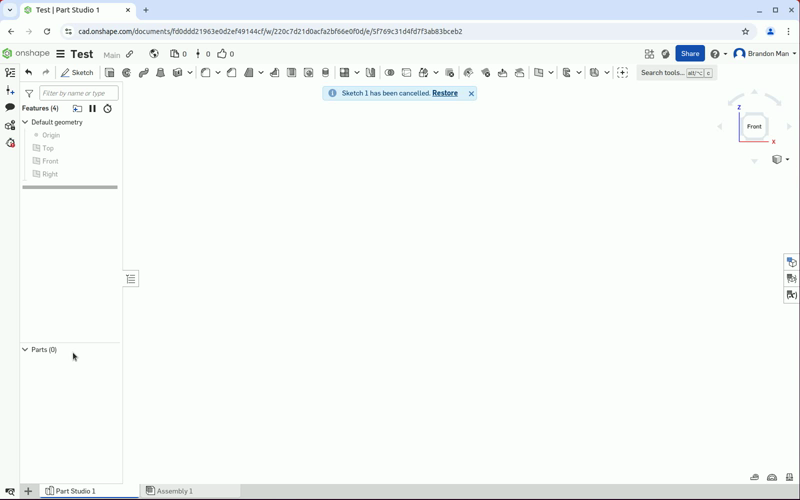
key(shift+y)
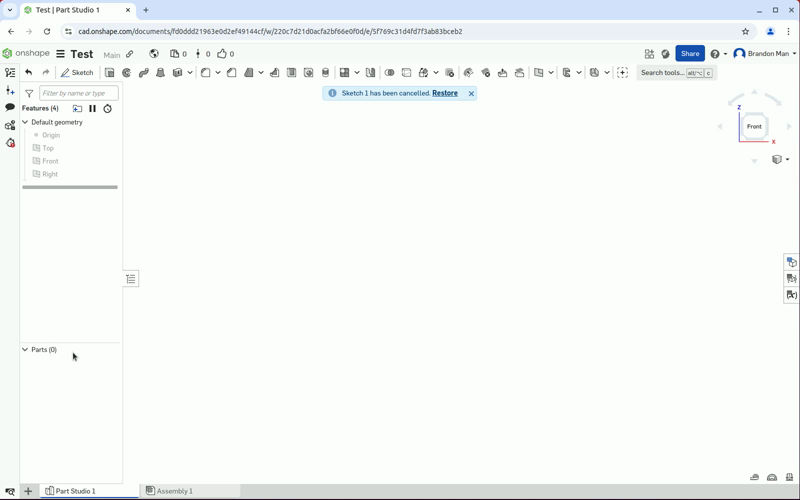
key(shift+s)
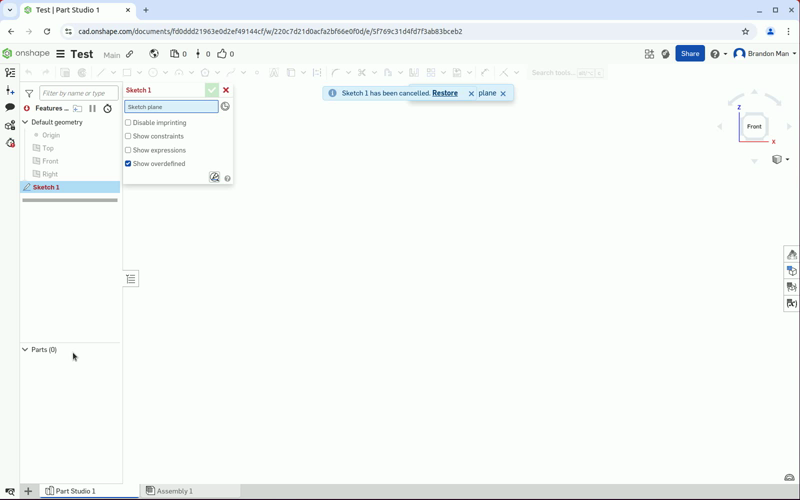
mouse_move(73, 163)
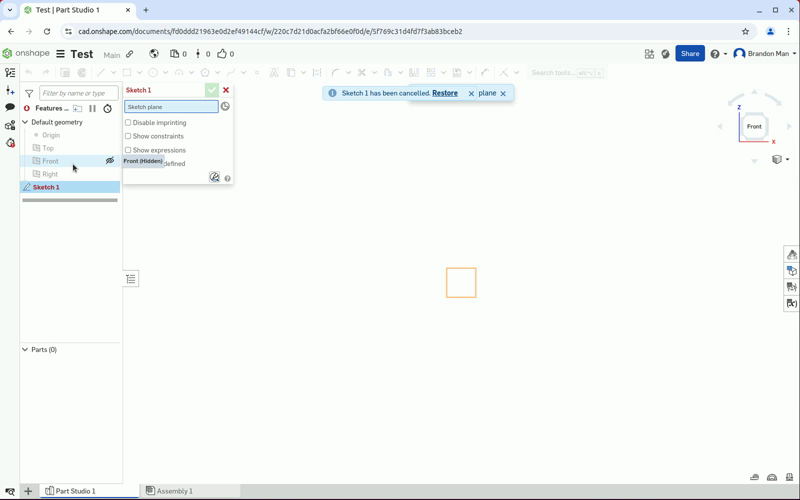
click(73, 163)
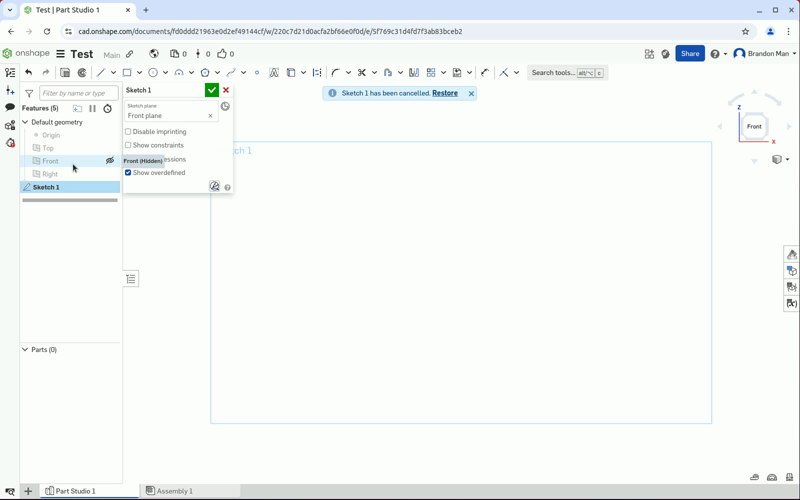
mouse_move(73, 352)
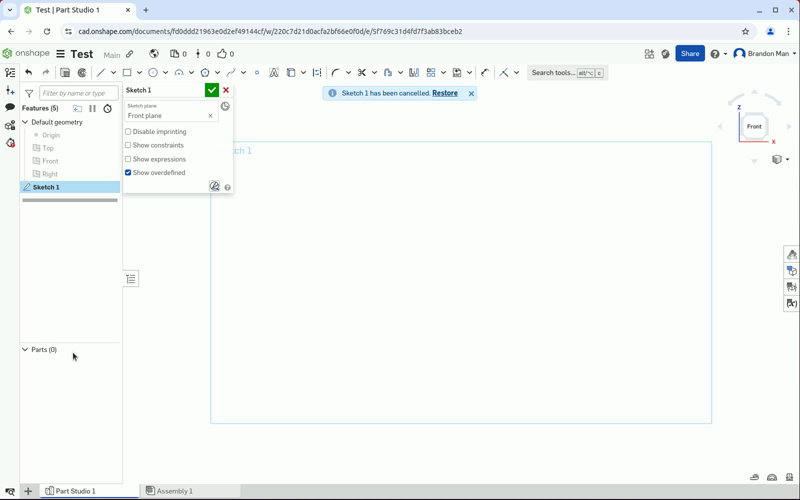
key(y)
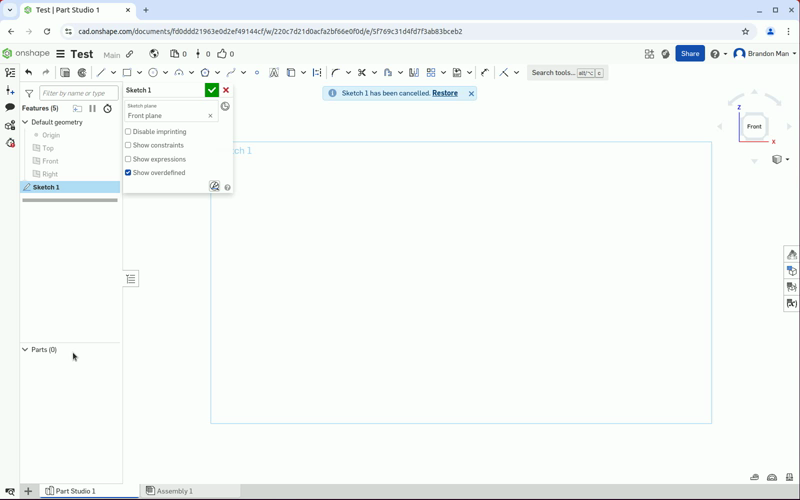
key(l)
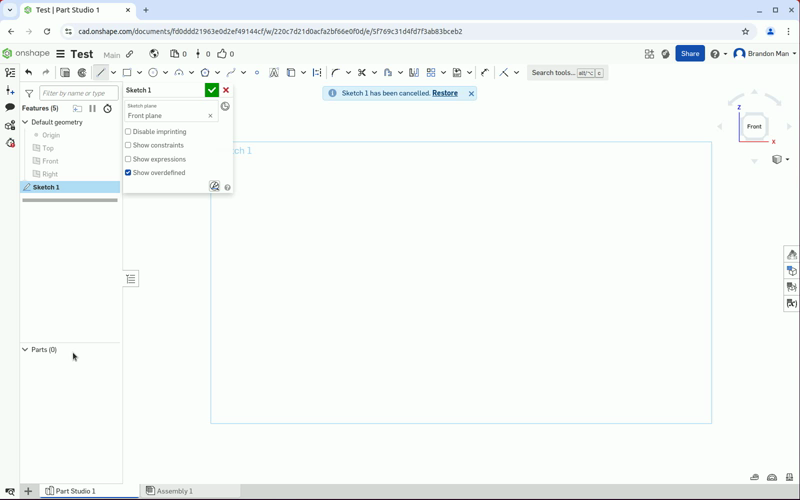
key_down(shift)
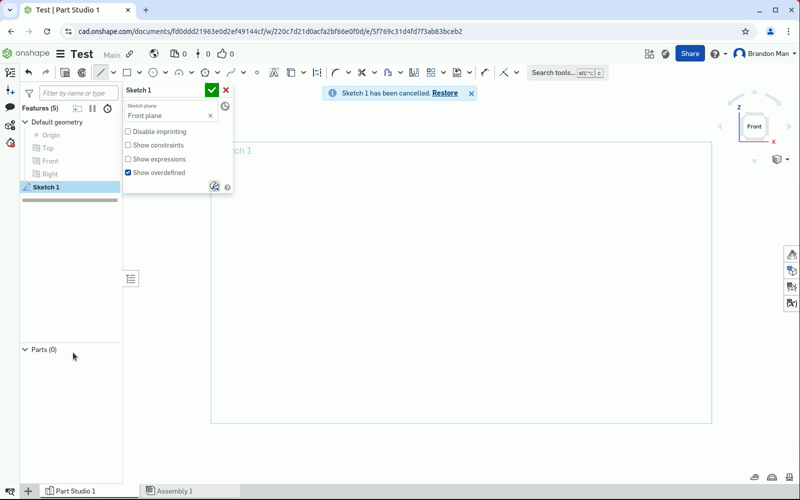
mouse_move(404, 395)
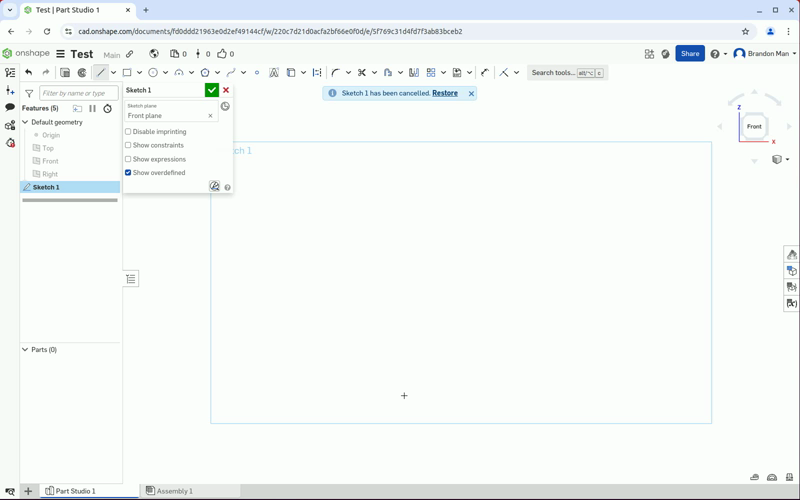
click(404, 395)
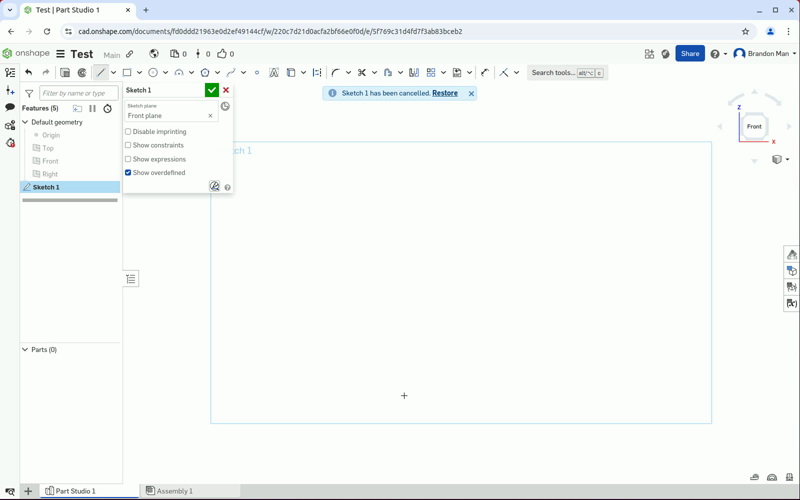
key_up(shift)
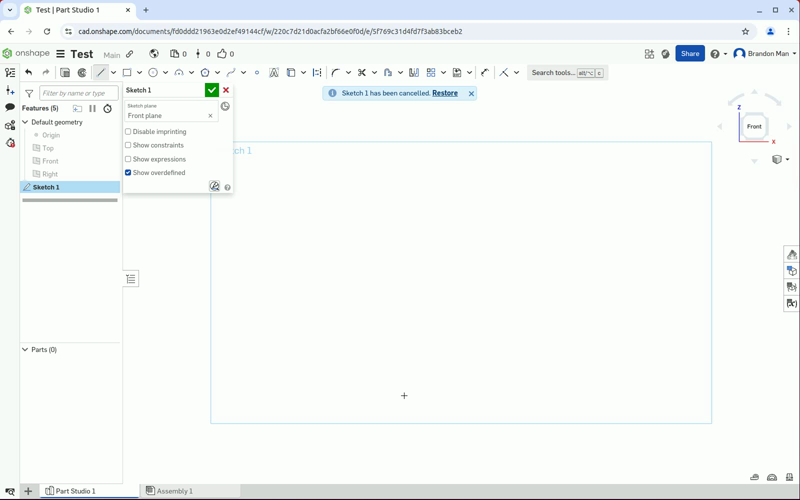
key_down(shift)
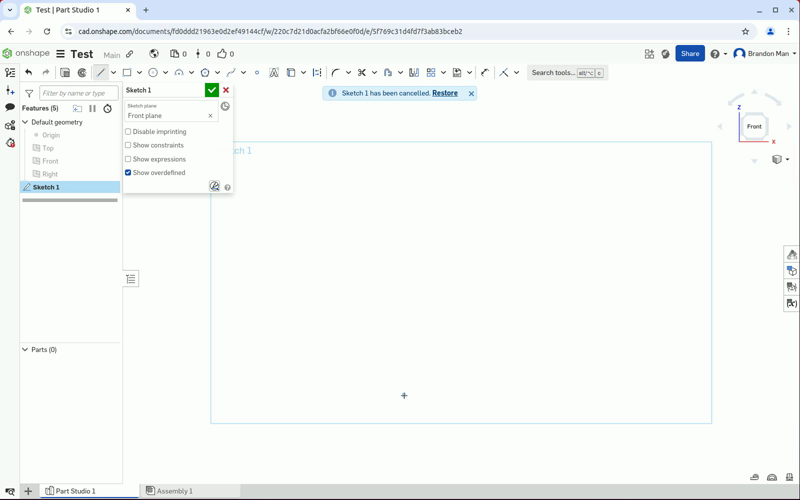
mouse_move(516, 395)
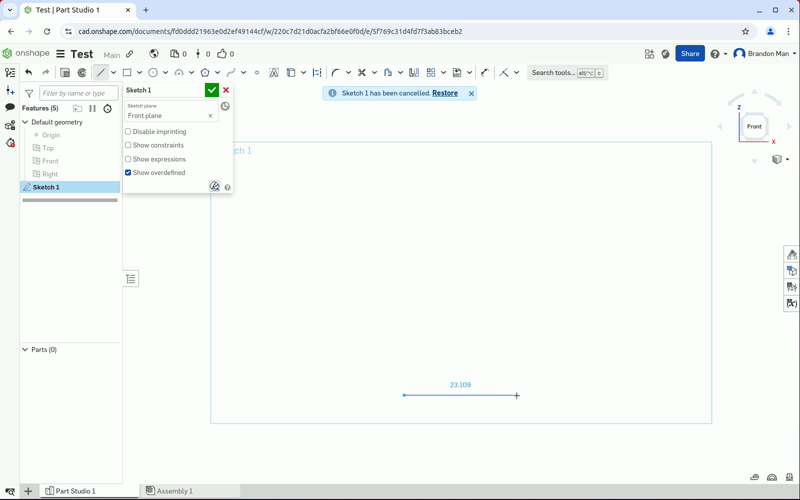
click(516, 395)
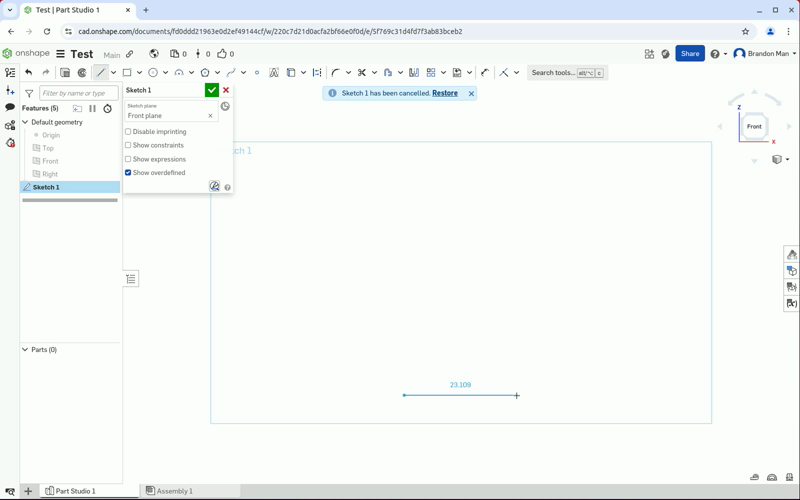
key_up(shift)
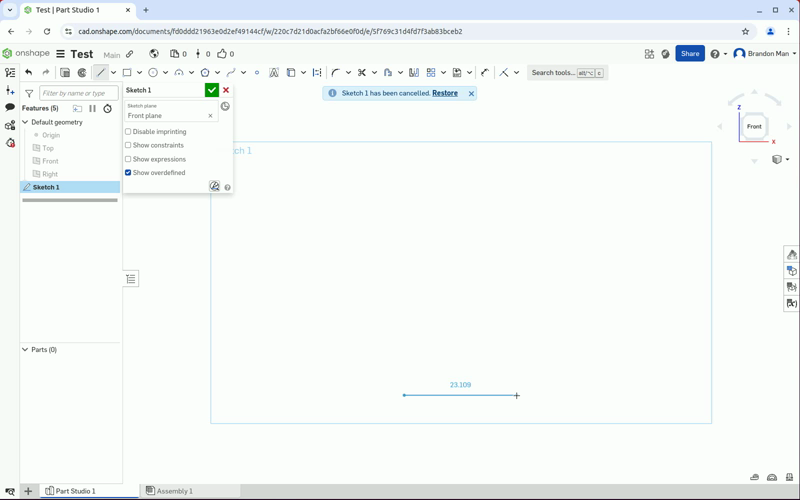
key_down(shift)
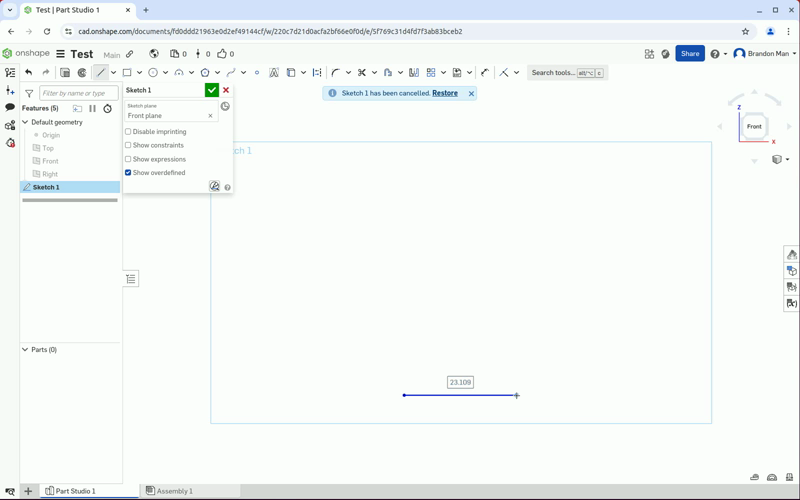
mouse_move(546, 395)
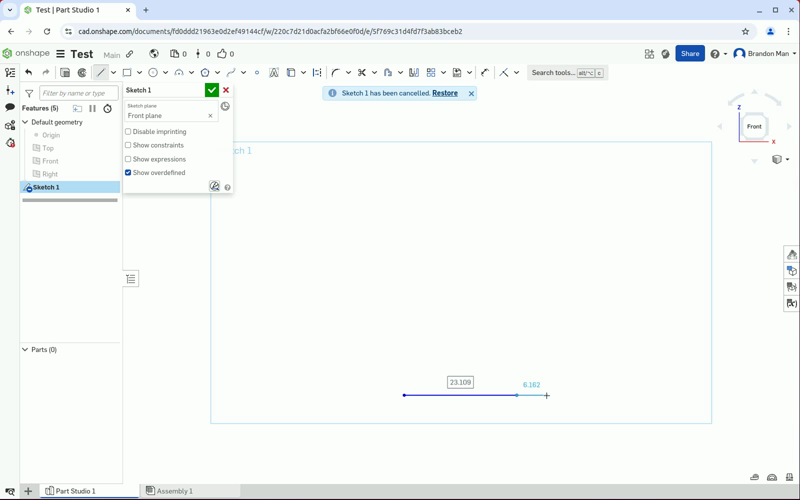
mouse_move(516, 350)
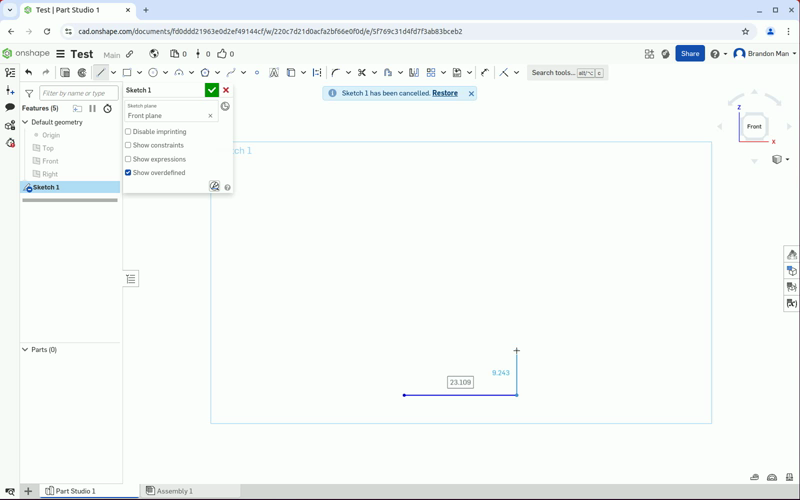
click(516, 350)
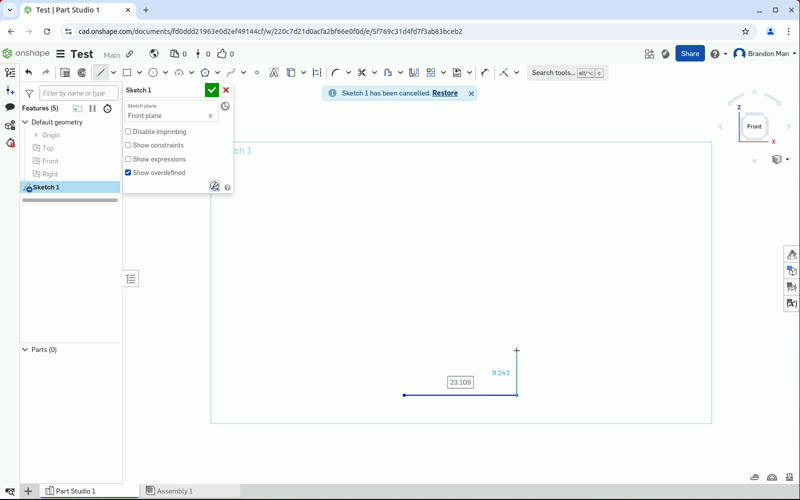
key_up(shift)
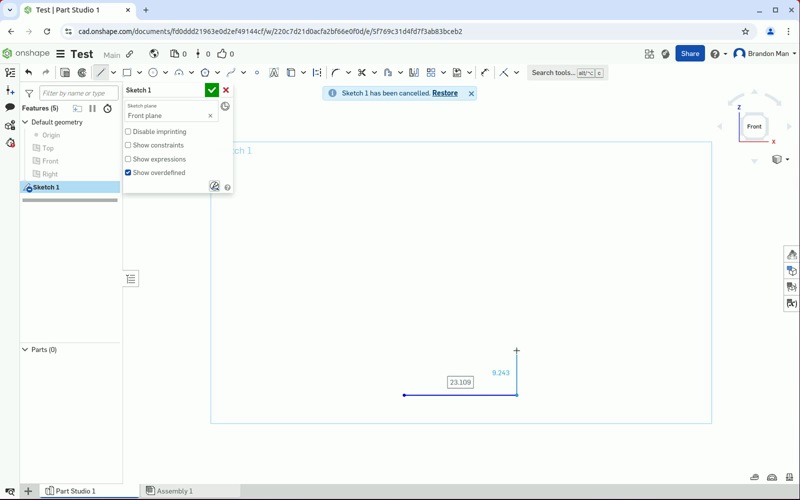
key(esc)
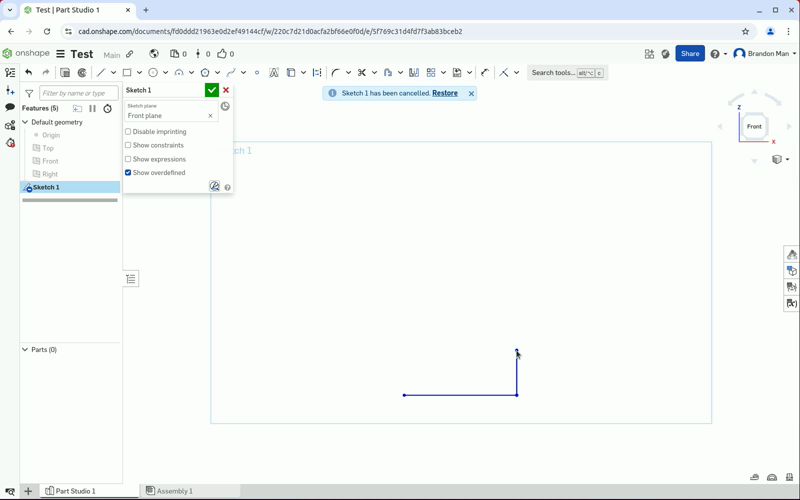
key(a)
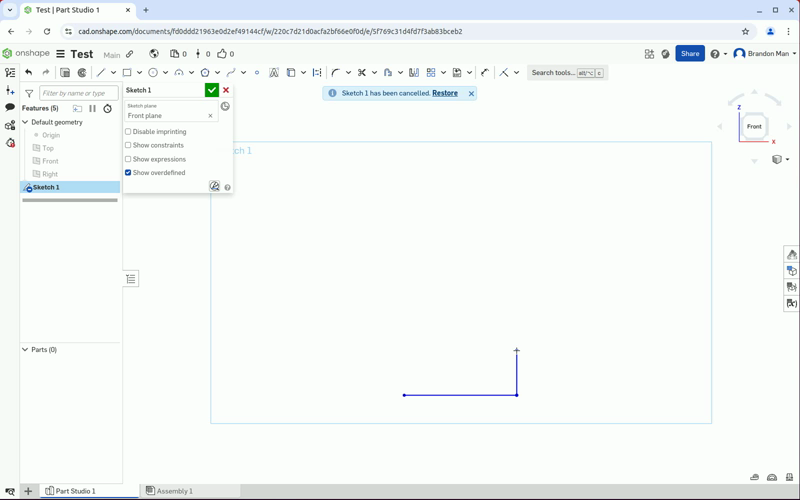
mouse_move(516, 350)
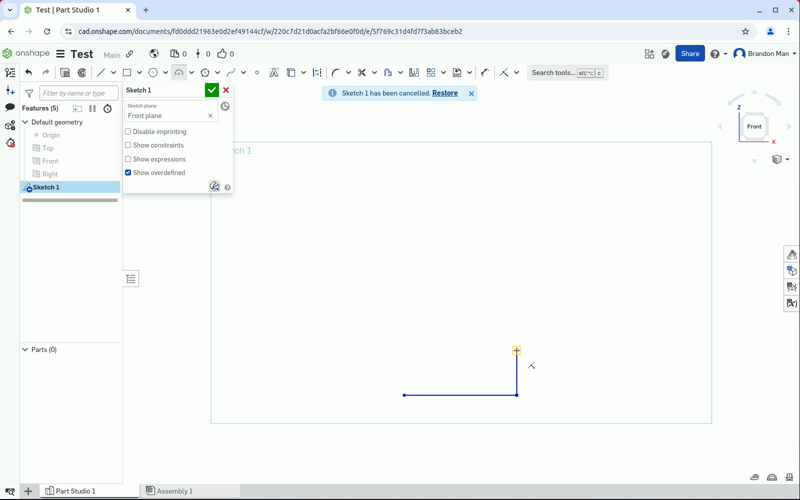
click(516, 350)
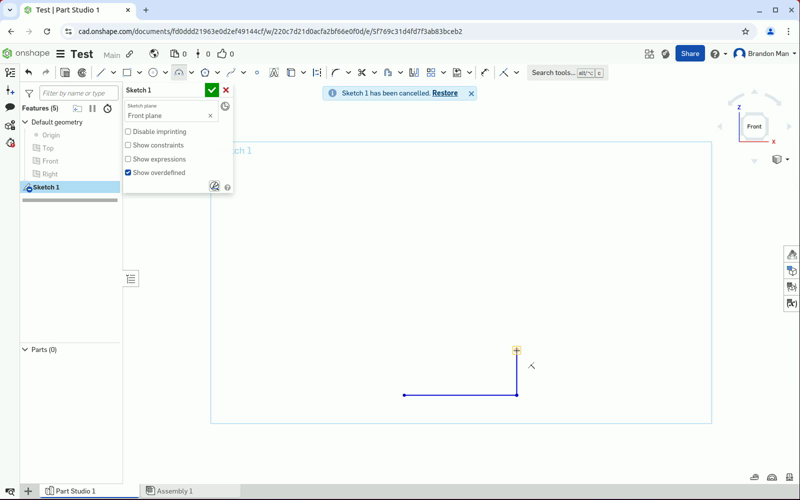
key_down(shift)
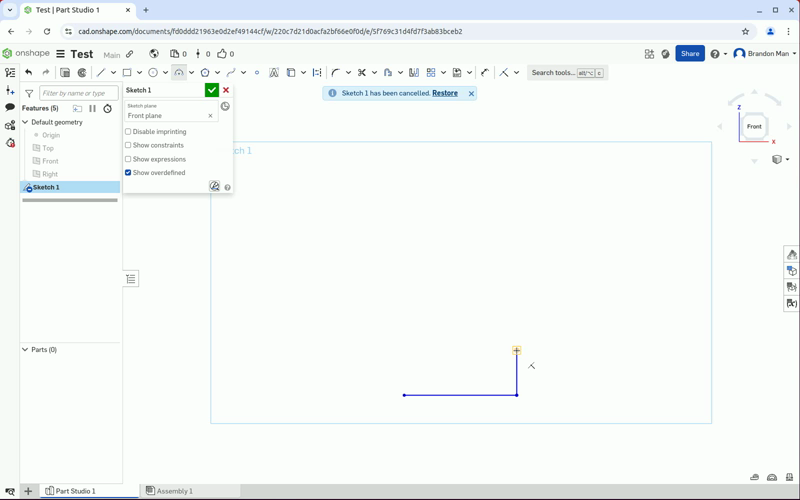
mouse_move(507, 345)
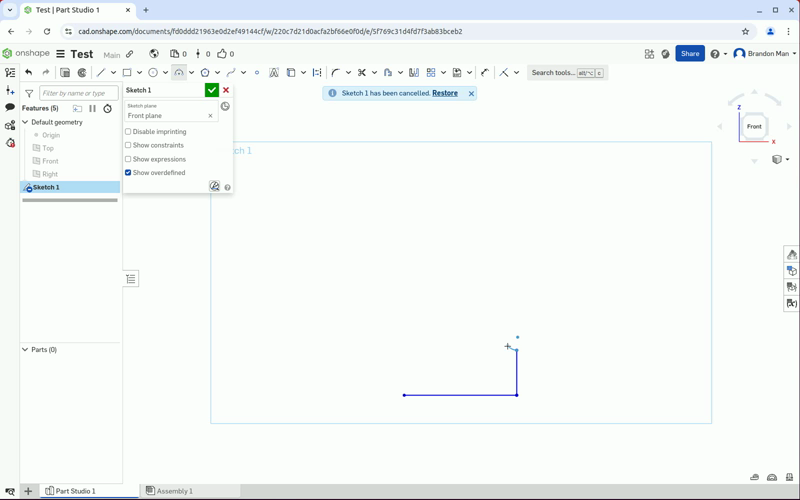
click(507, 345)
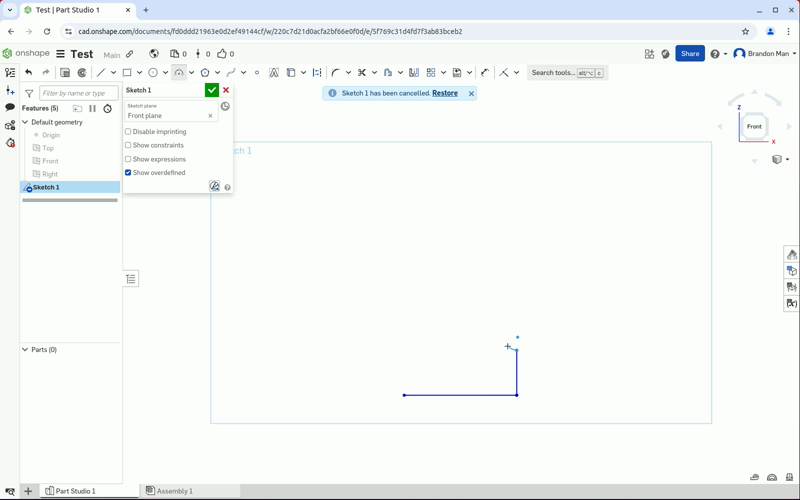
mouse_move(513, 345)
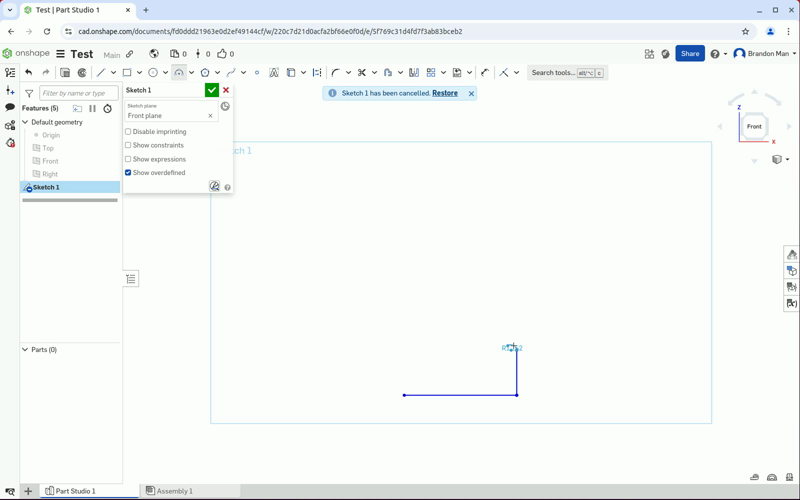
click(513, 345)
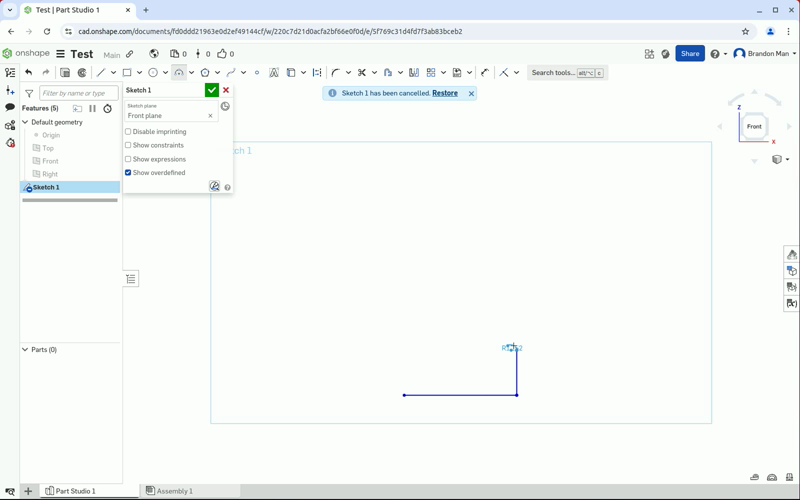
key_up(shift)
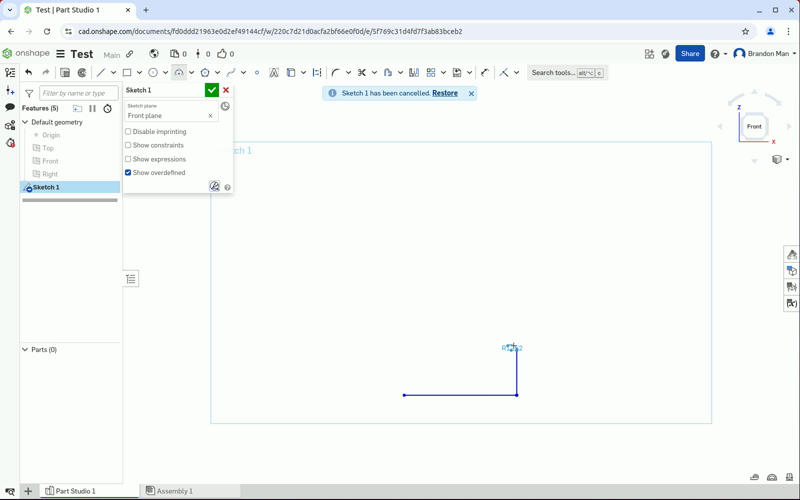
mouse_move(507, 345)
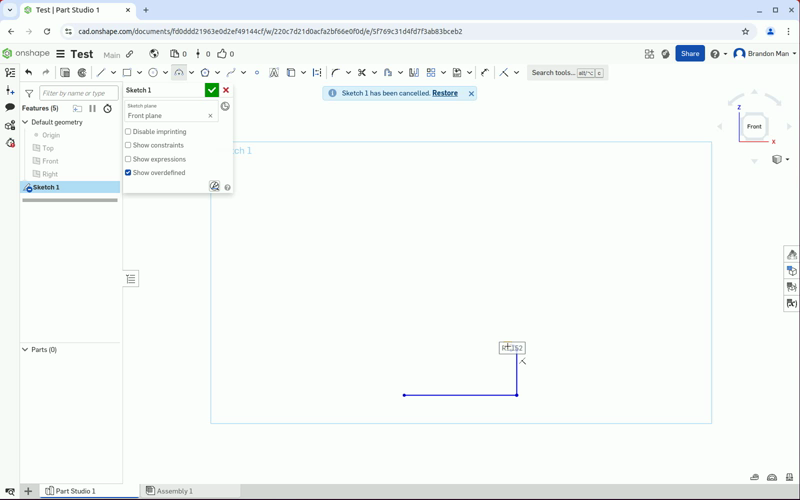
click(507, 345)
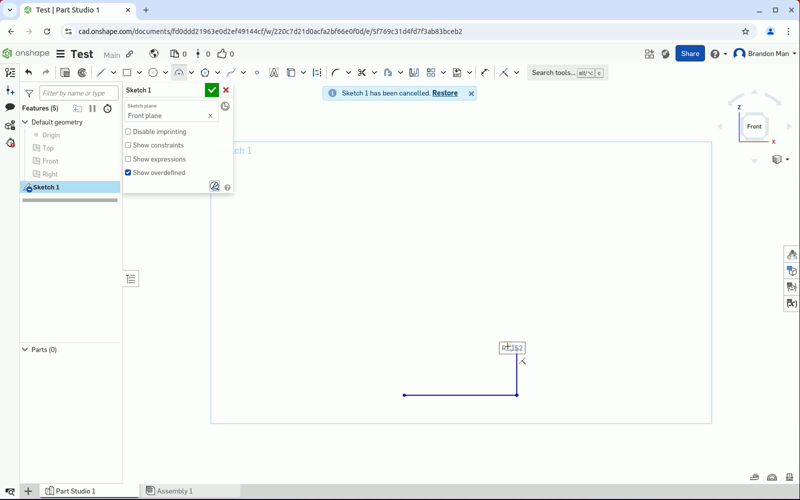
key_down(shift)
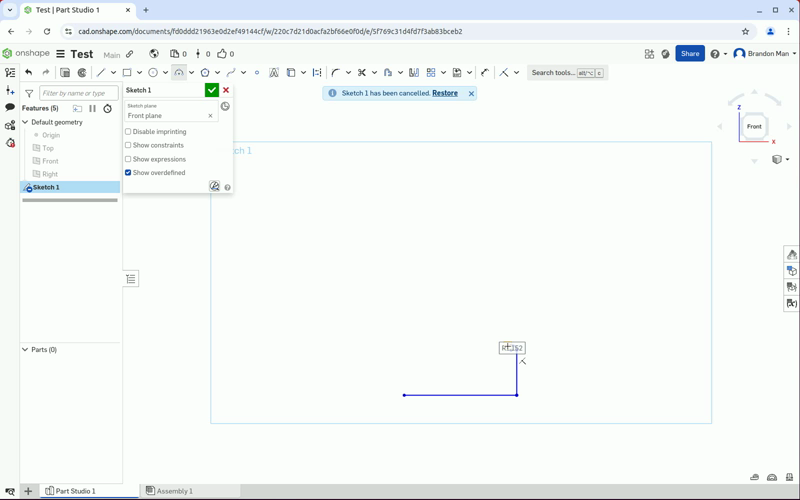
mouse_move(463, 361)
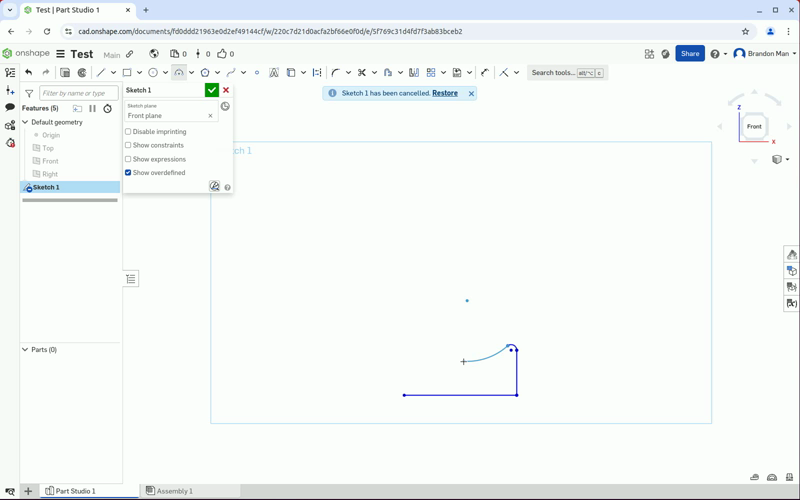
click(463, 361)
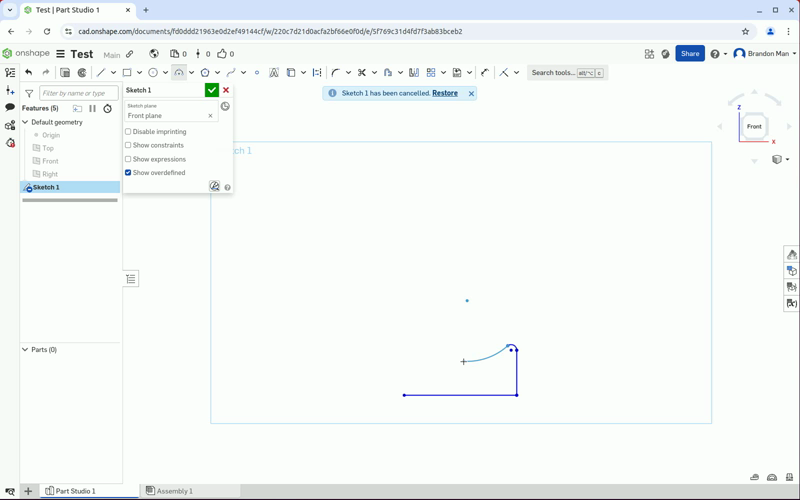
mouse_move(486, 356)
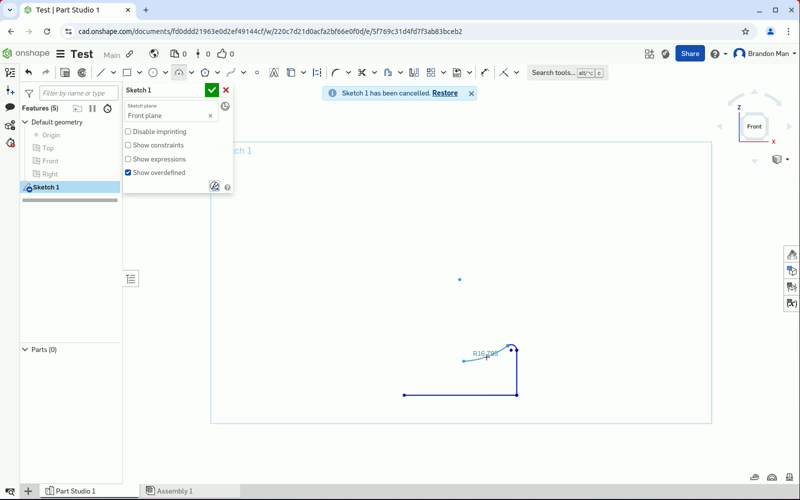
click(486, 356)
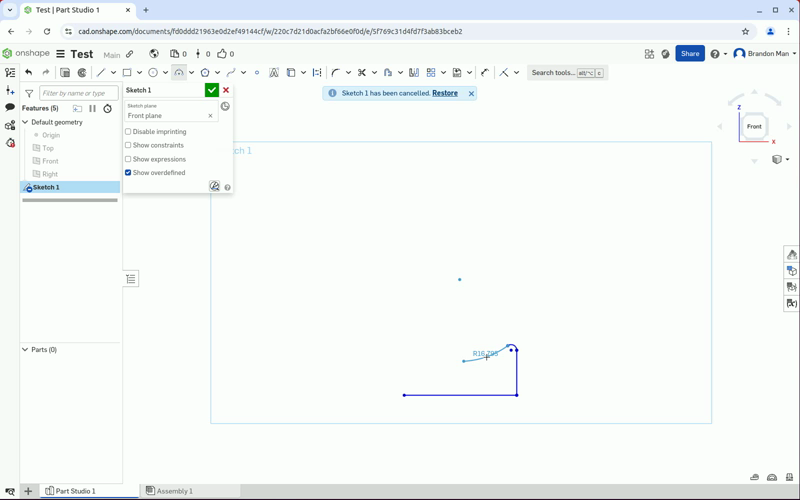
key_up(shift)
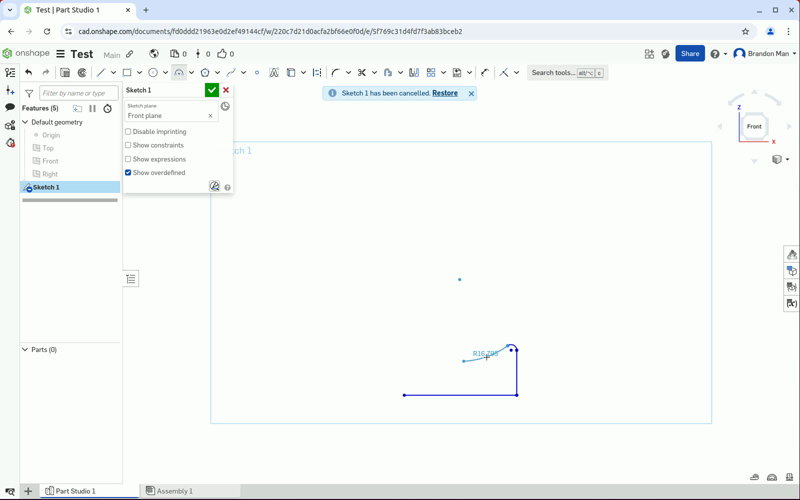
mouse_move(463, 361)
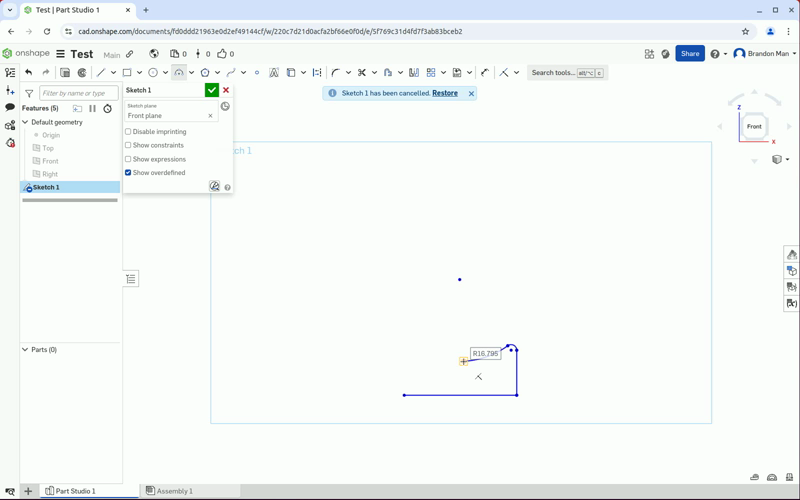
click(463, 361)
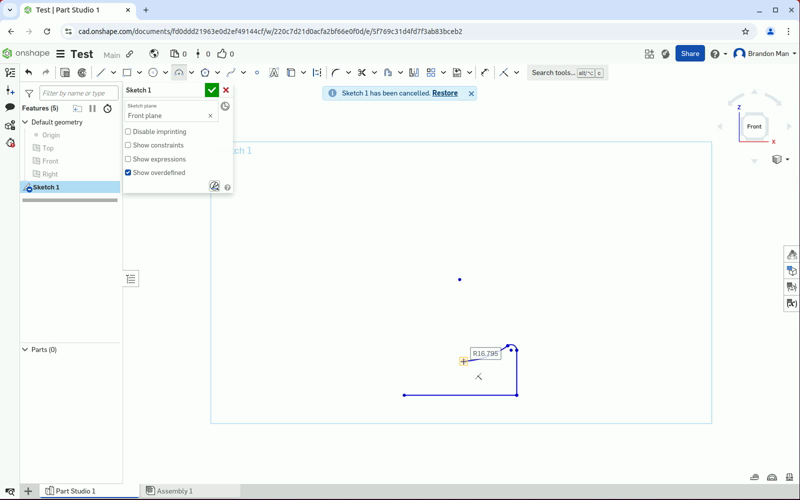
key_down(shift)
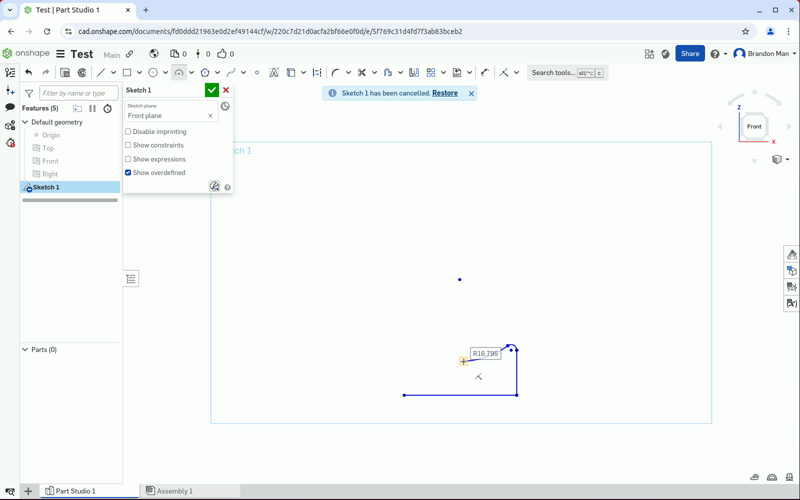
mouse_move(457, 361)
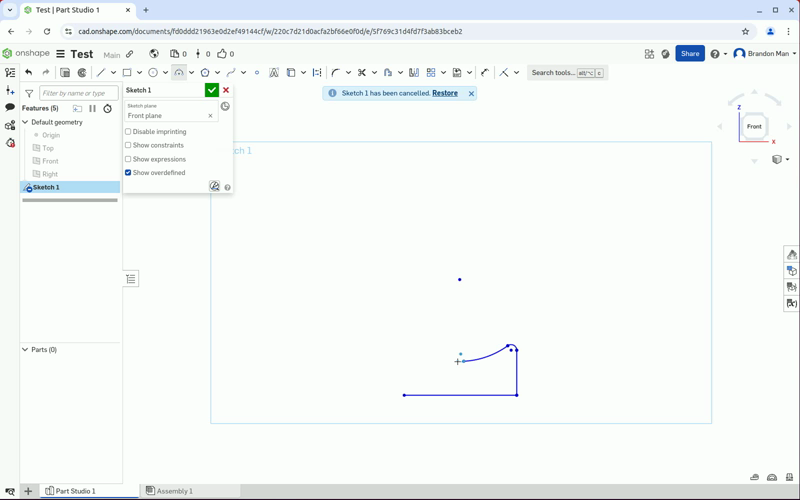
scroll(6)
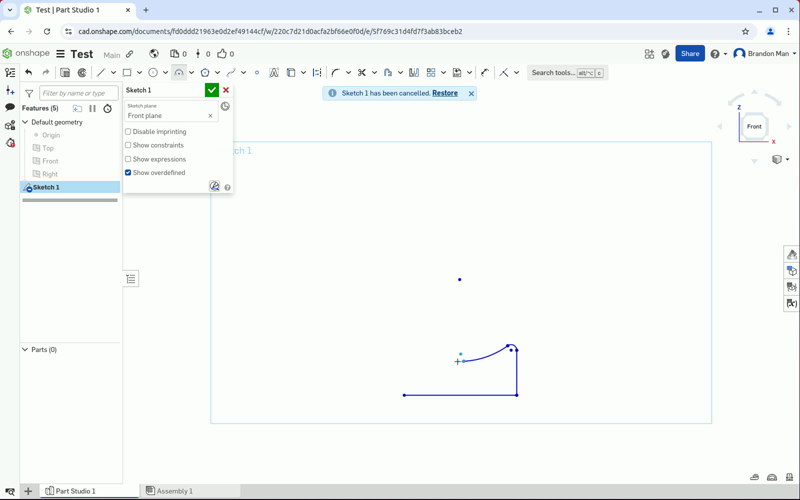
scroll(6)
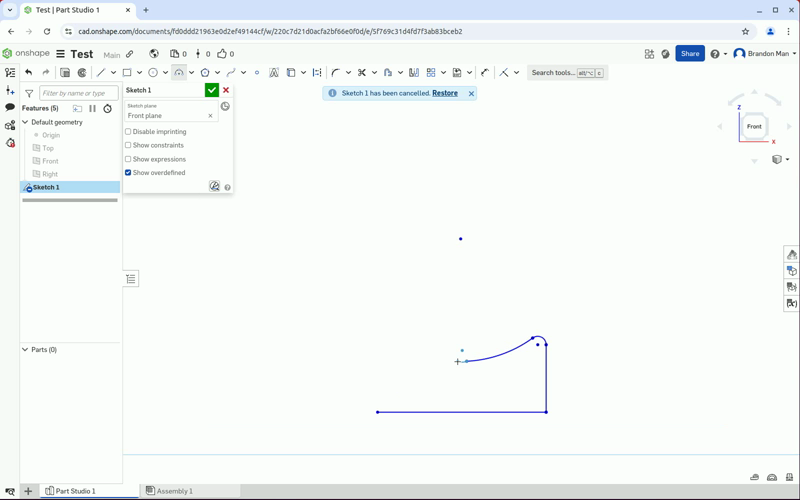
scroll(6)
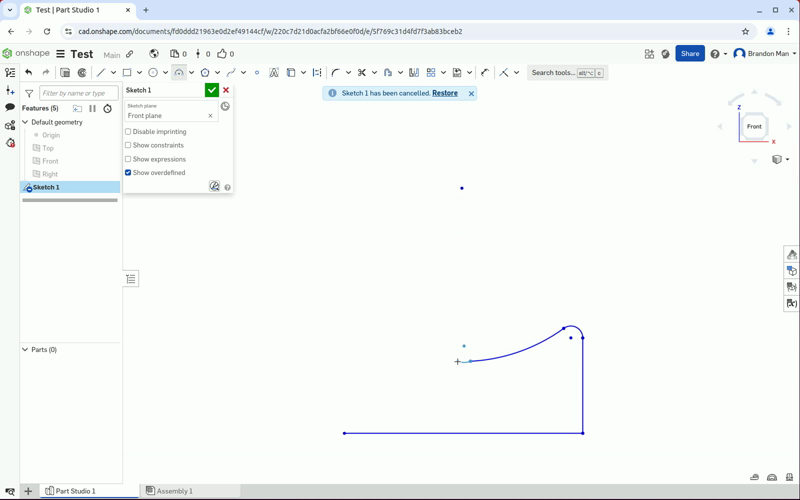
scroll(6)
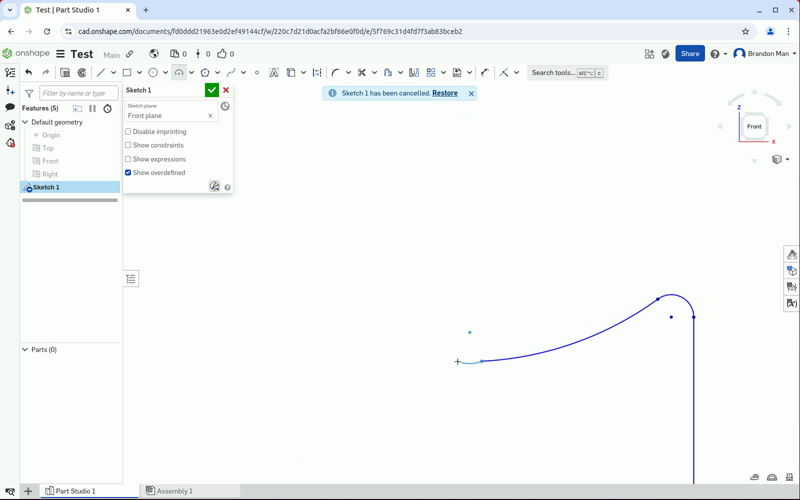
scroll(6)
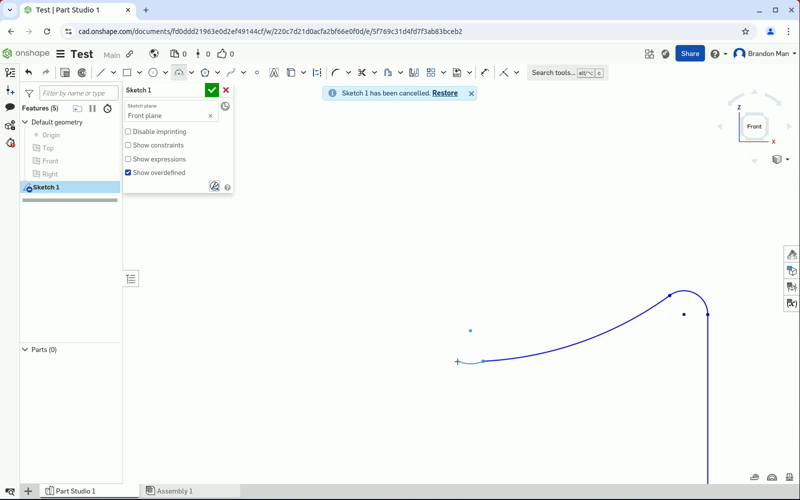
scroll(6)
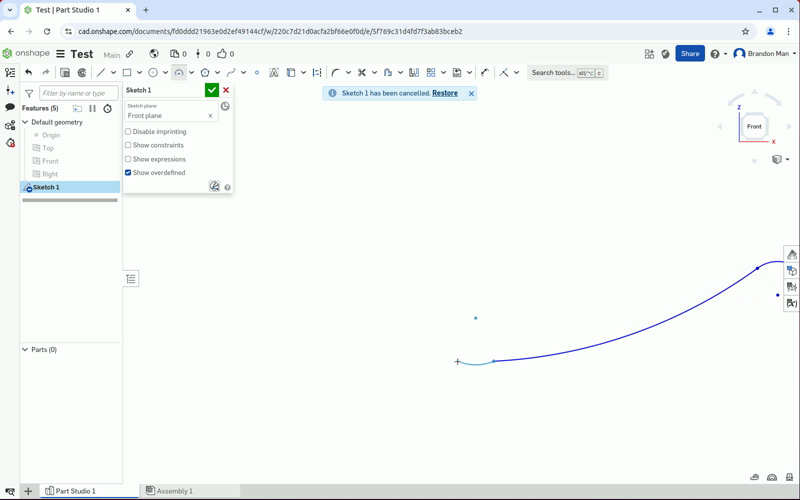
scroll(6)
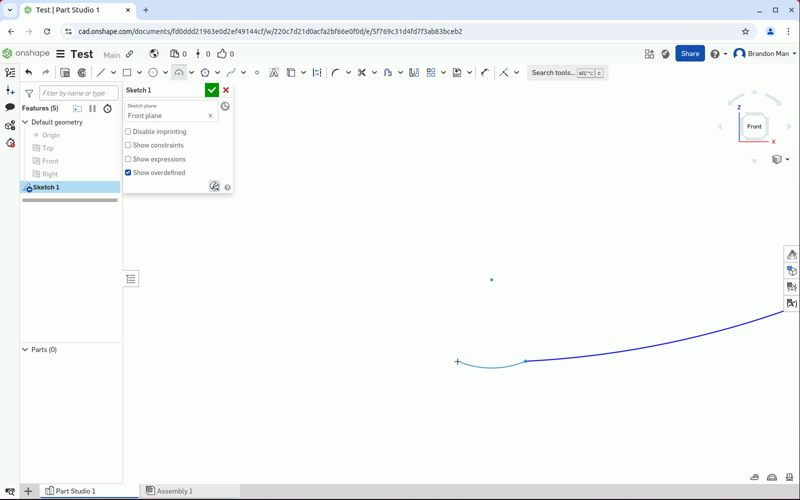
click(457, 361)
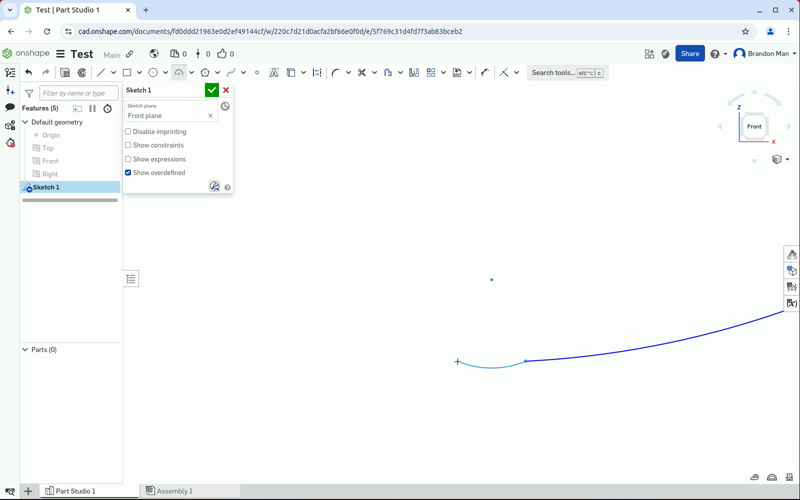
scroll(-6)
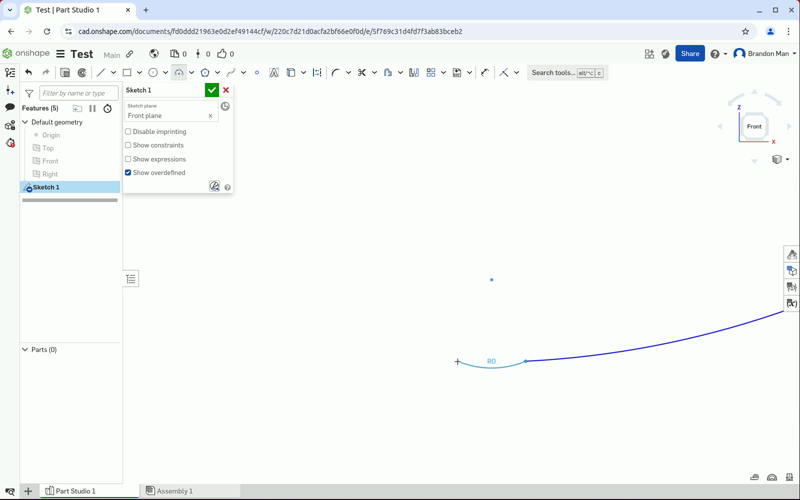
scroll(-6)
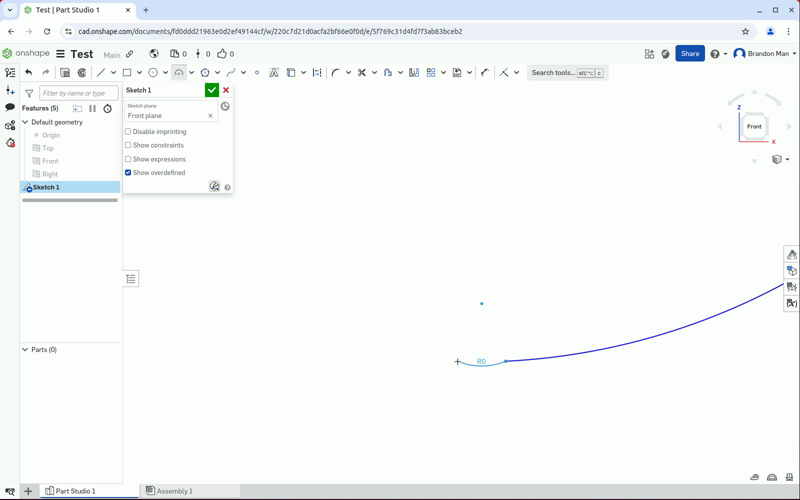
scroll(-6)
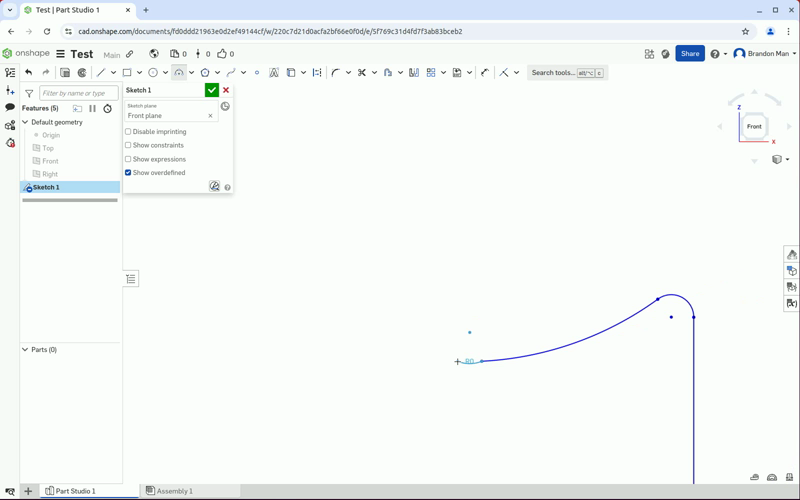
scroll(-6)
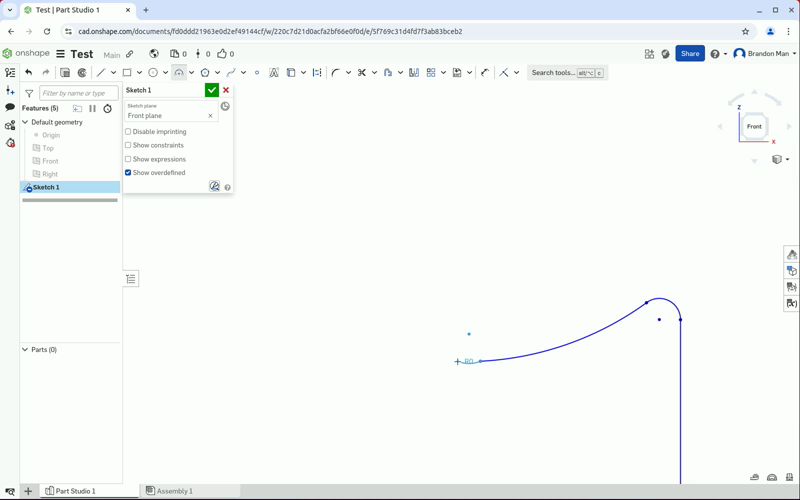
scroll(-6)
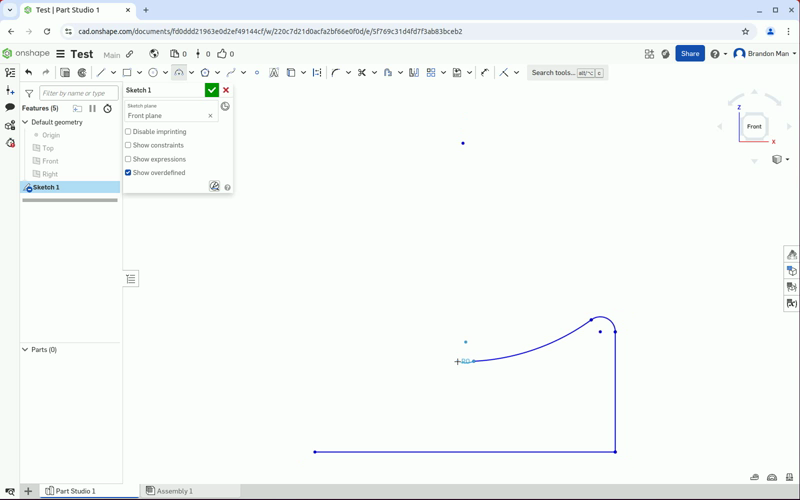
scroll(-6)
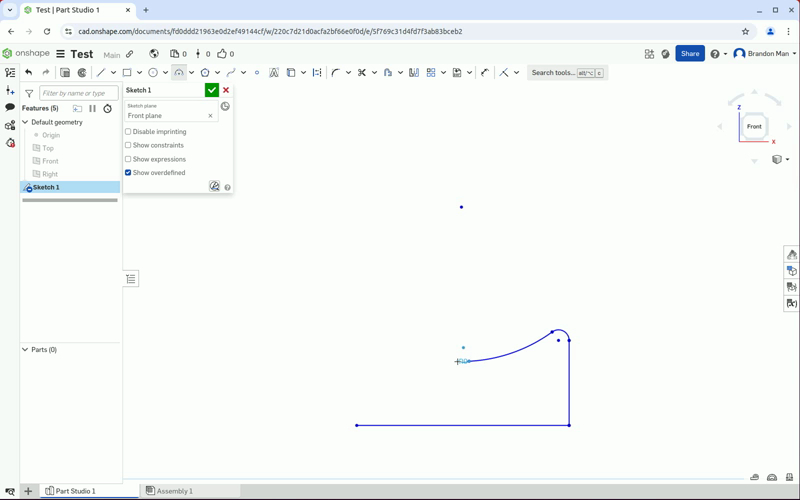
scroll(-6)
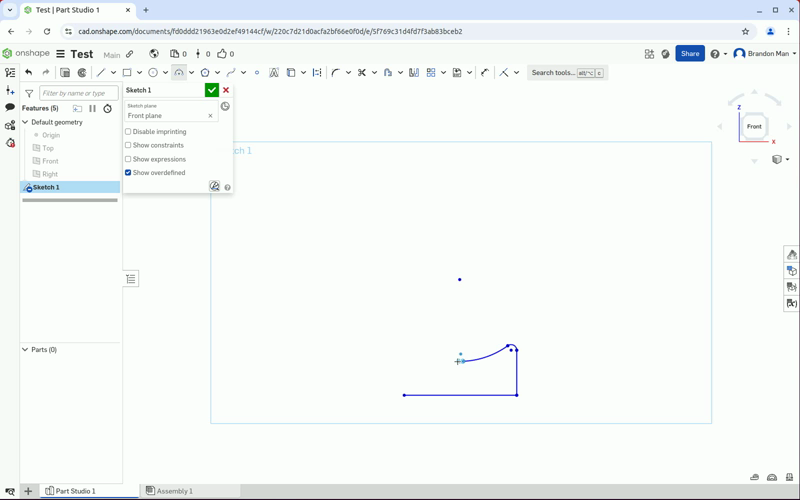
mouse_move(460, 364)
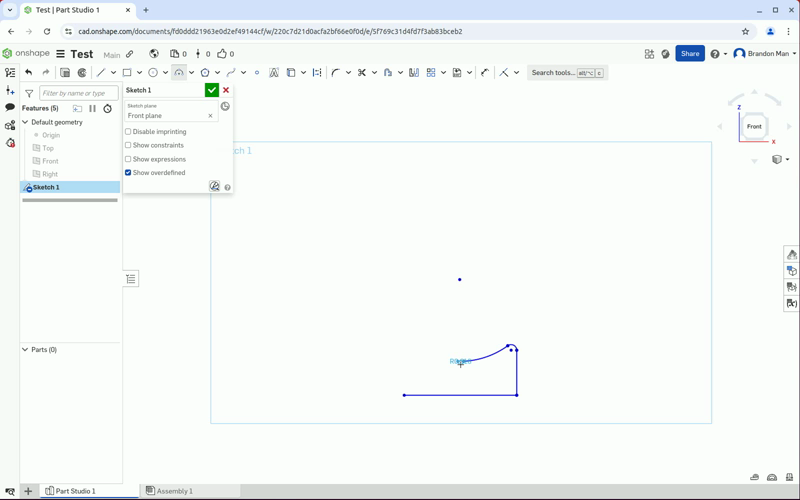
scroll(6)
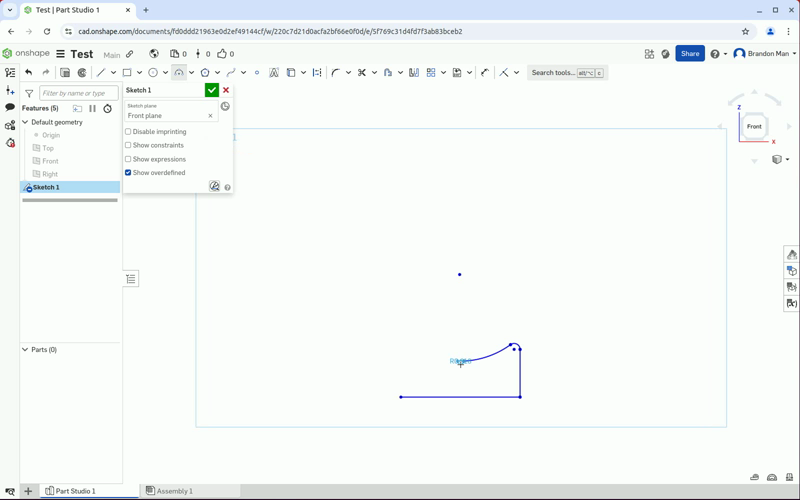
scroll(6)
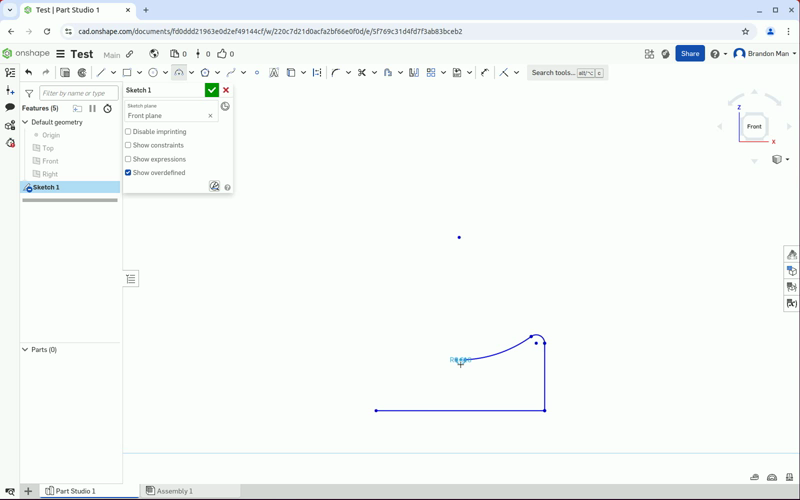
scroll(6)
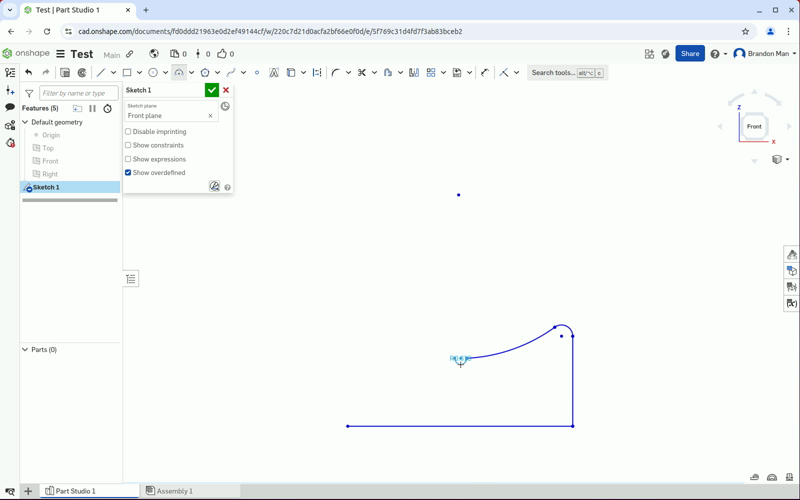
scroll(6)
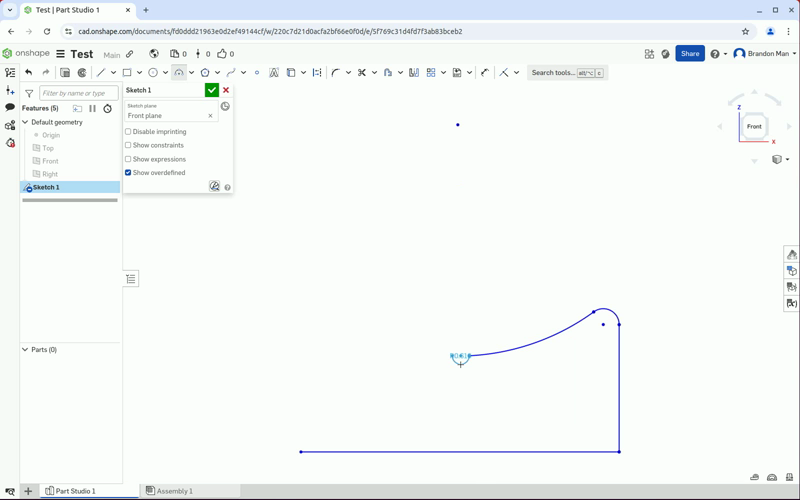
scroll(6)
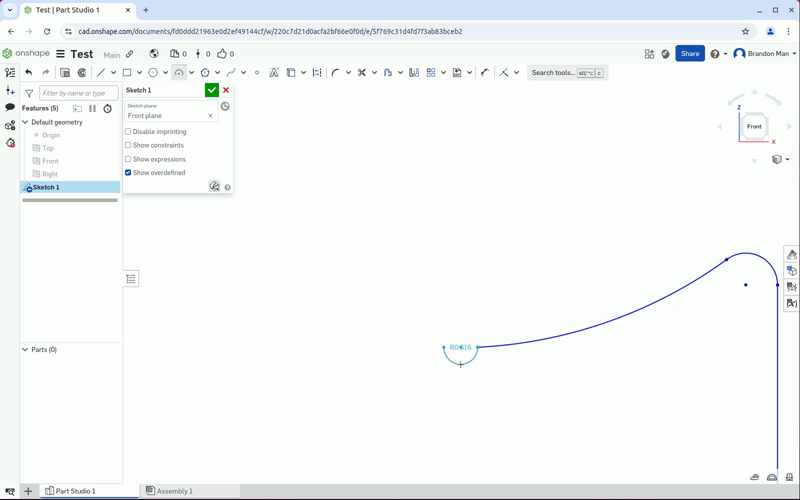
scroll(6)
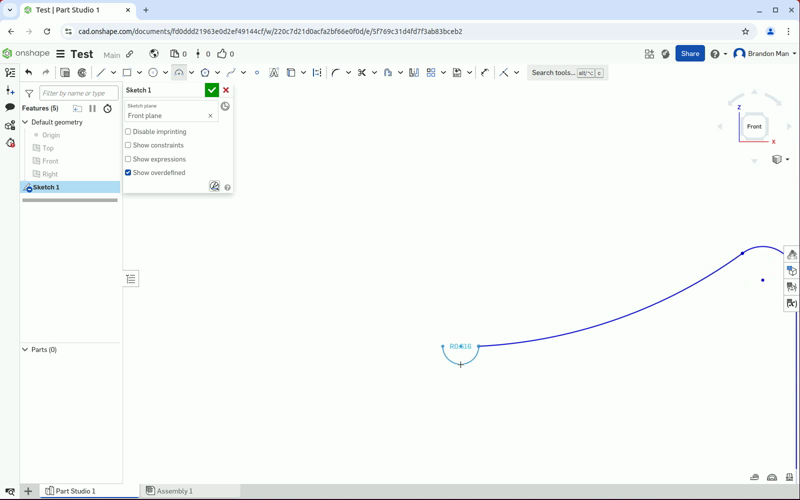
scroll(6)
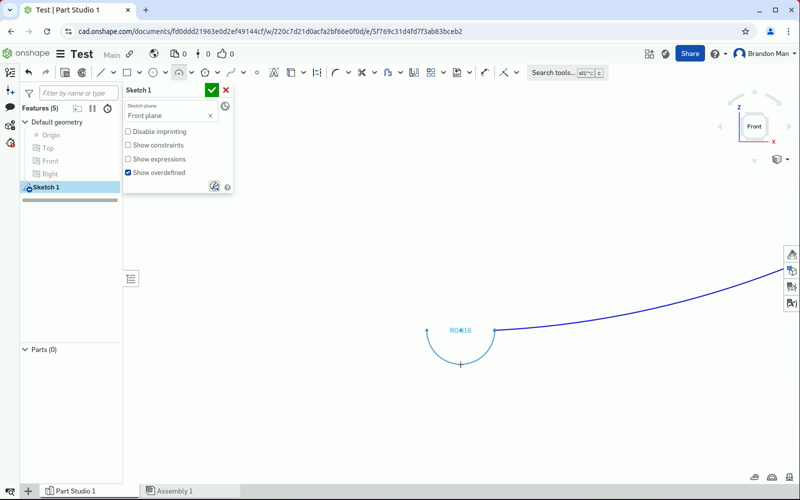
click(460, 364)
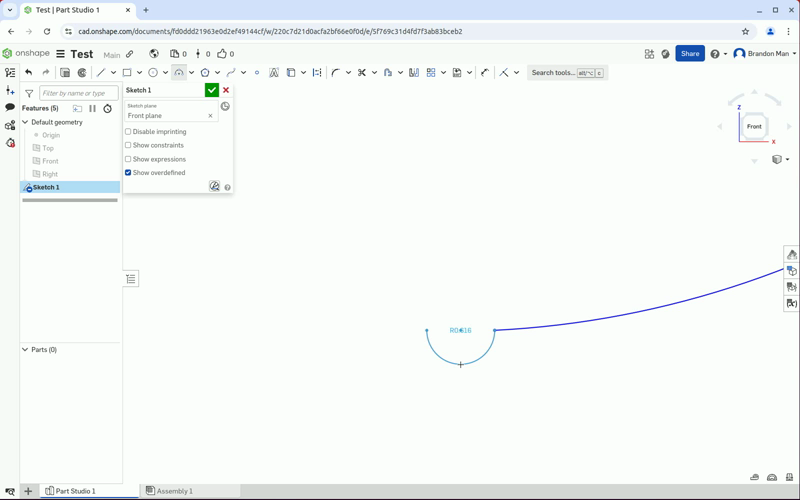
scroll(-6)
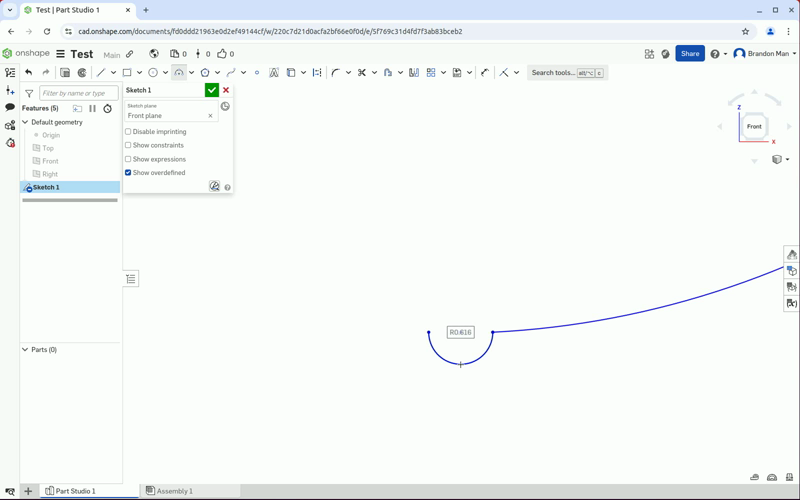
scroll(-6)
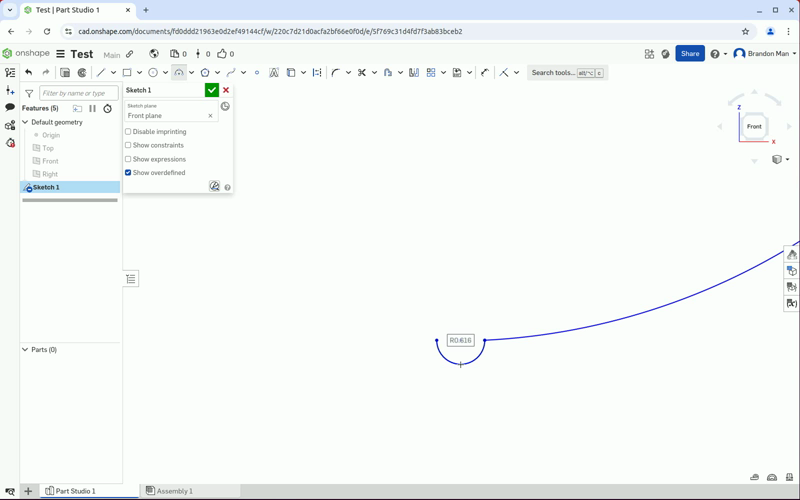
scroll(-6)
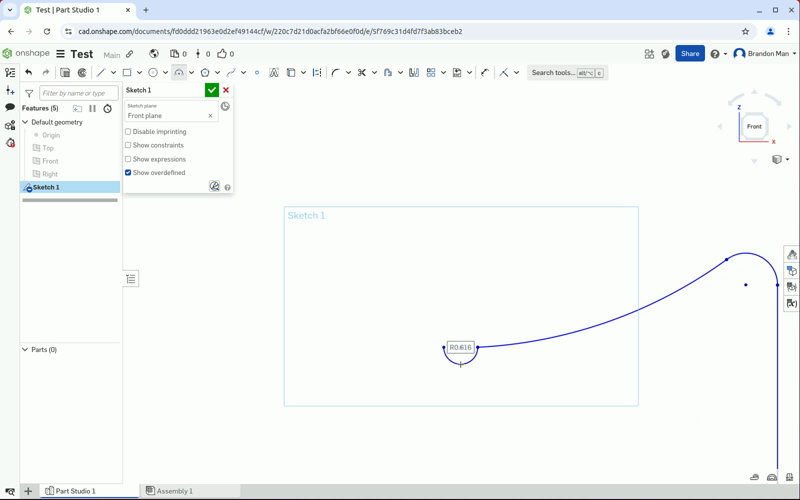
scroll(-6)
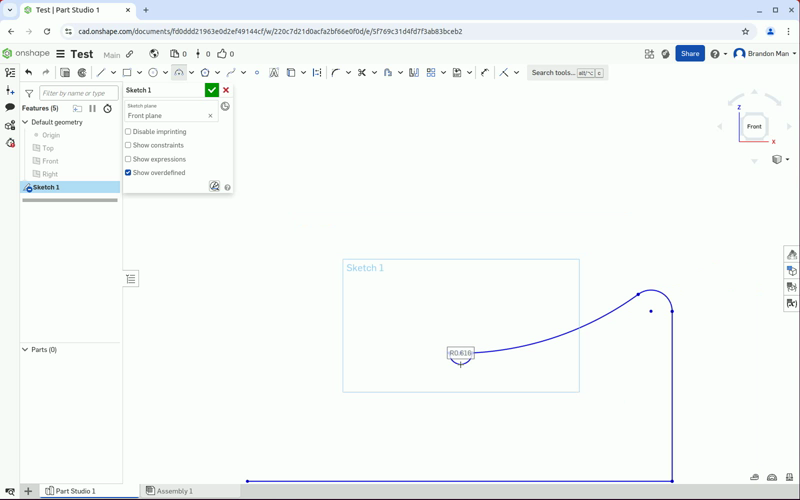
scroll(-6)
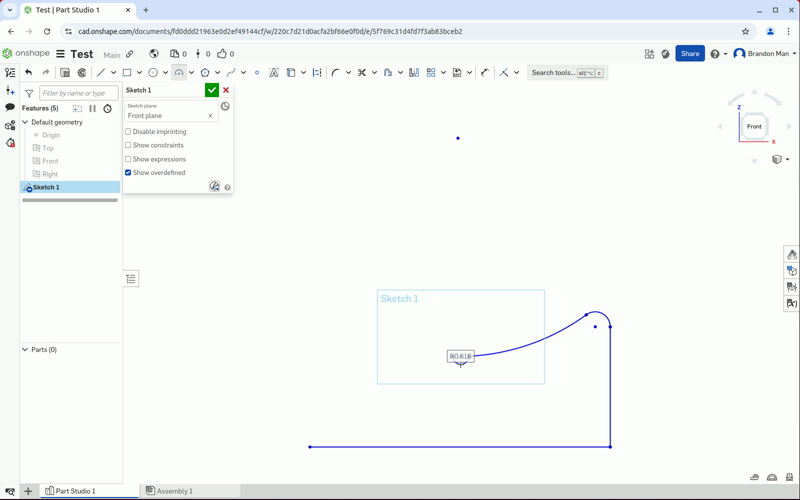
scroll(-6)
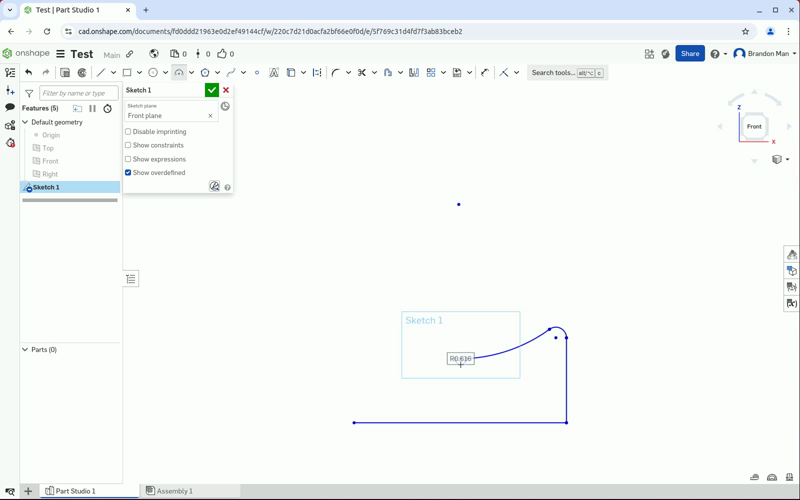
scroll(-6)
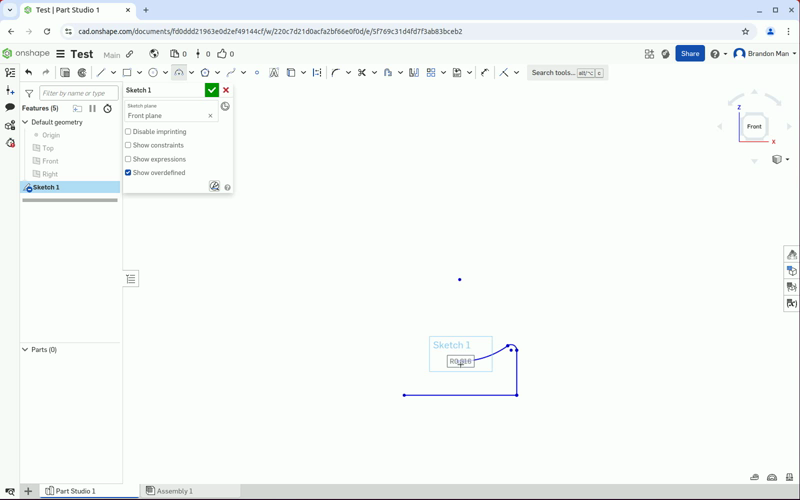
key_up(shift)
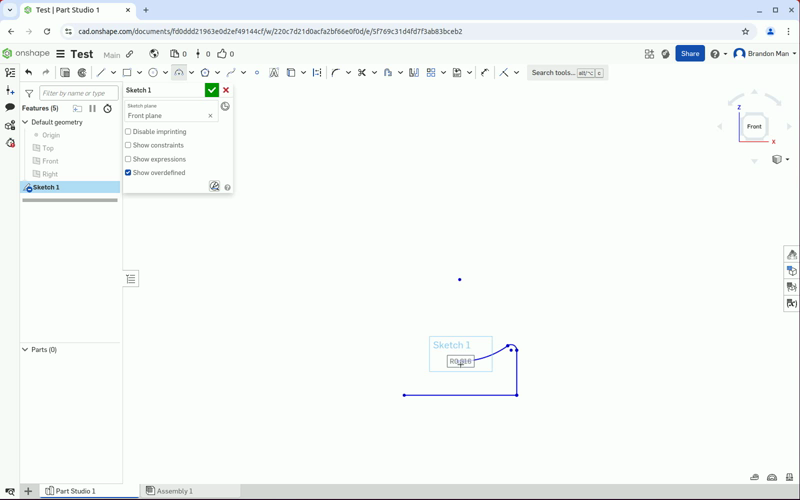
mouse_move(457, 361)
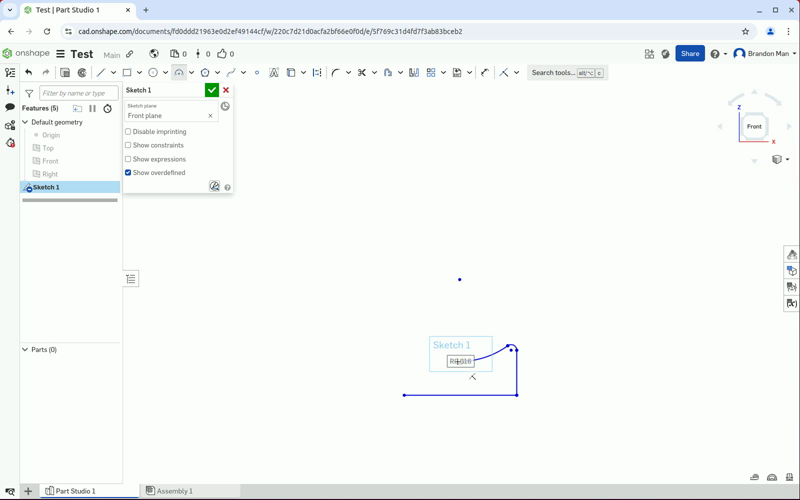
scroll(6)
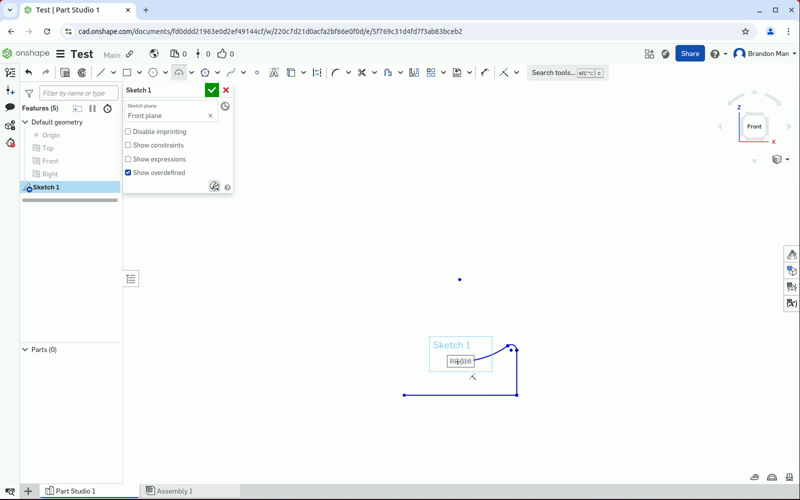
scroll(6)
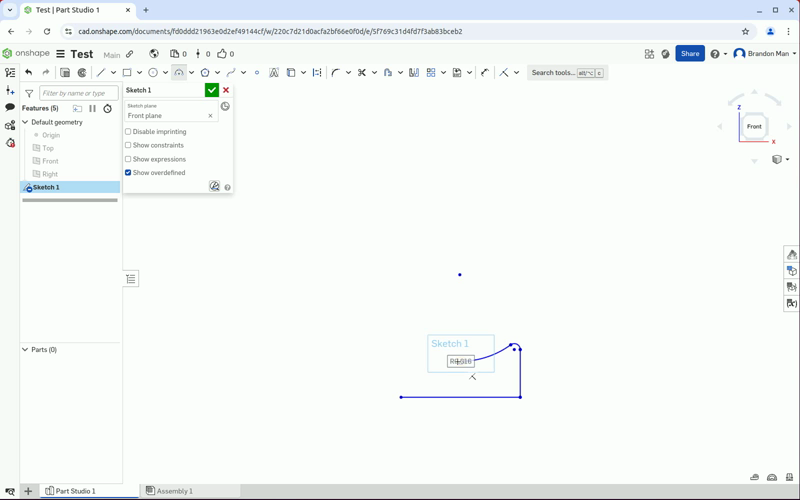
scroll(6)
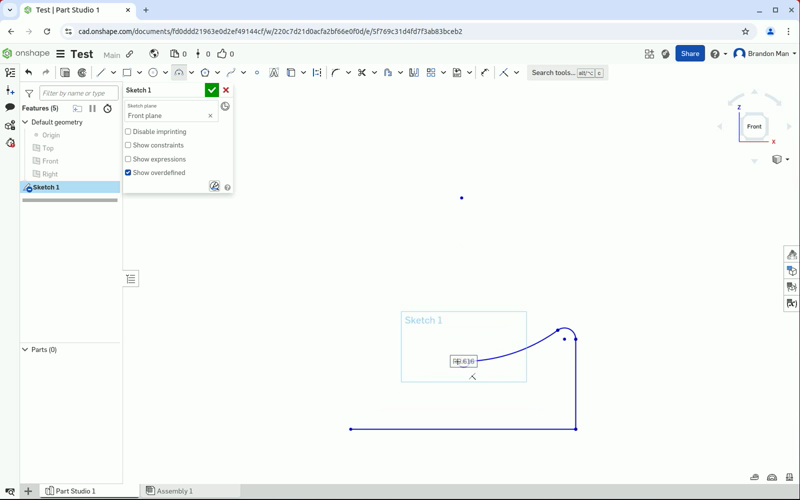
scroll(6)
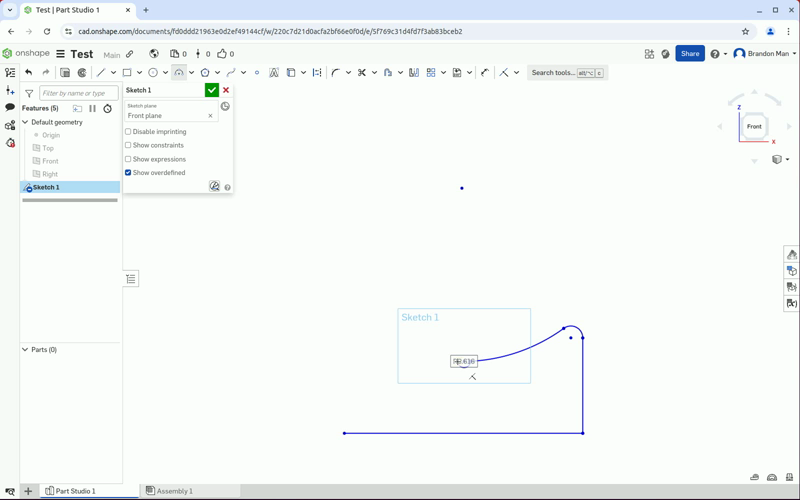
scroll(6)
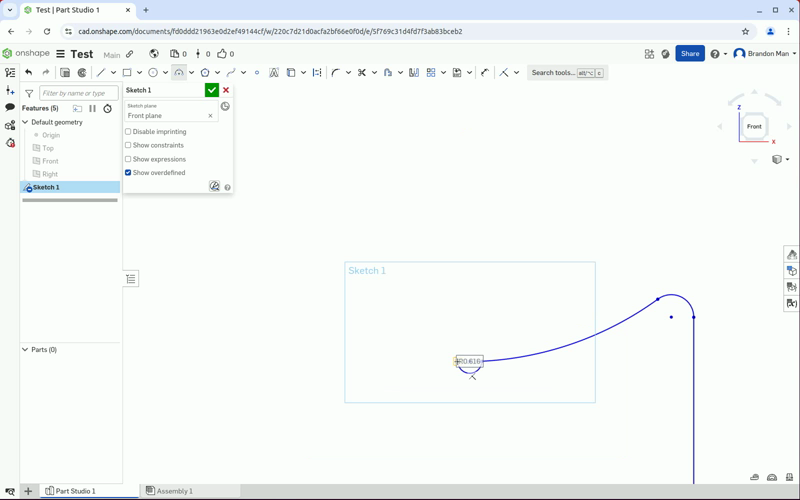
scroll(6)
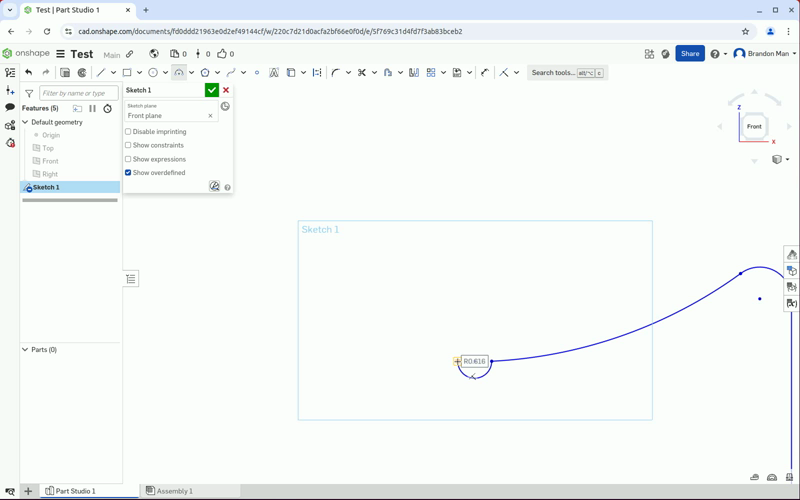
scroll(6)
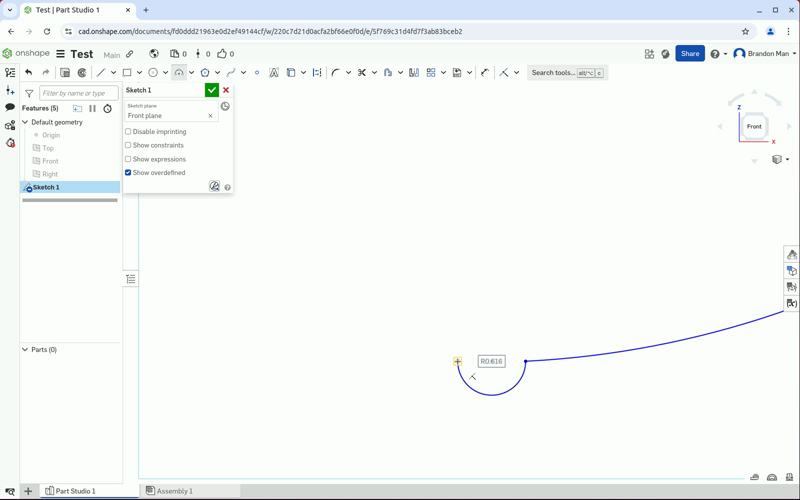
click(457, 361)
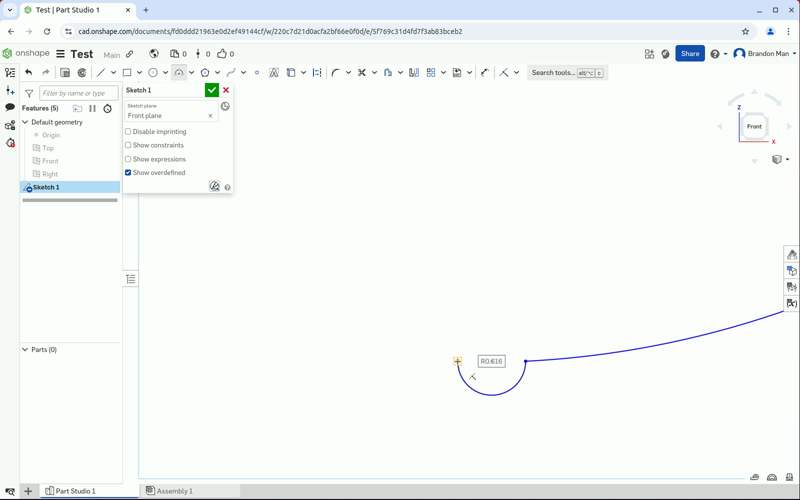
scroll(-6)
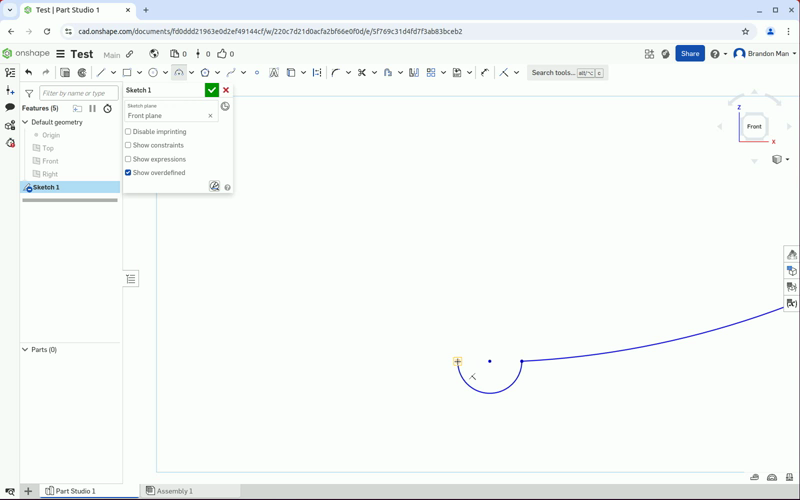
scroll(-6)
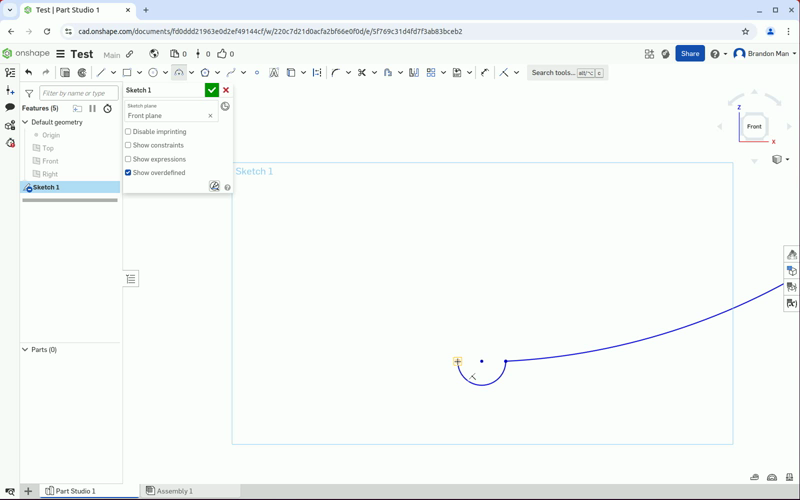
scroll(-6)
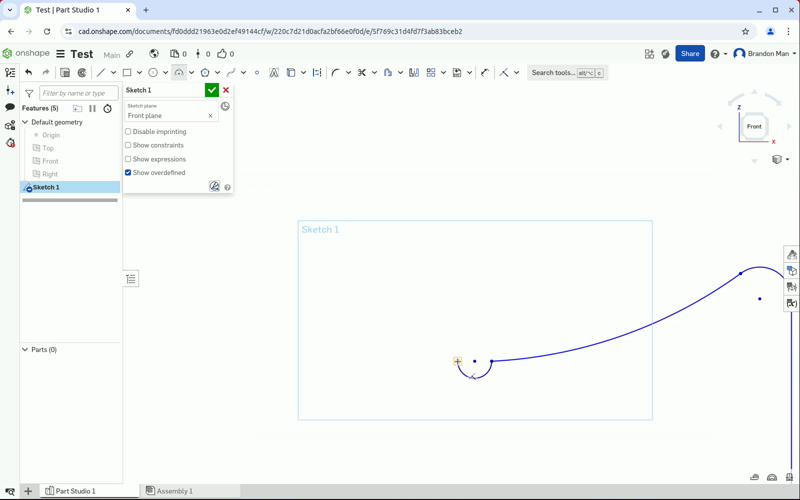
scroll(-6)
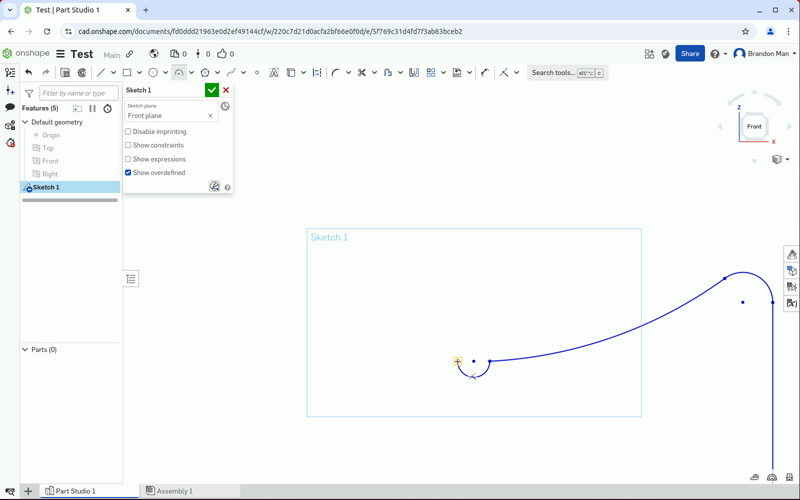
scroll(-6)
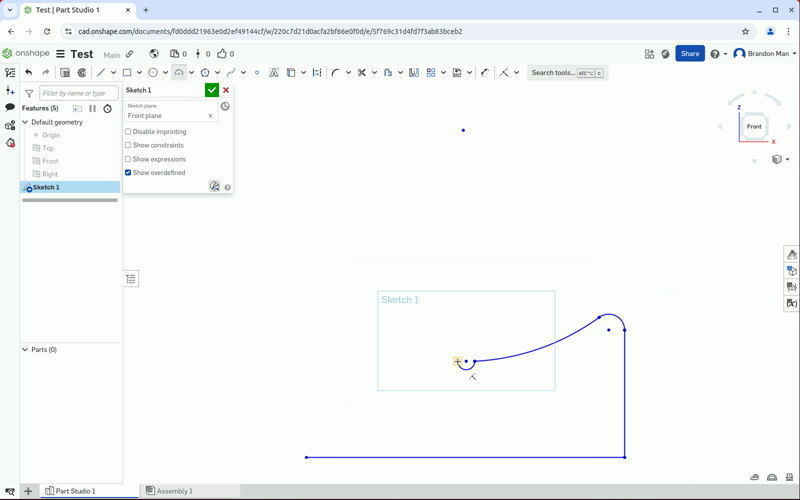
scroll(-6)
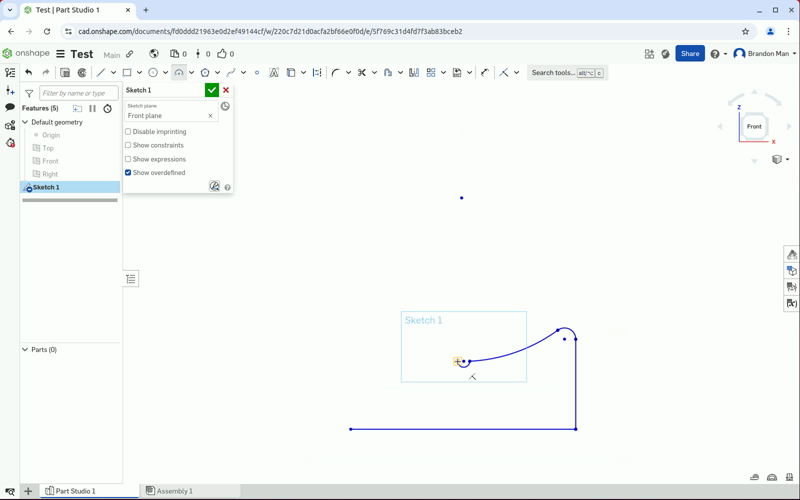
scroll(-6)
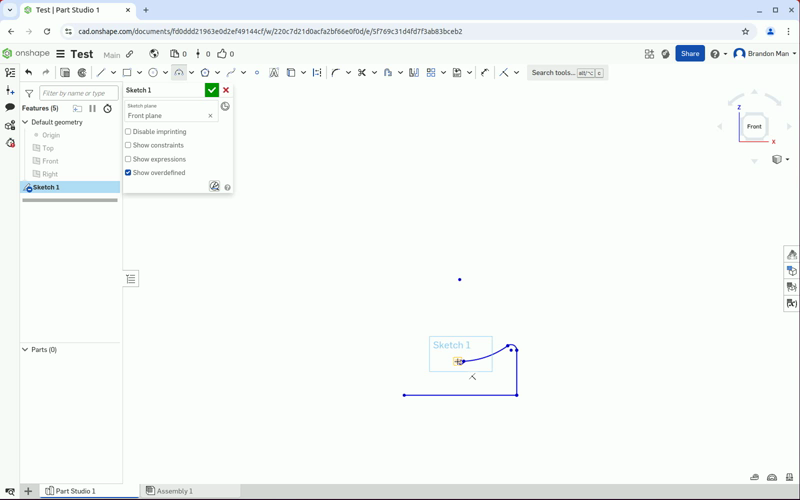
key_down(shift)
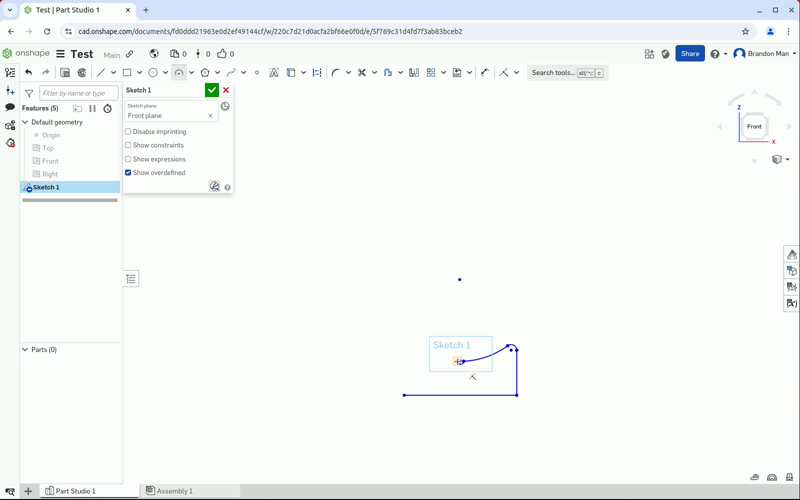
mouse_move(413, 345)
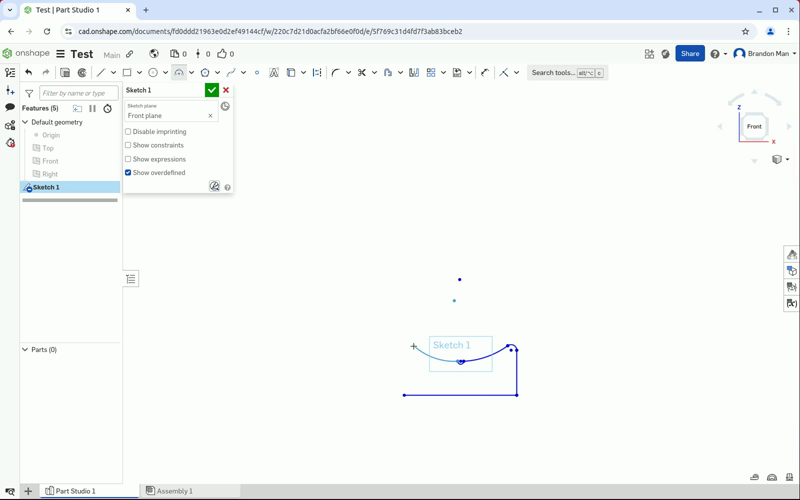
click(413, 345)
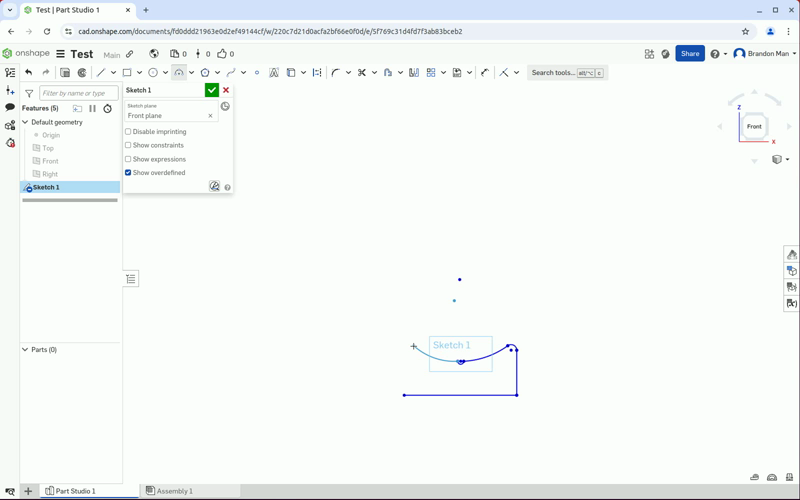
mouse_move(434, 356)
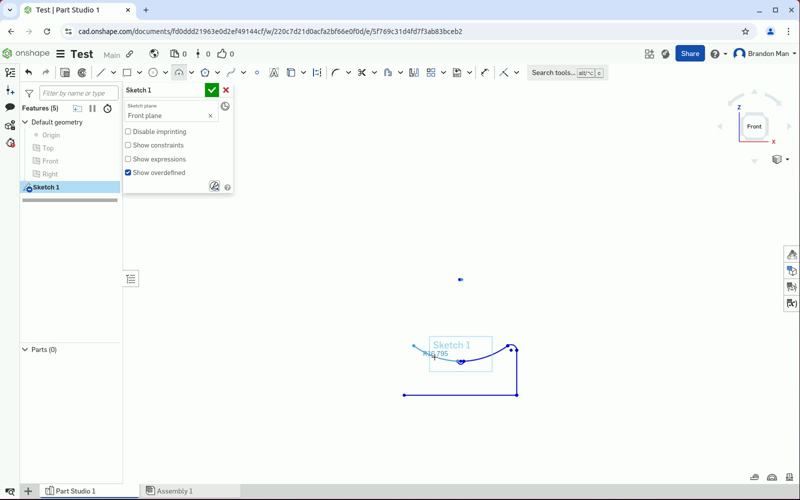
click(434, 356)
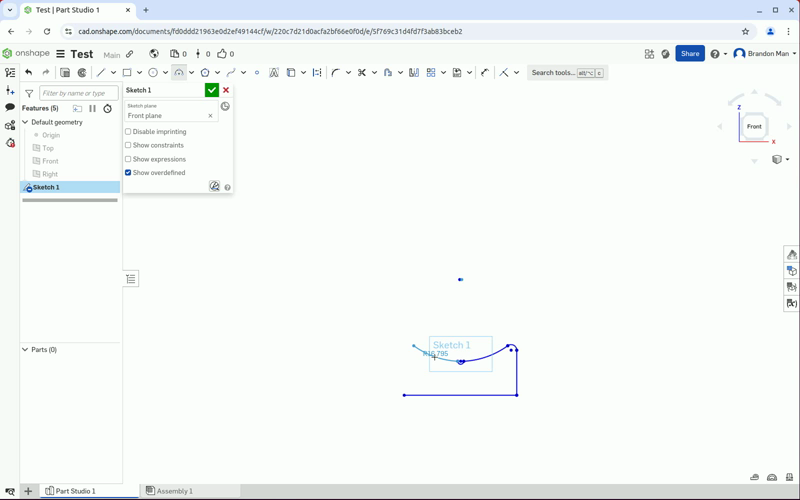
key_up(shift)
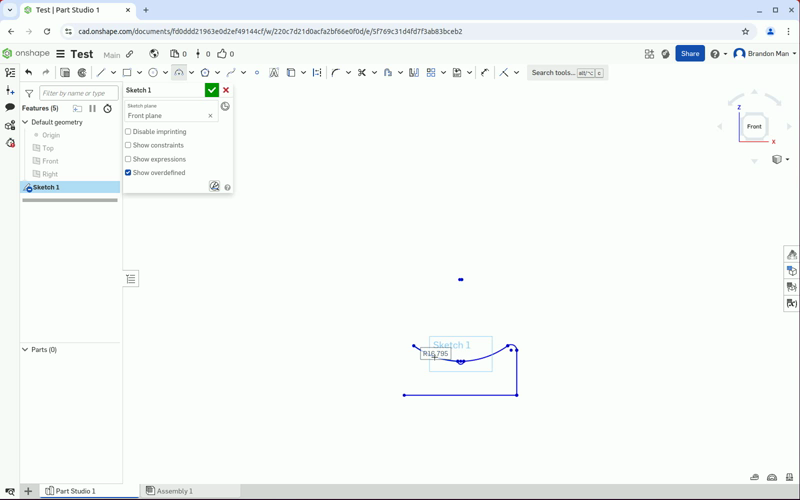
mouse_move(413, 345)
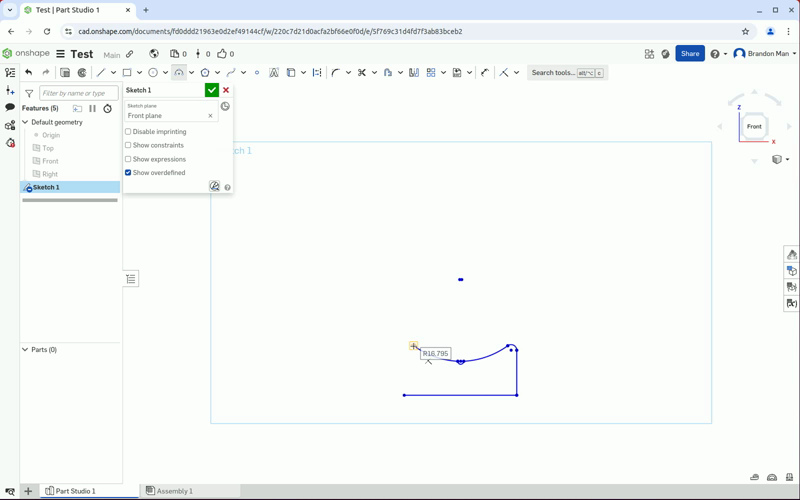
click(413, 345)
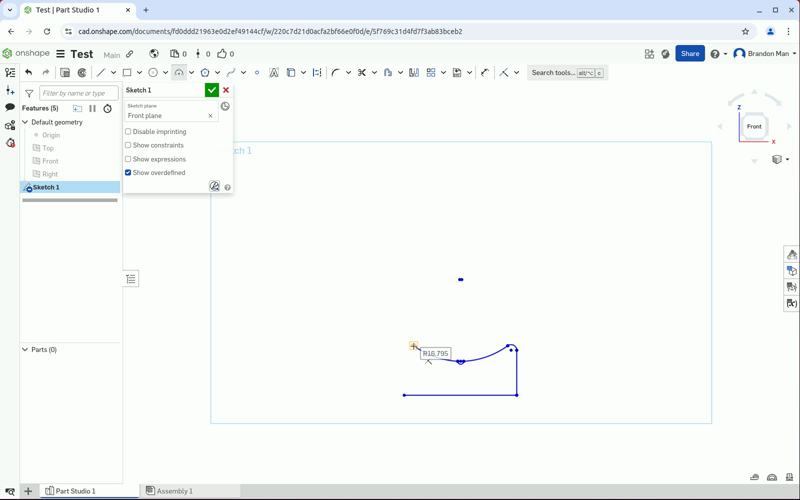
key_down(shift)
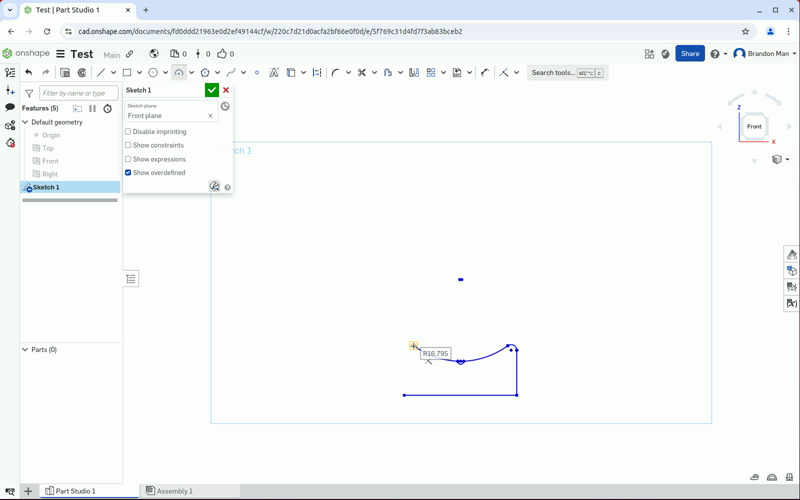
mouse_move(404, 350)
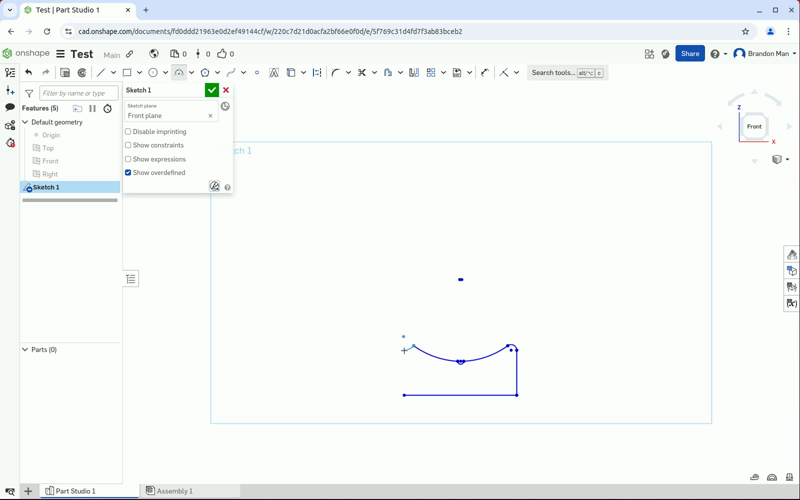
click(404, 350)
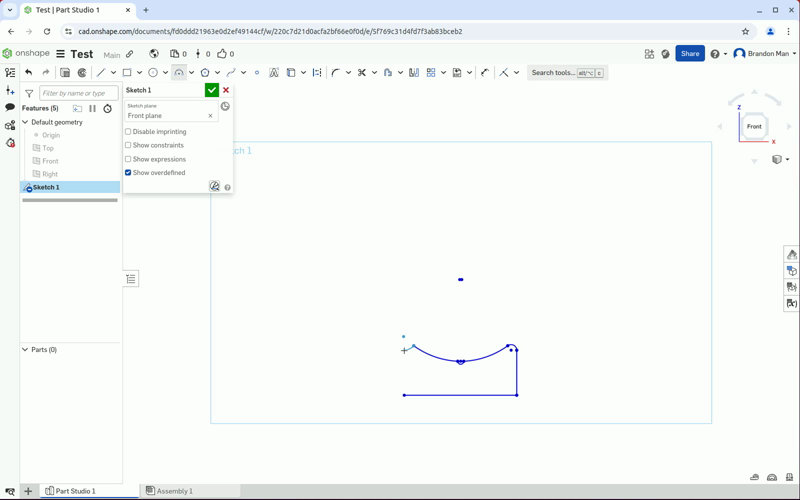
mouse_move(407, 345)
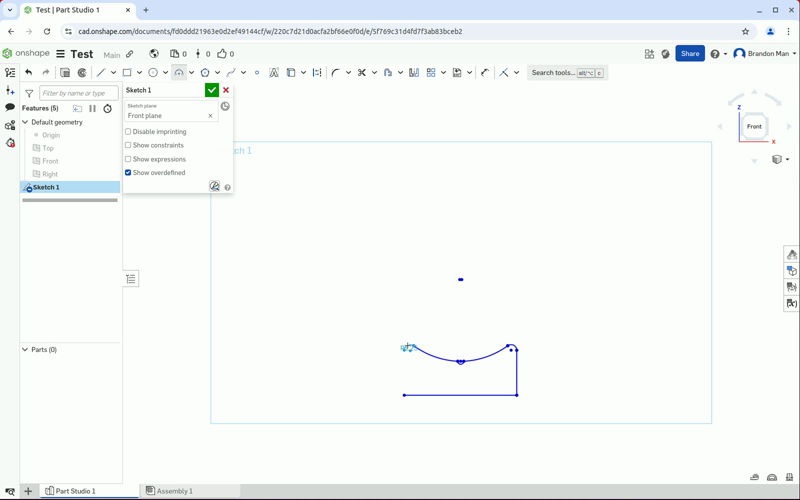
click(407, 345)
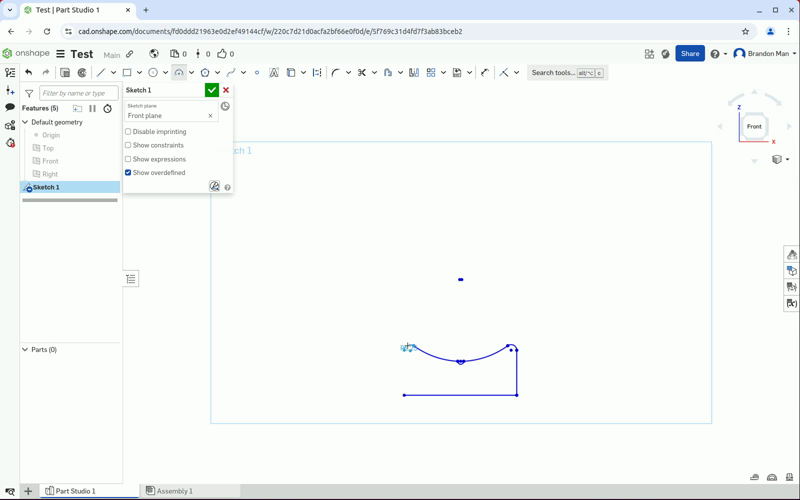
key_up(shift)
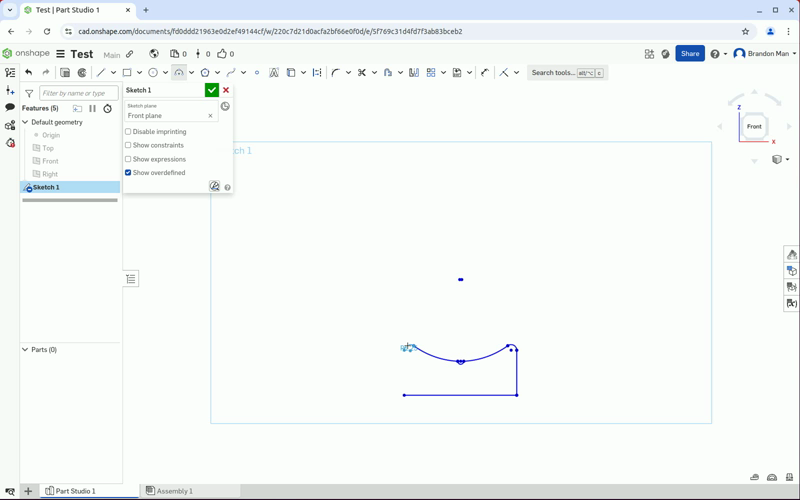
key(esc)
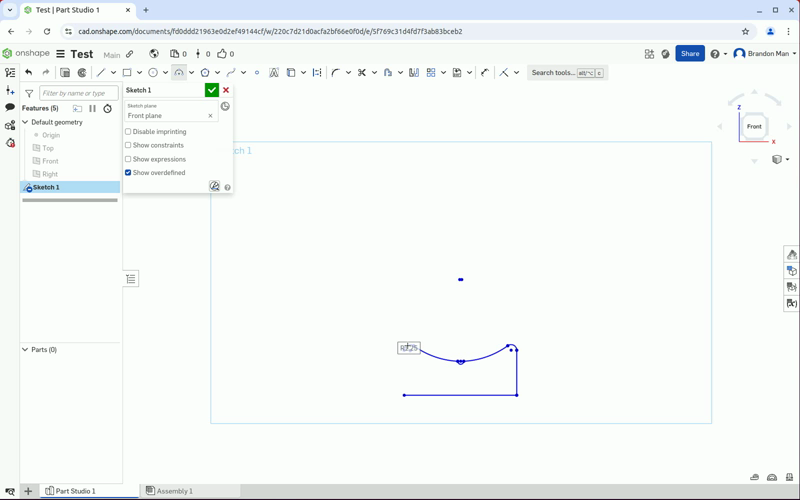
key(l)
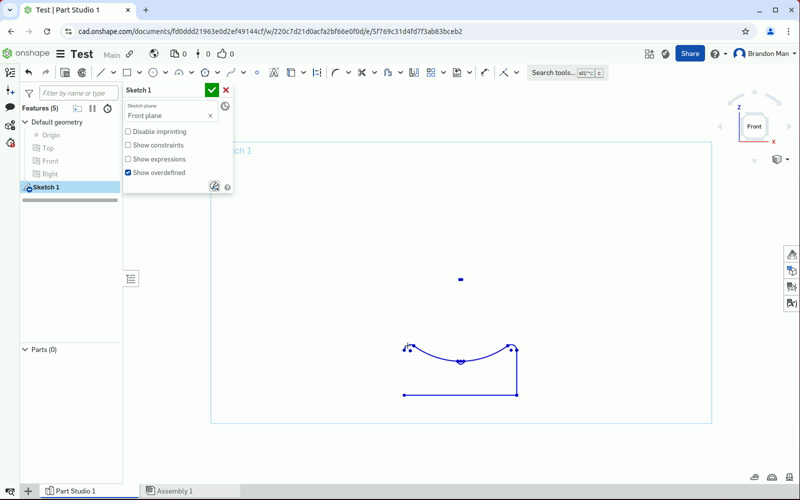
mouse_move(404, 350)
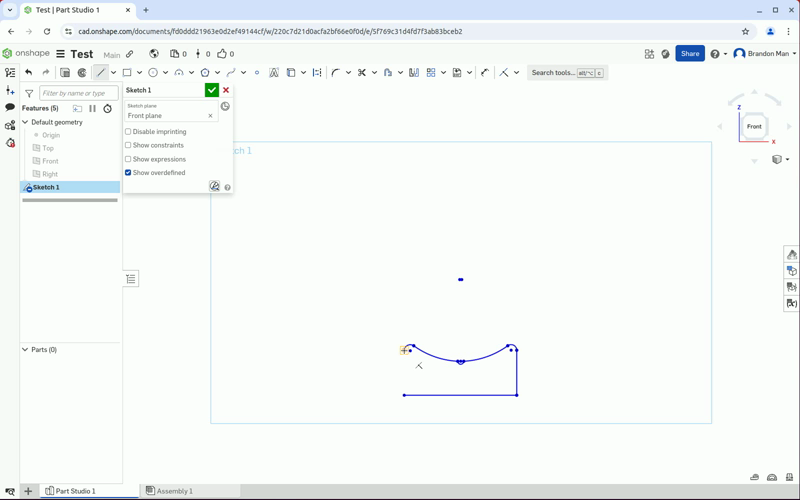
click(404, 350)
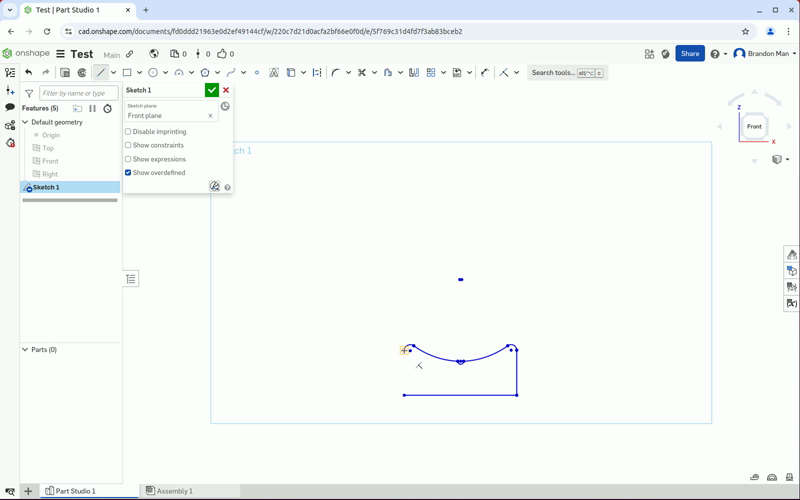
mouse_move(434, 350)
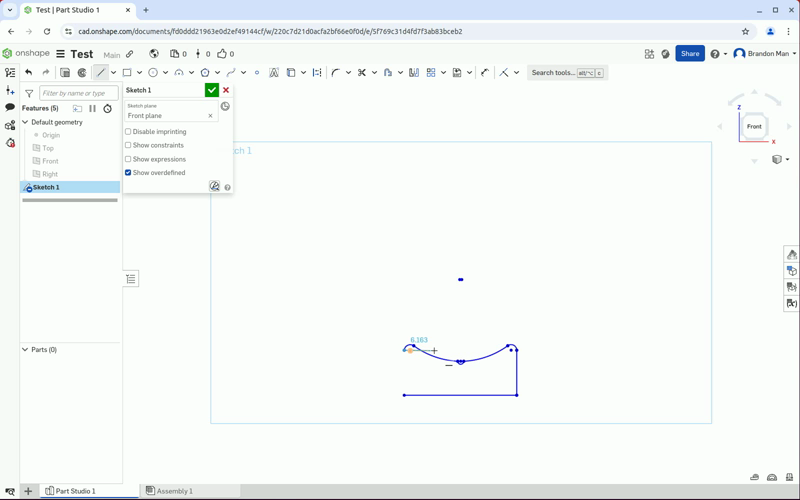
key_down(shift)
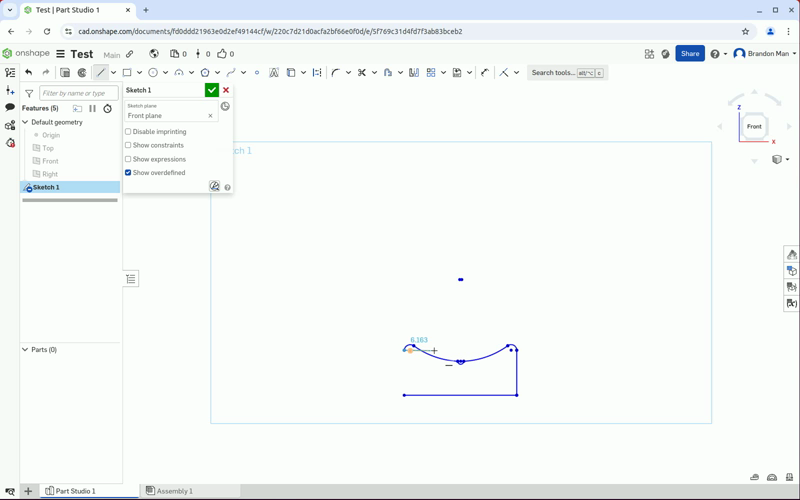
mouse_move(404, 395)
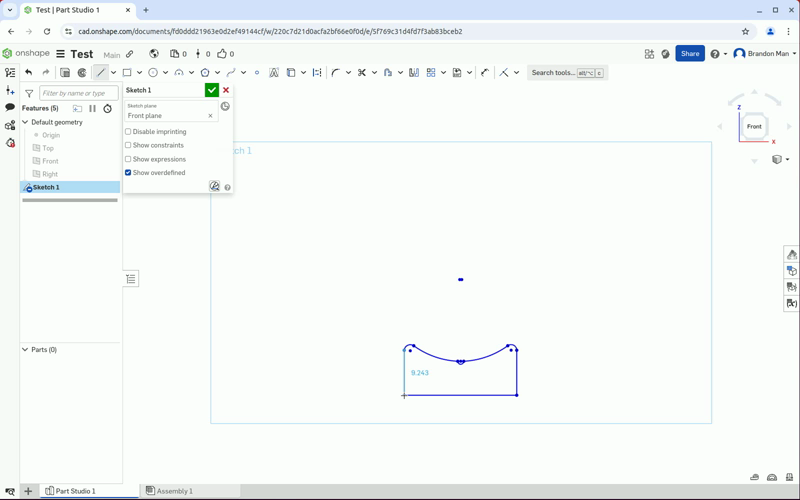
key_up(shift)
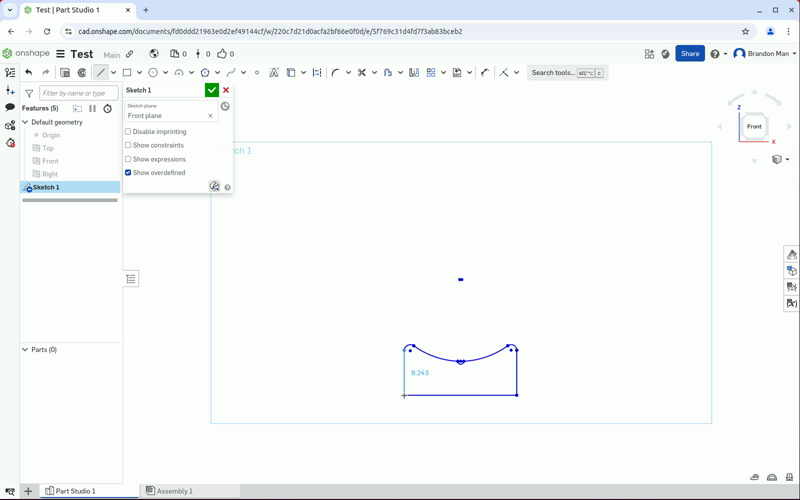
click(404, 395)
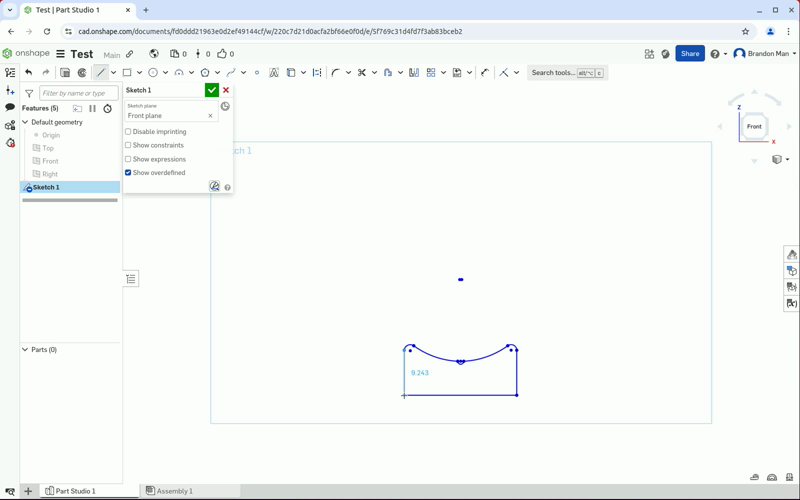
key(esc)
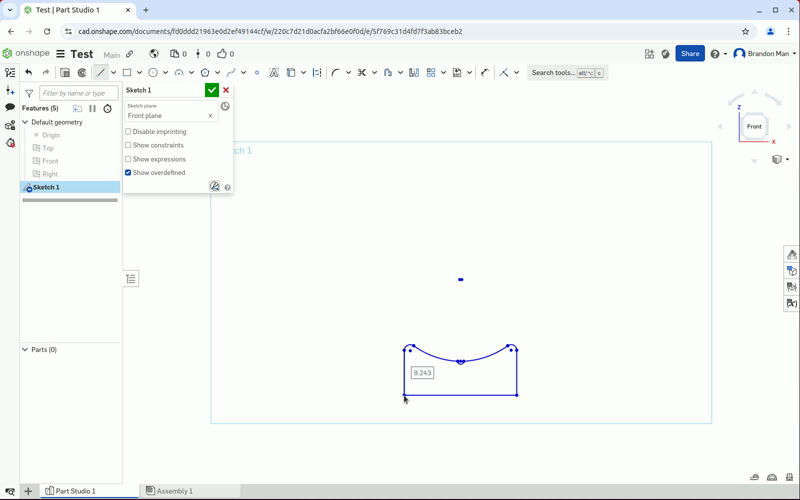
mouse_move(447, 382)
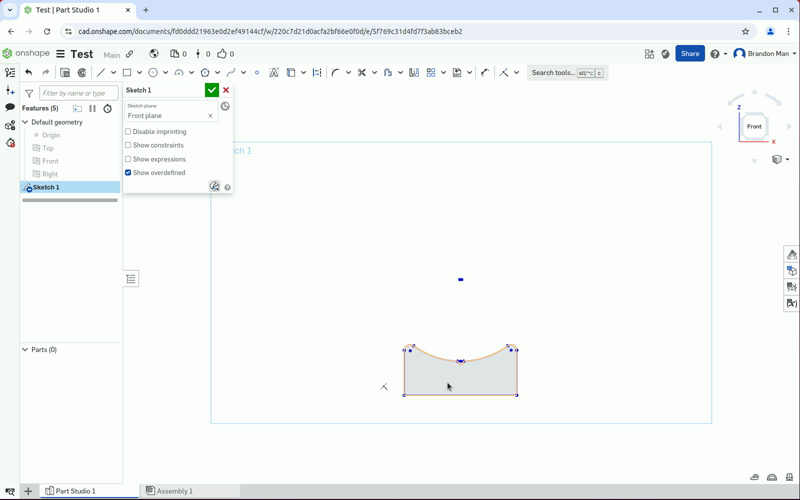
click(447, 382)
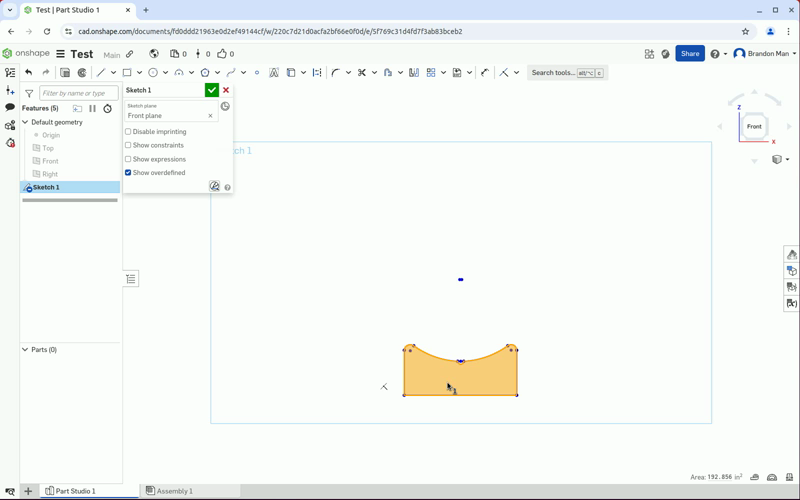
mouse_move(73, 352)
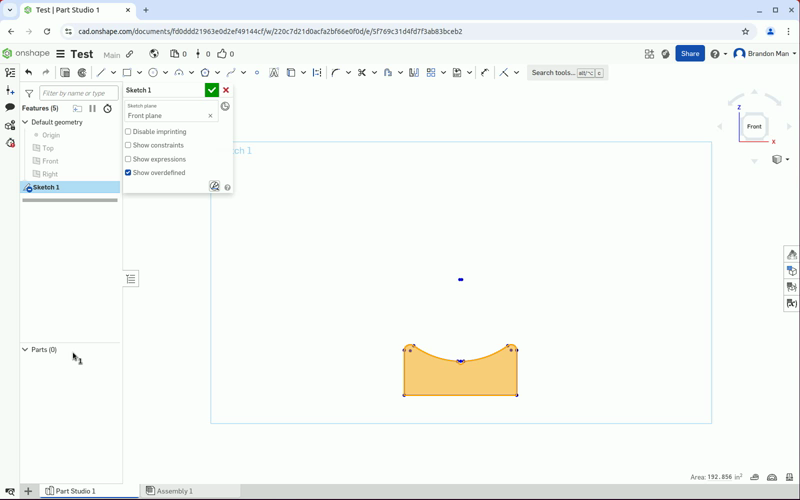
key(shift+y)
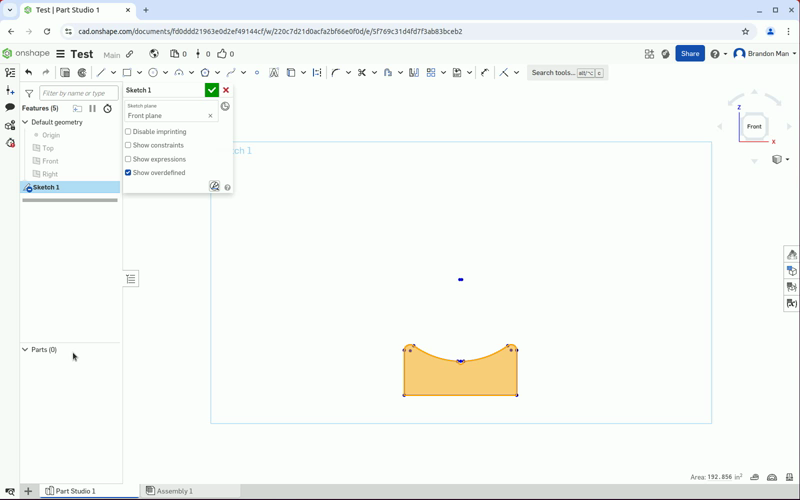
key(shift+e)
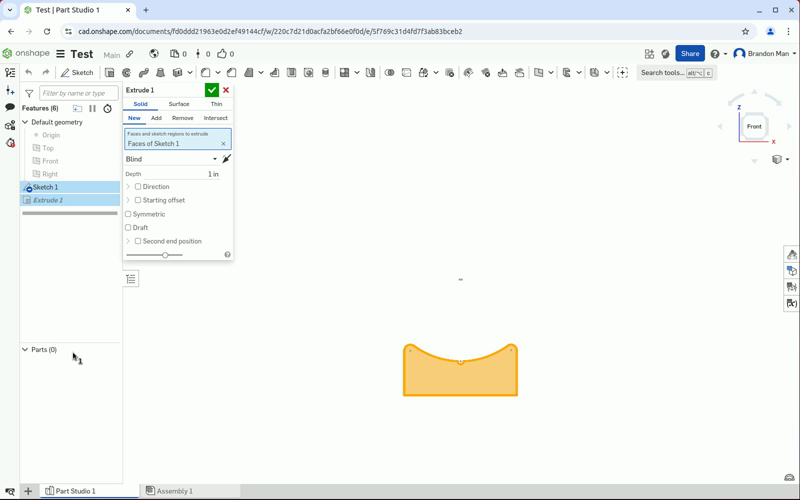
mouse_move(143, 106)
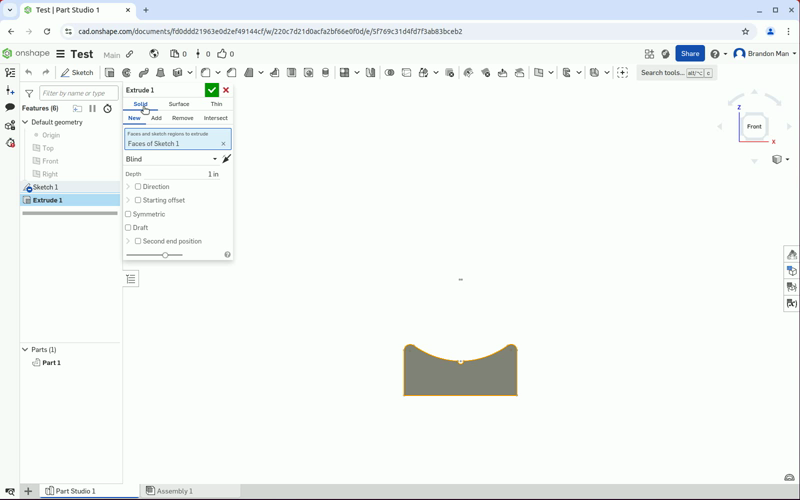
click(143, 106)
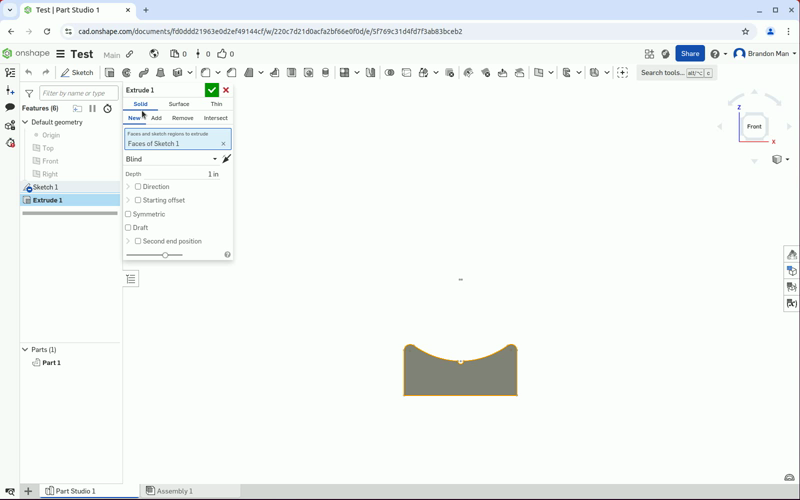
mouse_move(137, 120)
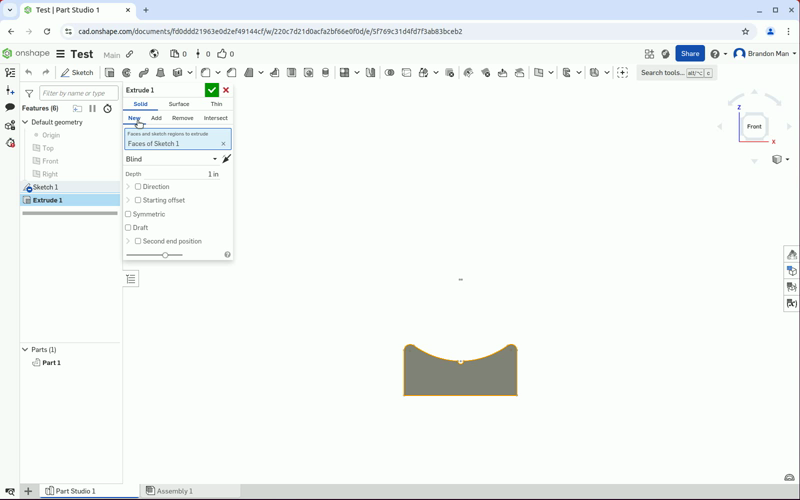
click(137, 120)
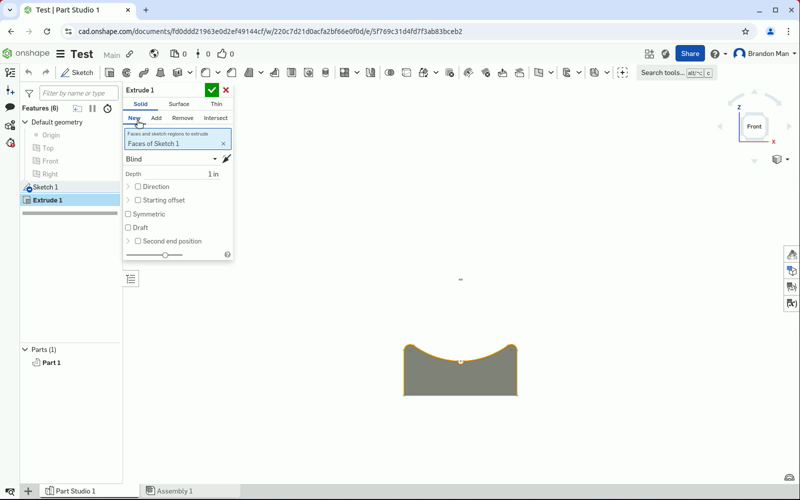
key(tab, 4)
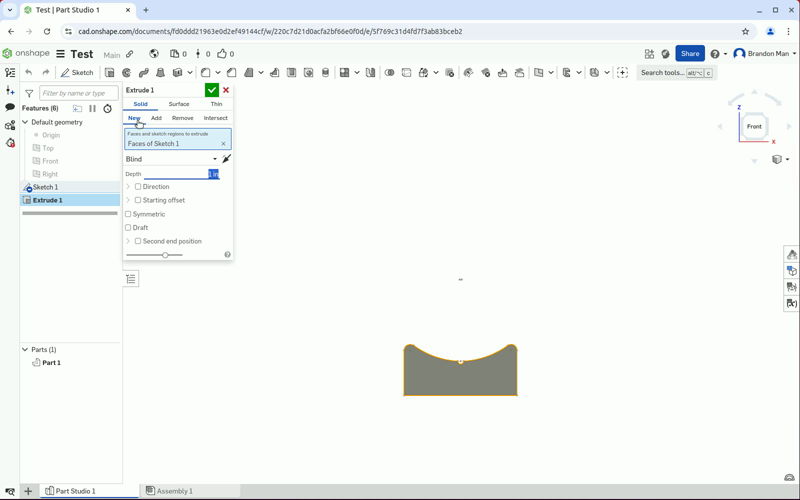
text(11.554)
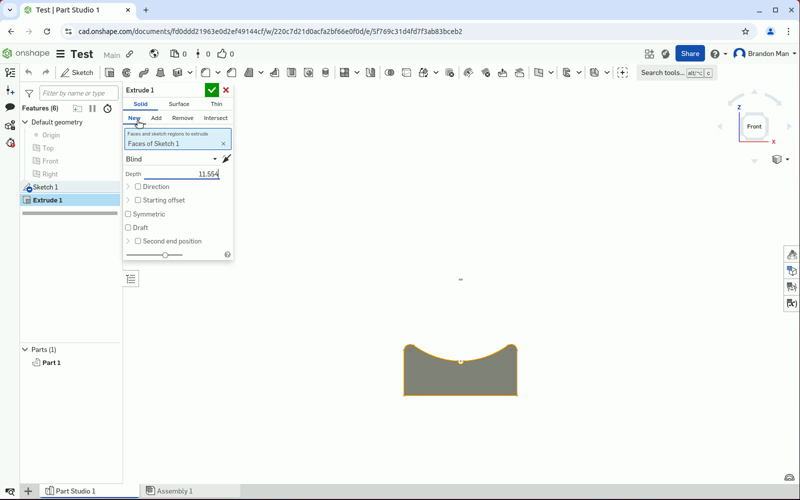
key(enter)
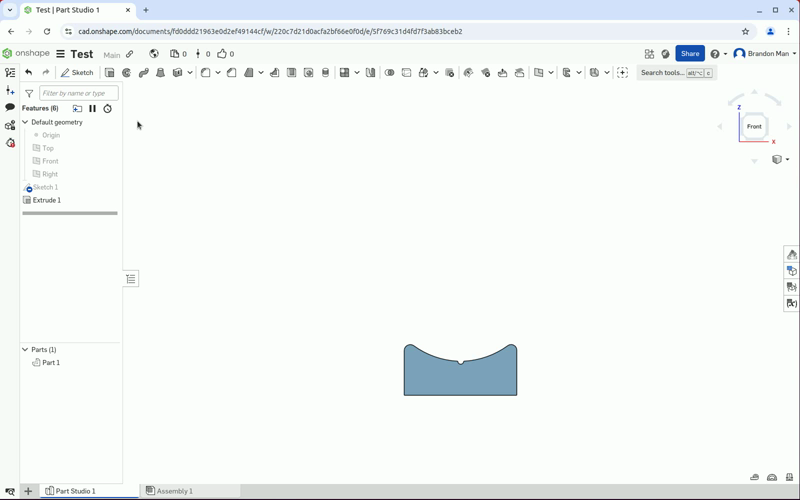
key(shift+h)
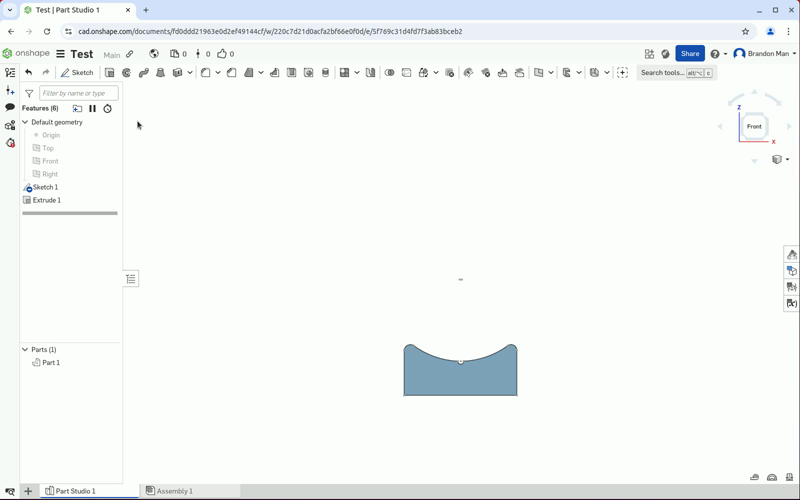
key(shift+h)
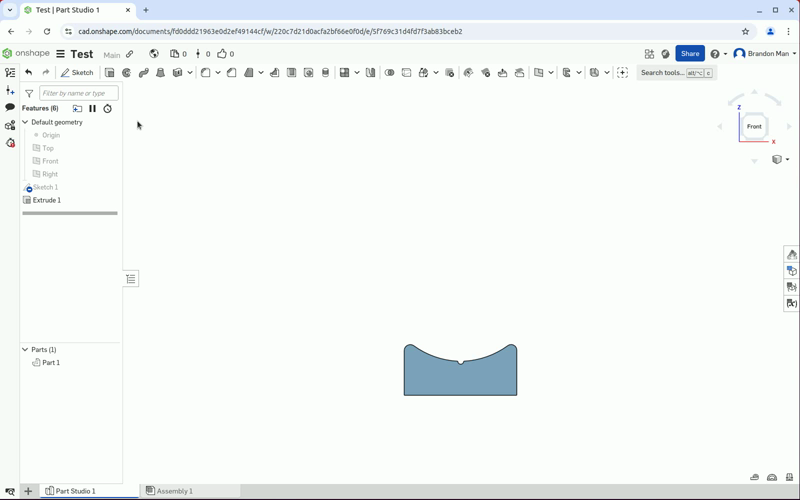
mouse_move(73, 189)
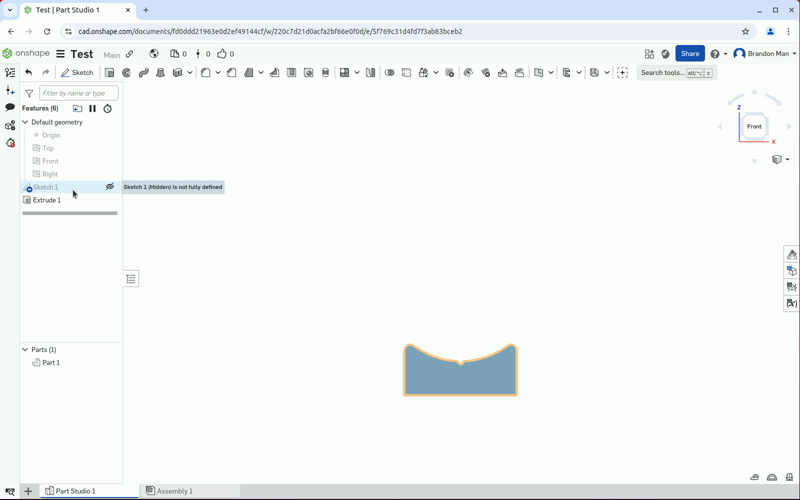
click(73, 189)
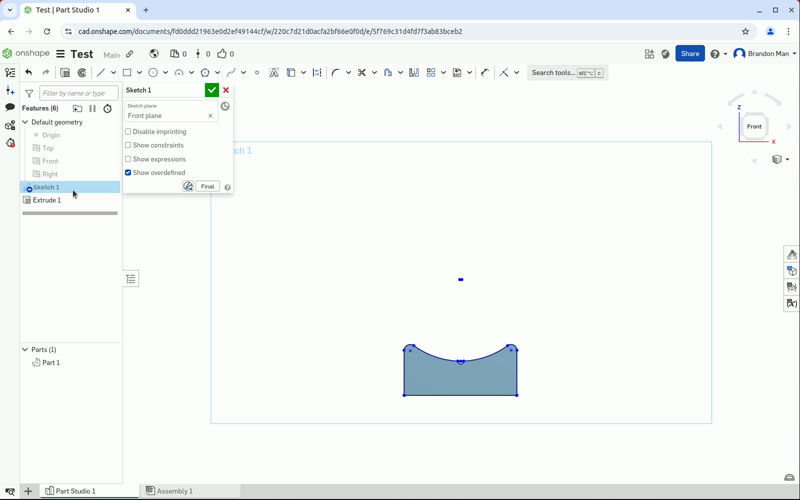
mouse_move(229, 92)
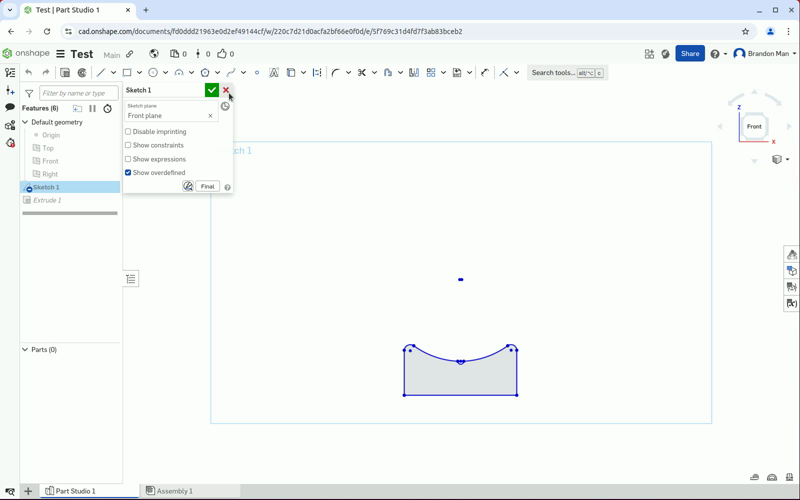
click(229, 92)
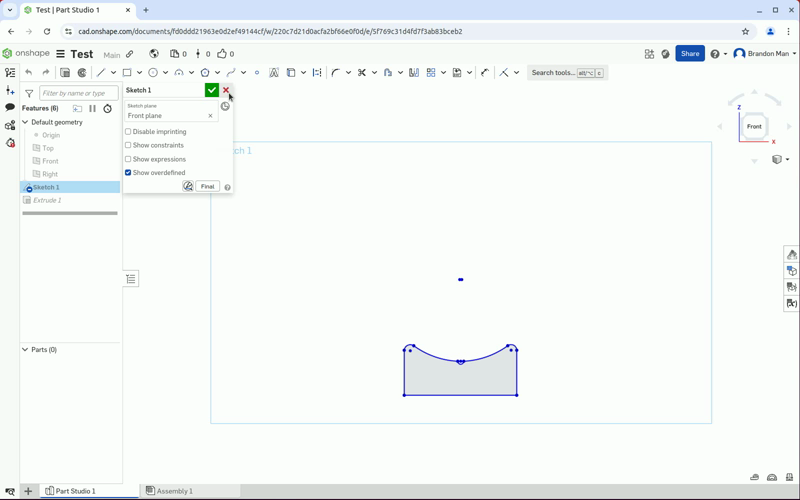
key(shift+s)
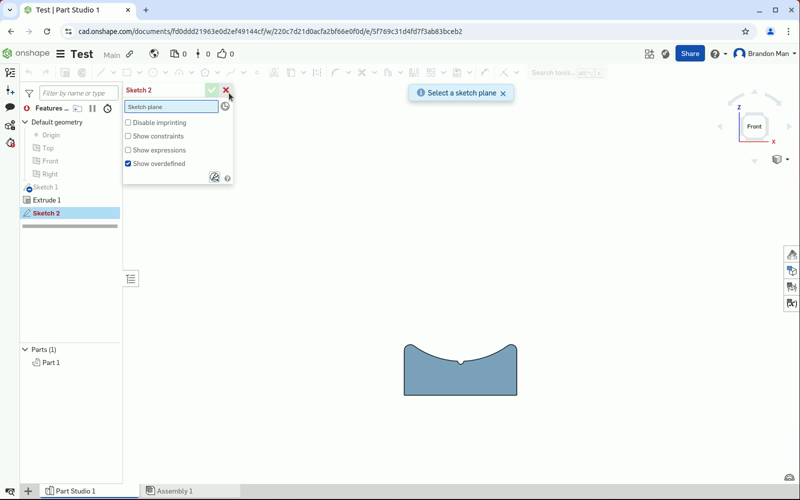
mouse_move(73, 163)
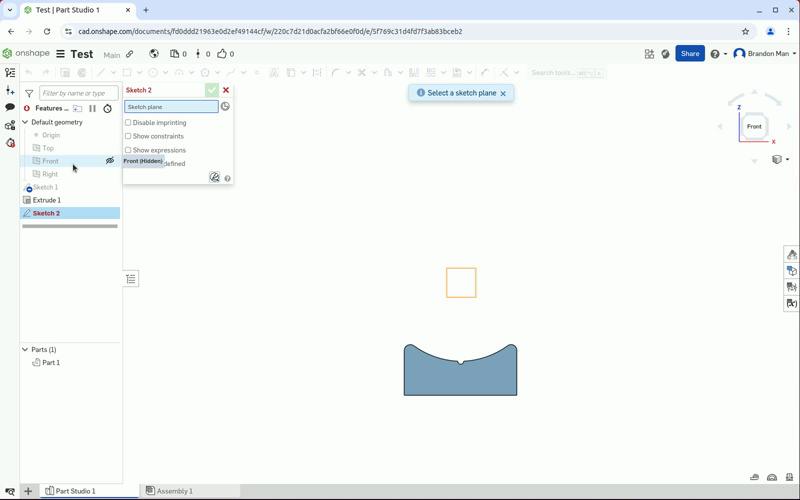
click(73, 163)
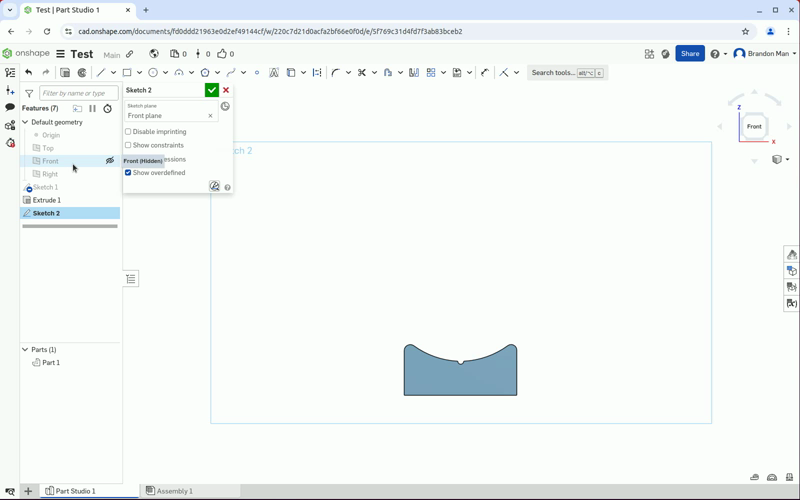
mouse_move(73, 352)
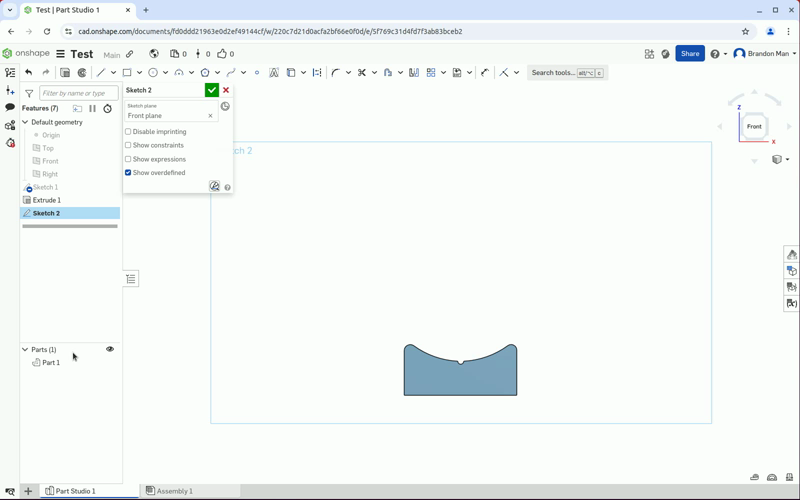
key(y)
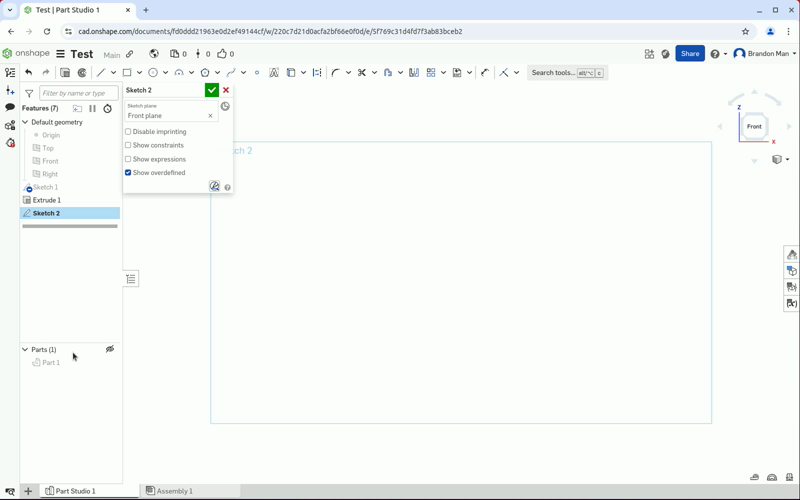
key(a)
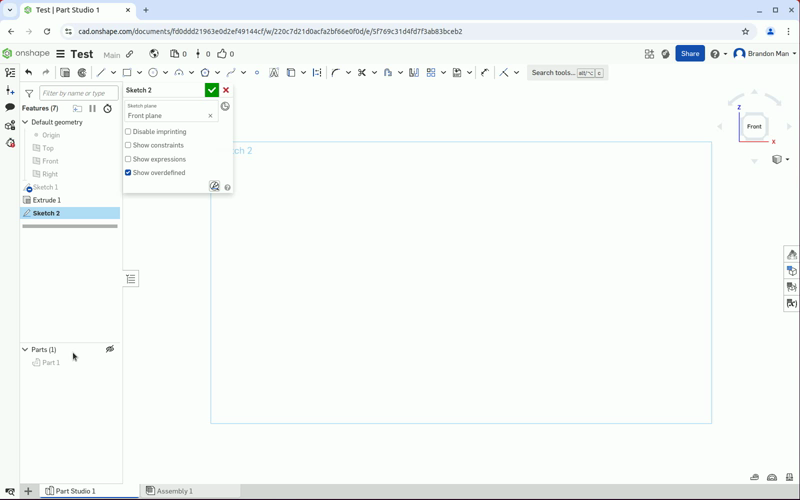
key_down(shift)
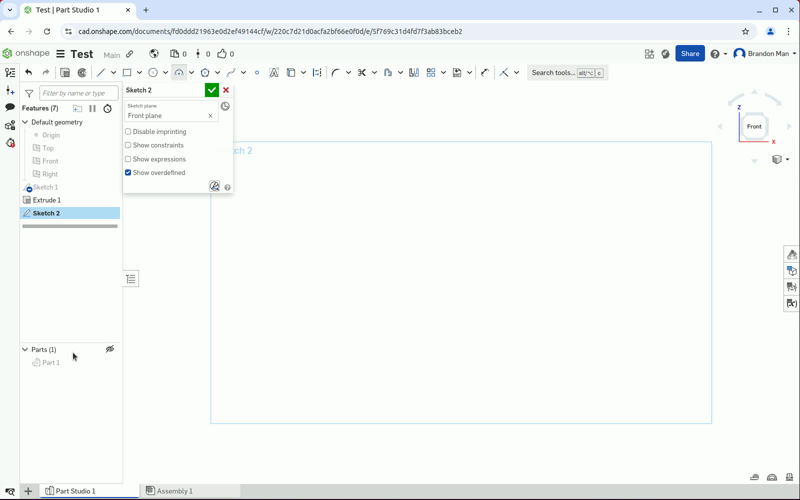
mouse_move(458, 361)
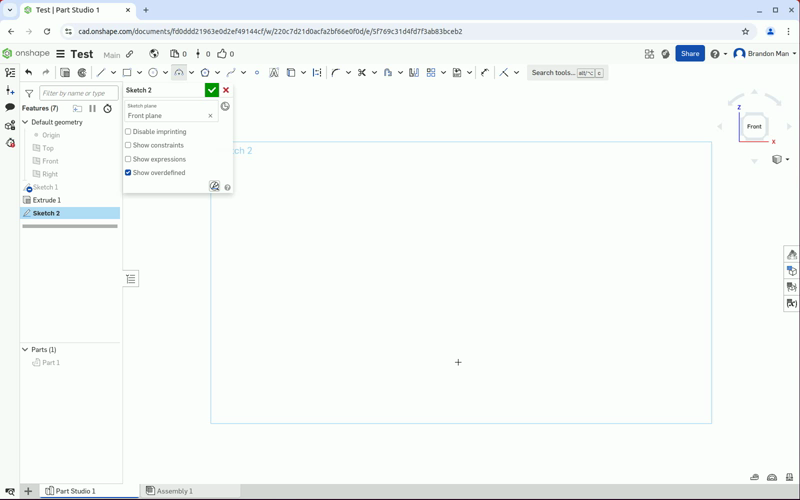
click(458, 361)
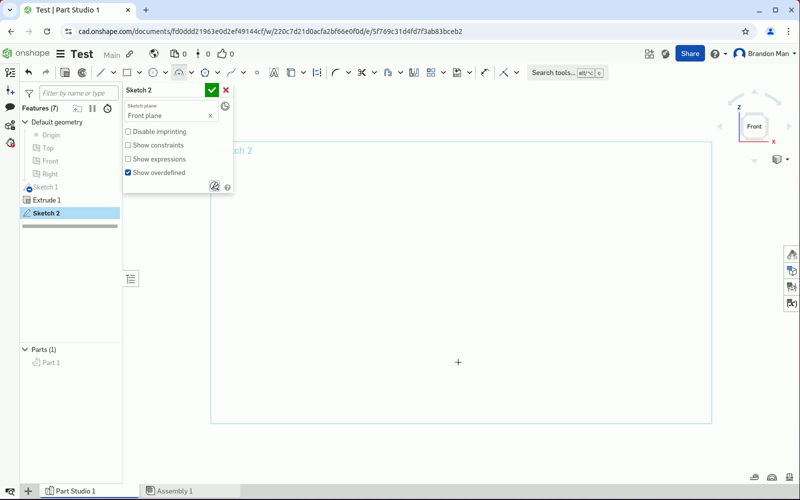
key_up(shift)
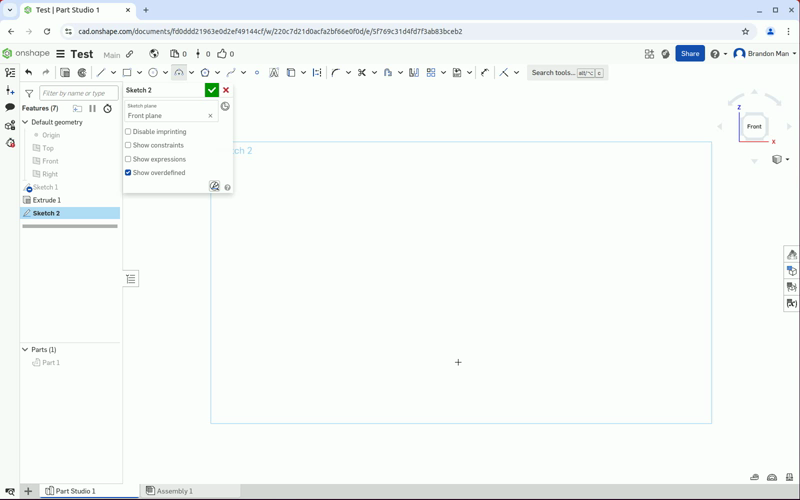
key_down(shift)
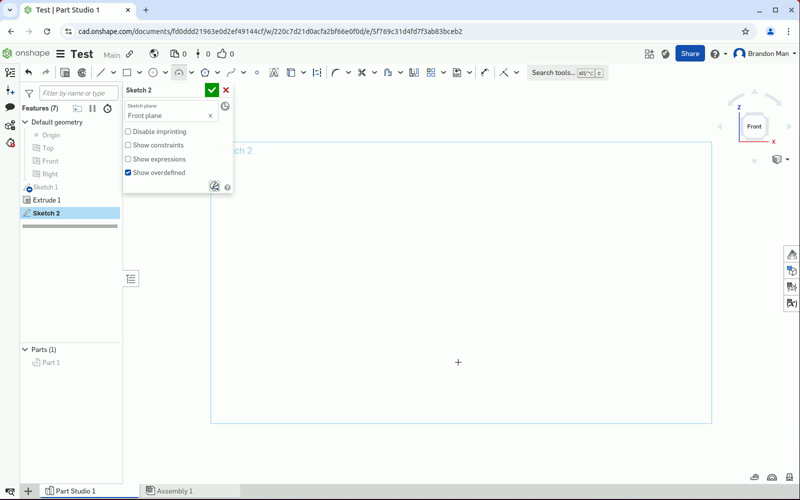
mouse_move(465, 361)
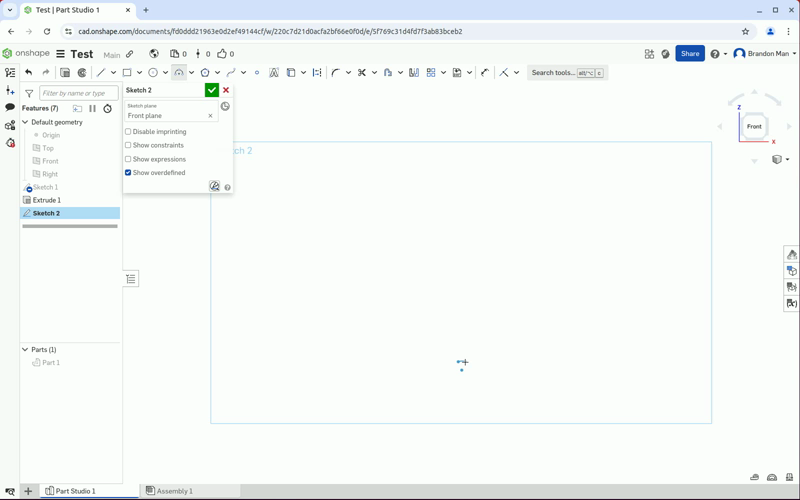
scroll(6)
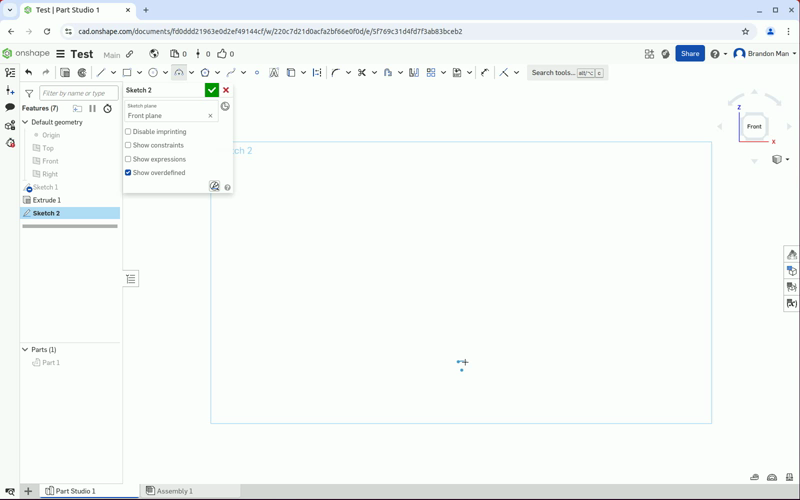
scroll(6)
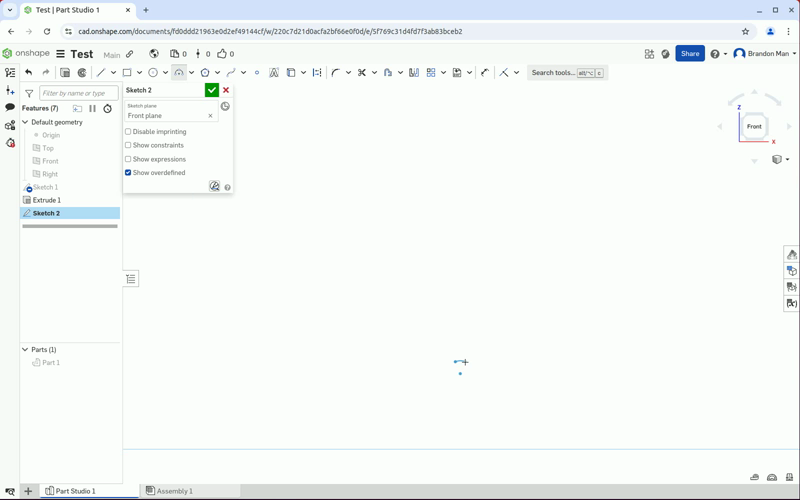
scroll(6)
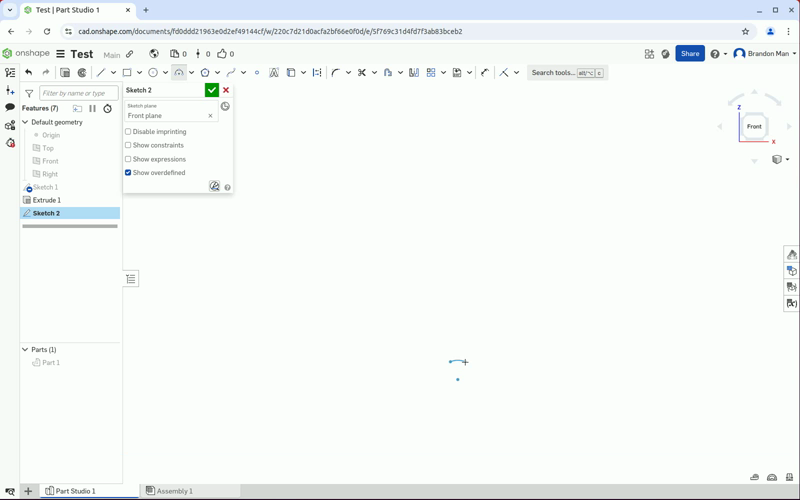
scroll(6)
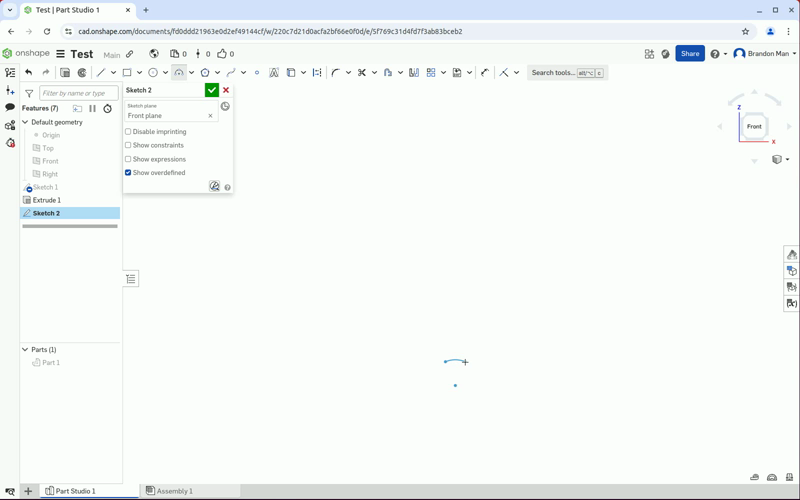
scroll(6)
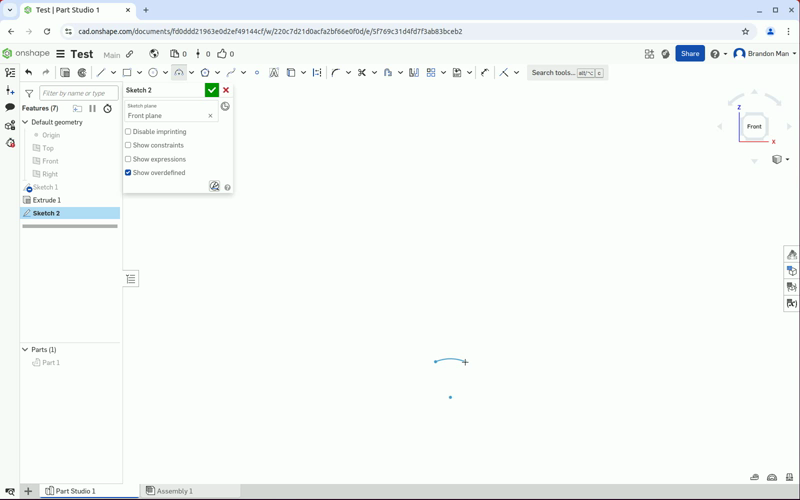
scroll(6)
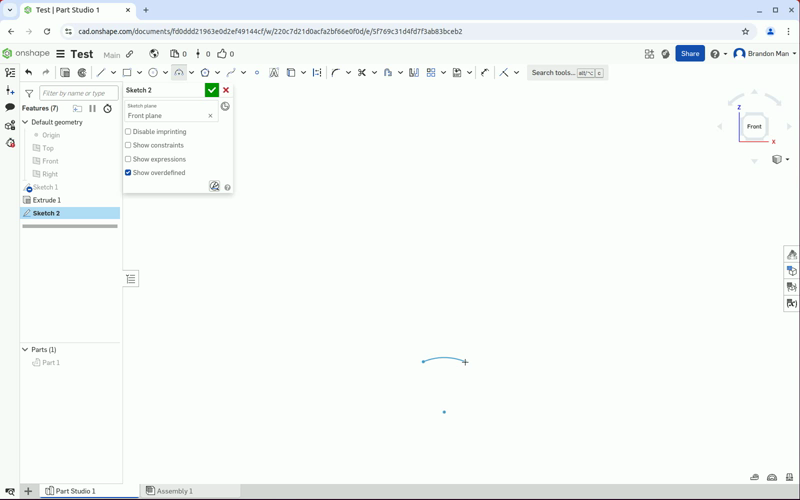
scroll(6)
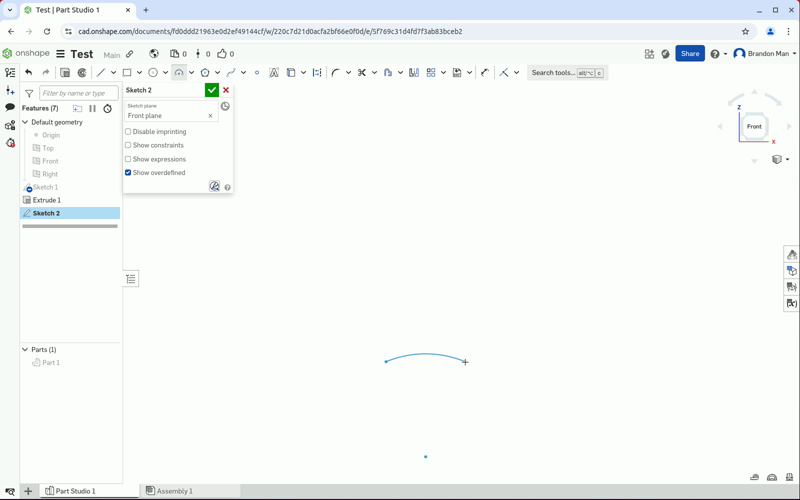
click(465, 361)
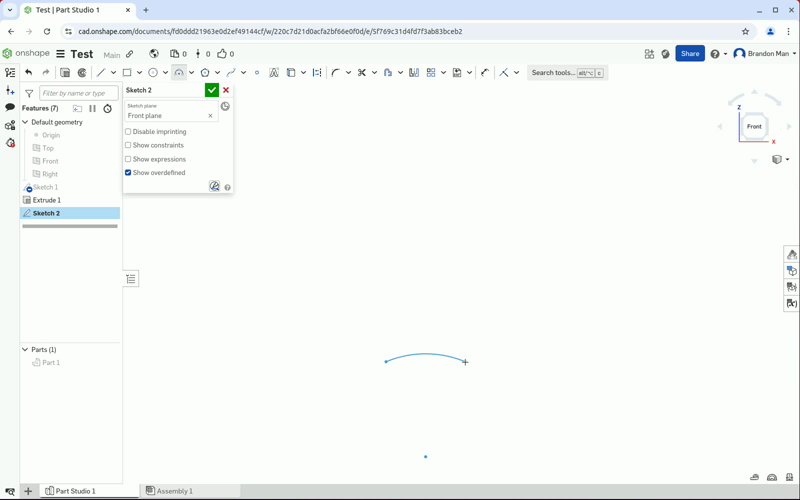
scroll(-6)
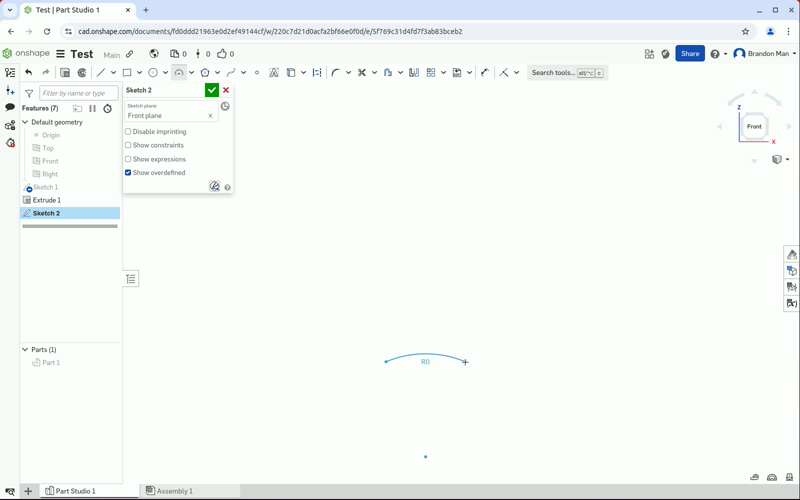
scroll(-6)
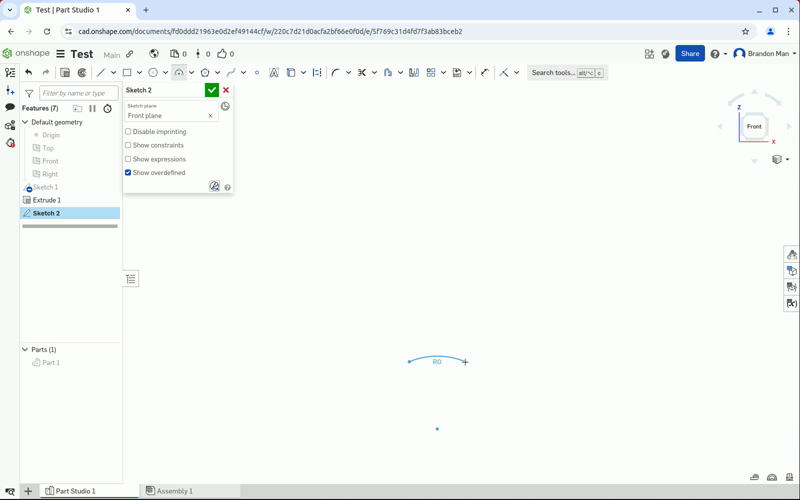
scroll(-6)
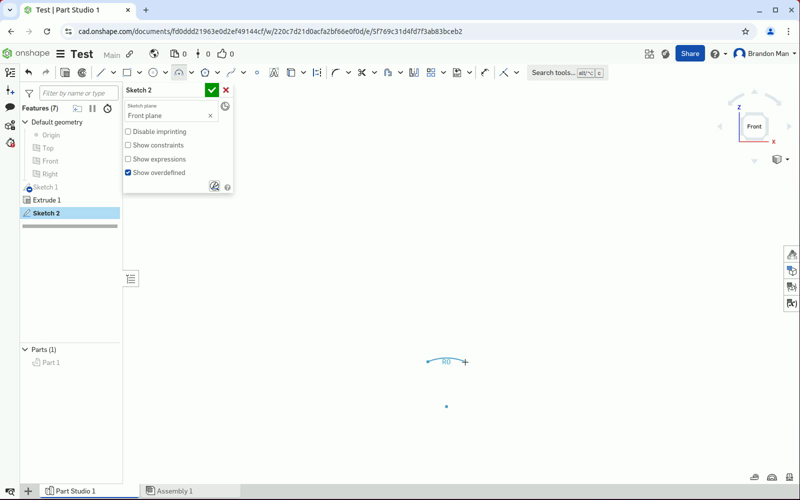
scroll(-6)
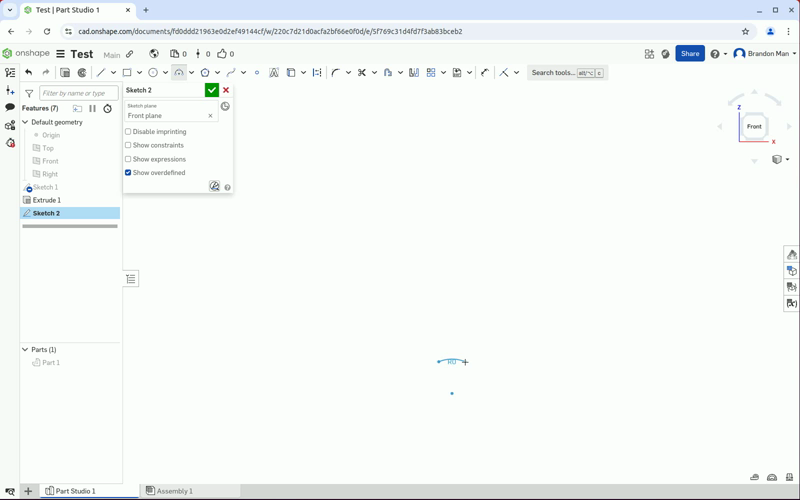
scroll(-6)
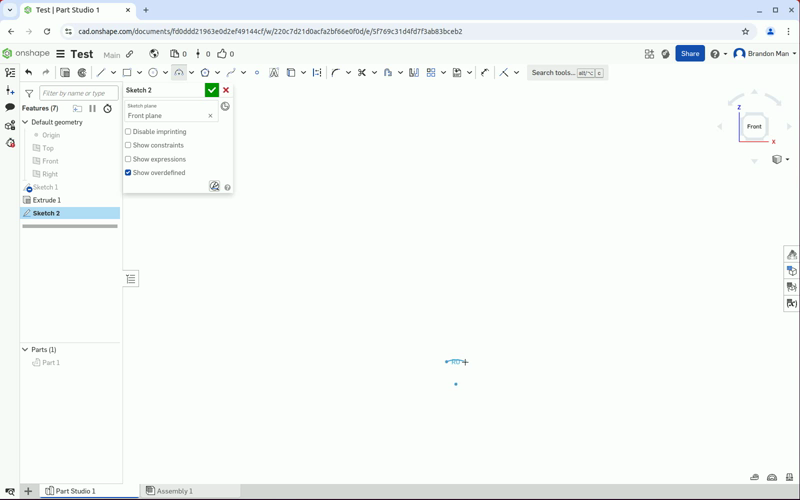
scroll(-6)
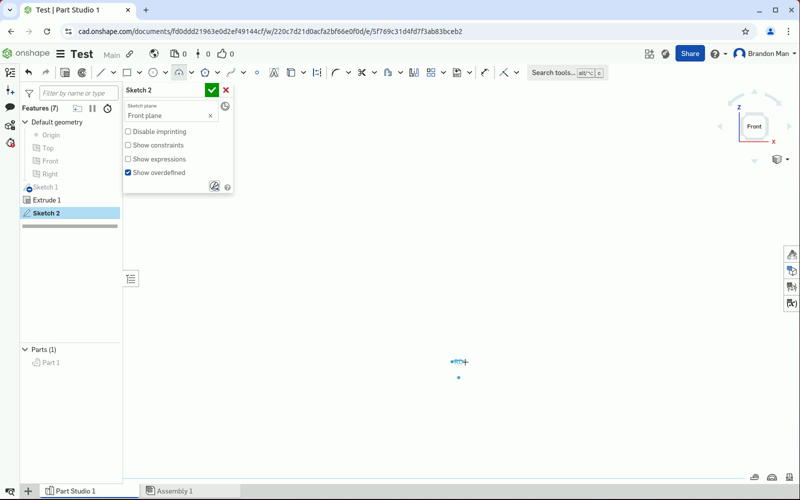
scroll(-6)
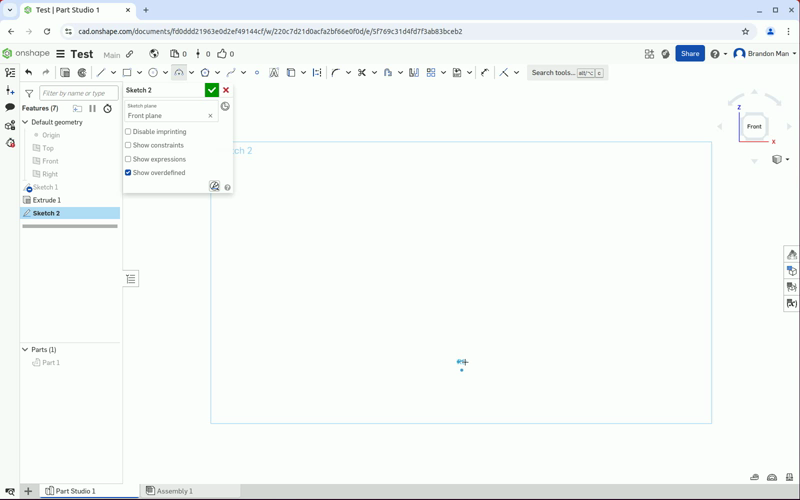
mouse_move(461, 364)
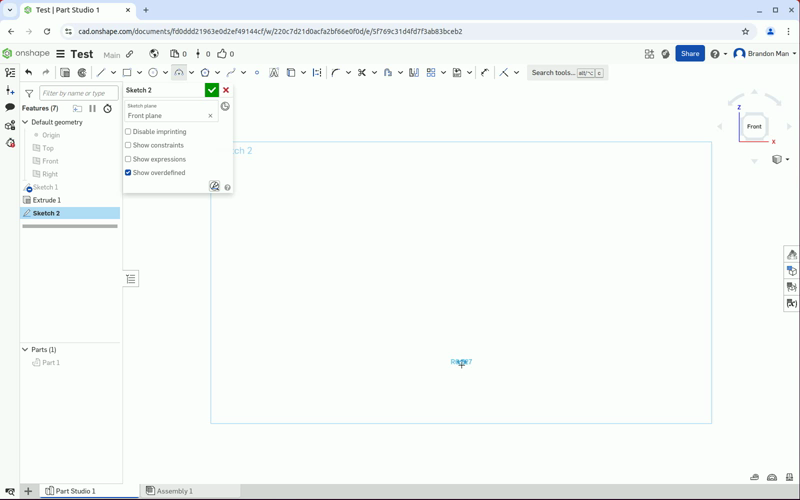
scroll(6)
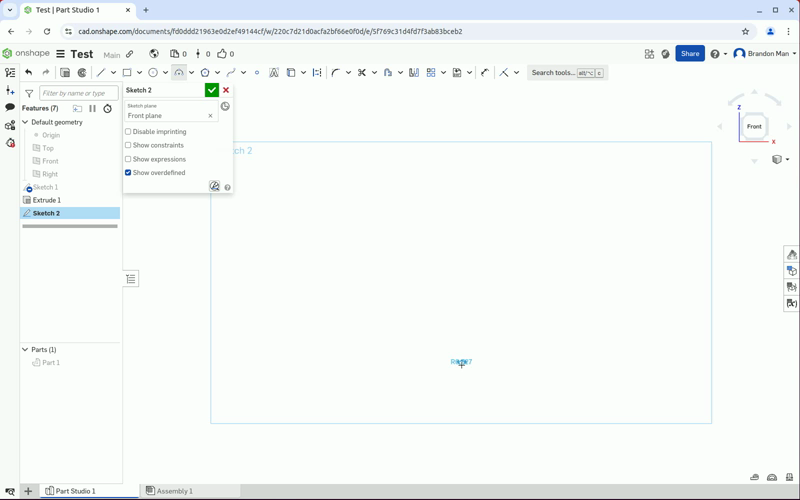
scroll(6)
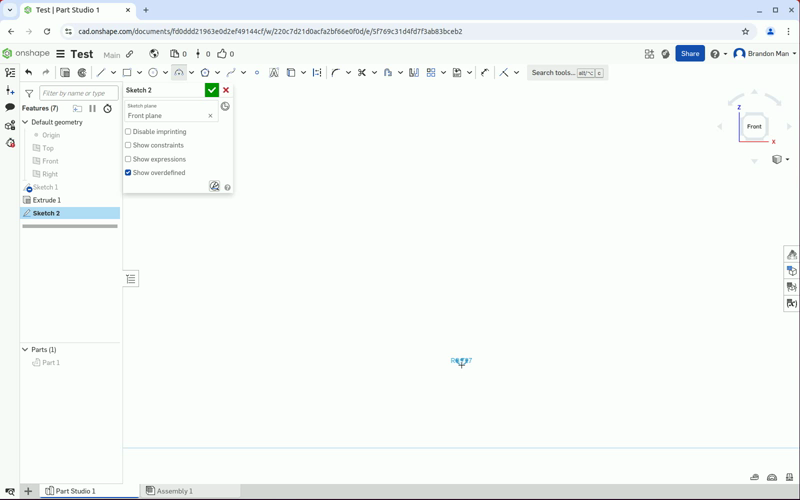
scroll(6)
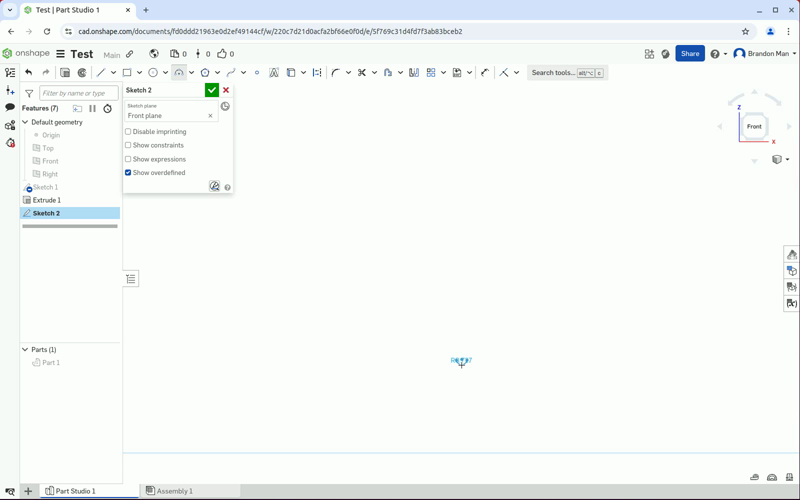
scroll(6)
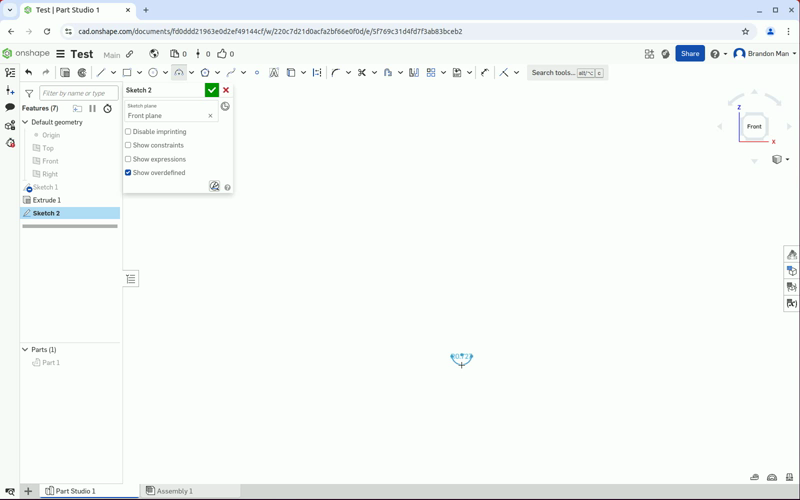
scroll(6)
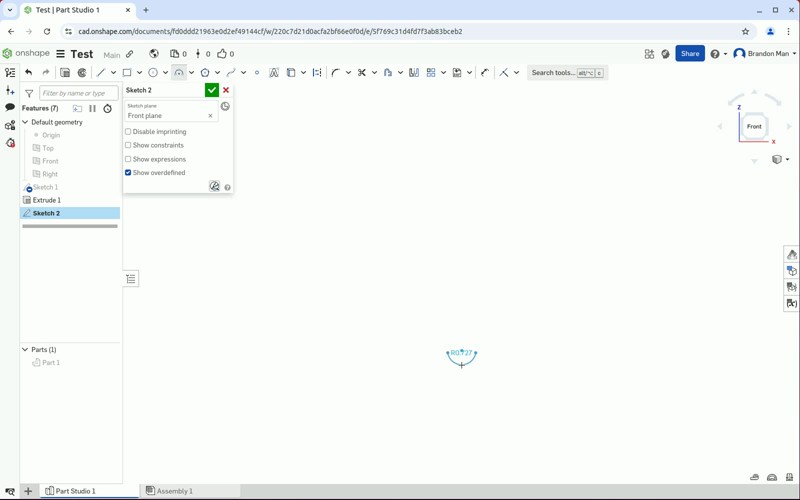
scroll(6)
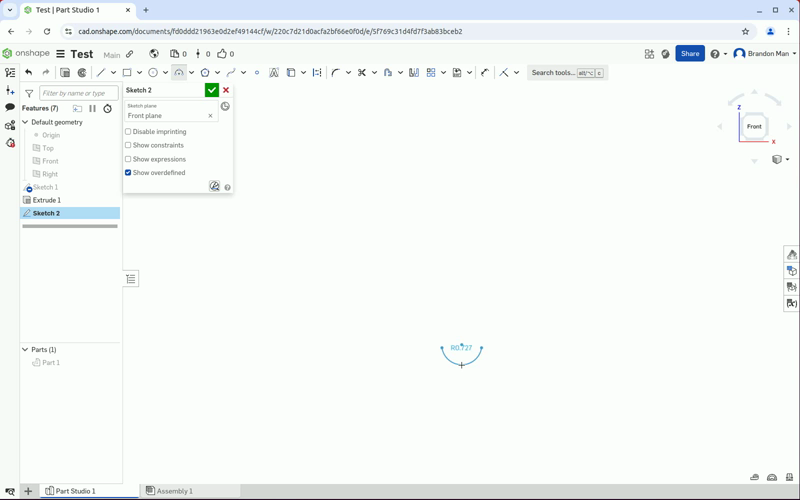
scroll(6)
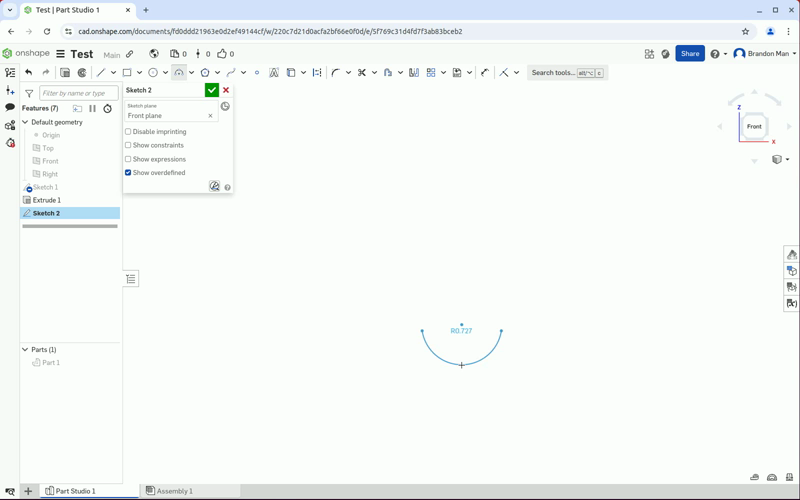
click(461, 364)
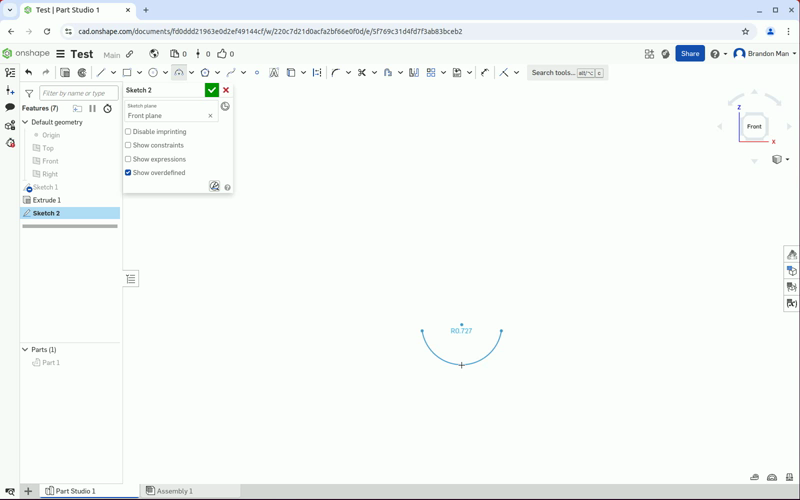
scroll(-6)
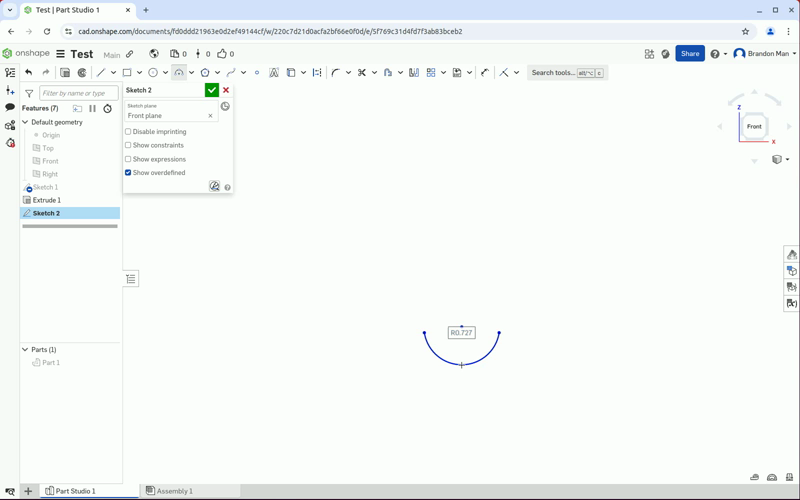
scroll(-6)
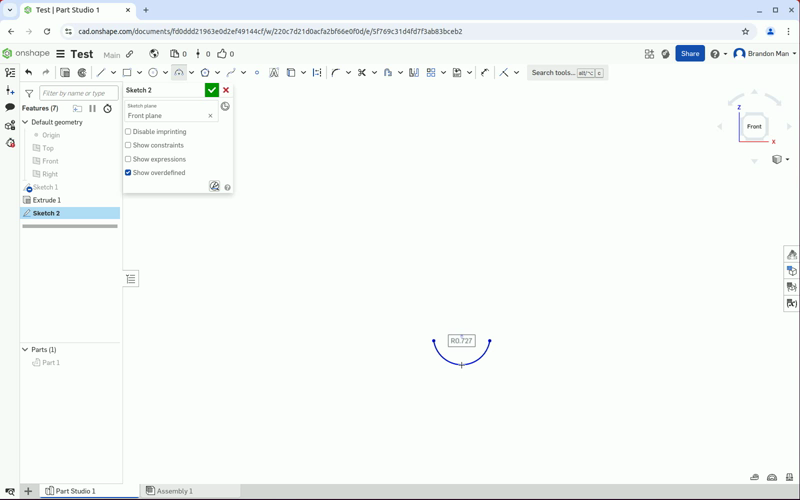
scroll(-6)
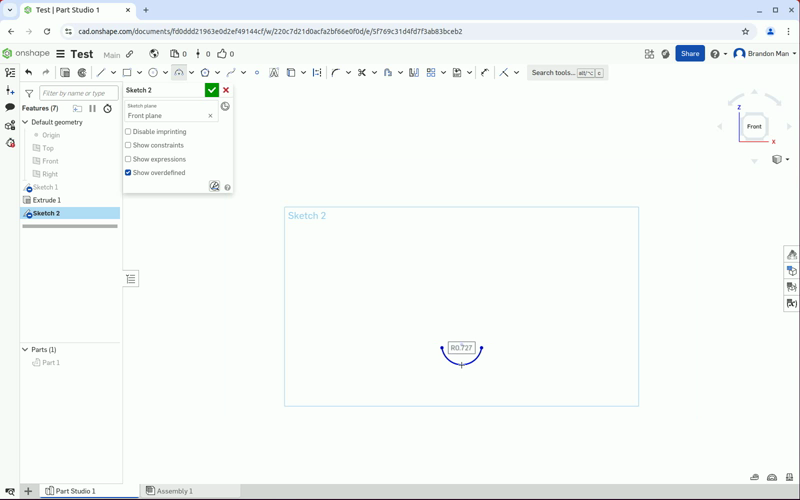
scroll(-6)
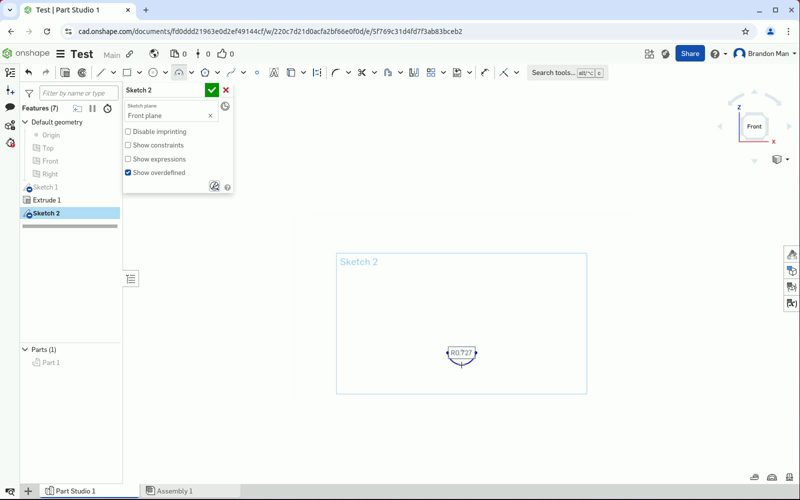
scroll(-6)
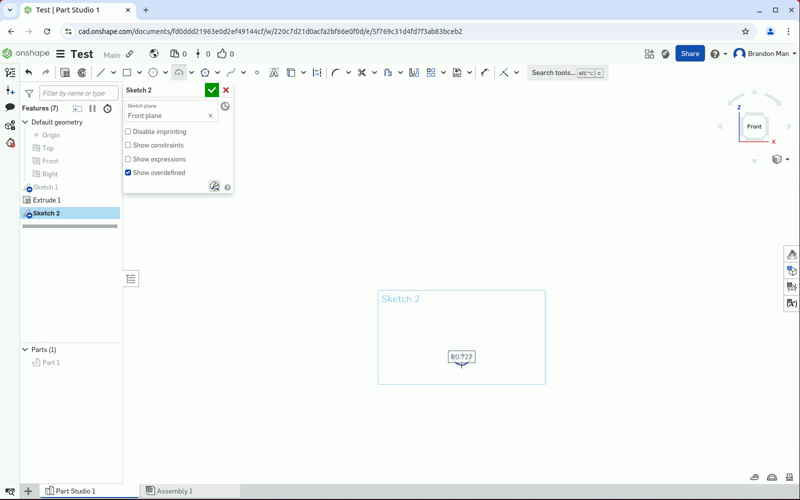
scroll(-6)
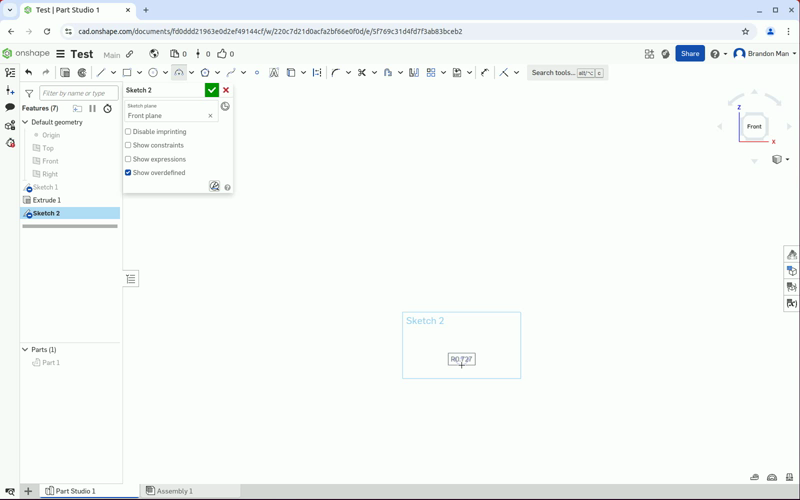
scroll(-6)
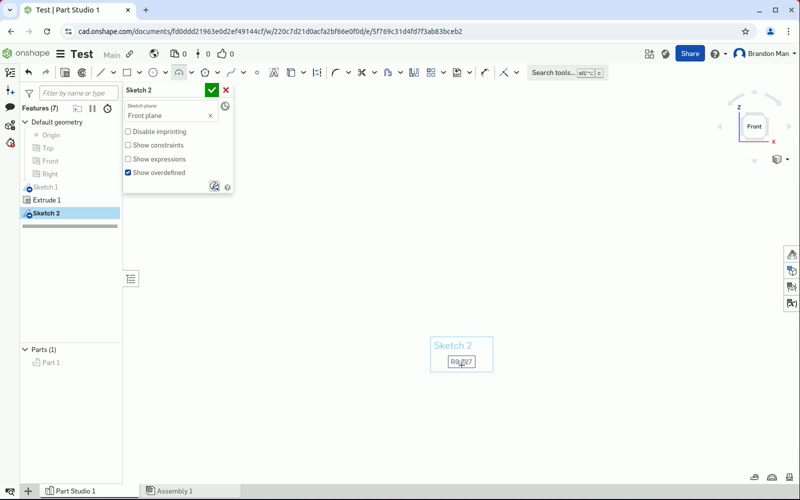
key_up(shift)
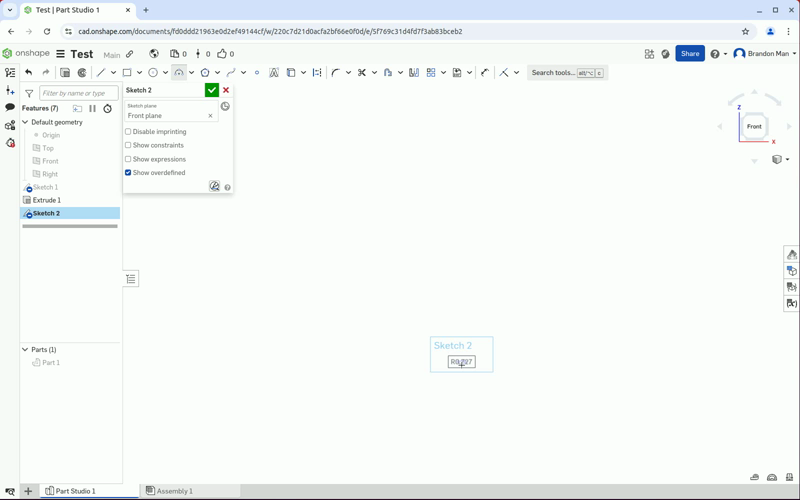
mouse_move(465, 361)
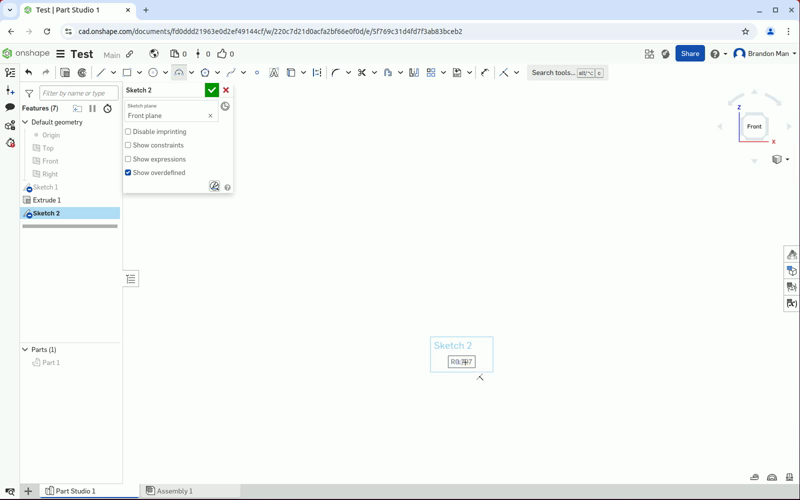
scroll(6)
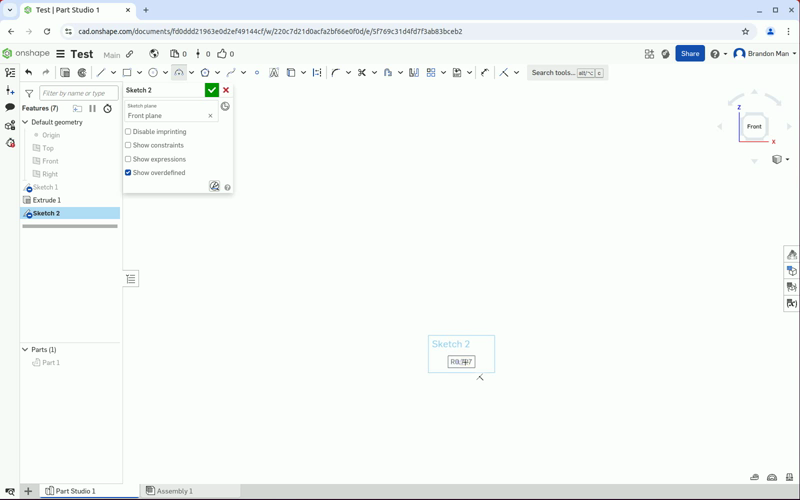
scroll(6)
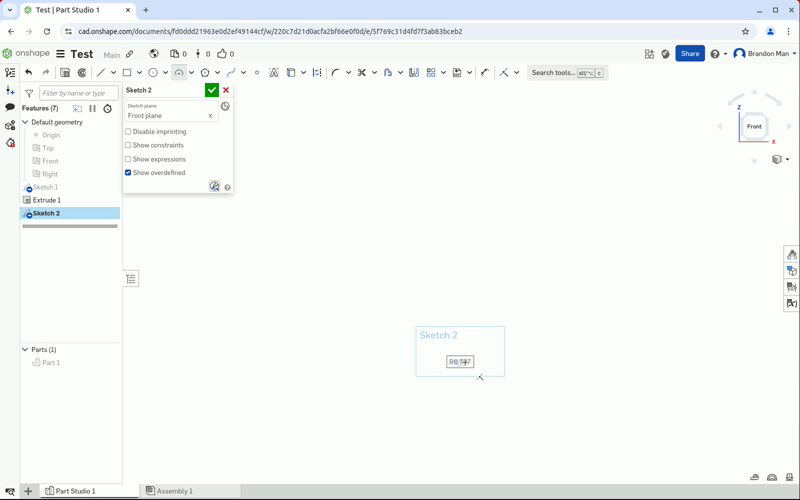
scroll(6)
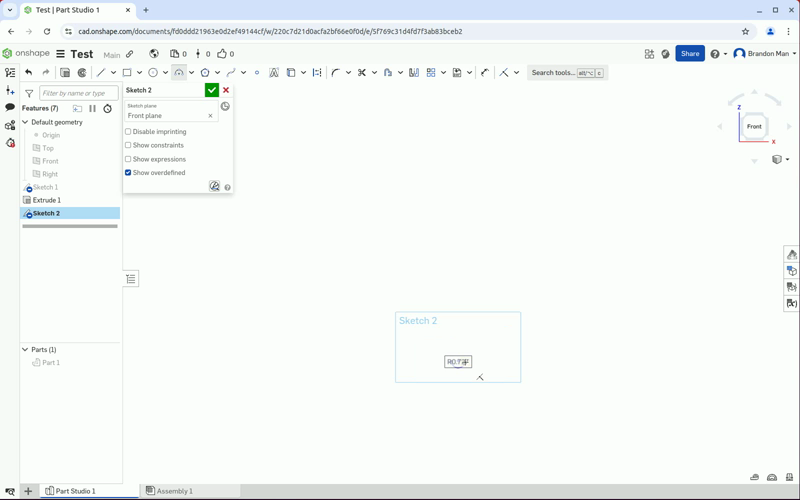
scroll(6)
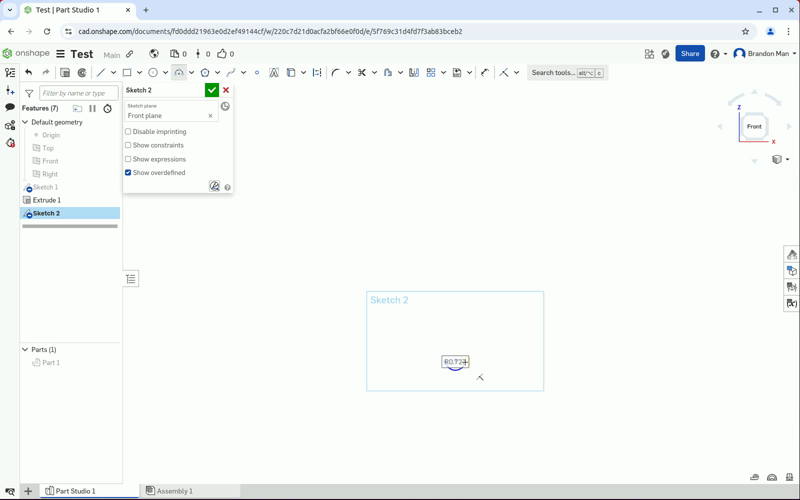
scroll(6)
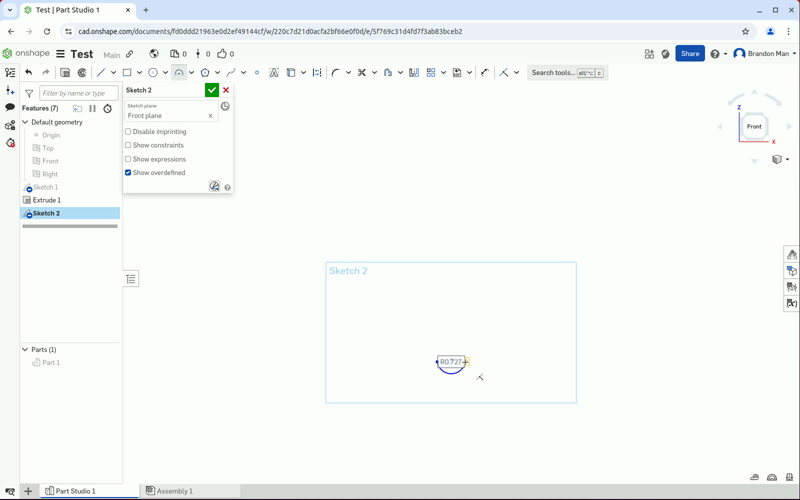
scroll(6)
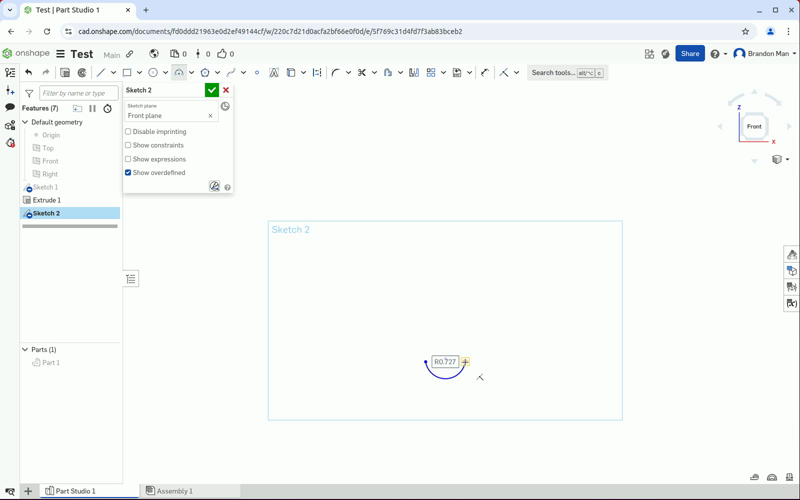
scroll(6)
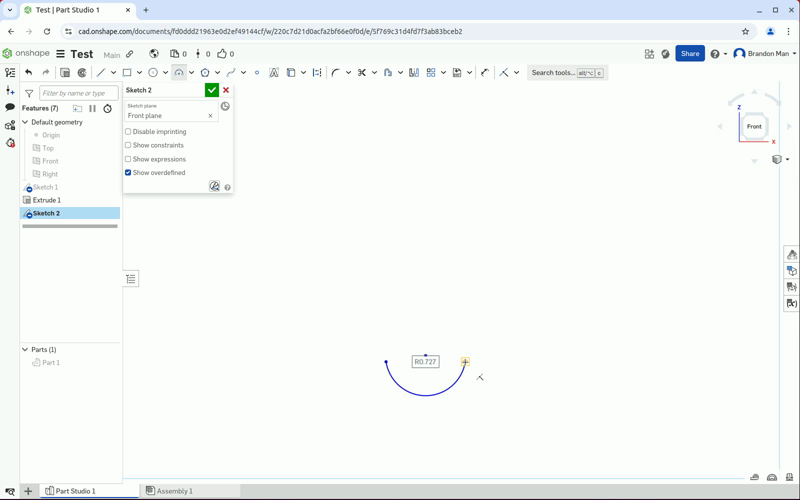
click(465, 361)
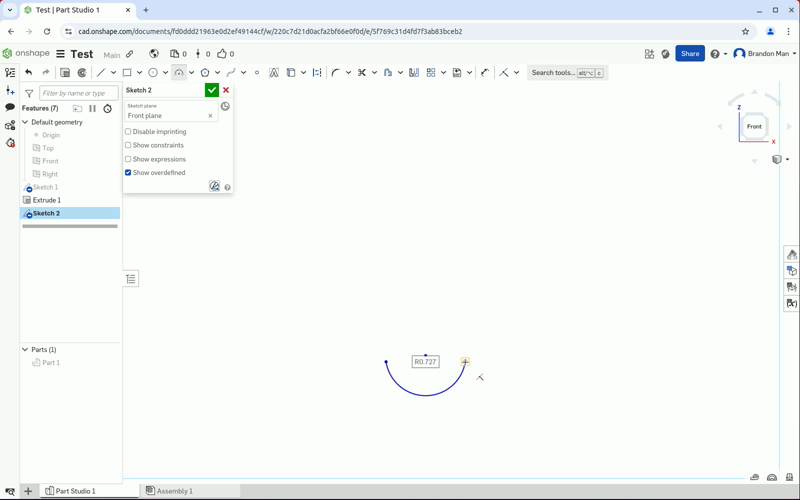
scroll(-6)
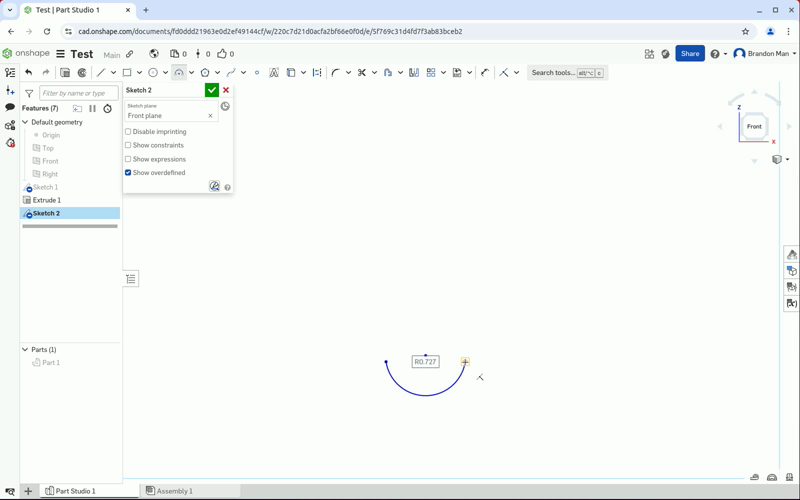
scroll(-6)
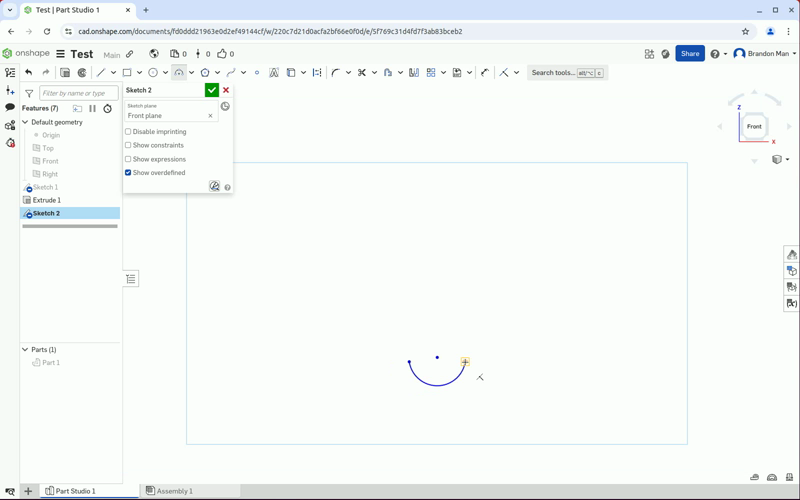
scroll(-6)
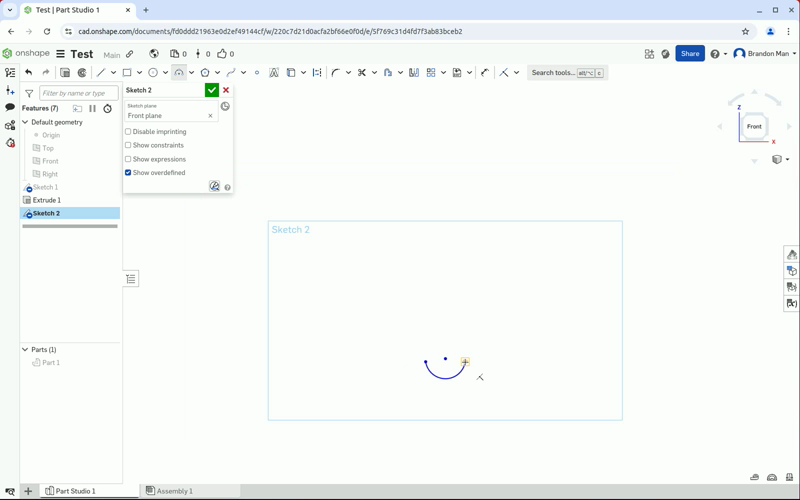
scroll(-6)
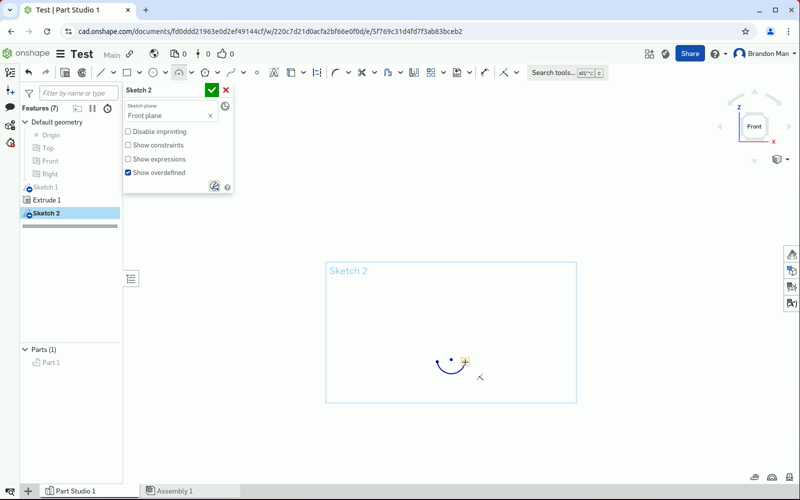
scroll(-6)
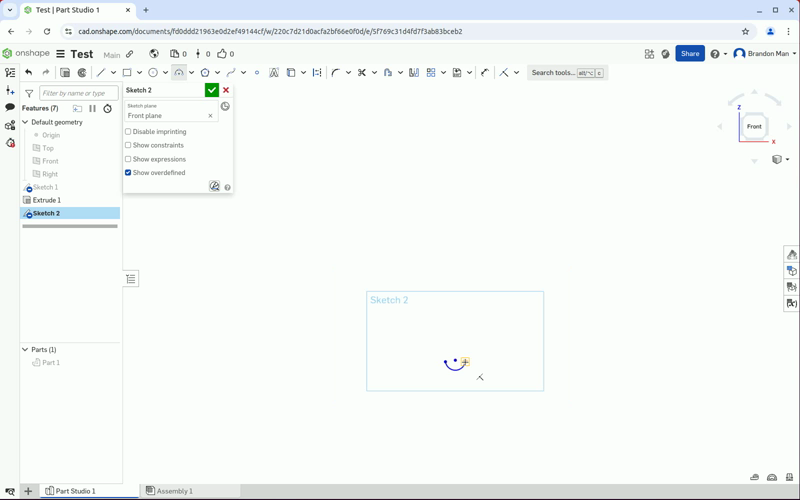
scroll(-6)
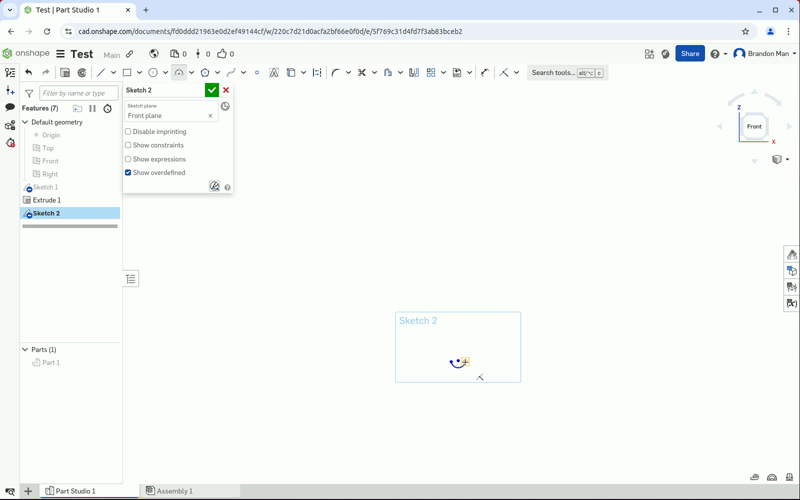
scroll(-6)
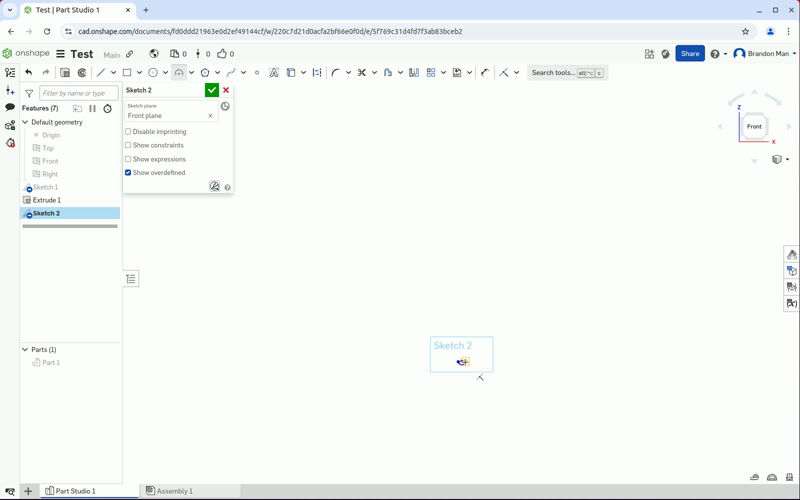
mouse_move(458, 361)
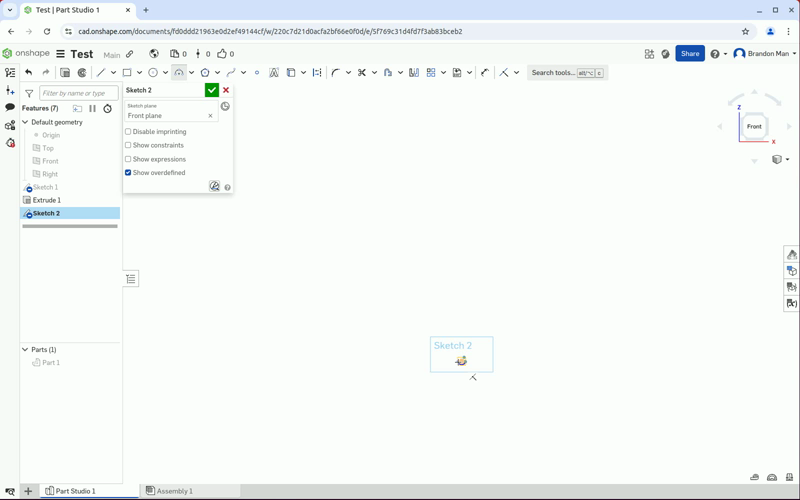
scroll(6)
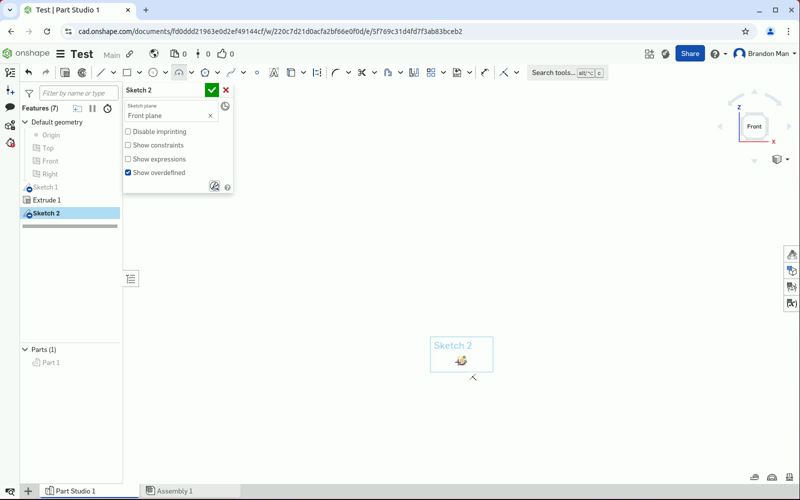
scroll(6)
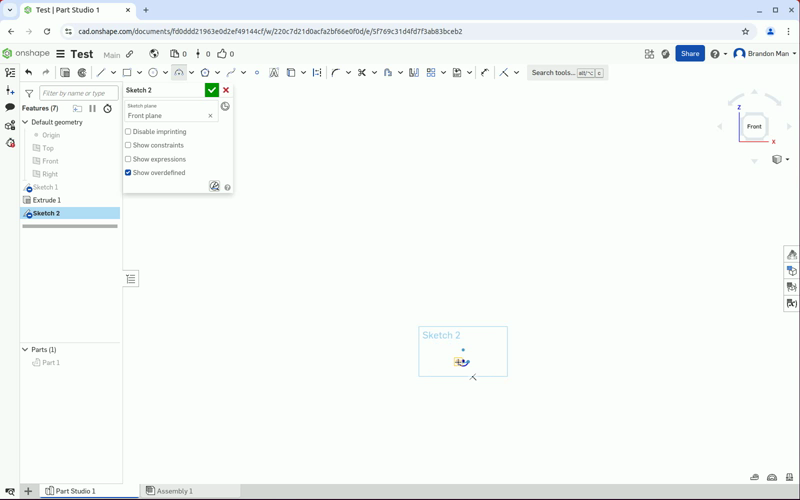
scroll(6)
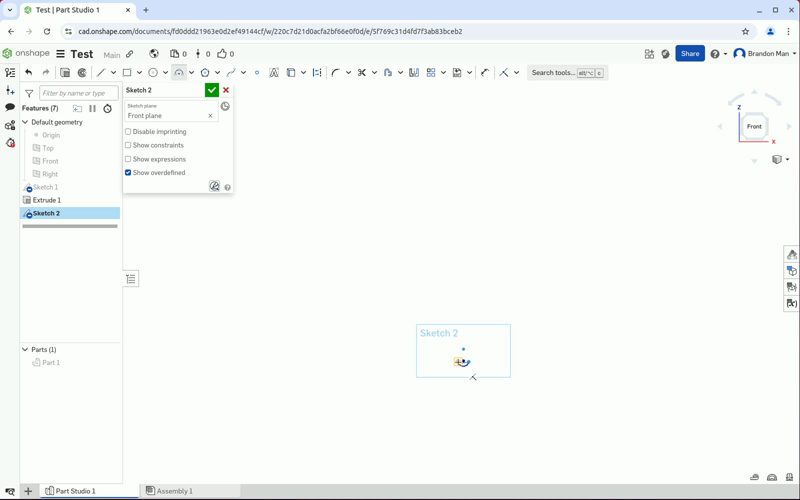
scroll(6)
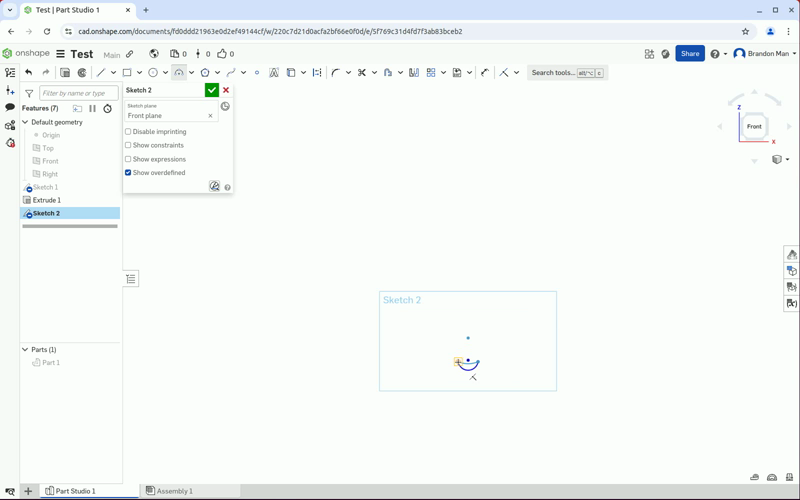
scroll(6)
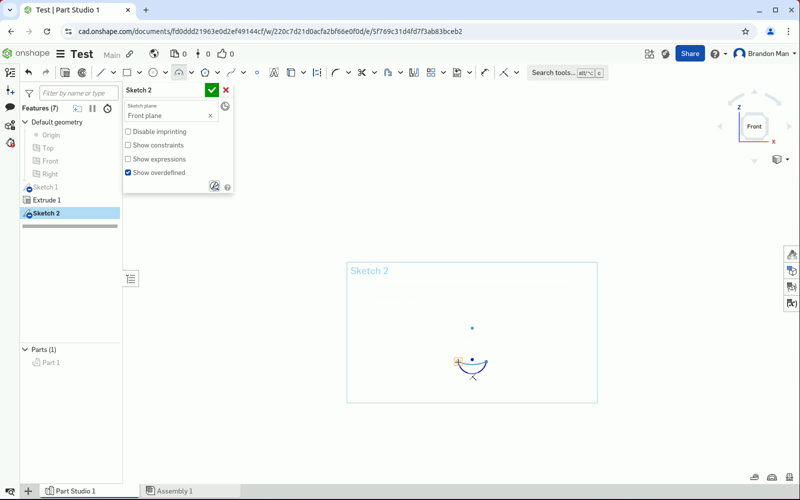
scroll(6)
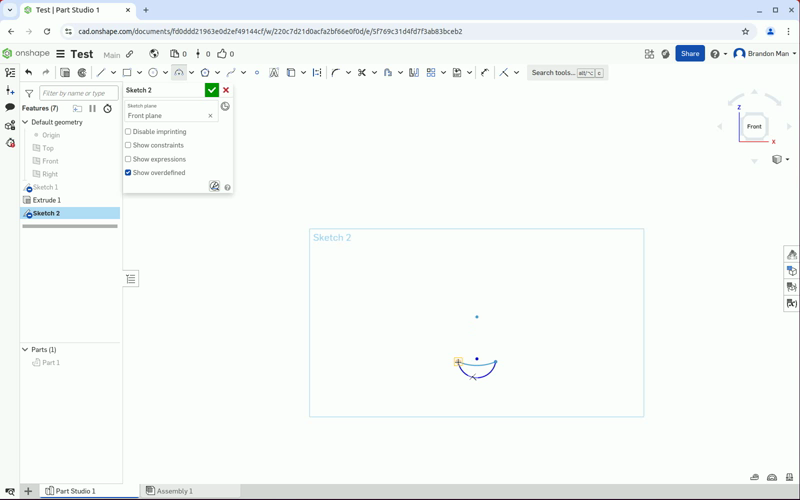
scroll(6)
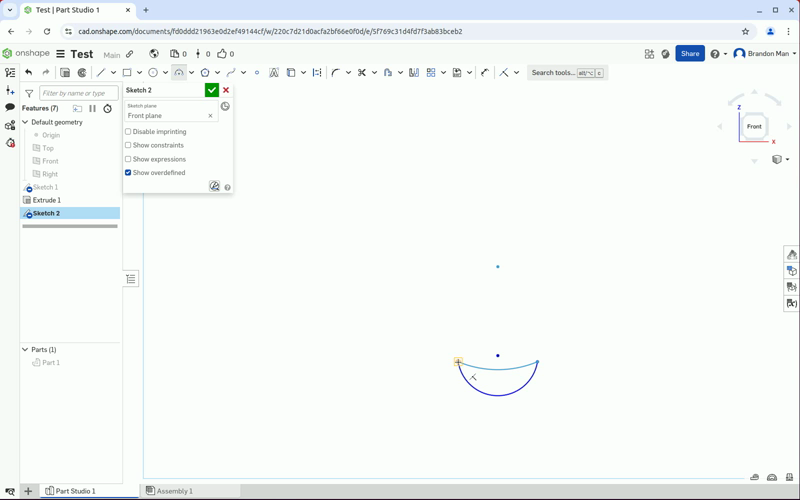
click(458, 361)
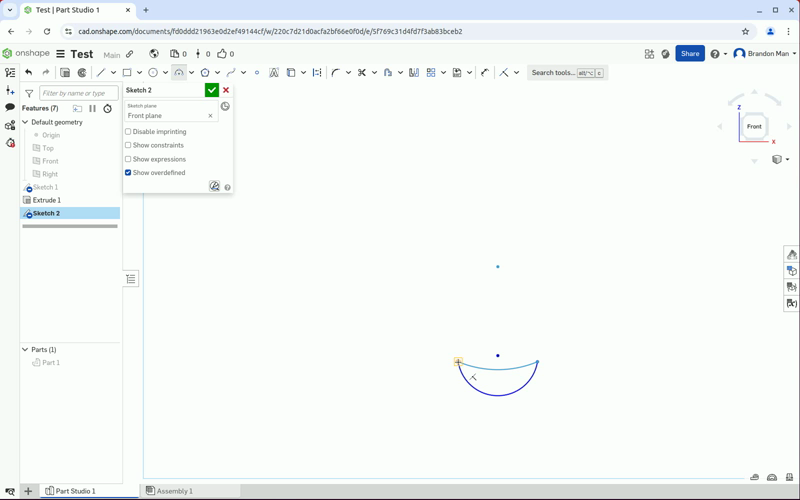
scroll(-6)
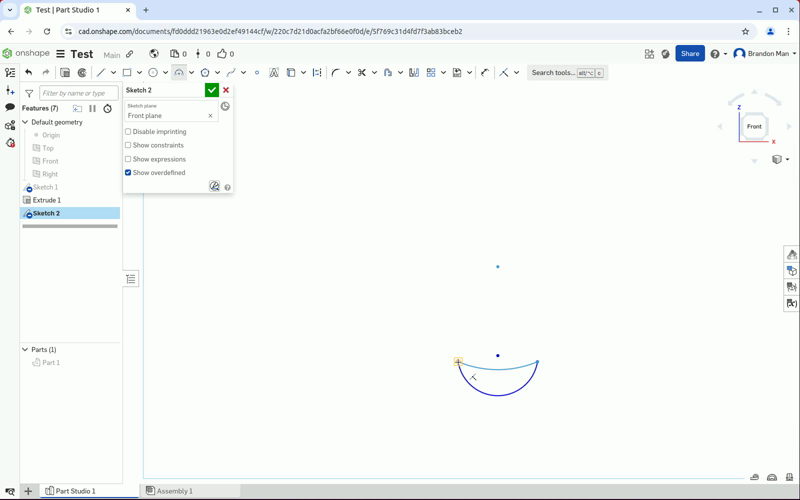
scroll(-6)
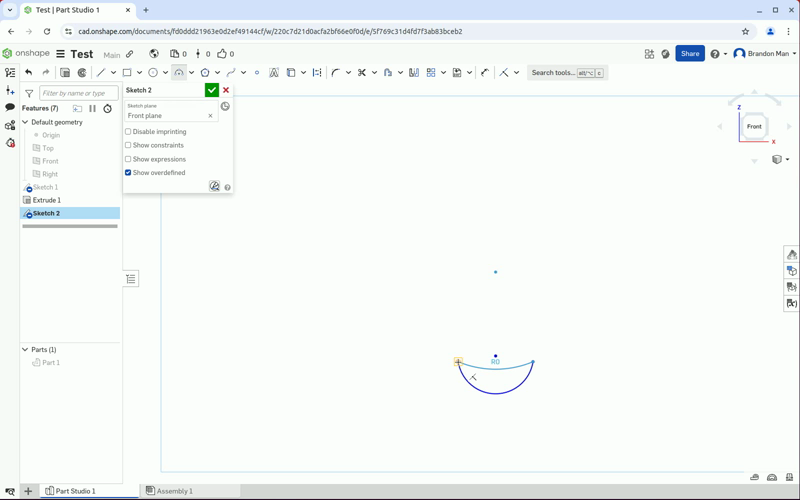
scroll(-6)
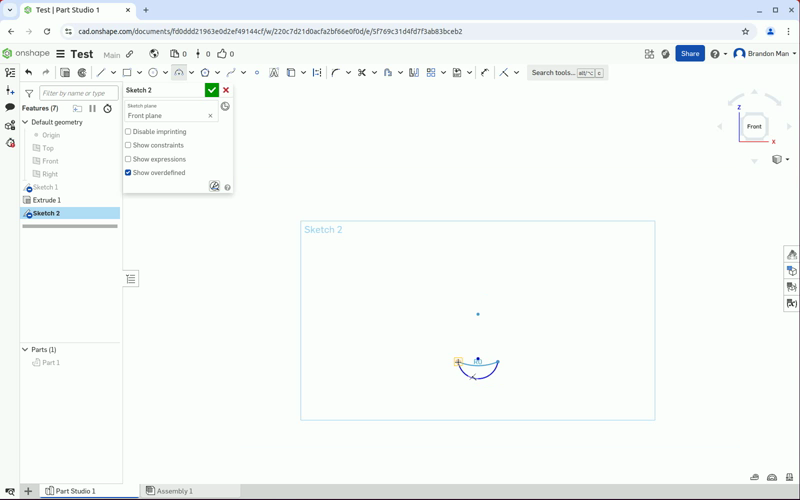
scroll(-6)
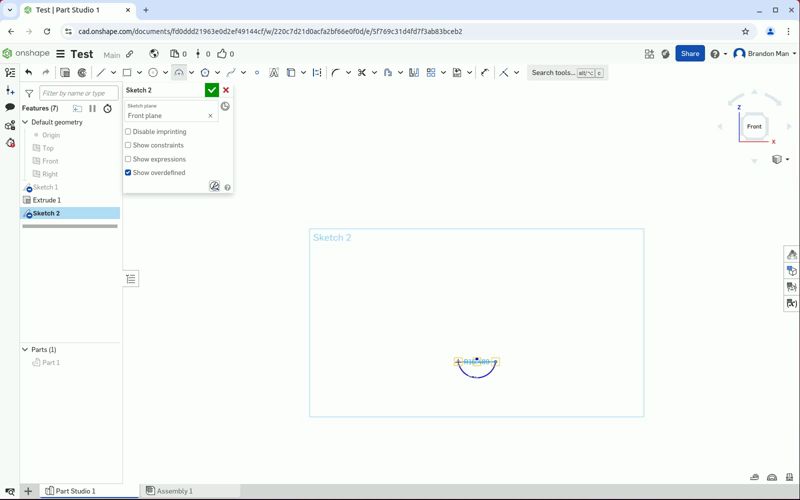
scroll(-6)
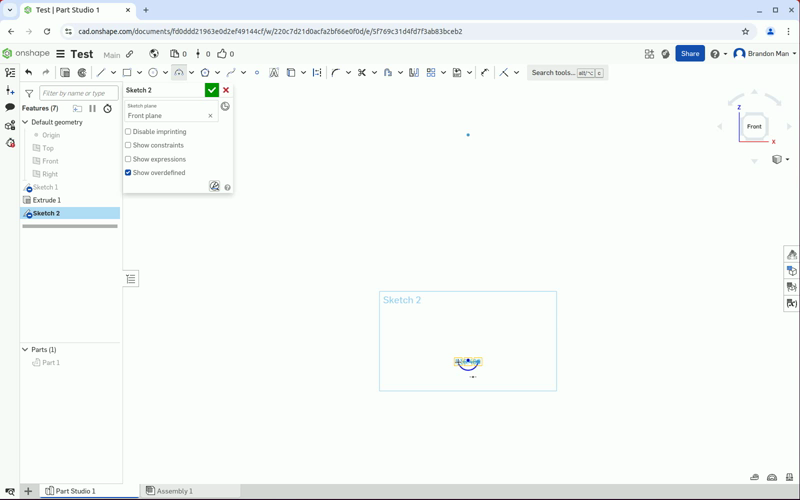
scroll(-6)
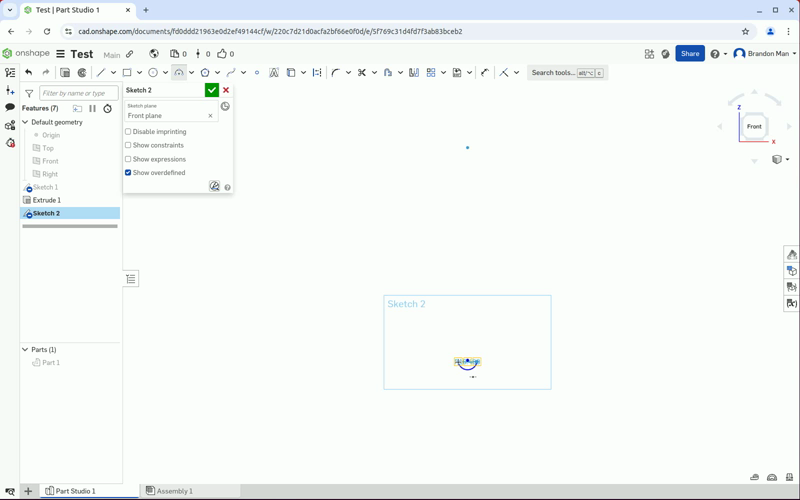
scroll(-6)
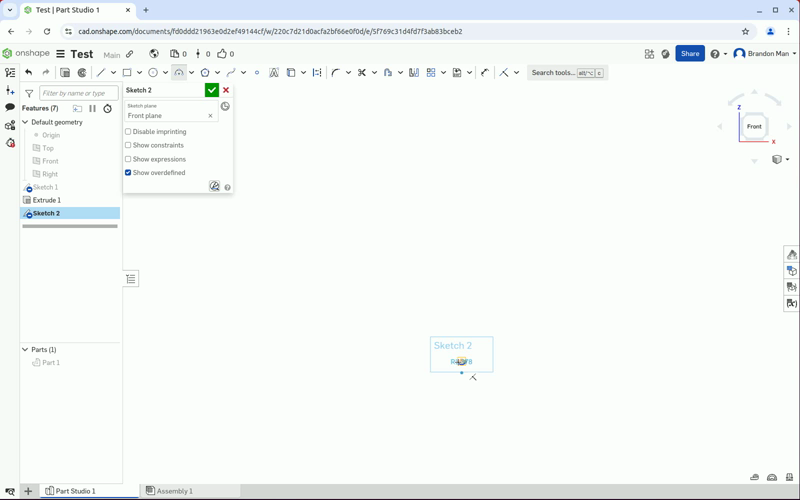
key_down(shift)
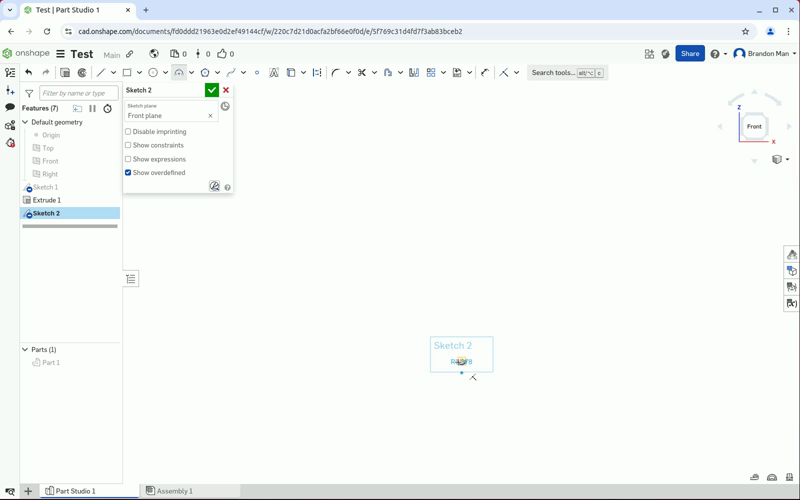
mouse_move(461, 362)
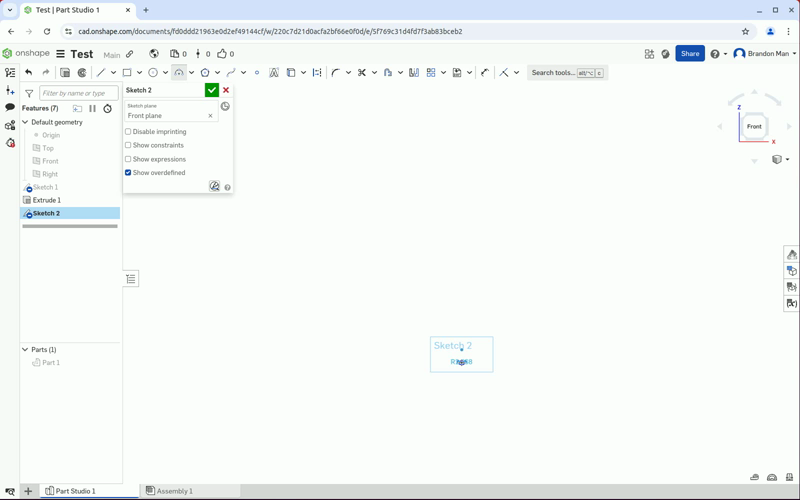
scroll(6)
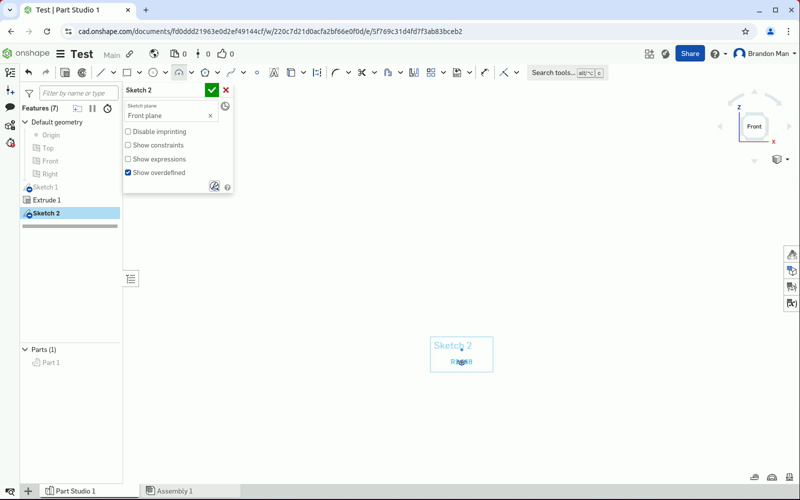
scroll(6)
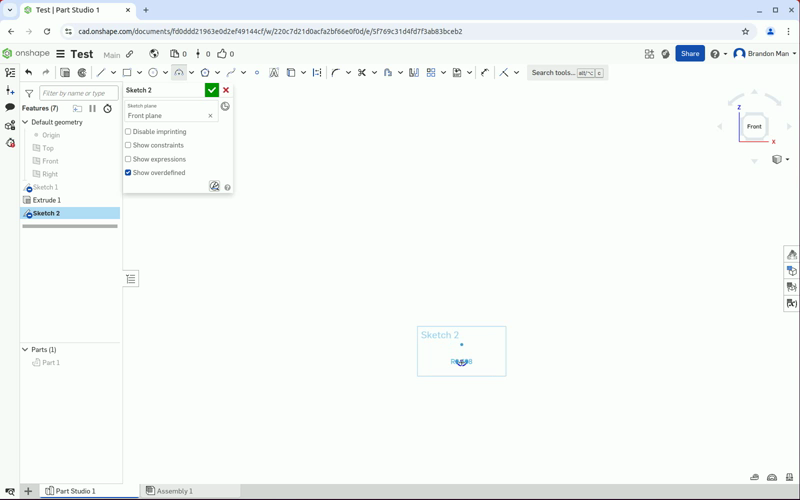
scroll(6)
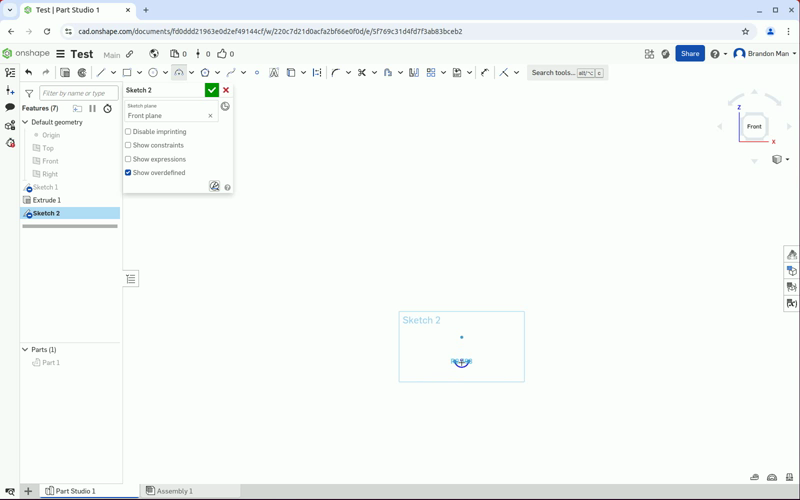
scroll(6)
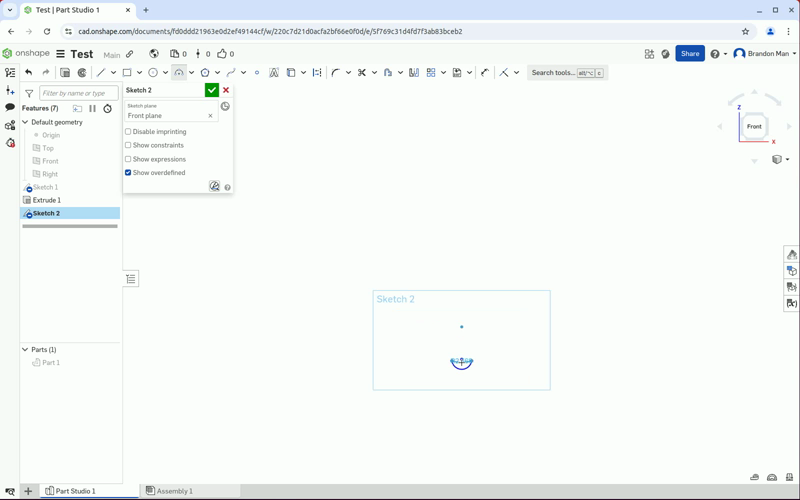
scroll(6)
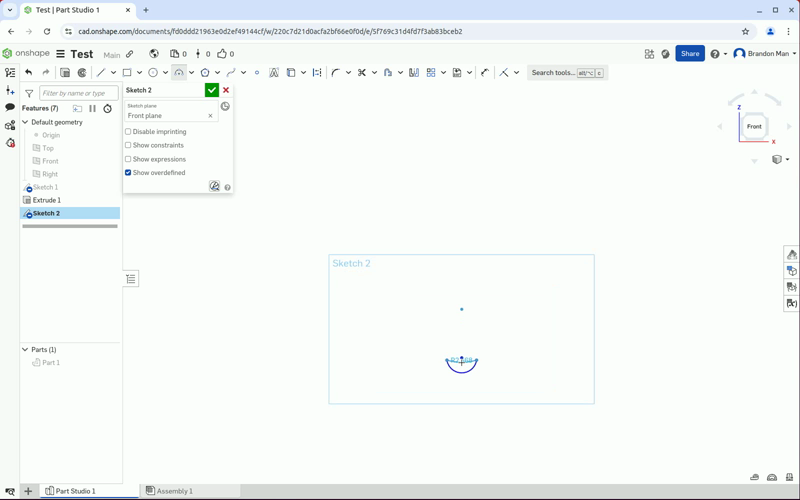
scroll(6)
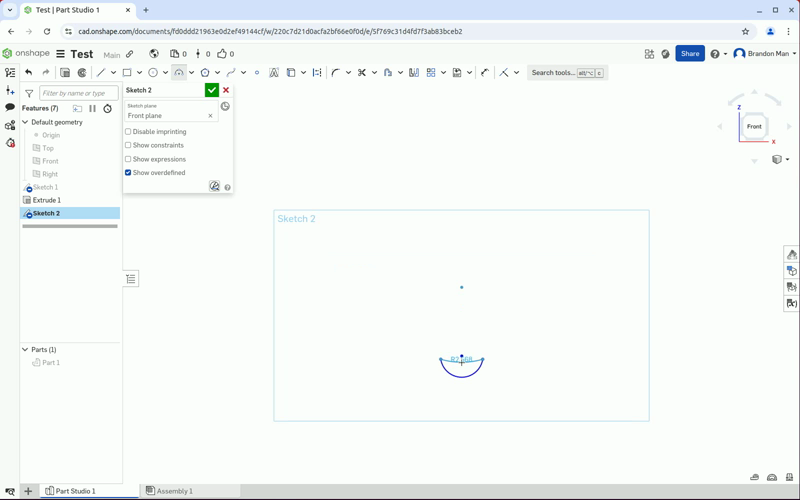
scroll(6)
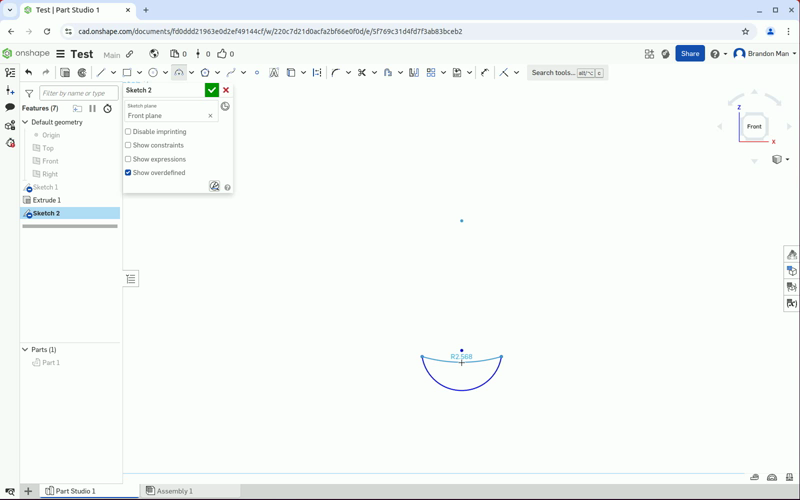
click(461, 362)
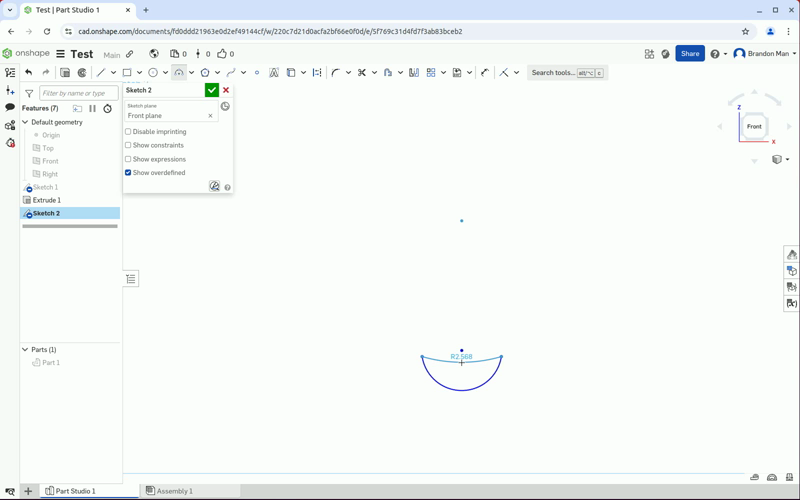
scroll(-6)
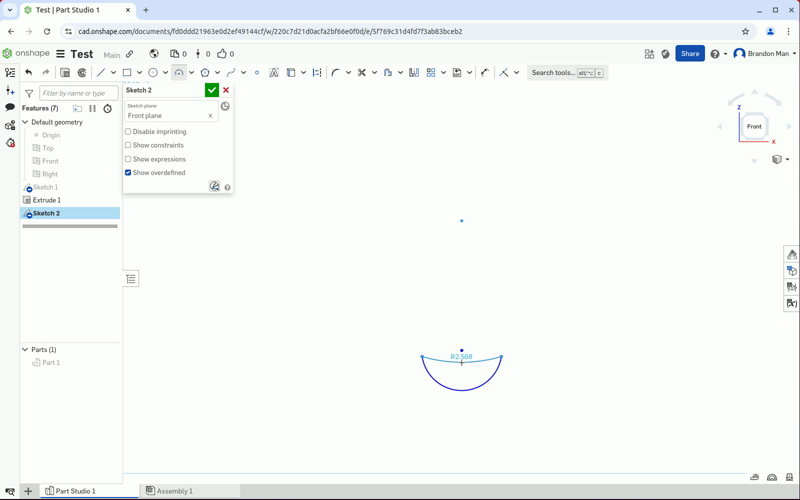
scroll(-6)
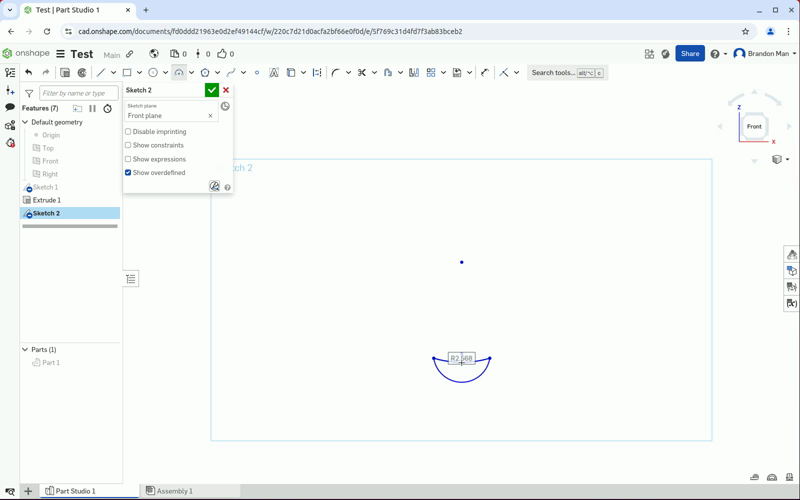
scroll(-6)
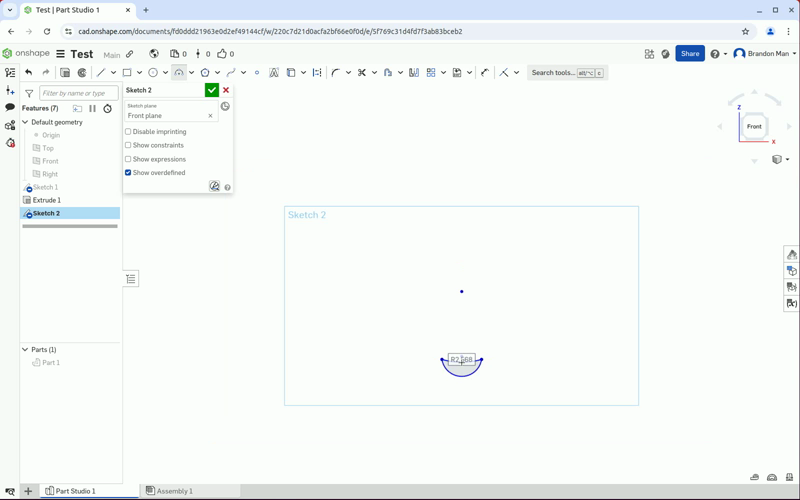
scroll(-6)
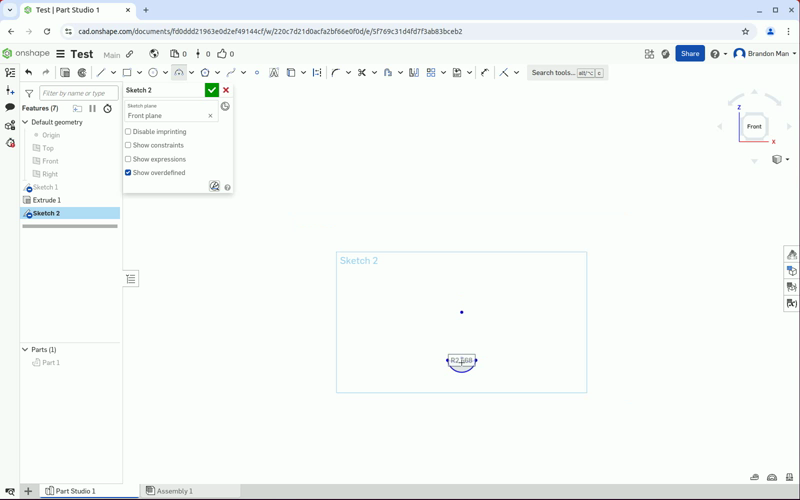
scroll(-6)
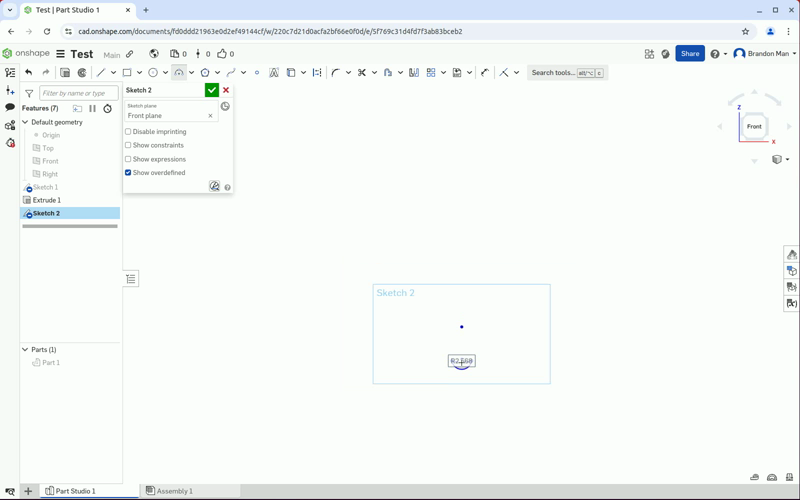
scroll(-6)
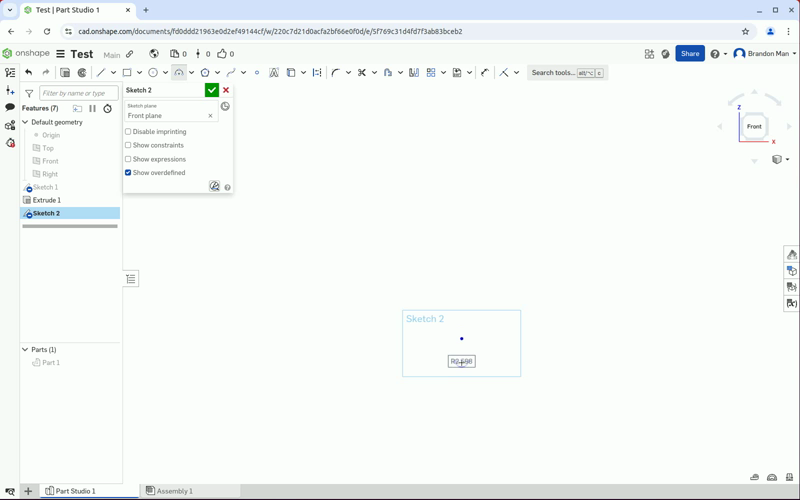
scroll(-6)
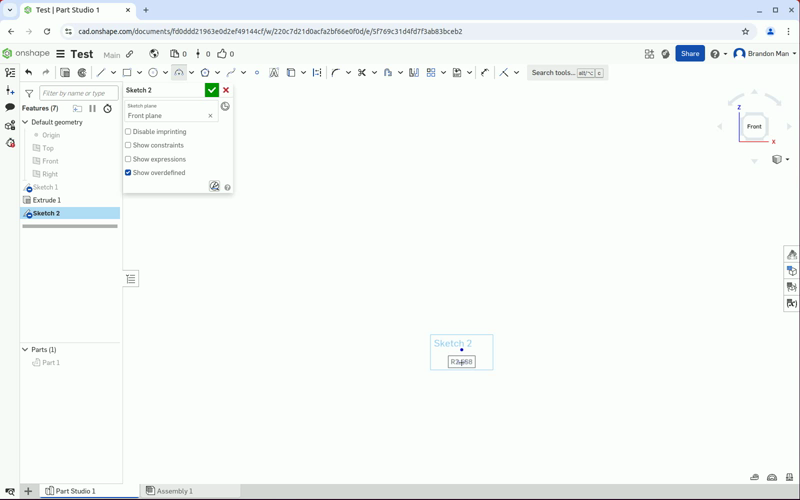
key_up(shift)
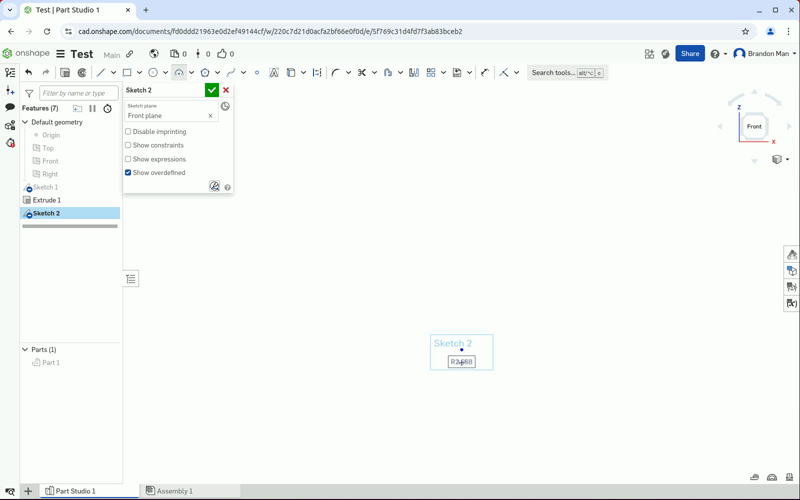
key(esc)
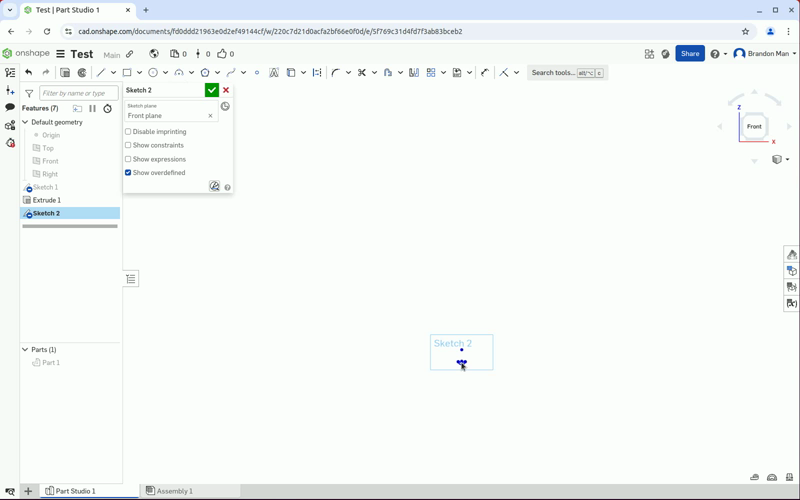
mouse_move(461, 364)
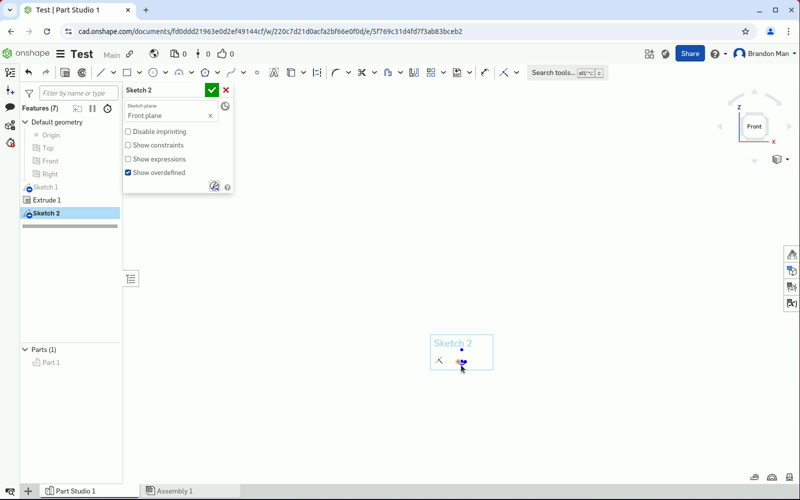
scroll(6)
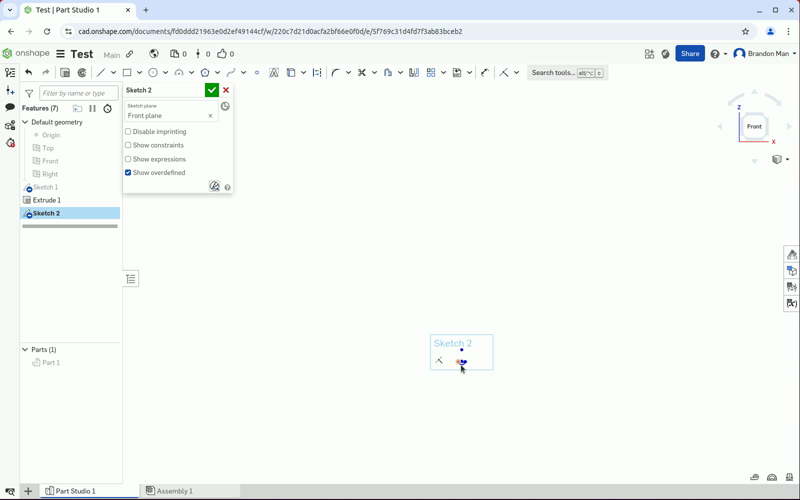
scroll(6)
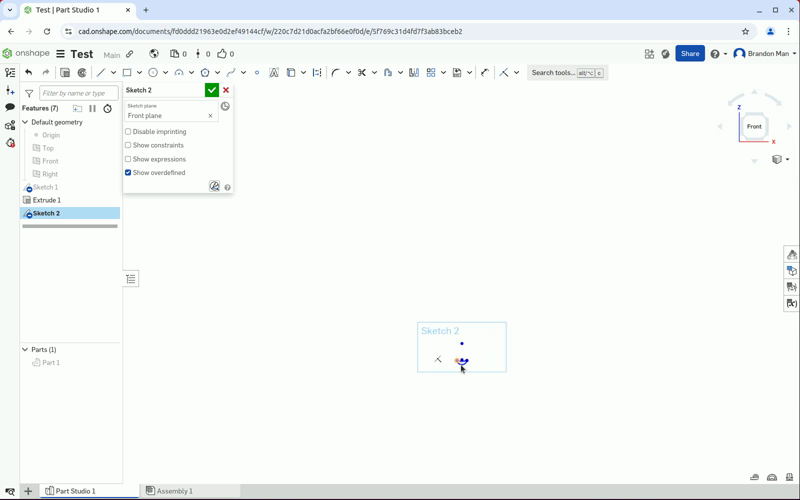
scroll(6)
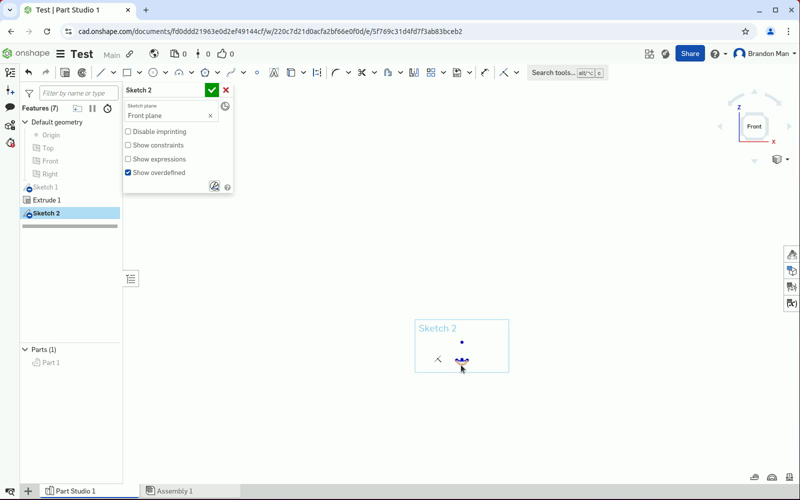
scroll(6)
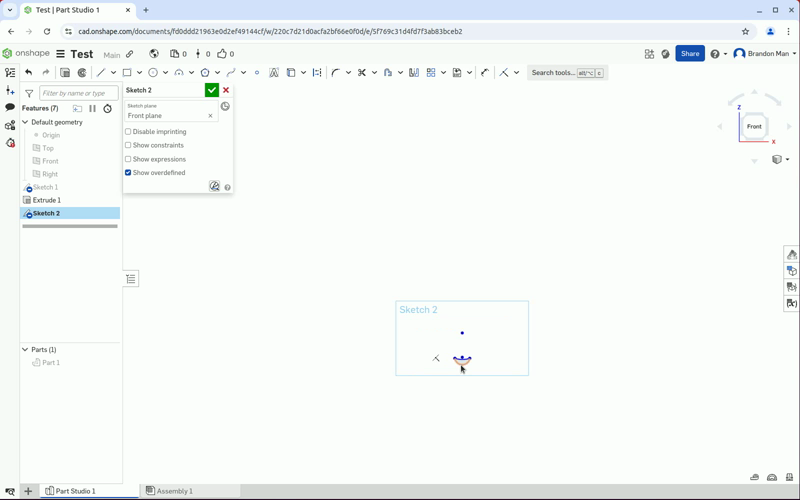
scroll(6)
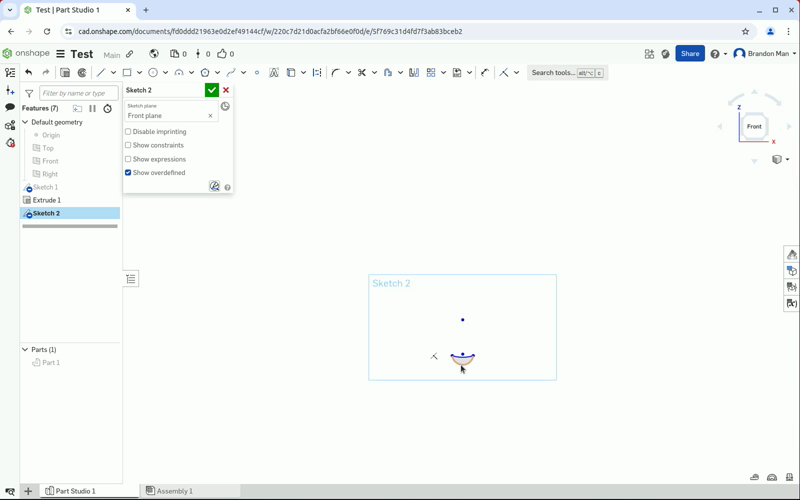
scroll(6)
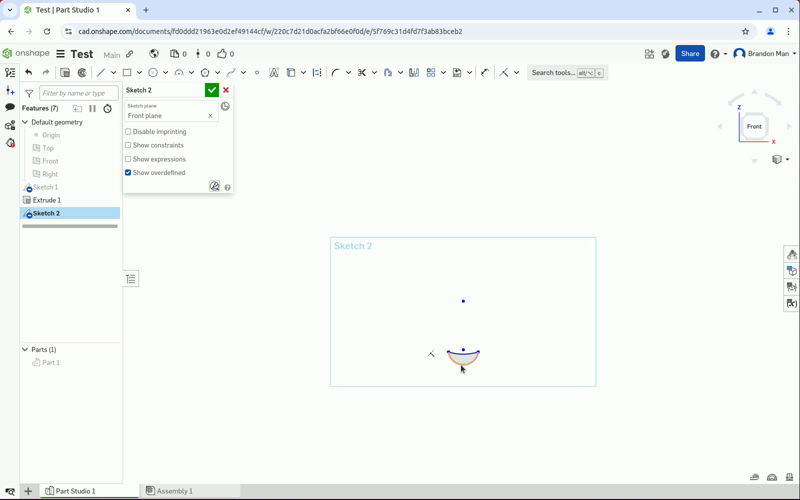
scroll(6)
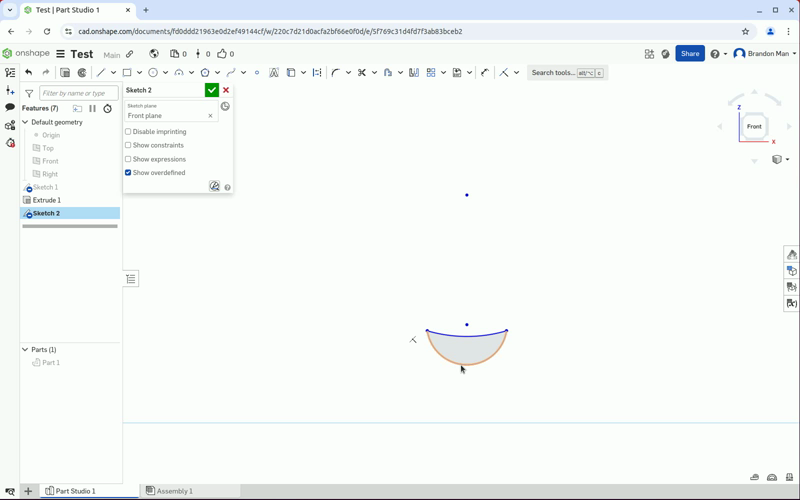
click(461, 364)
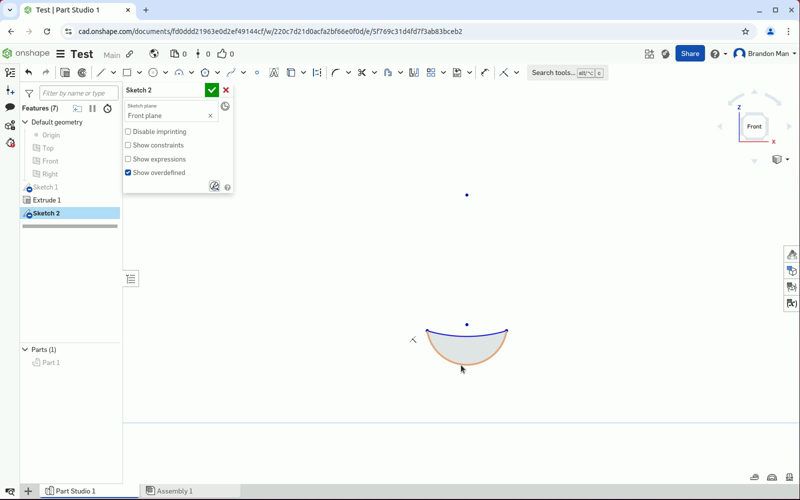
scroll(-6)
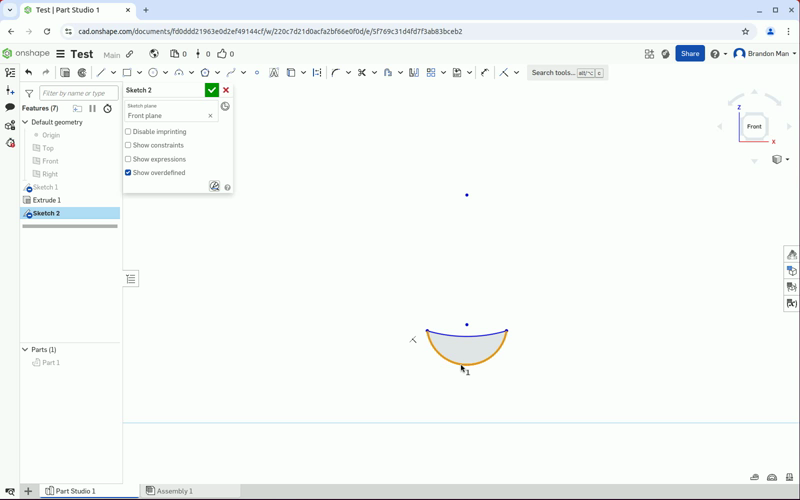
scroll(-6)
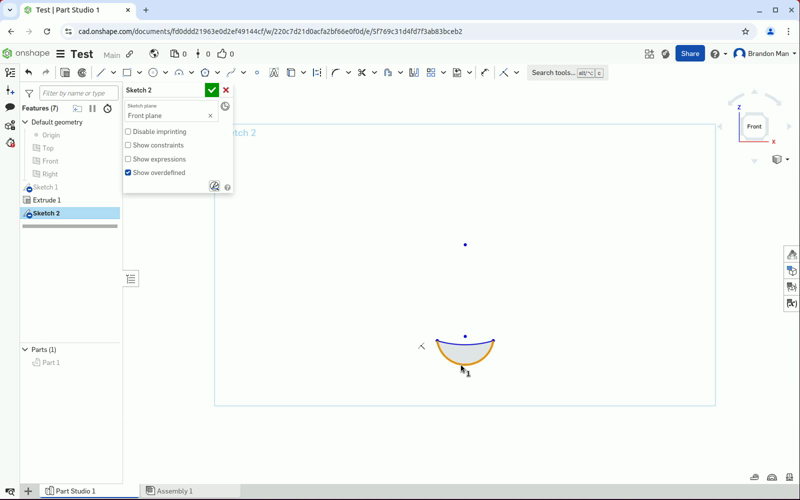
scroll(-6)
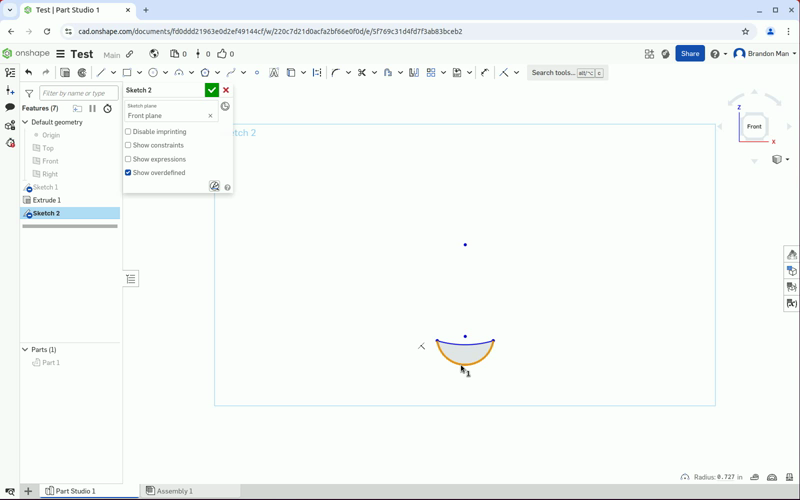
scroll(-6)
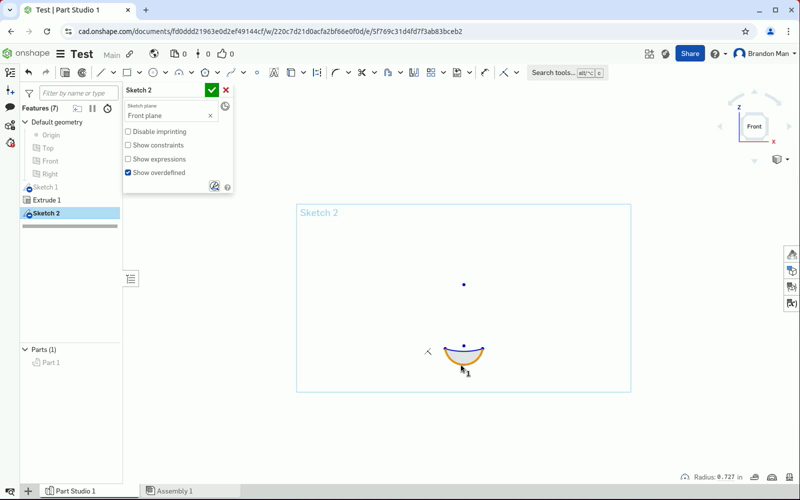
scroll(-6)
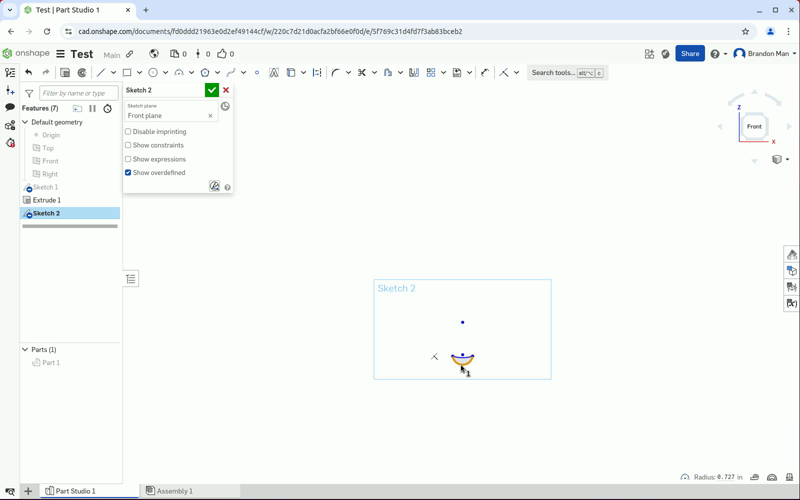
scroll(-6)
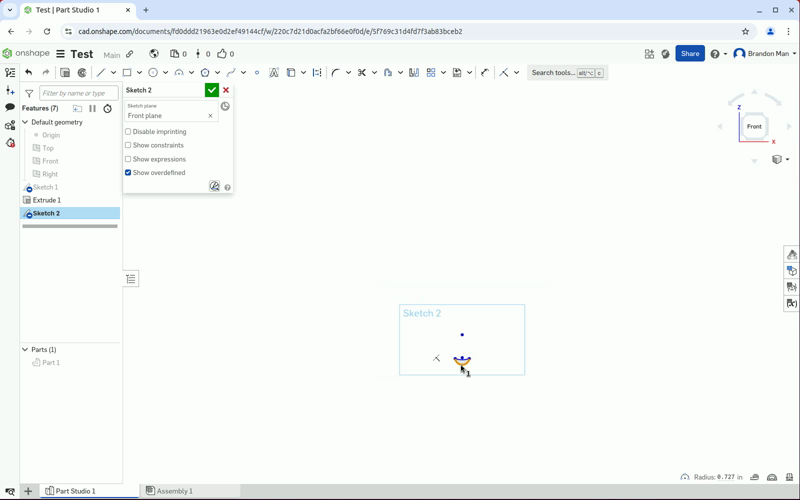
scroll(-6)
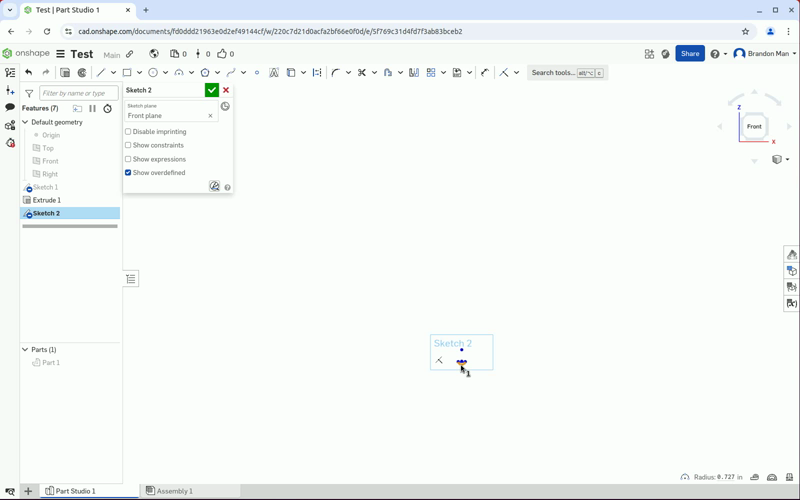
mouse_move(73, 352)
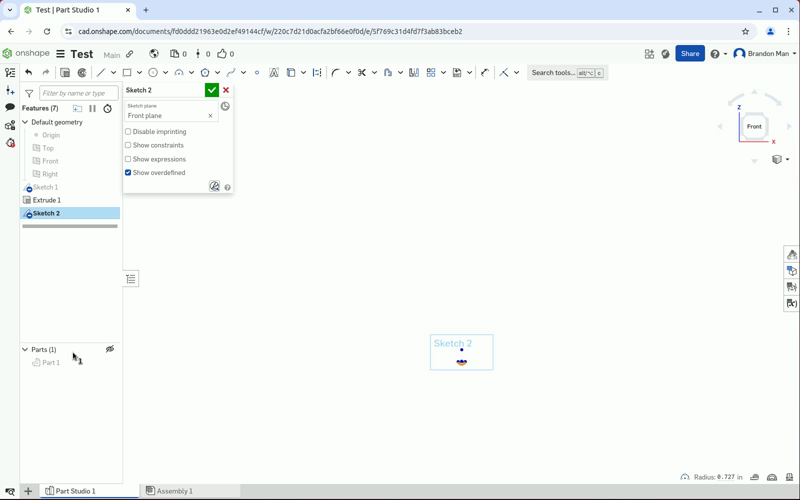
key(shift+y)
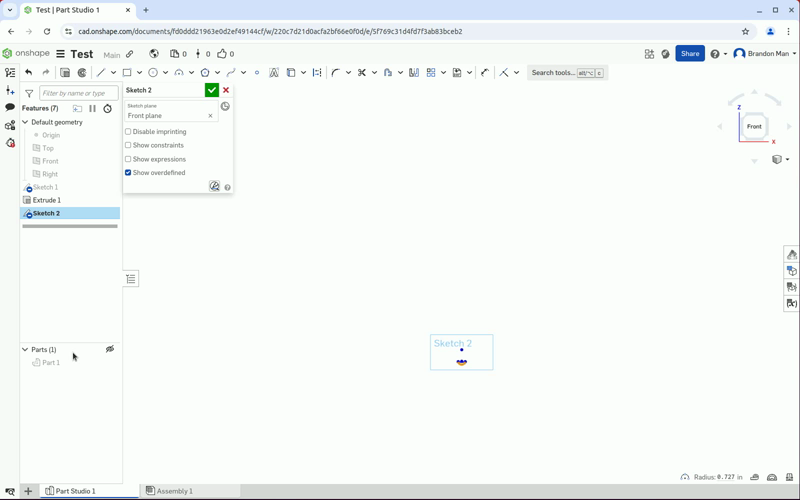
key(shift+e)
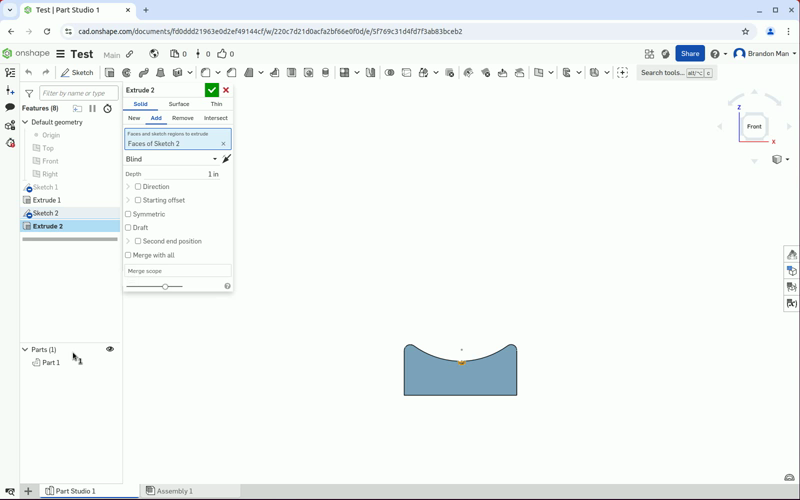
mouse_move(143, 106)
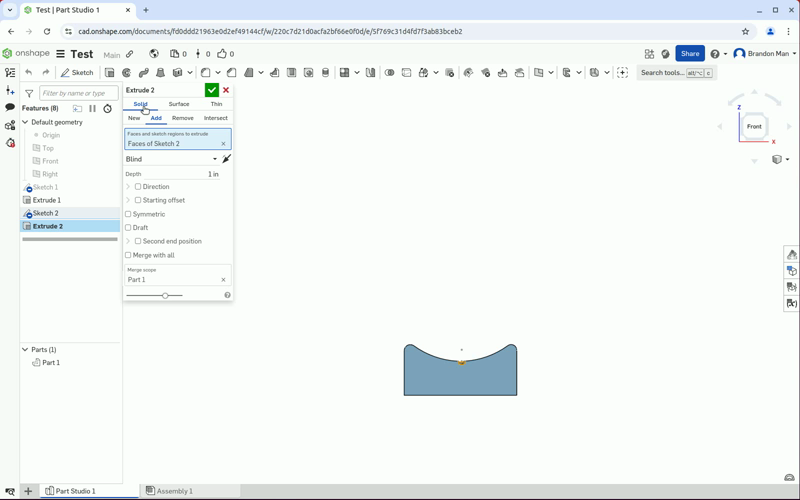
click(143, 106)
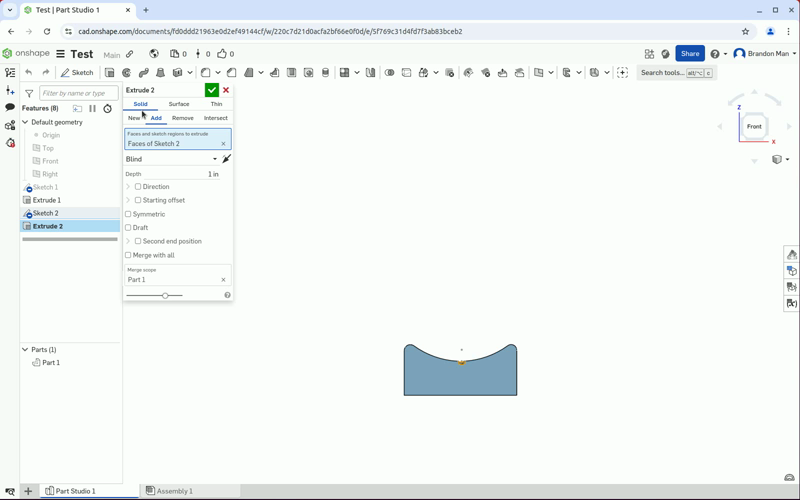
mouse_move(137, 120)
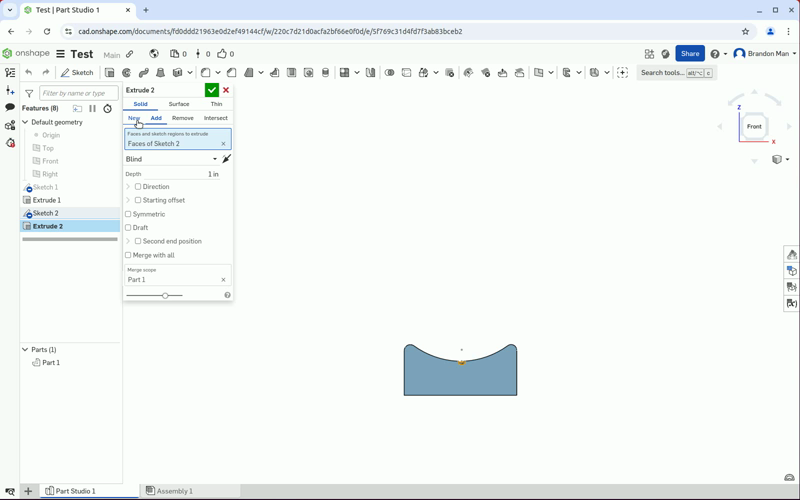
click(137, 120)
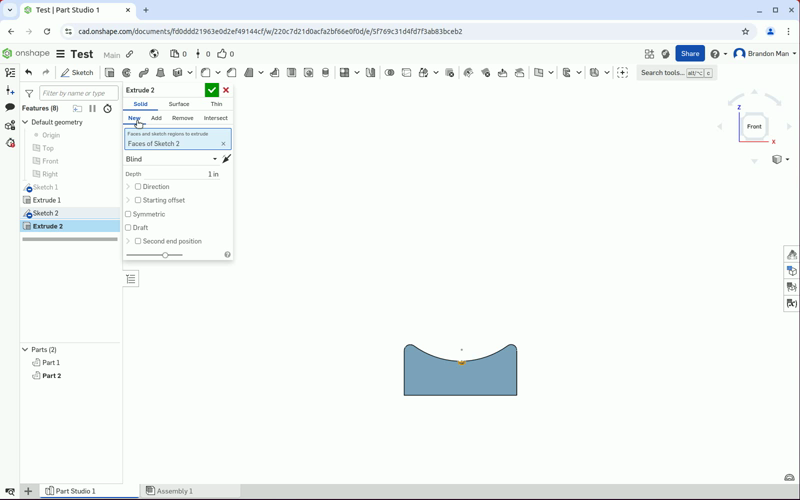
key(tab, 4)
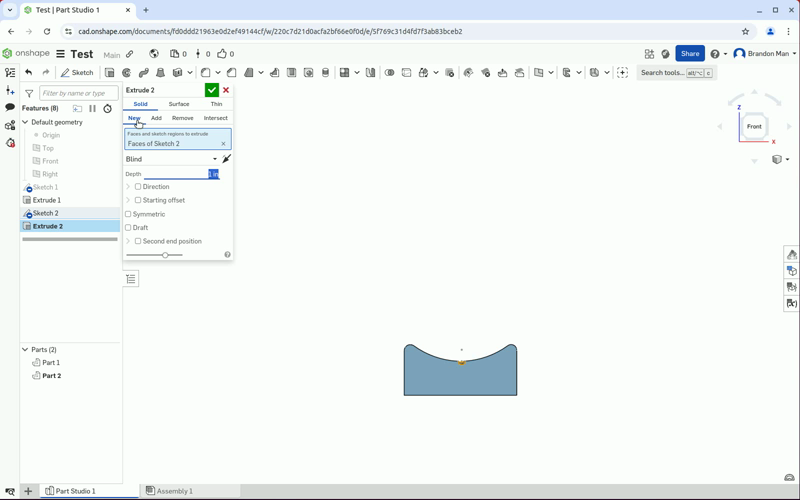
text(11.554)
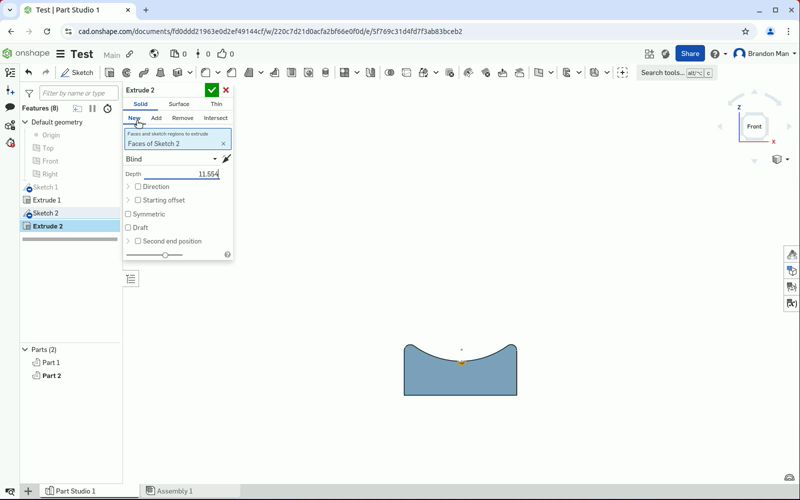
key(enter)
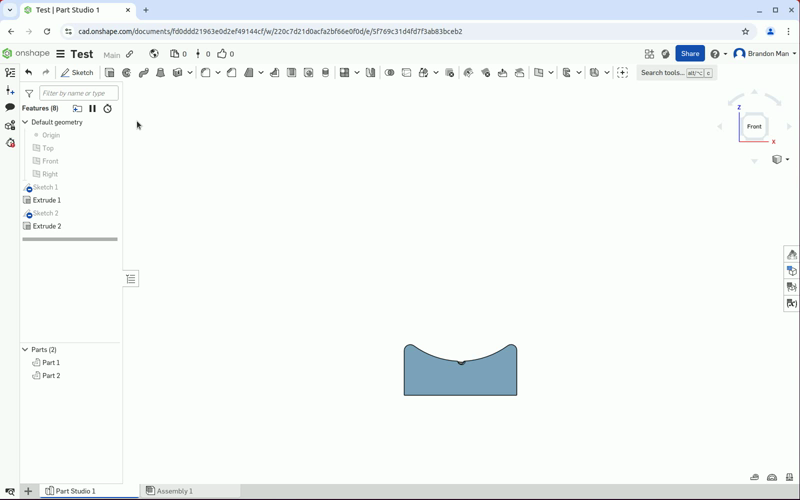
key(shift+h)
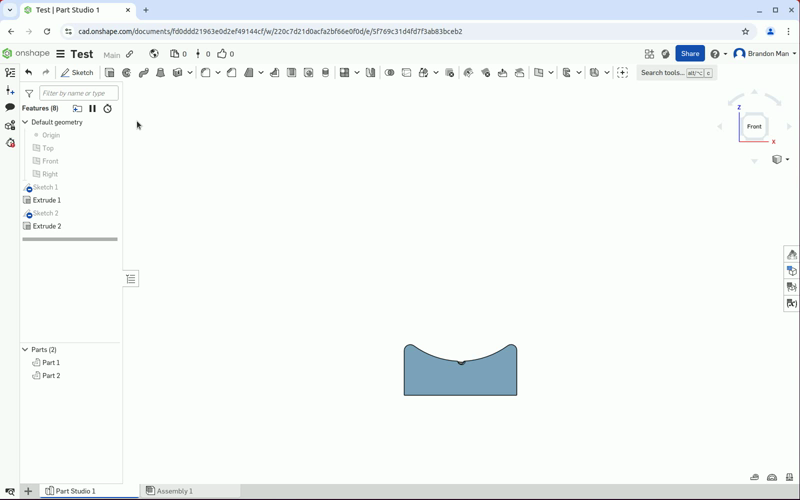
key(shift+h)
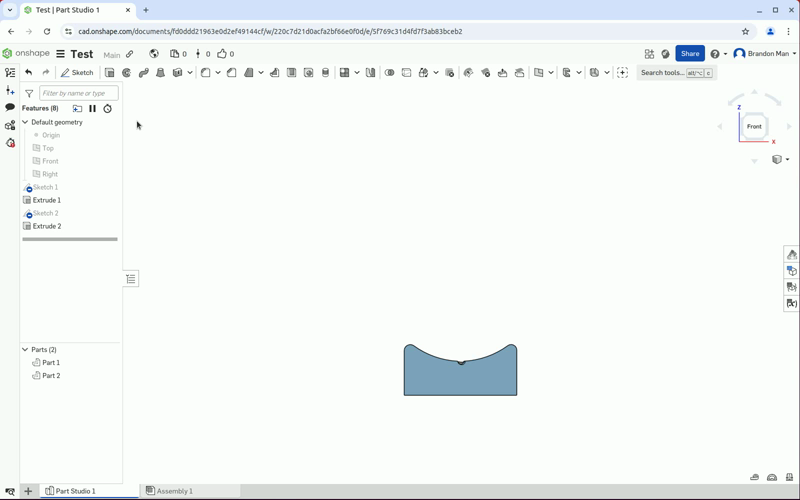
mouse_move(73, 189)
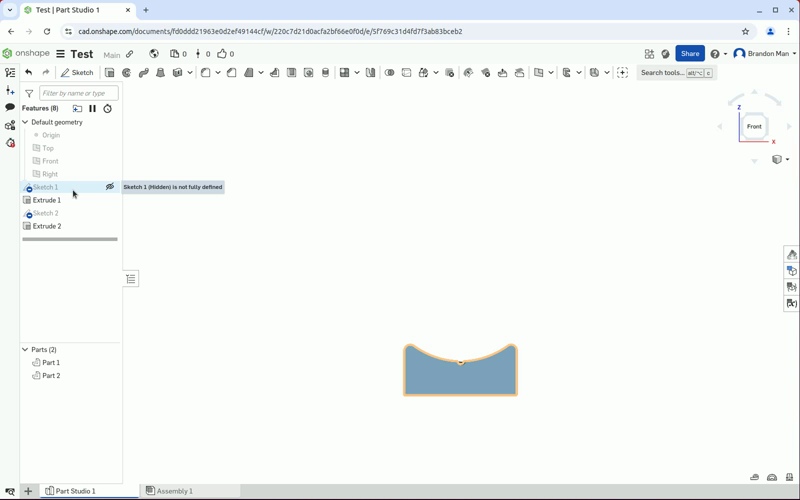
click(73, 189)
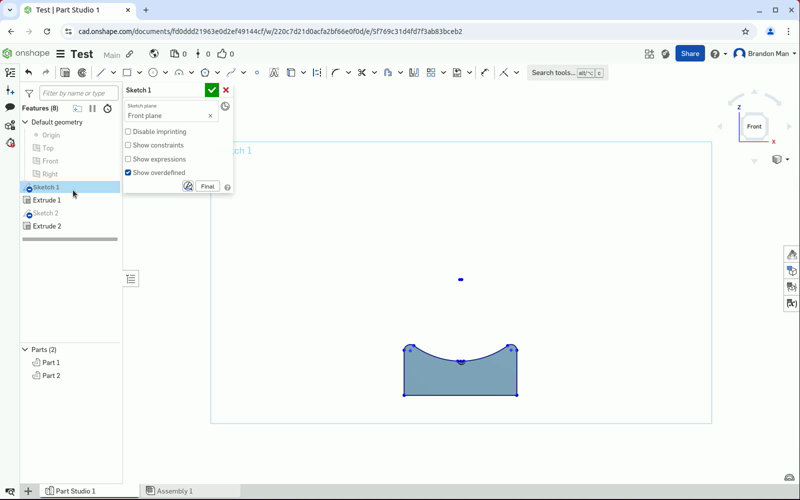
mouse_move(229, 92)
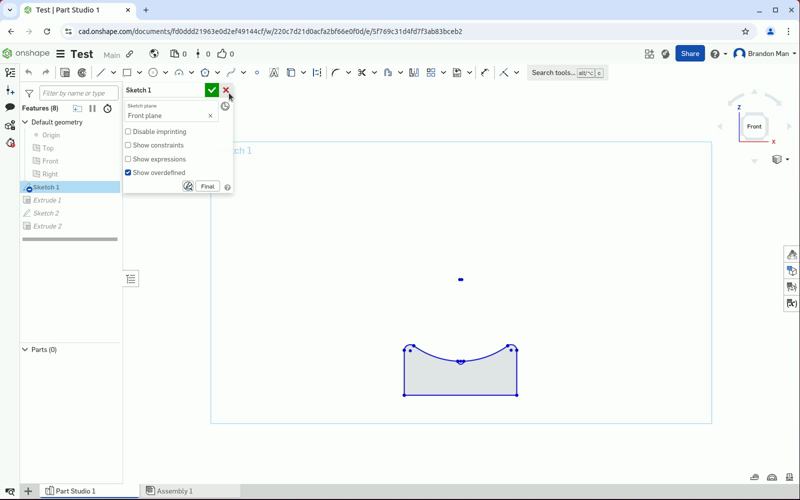
click(229, 92)
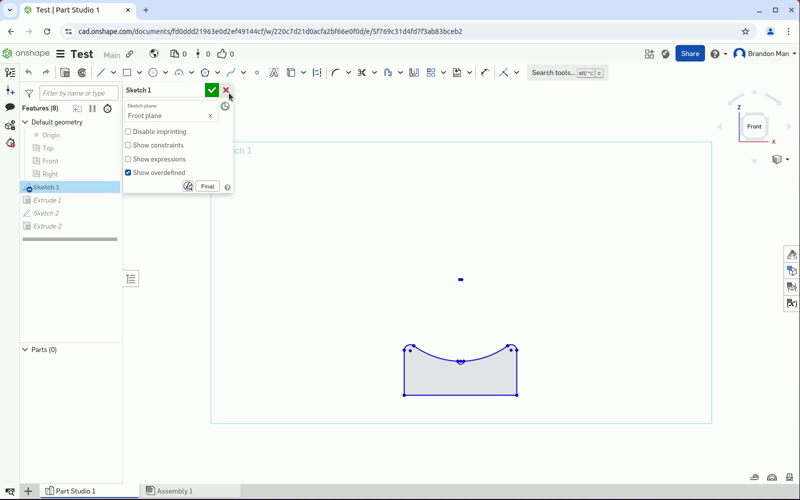
key(shift+s)
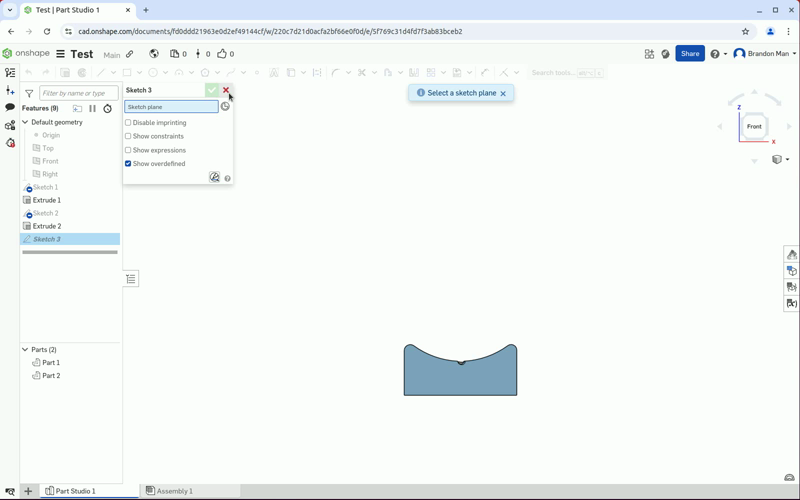
mouse_move(73, 163)
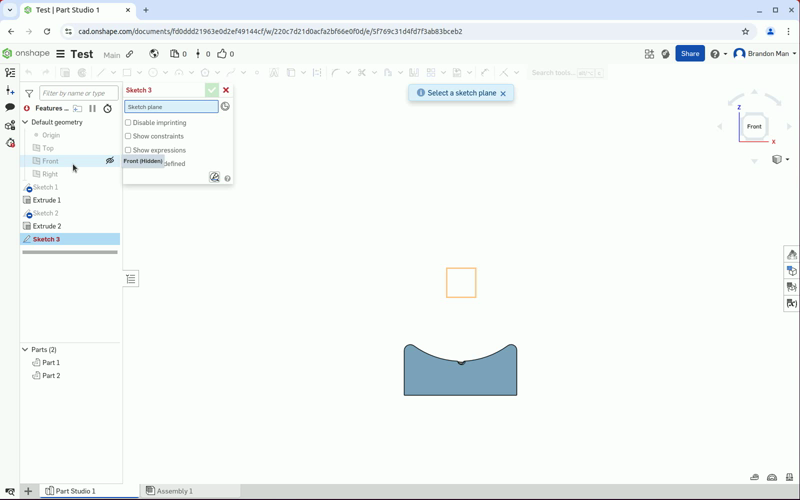
click(73, 163)
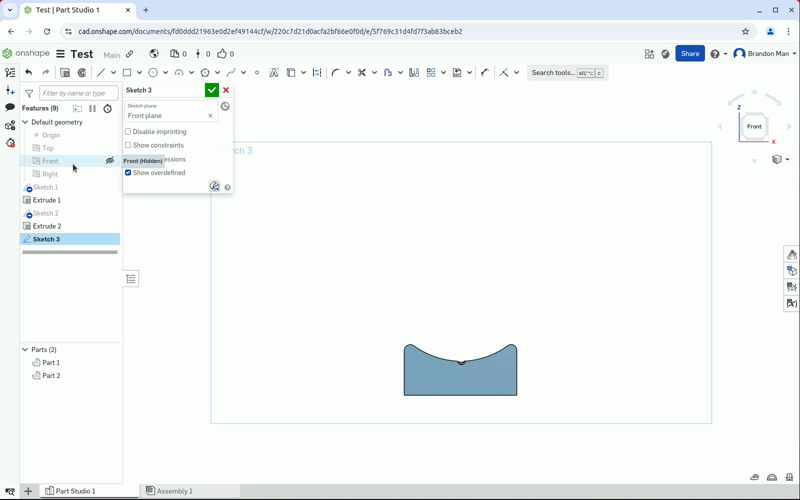
mouse_move(73, 352)
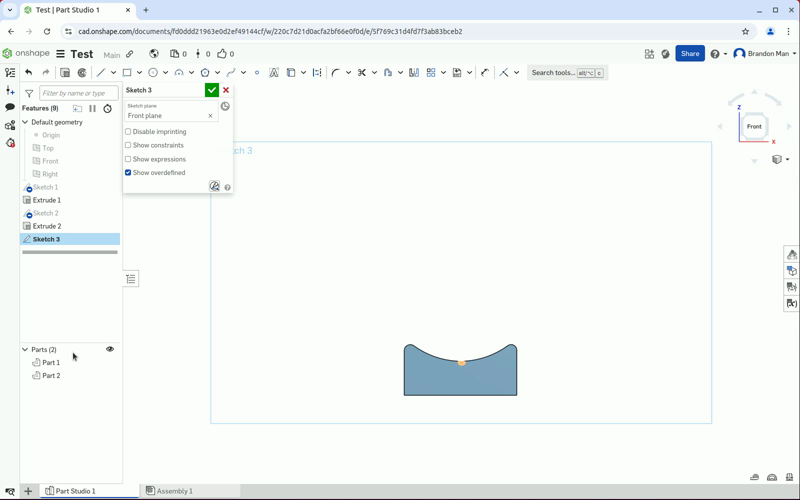
key(y)
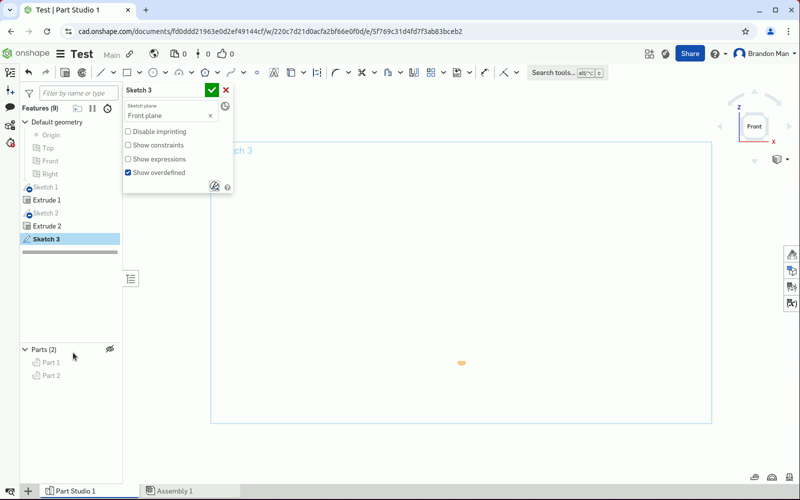
key(l)
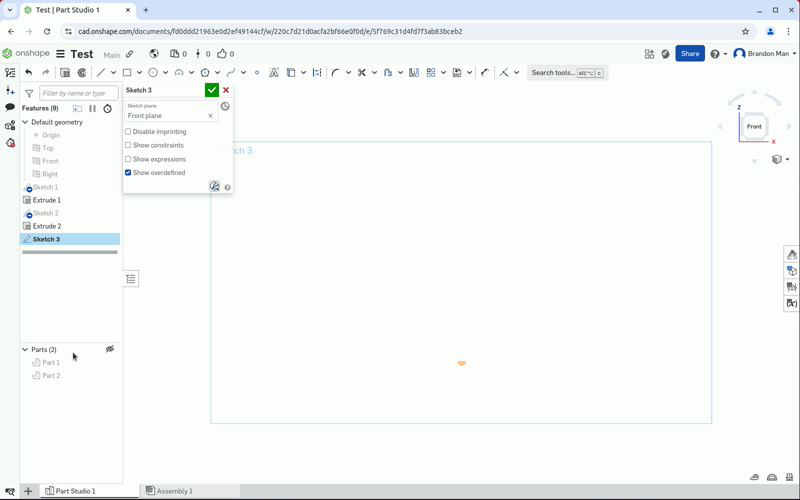
key_down(shift)
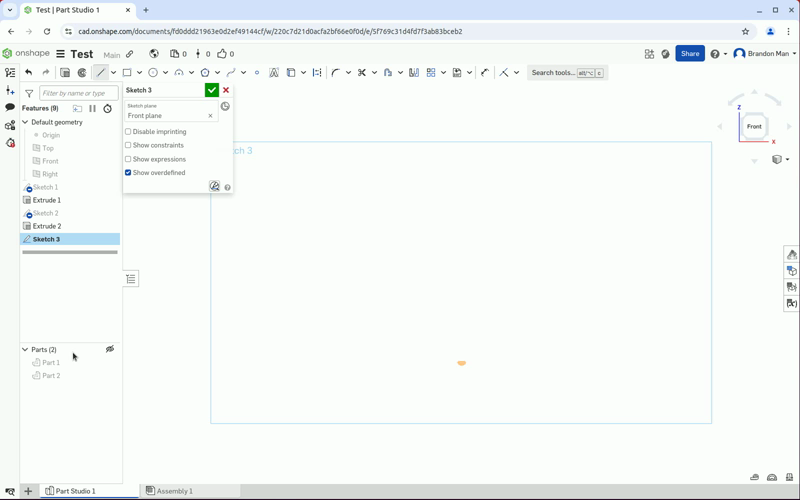
mouse_move(404, 395)
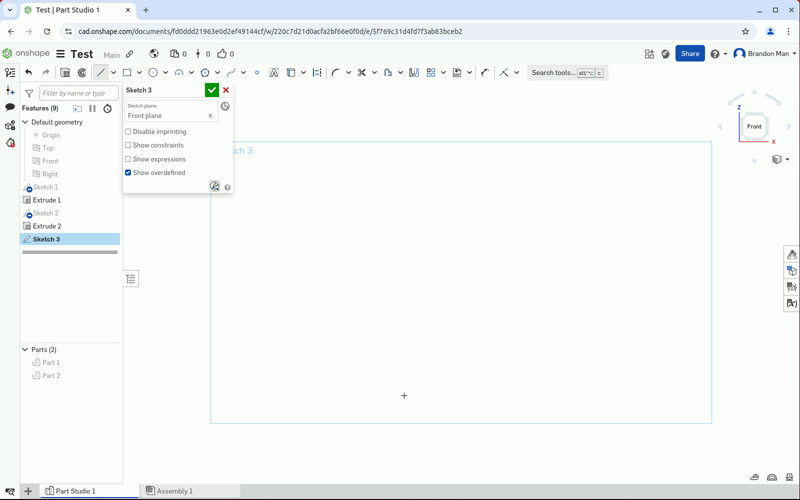
click(404, 395)
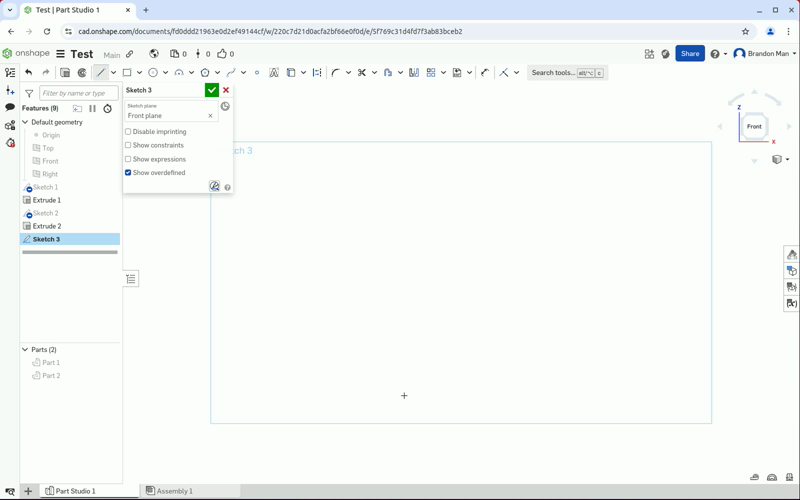
key_up(shift)
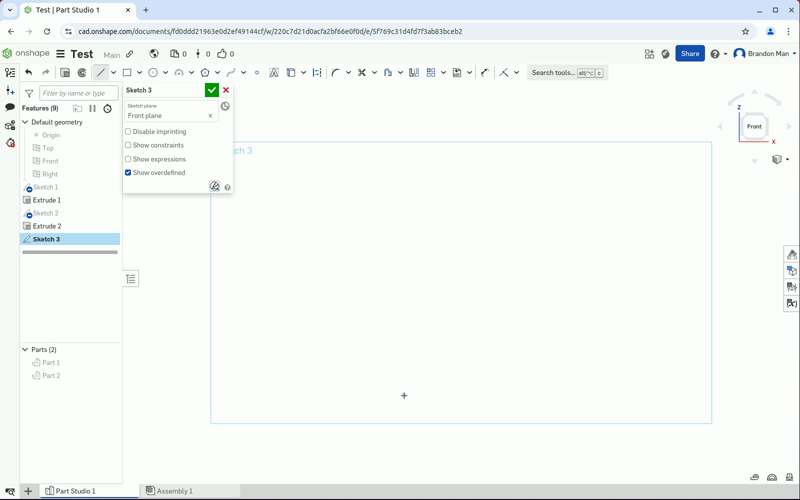
key_down(shift)
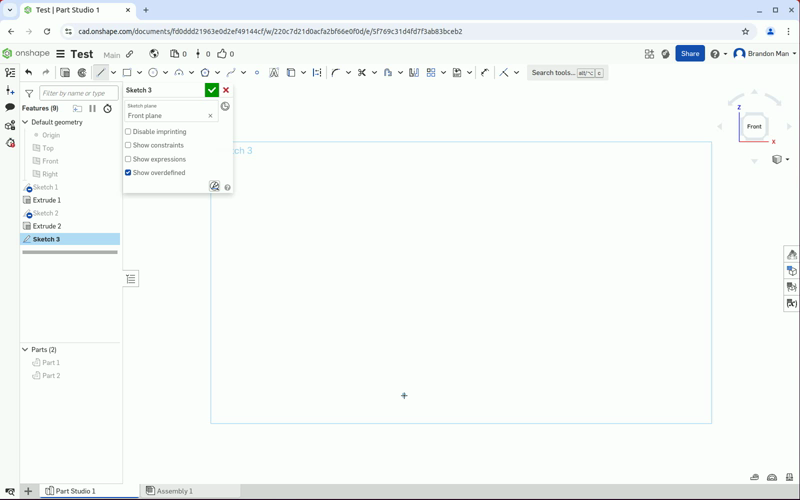
mouse_move(516, 395)
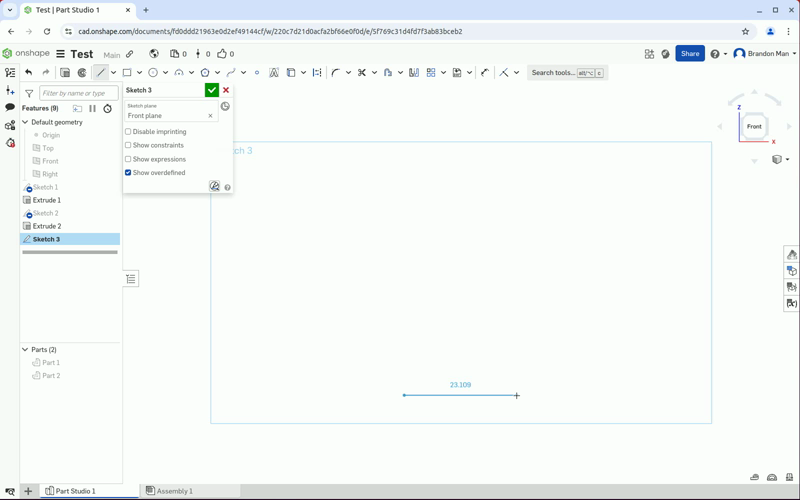
click(516, 395)
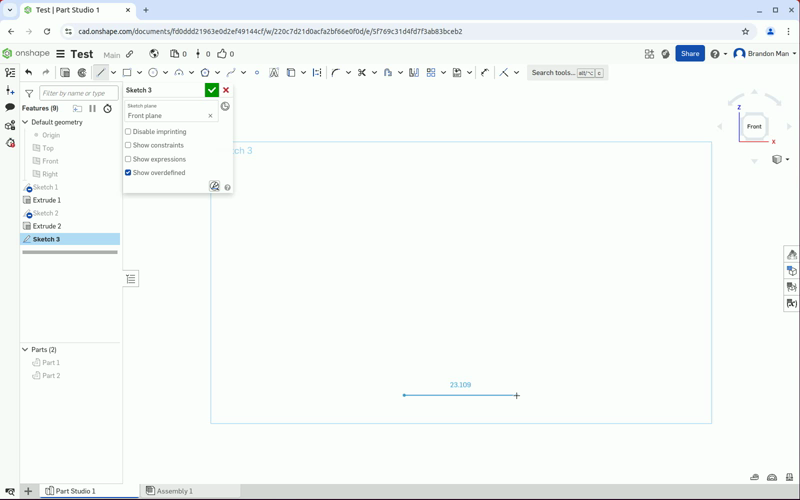
key_up(shift)
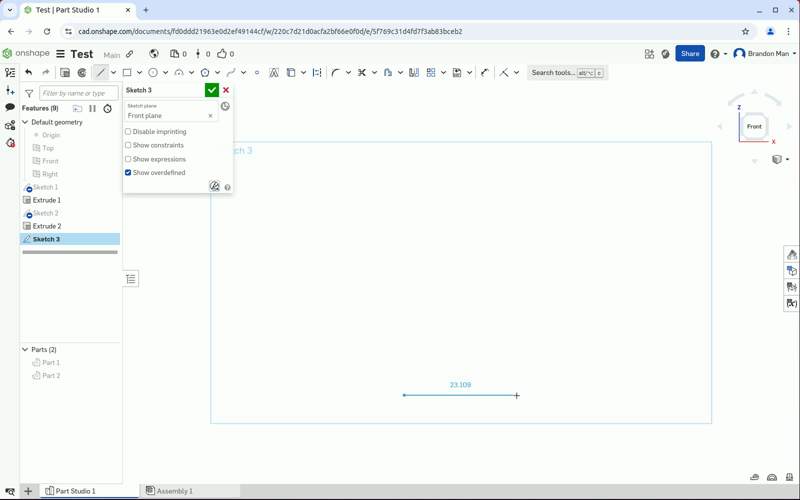
key_down(shift)
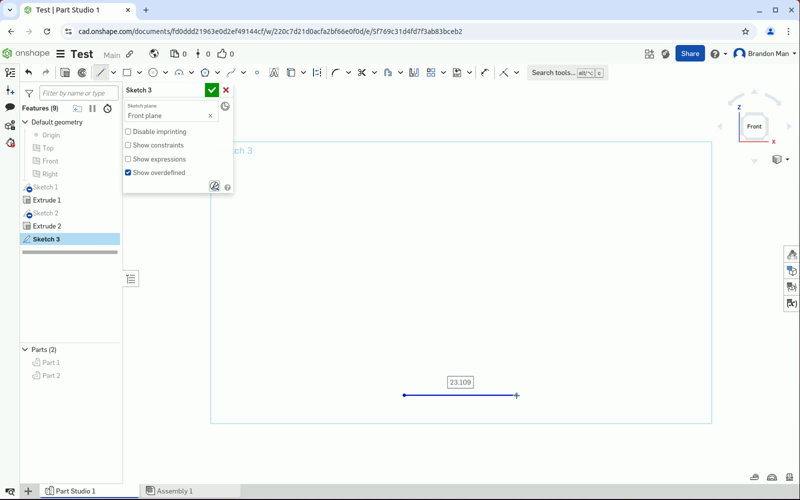
mouse_move(546, 395)
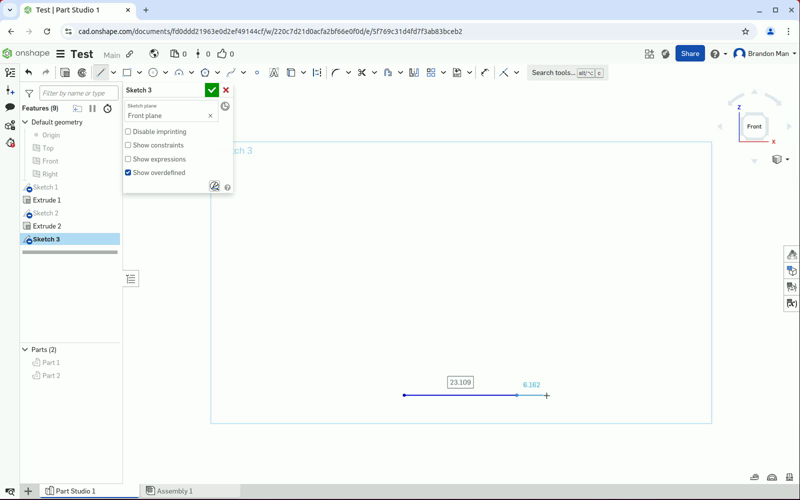
mouse_move(516, 350)
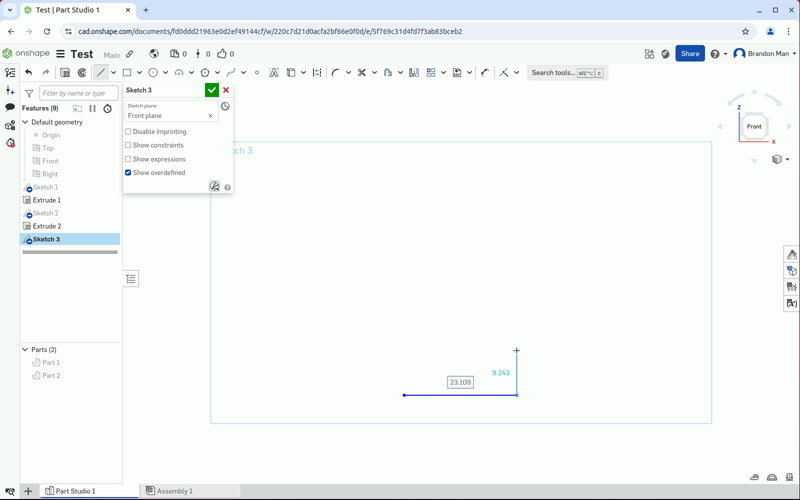
click(516, 350)
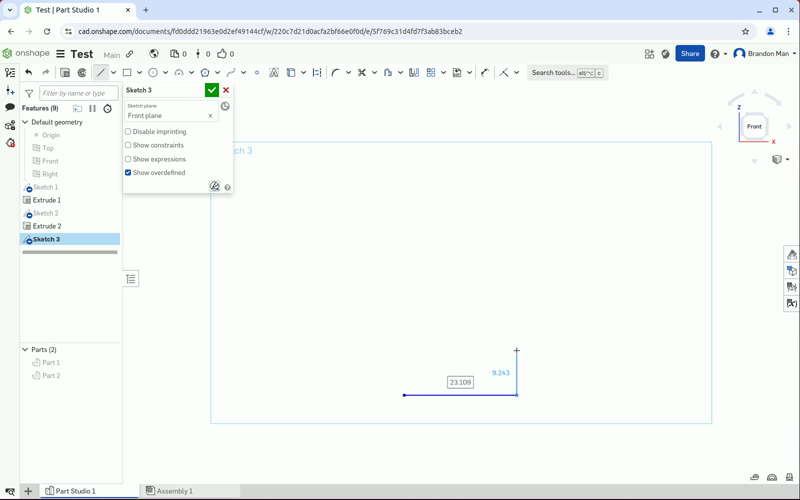
key_up(shift)
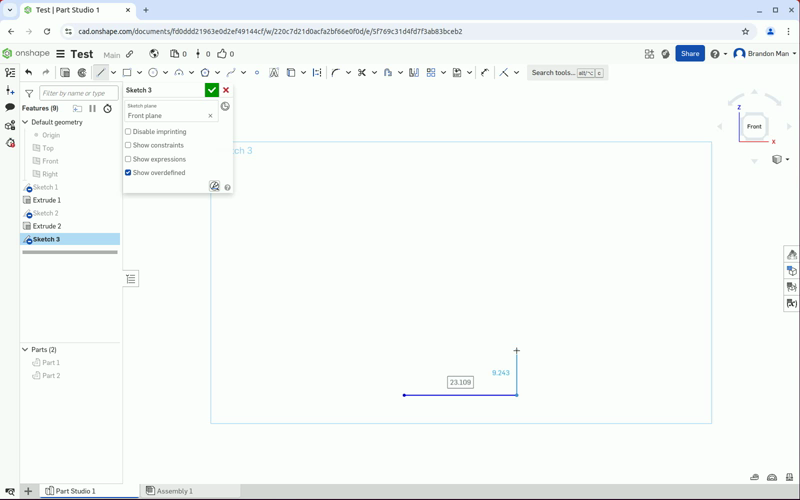
key(esc)
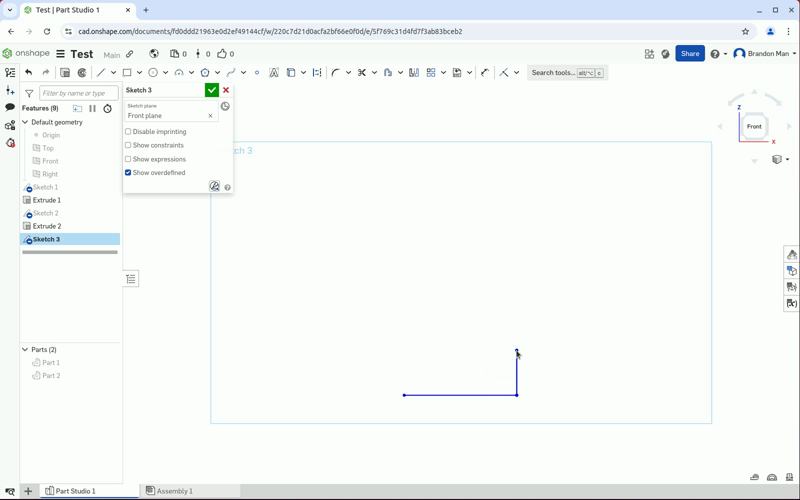
key(a)
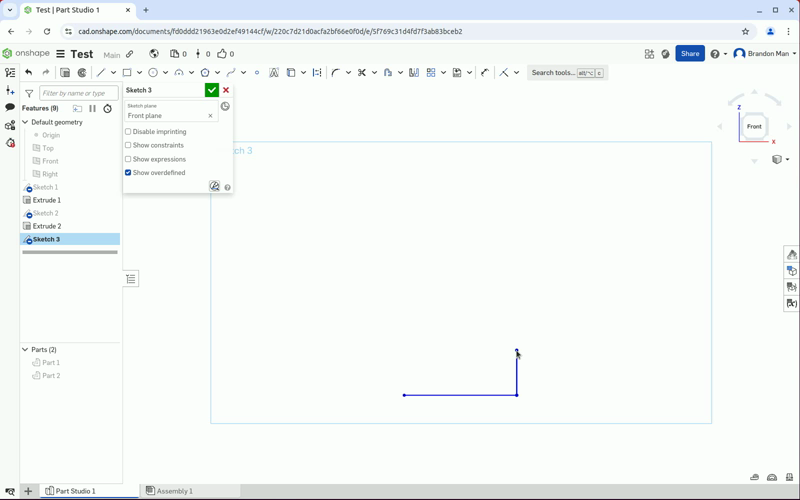
mouse_move(516, 350)
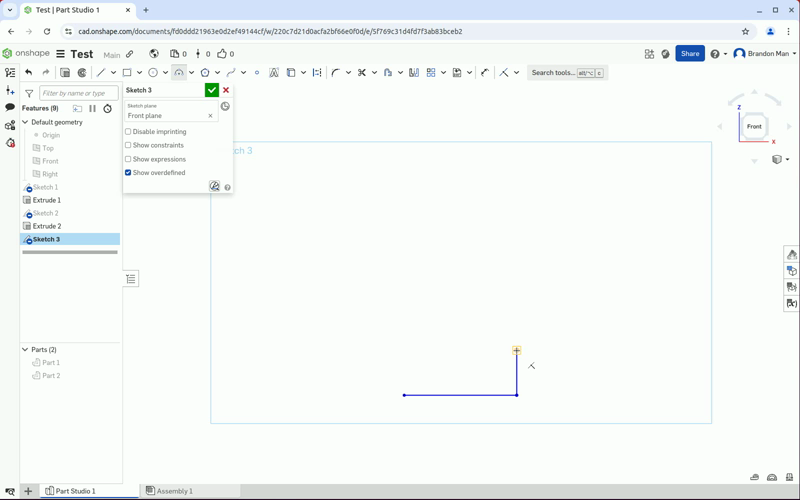
click(516, 350)
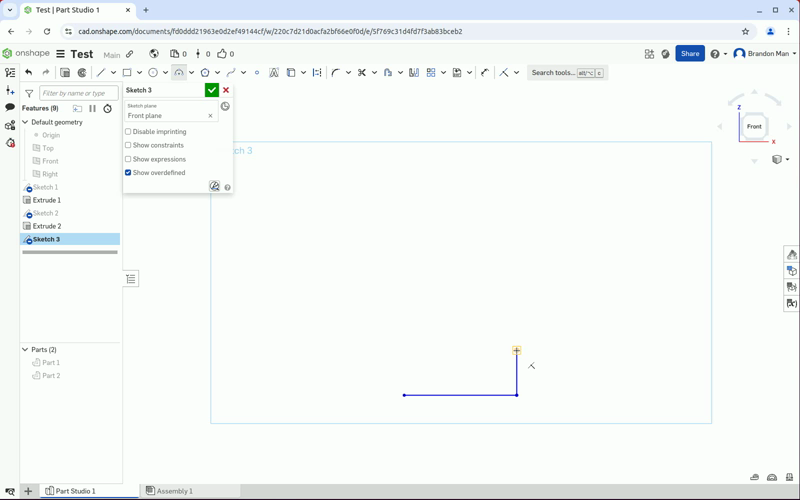
key_down(shift)
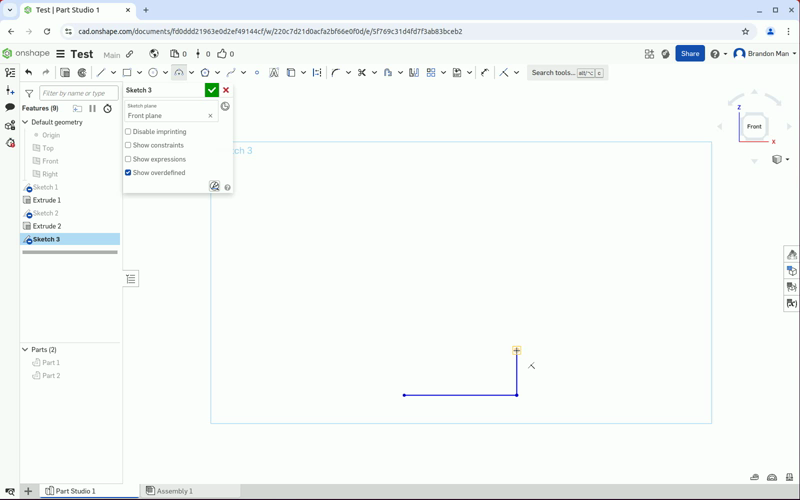
mouse_move(507, 345)
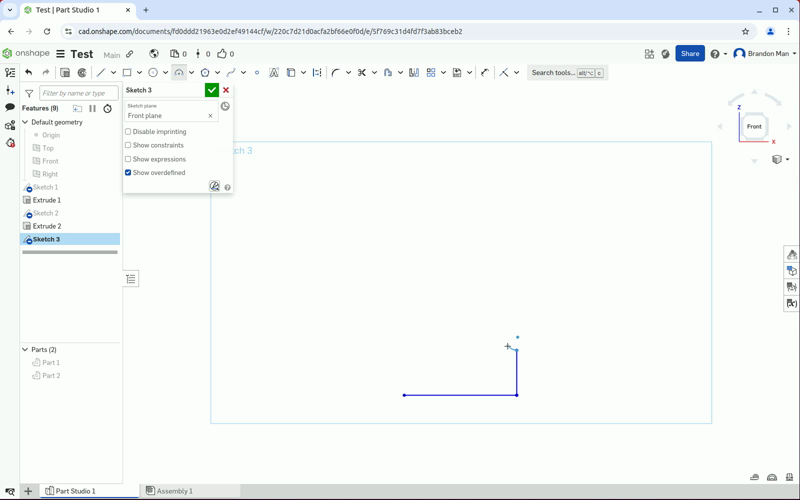
click(507, 345)
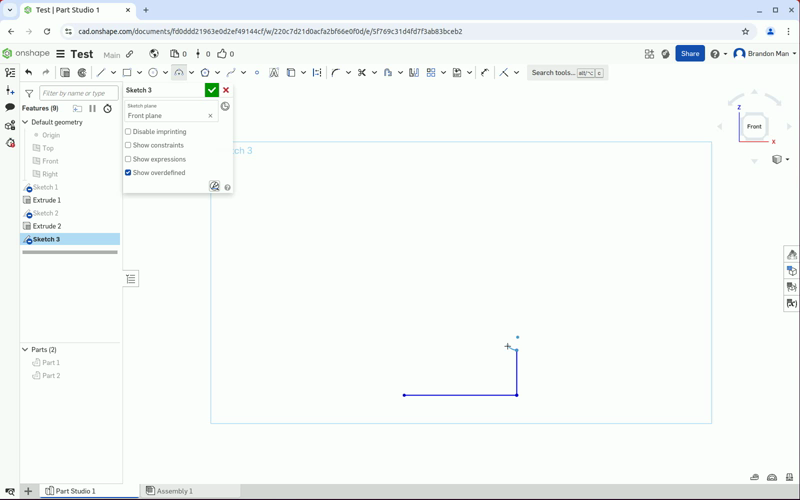
mouse_move(513, 345)
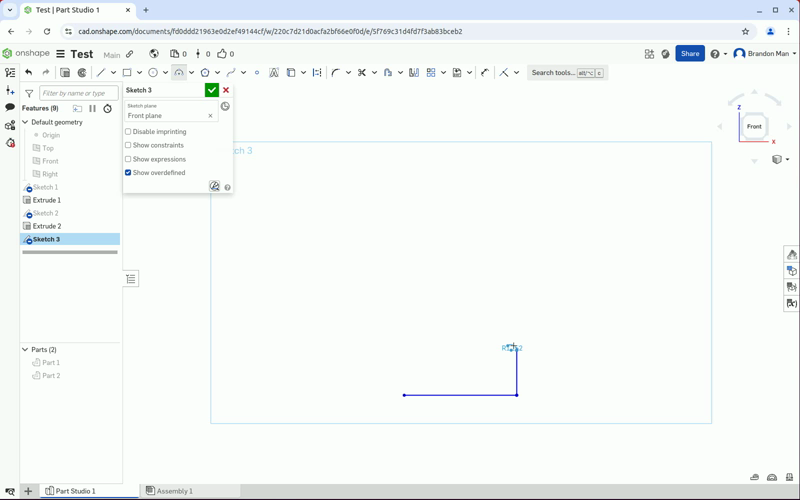
click(513, 345)
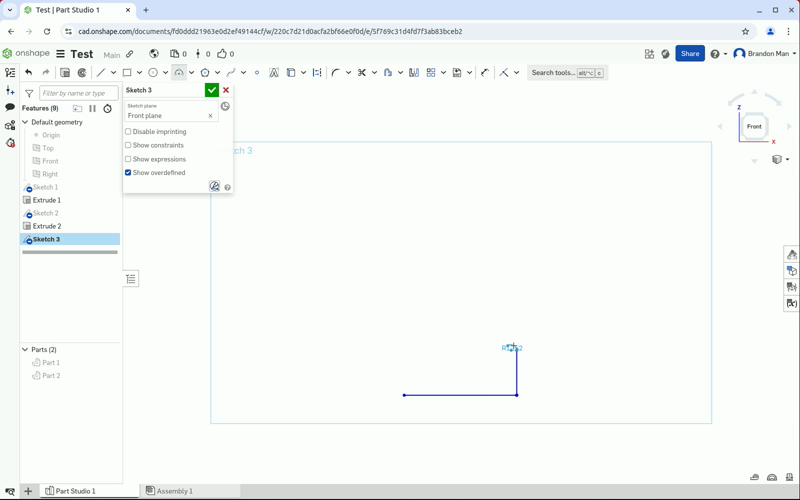
key_up(shift)
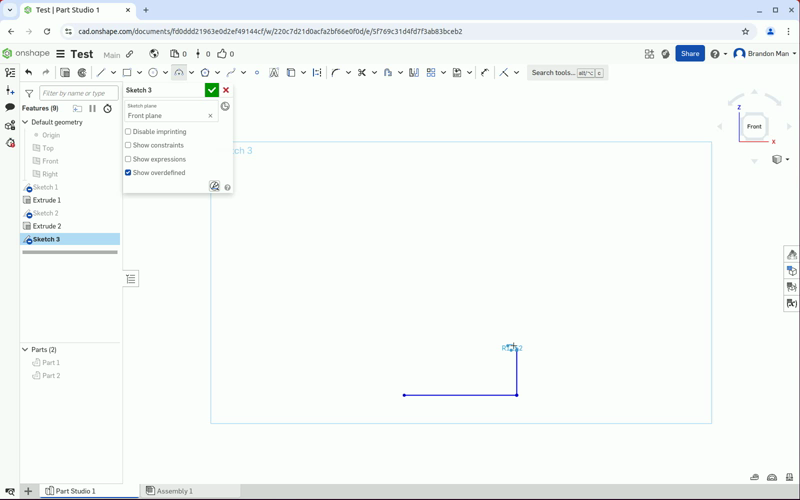
mouse_move(507, 345)
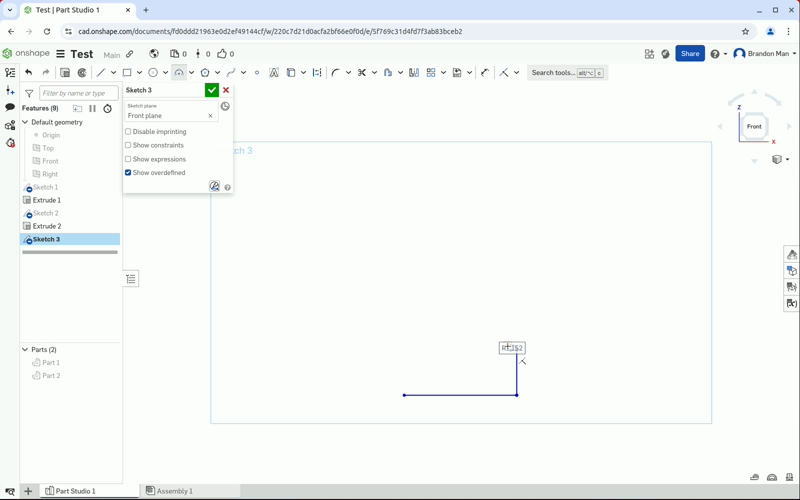
click(507, 345)
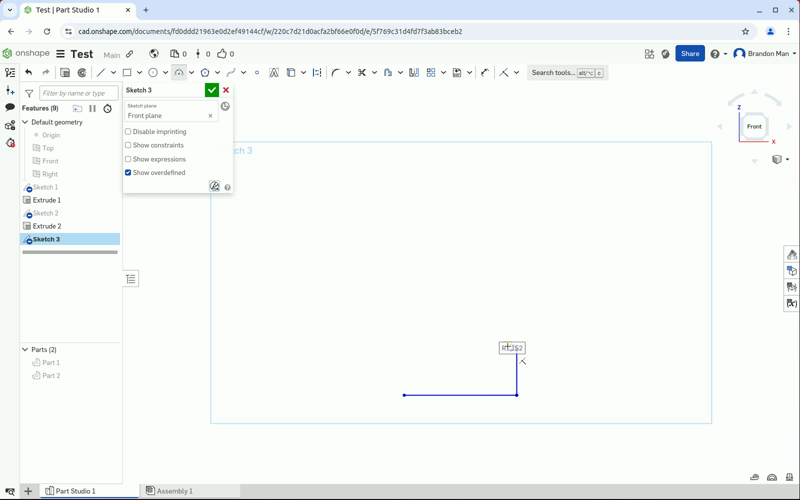
key_down(shift)
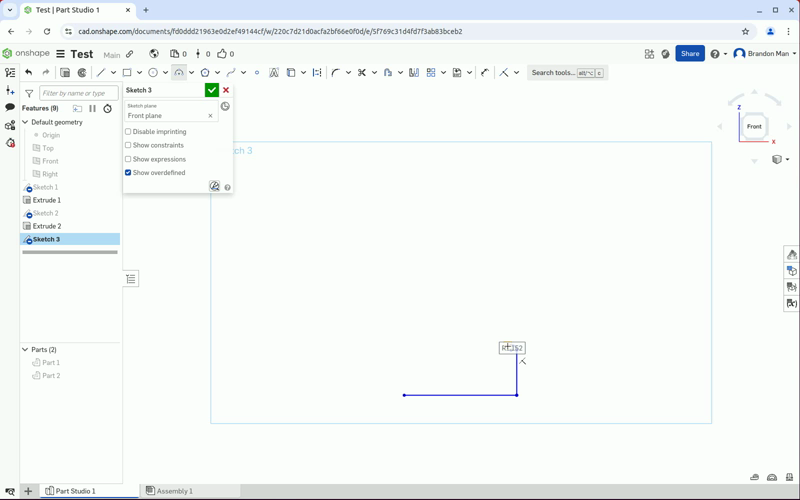
mouse_move(463, 361)
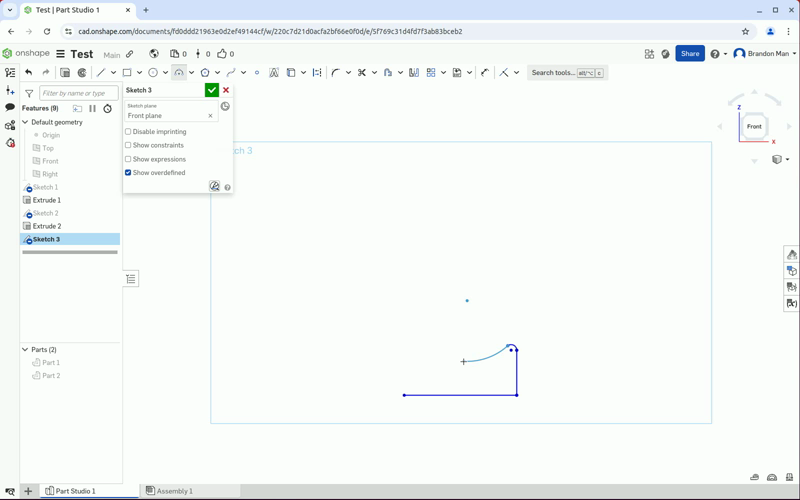
click(463, 361)
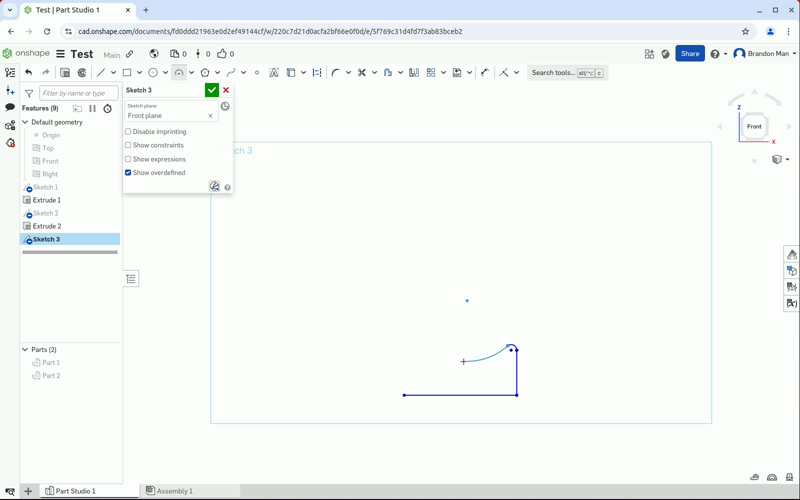
mouse_move(486, 356)
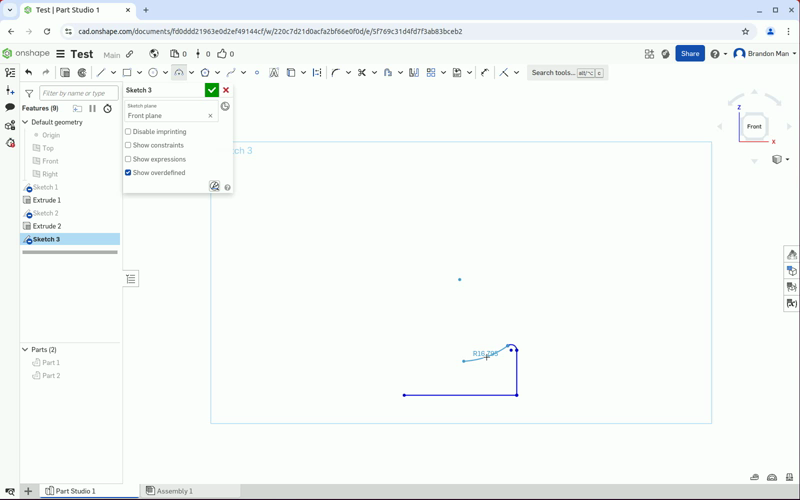
click(486, 356)
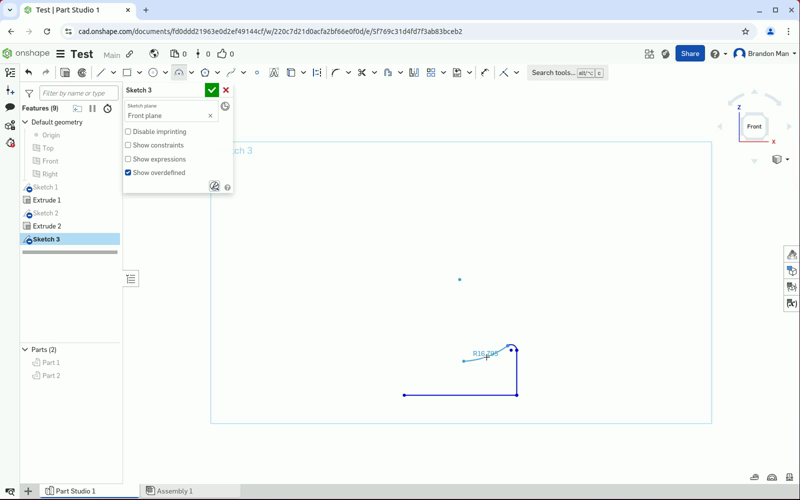
key_up(shift)
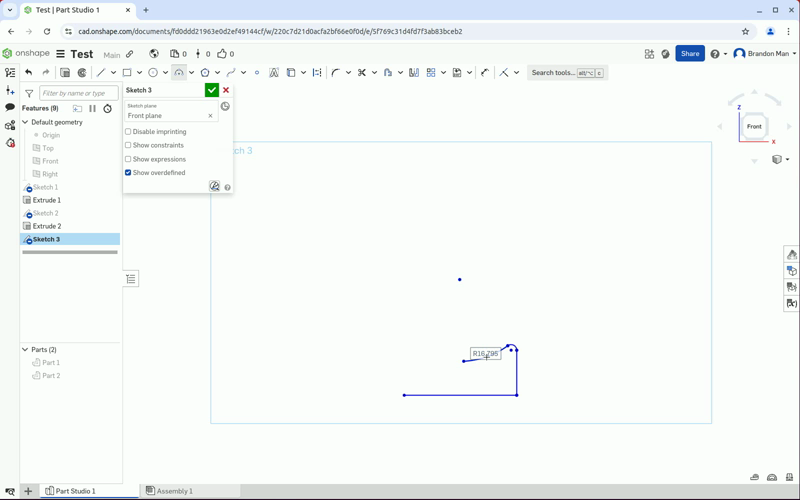
mouse_move(463, 361)
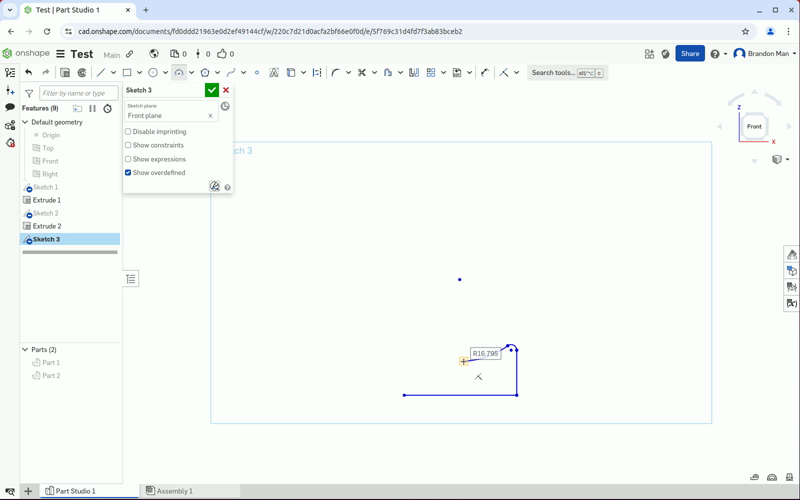
click(463, 361)
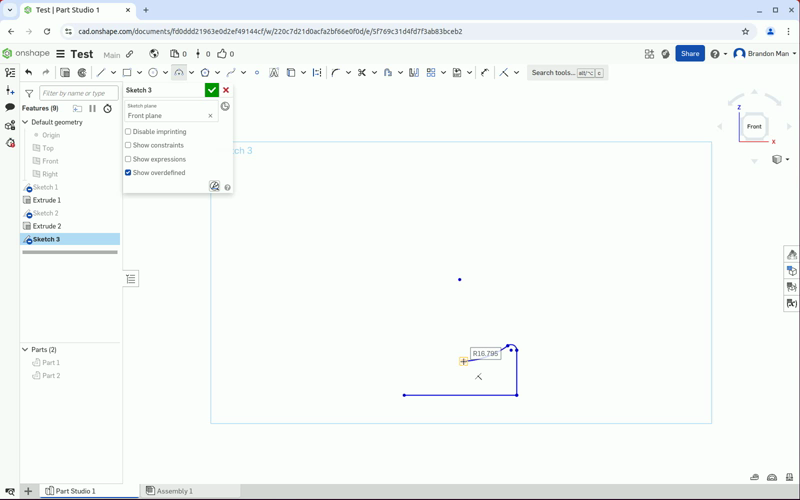
key_down(shift)
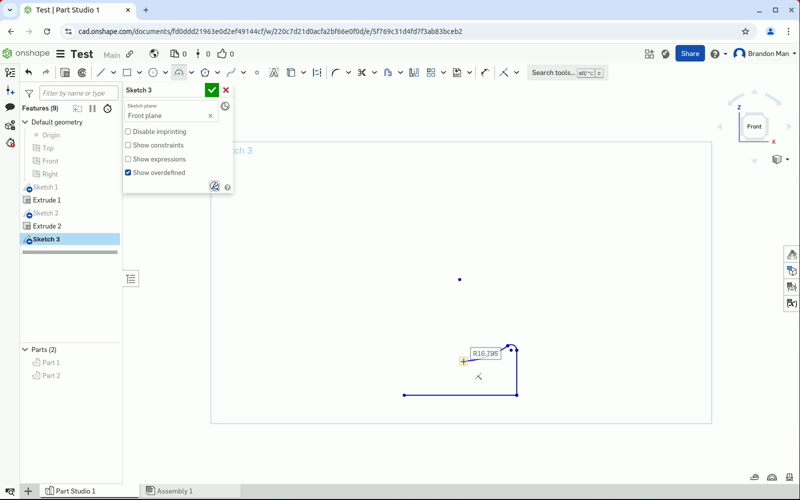
mouse_move(457, 361)
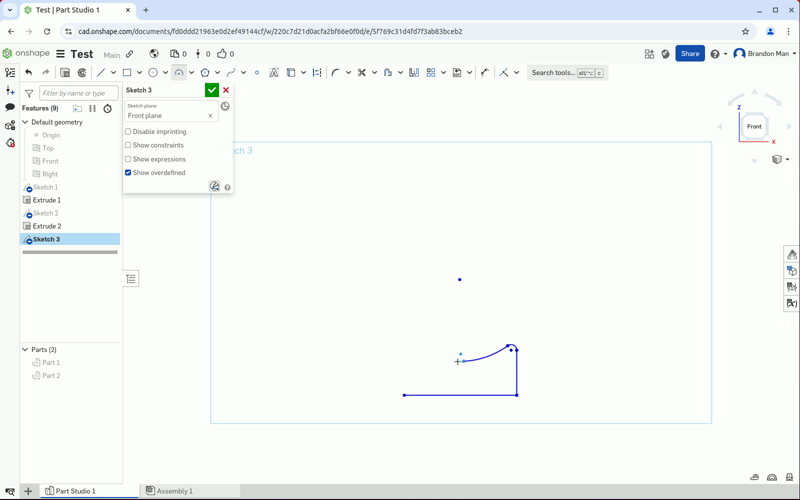
scroll(6)
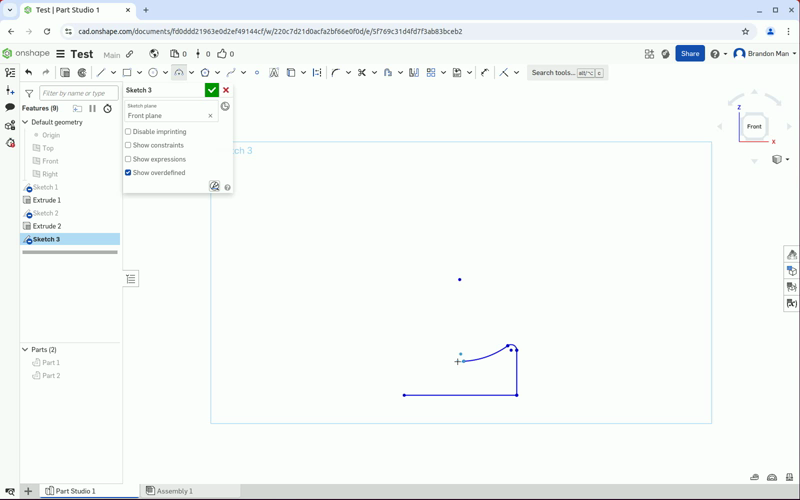
scroll(6)
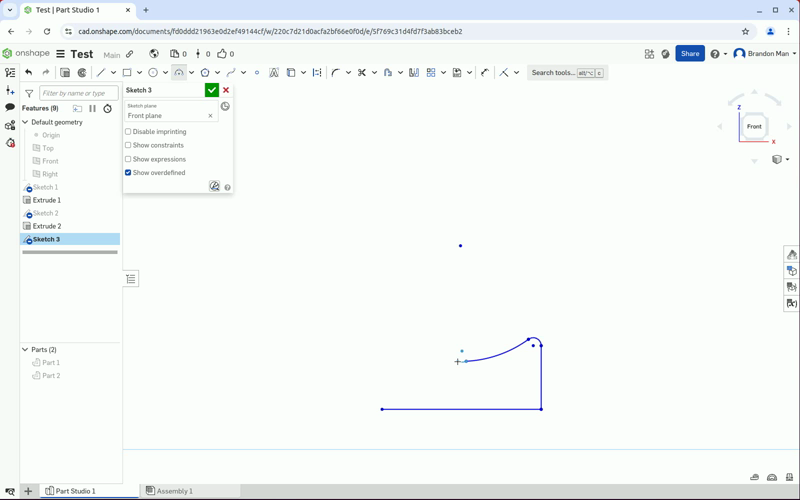
scroll(6)
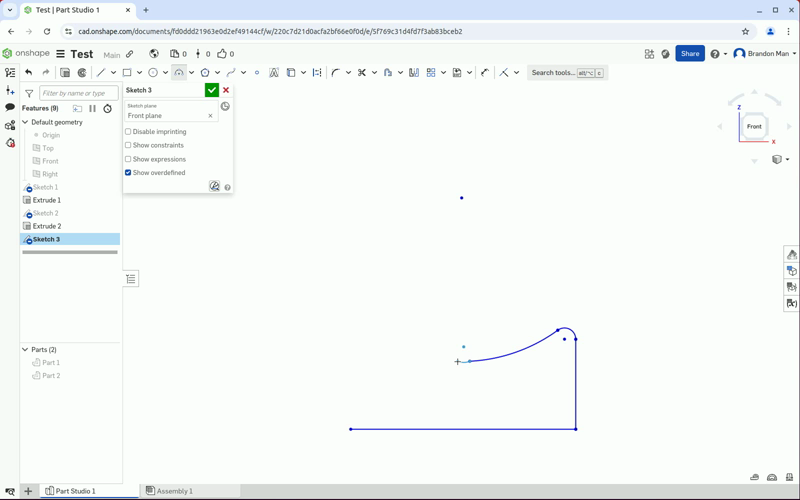
scroll(6)
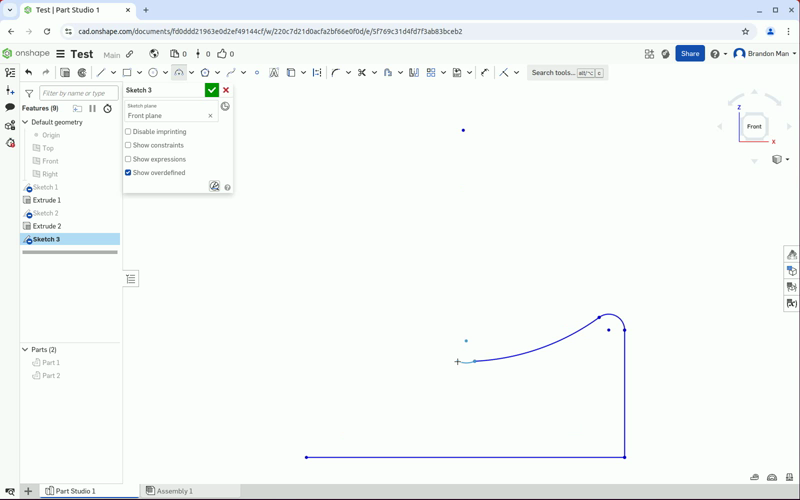
scroll(6)
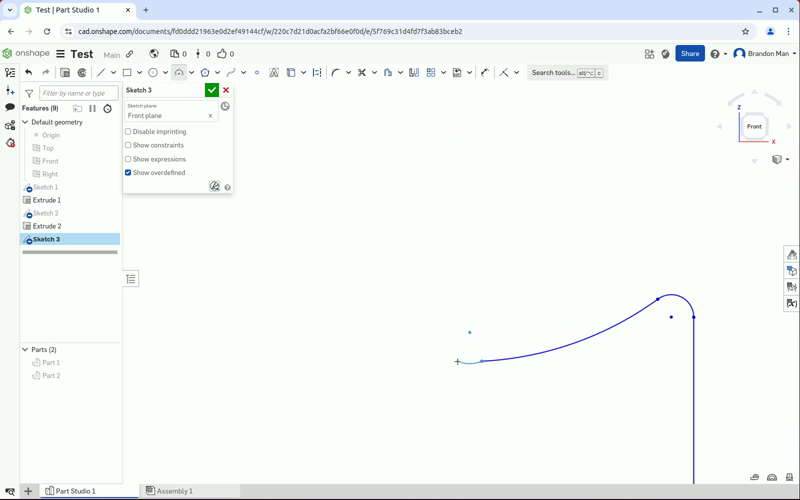
scroll(6)
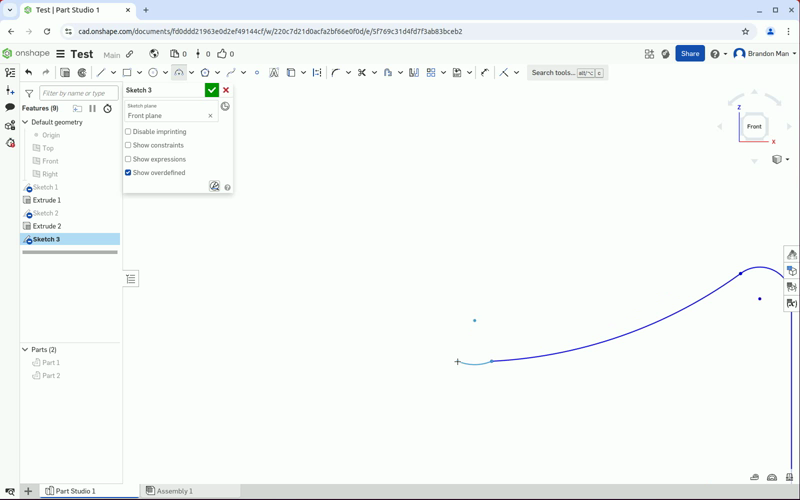
scroll(6)
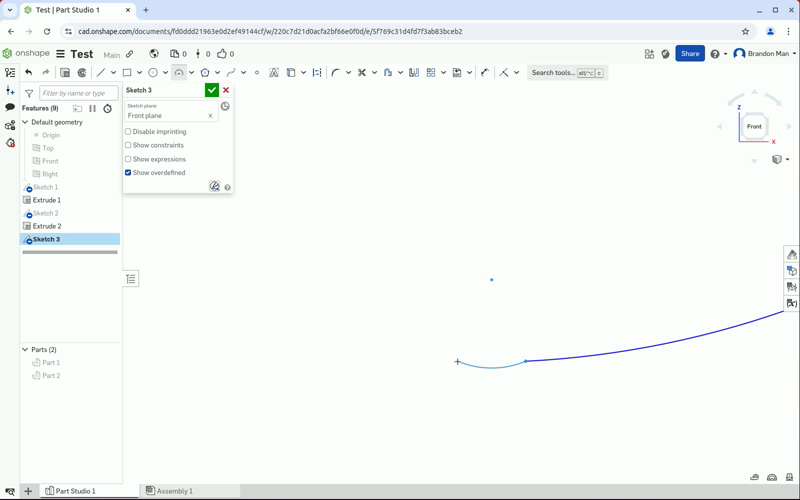
click(457, 361)
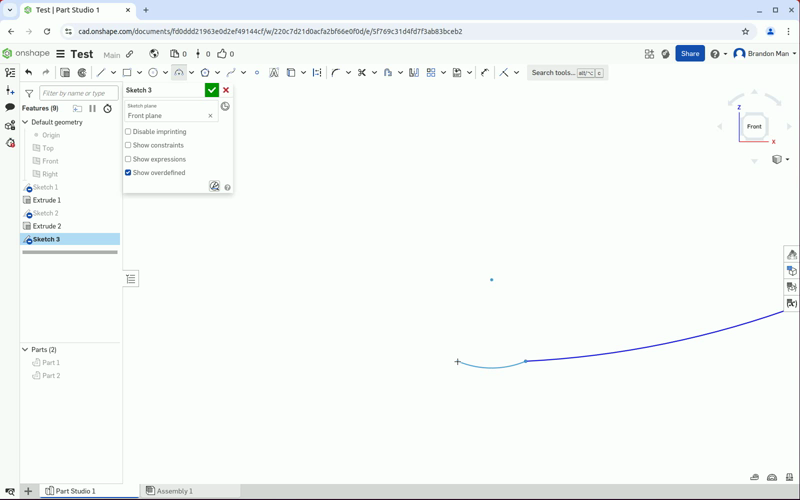
scroll(-6)
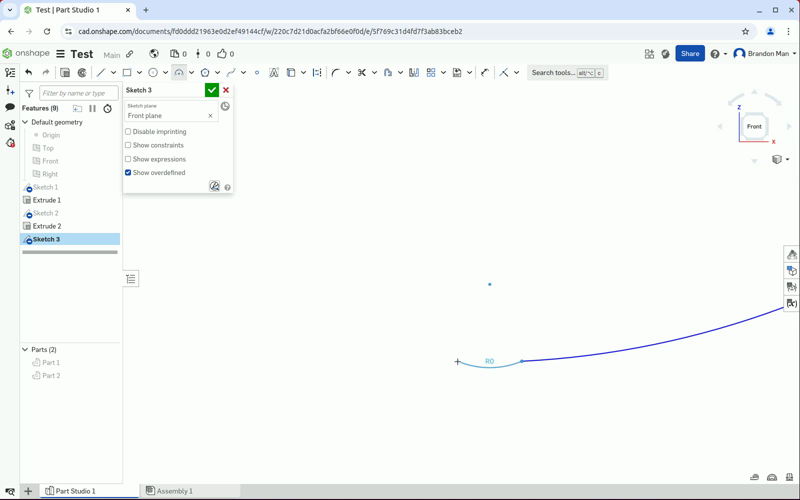
scroll(-6)
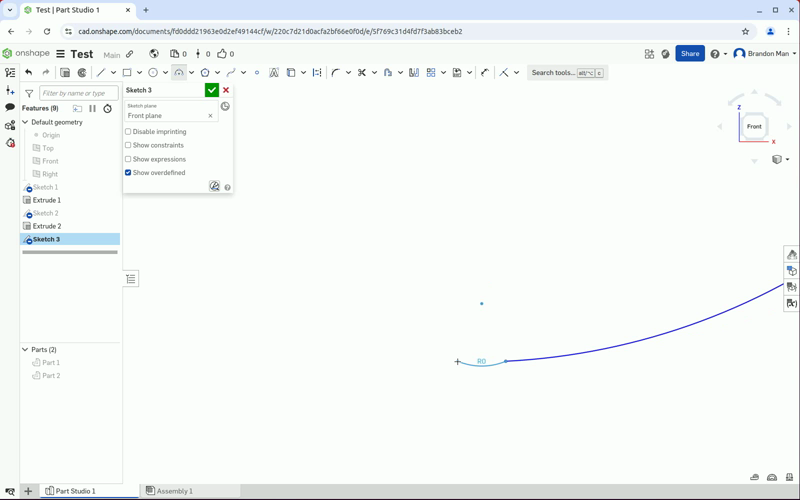
scroll(-6)
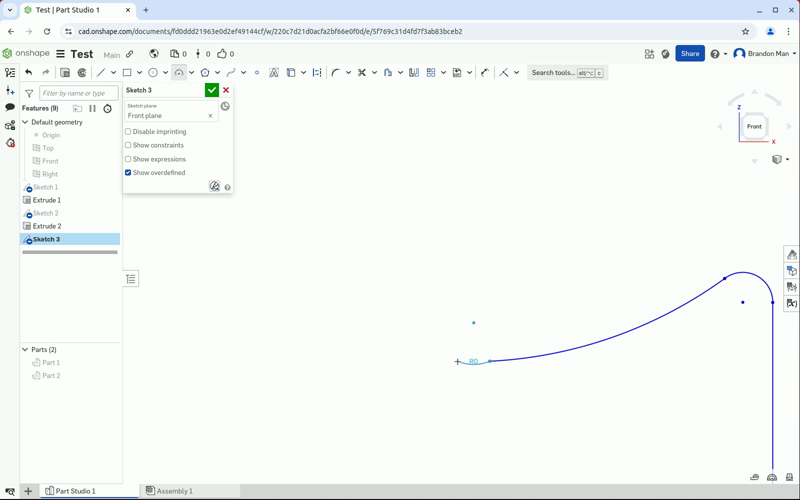
scroll(-6)
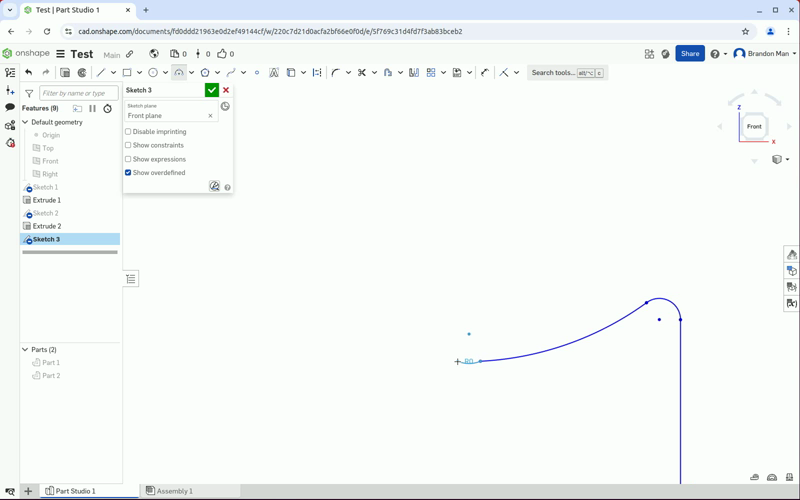
scroll(-6)
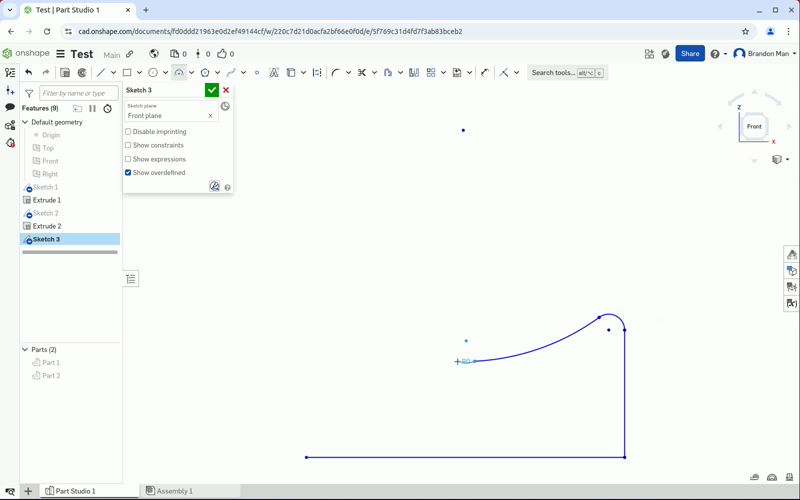
scroll(-6)
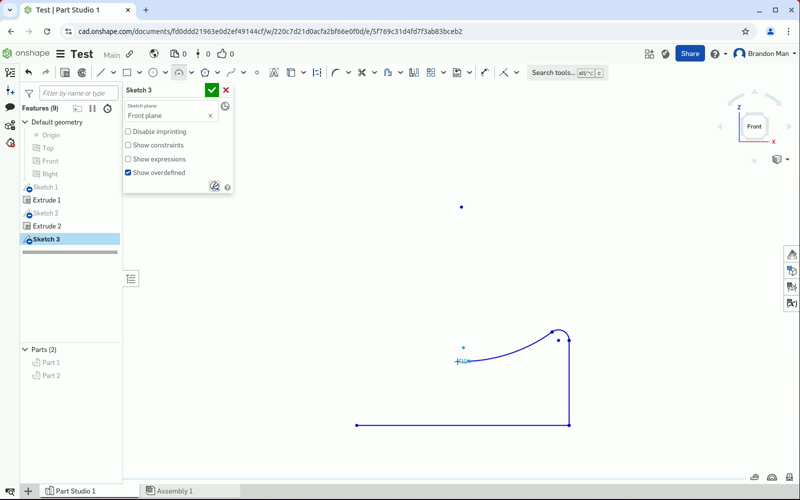
scroll(-6)
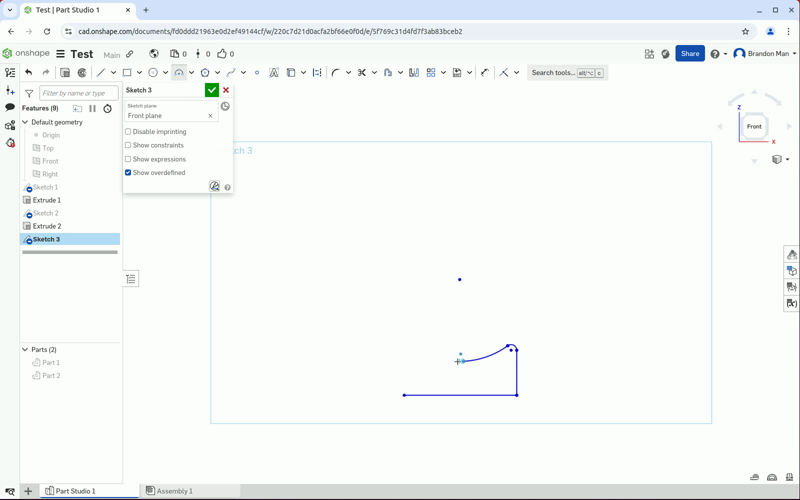
mouse_move(460, 364)
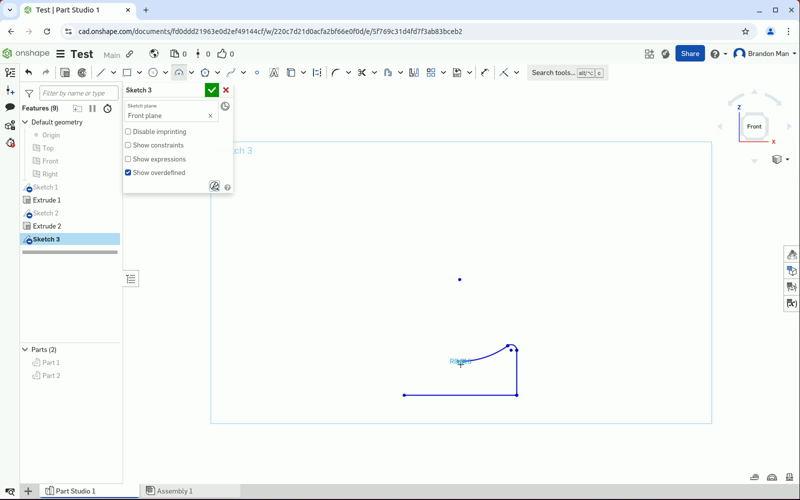
scroll(6)
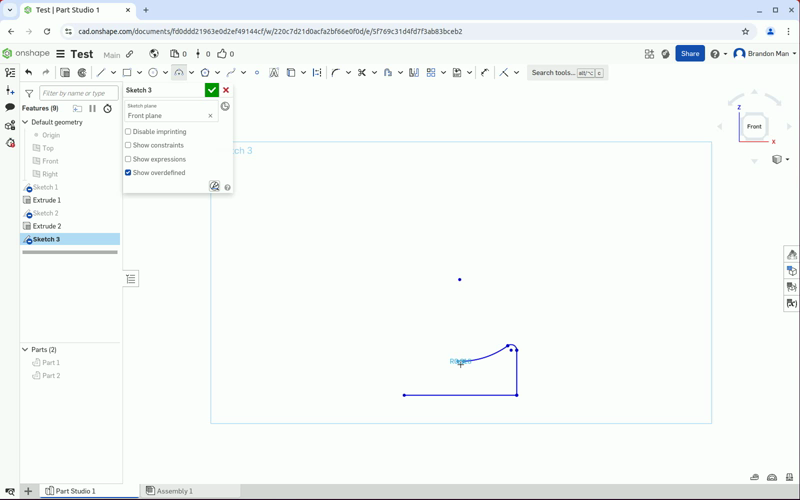
scroll(6)
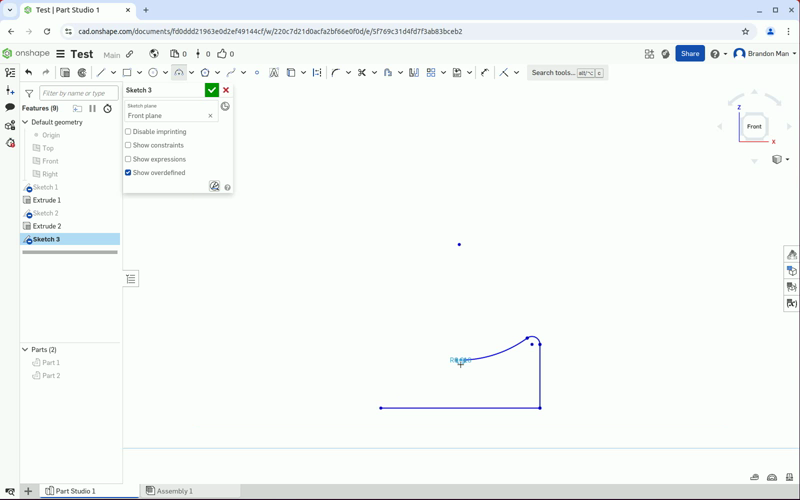
scroll(6)
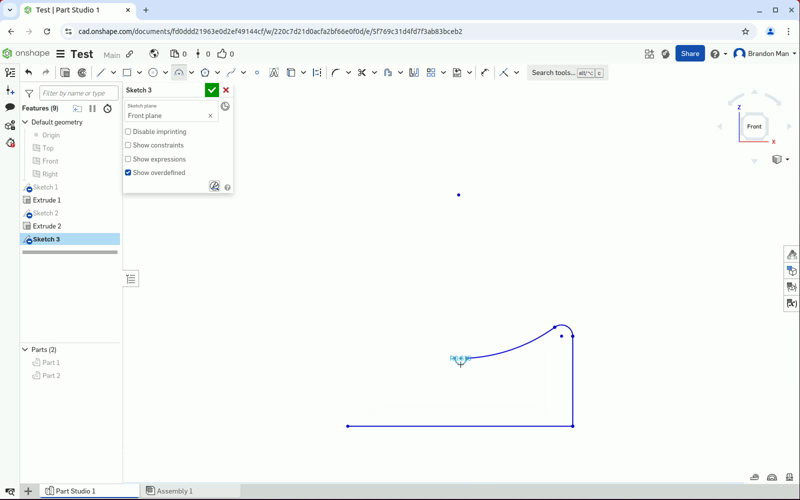
scroll(6)
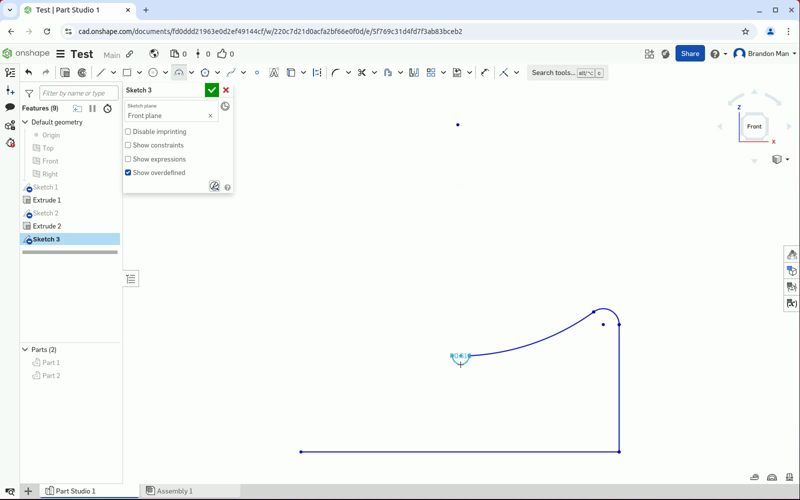
scroll(6)
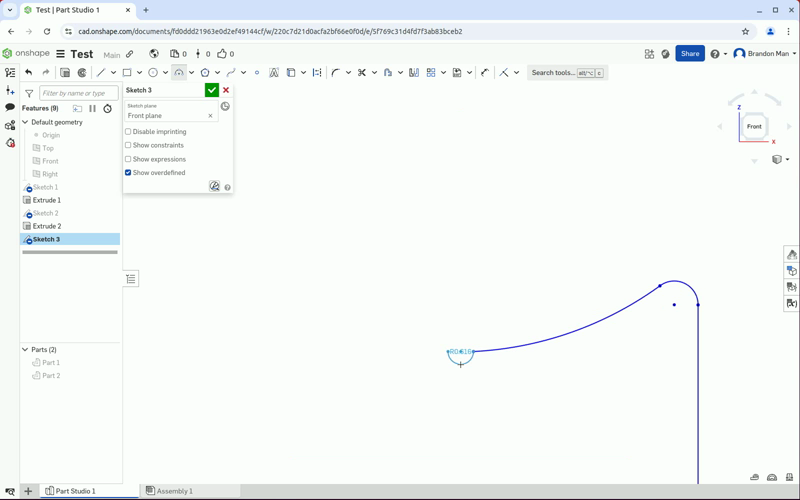
scroll(6)
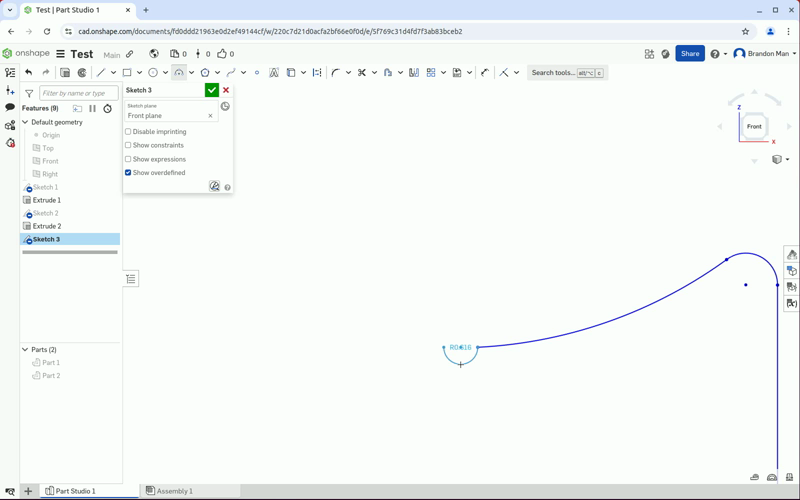
scroll(6)
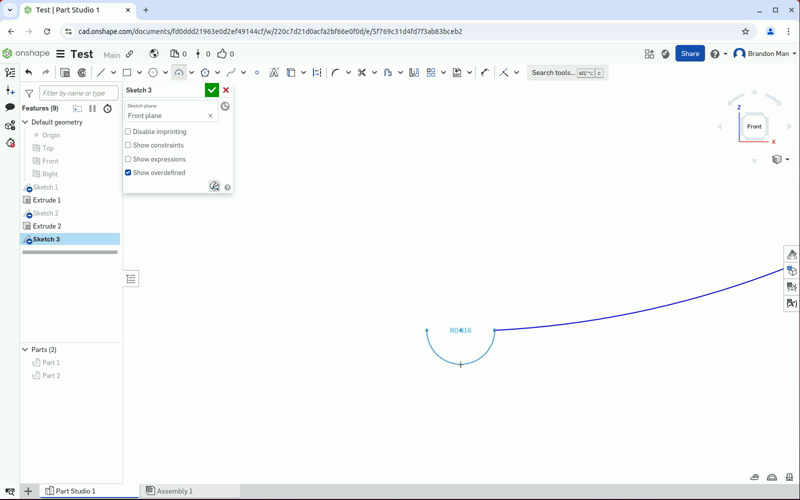
click(460, 364)
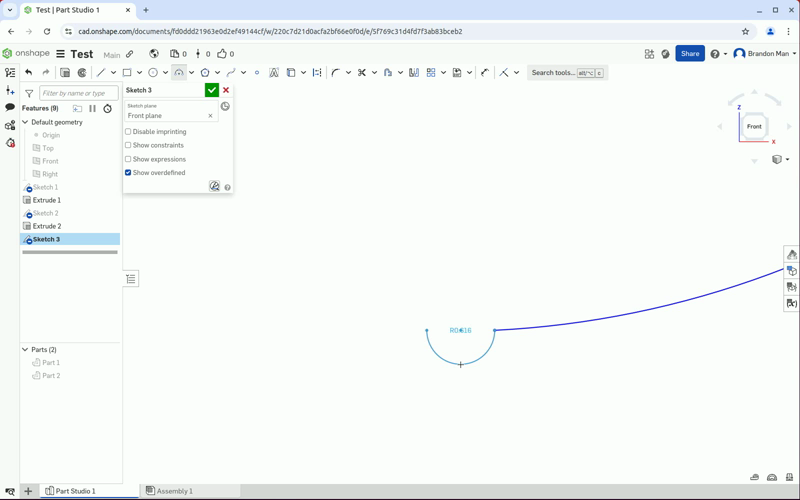
scroll(-6)
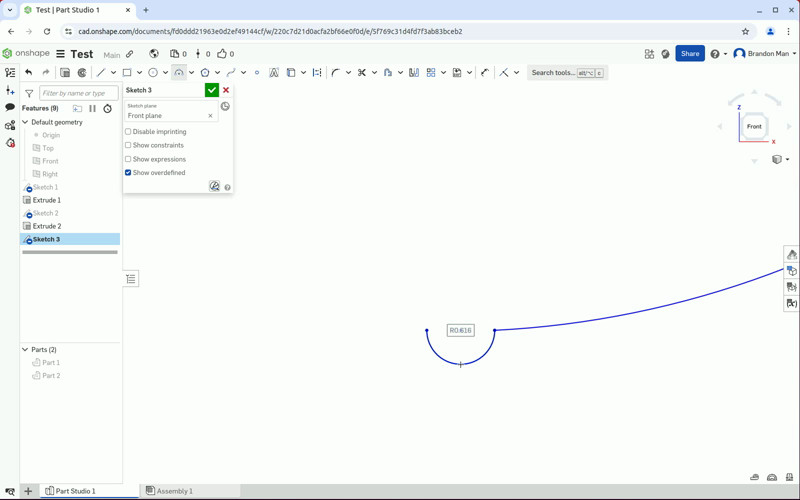
scroll(-6)
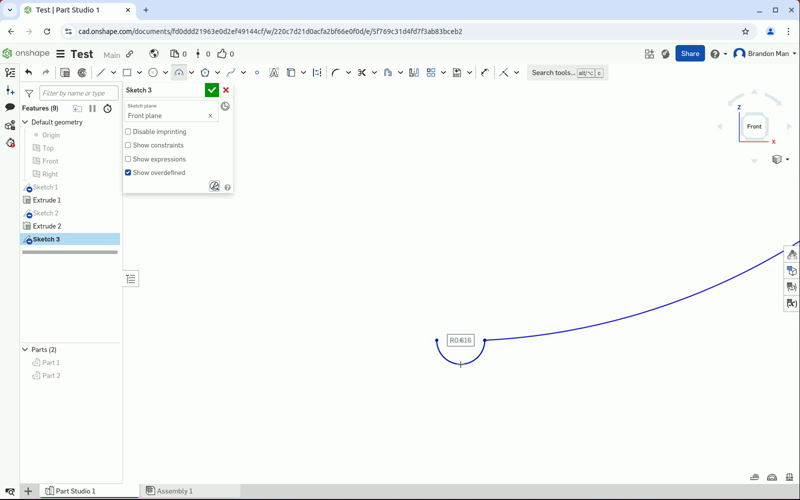
scroll(-6)
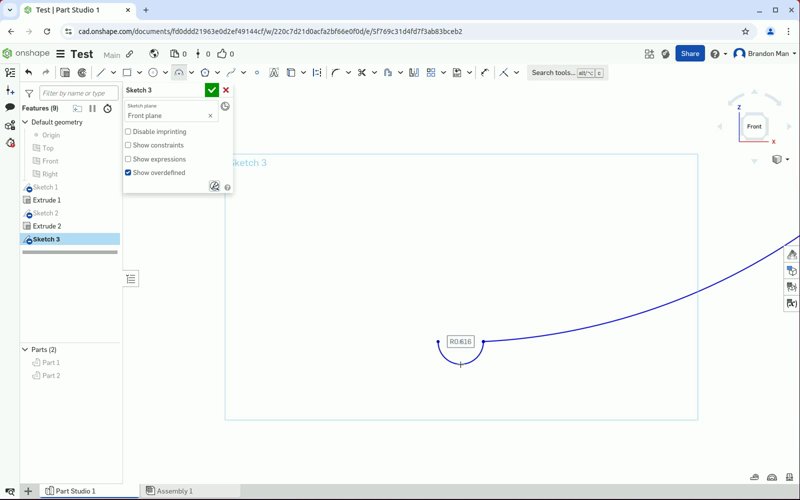
scroll(-6)
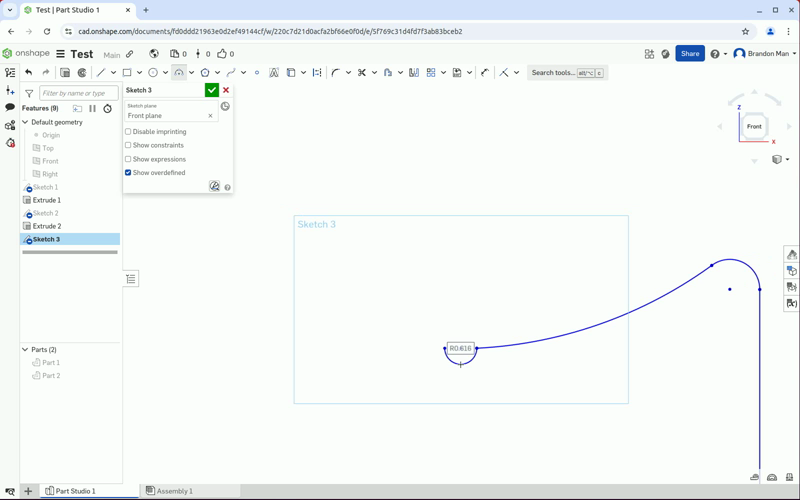
scroll(-6)
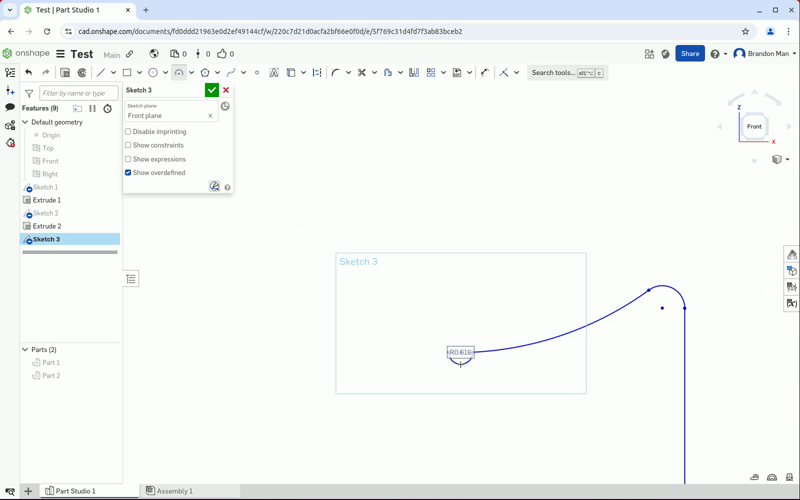
scroll(-6)
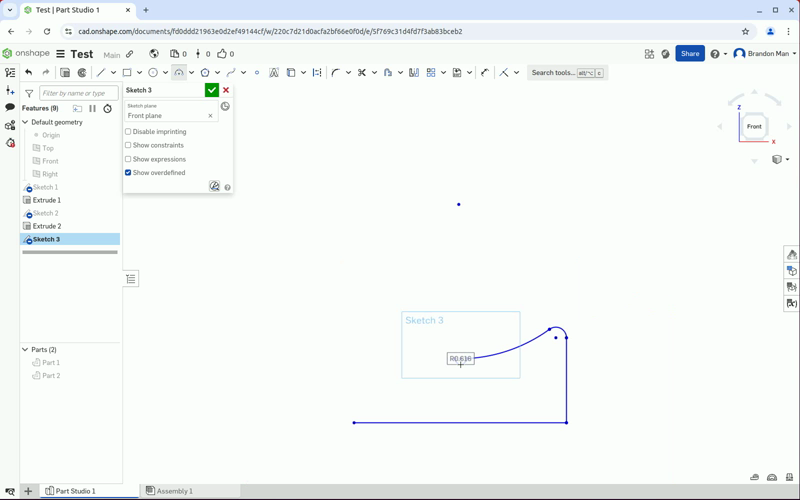
scroll(-6)
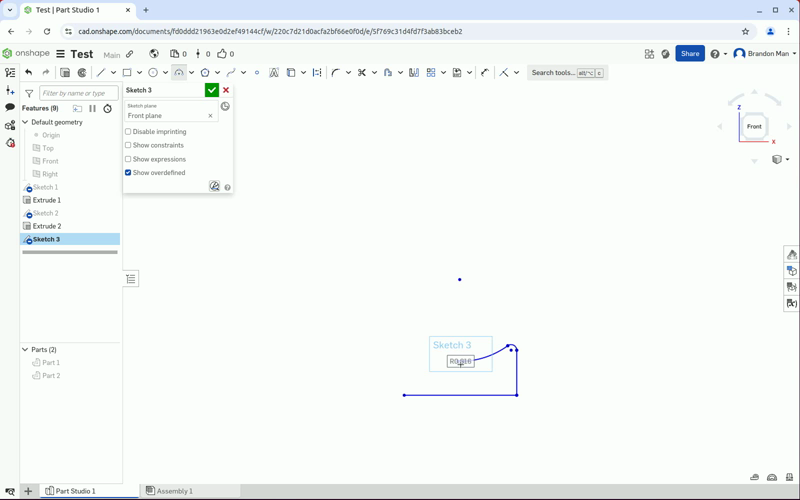
key_up(shift)
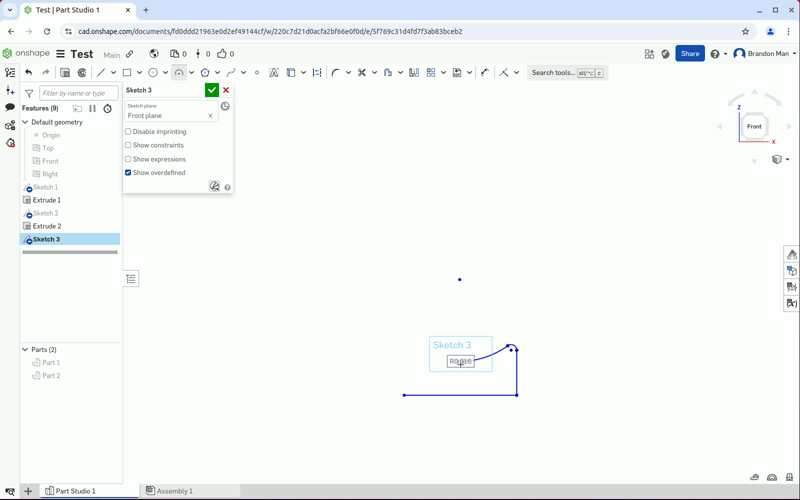
mouse_move(457, 361)
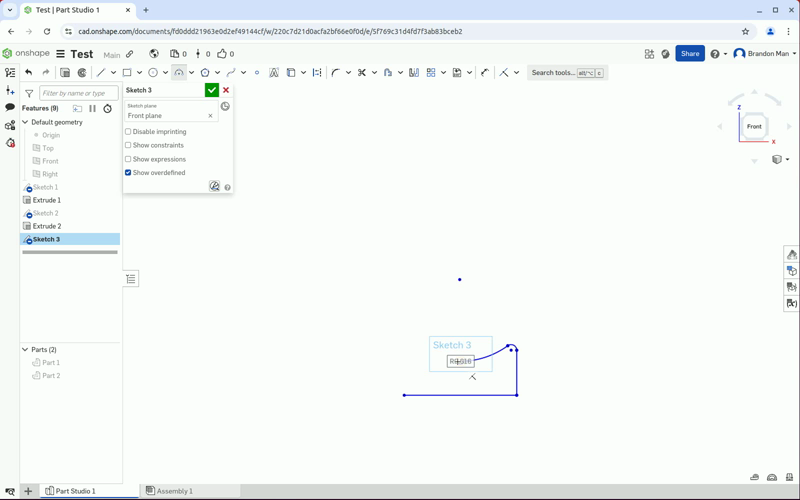
scroll(6)
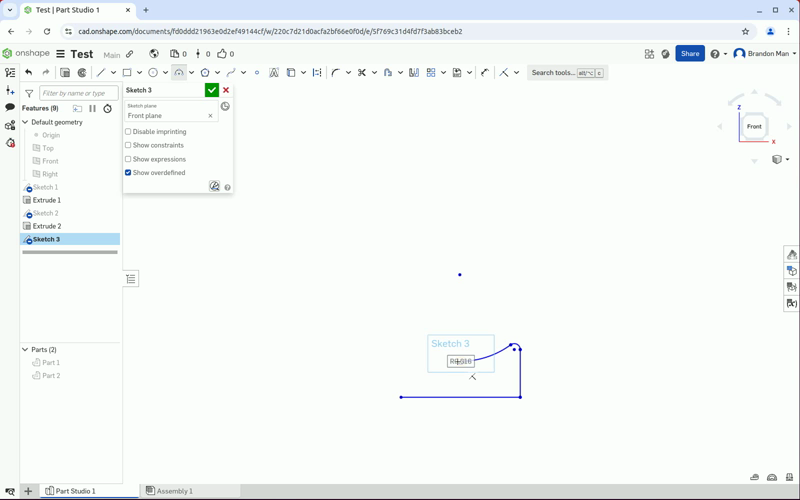
scroll(6)
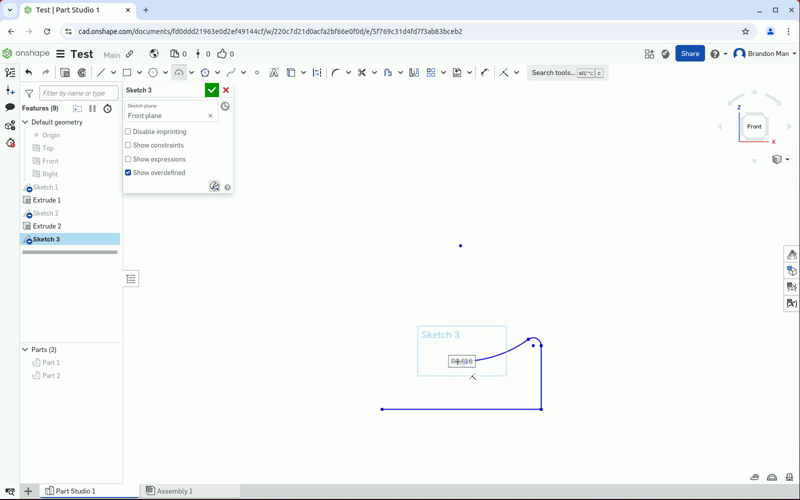
scroll(6)
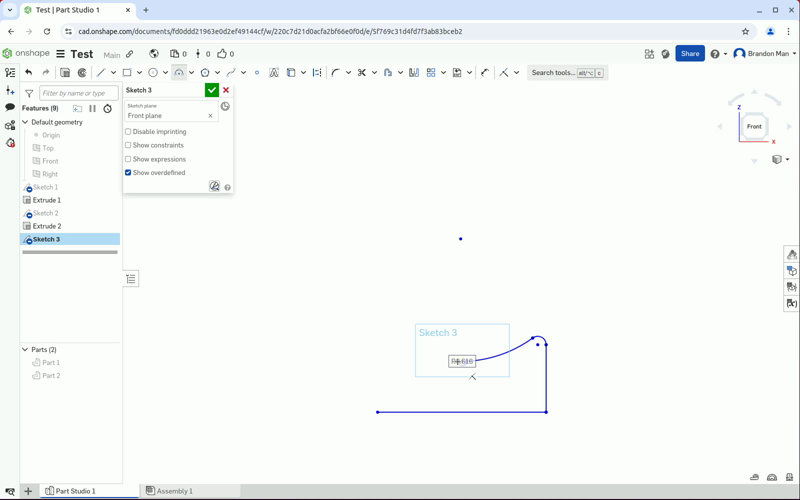
scroll(6)
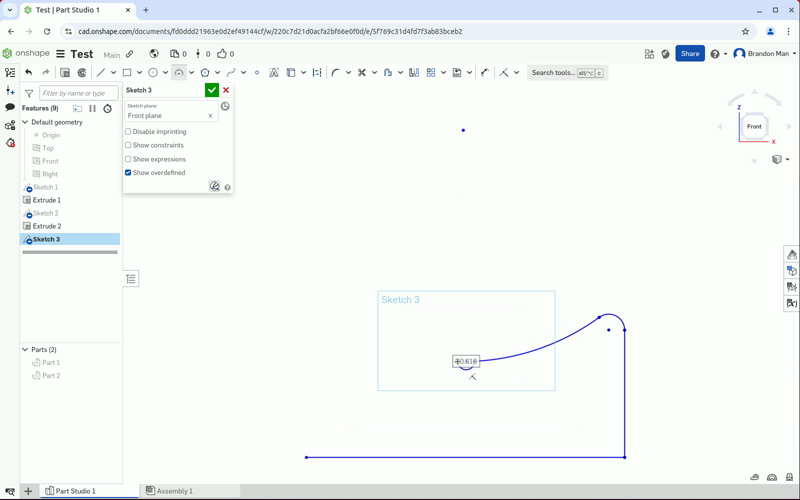
scroll(6)
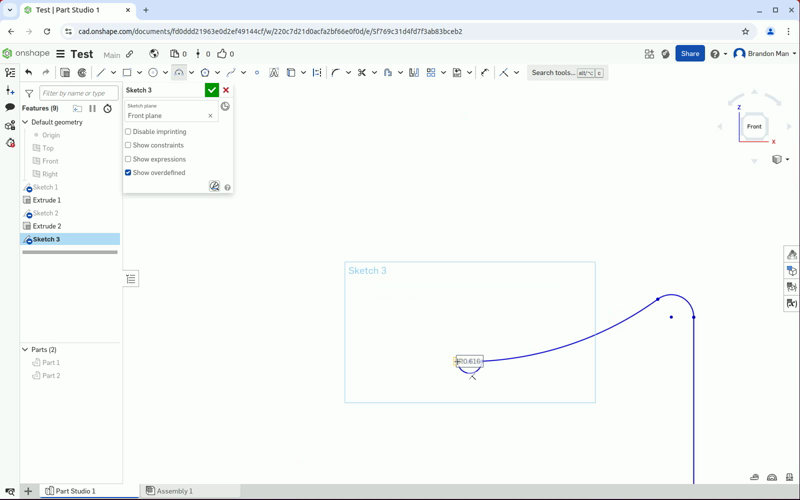
scroll(6)
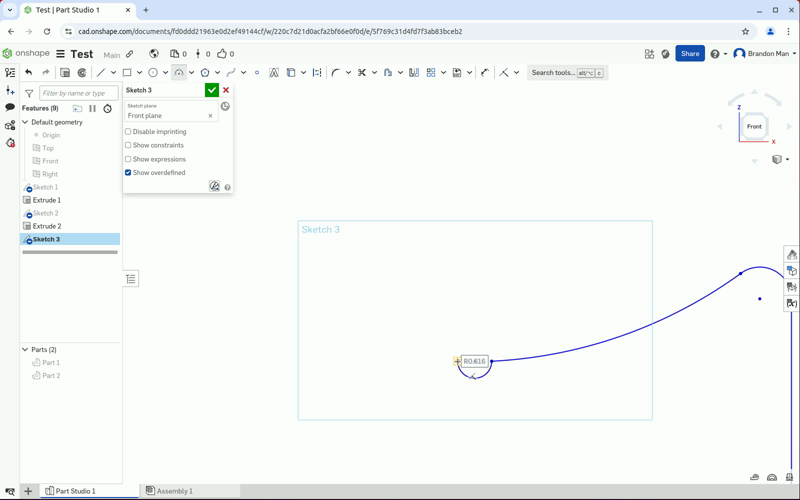
scroll(6)
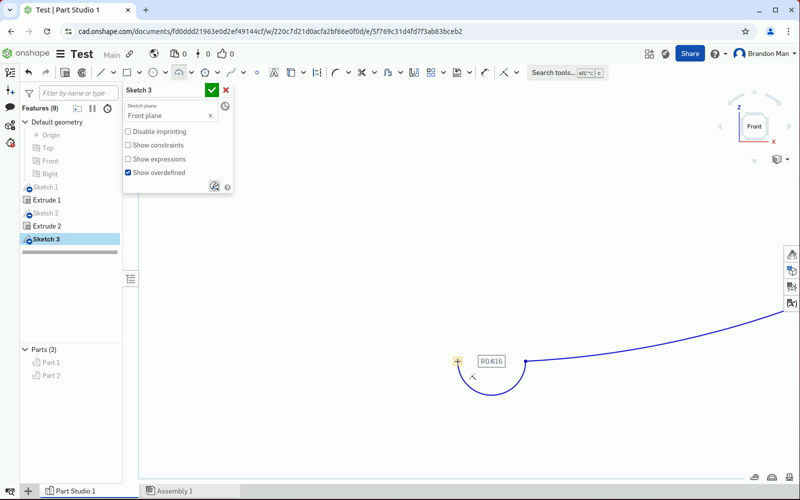
click(457, 361)
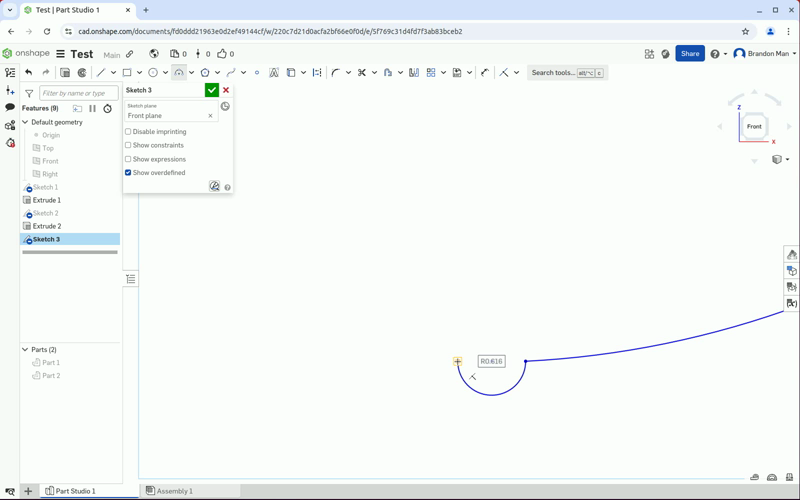
scroll(-6)
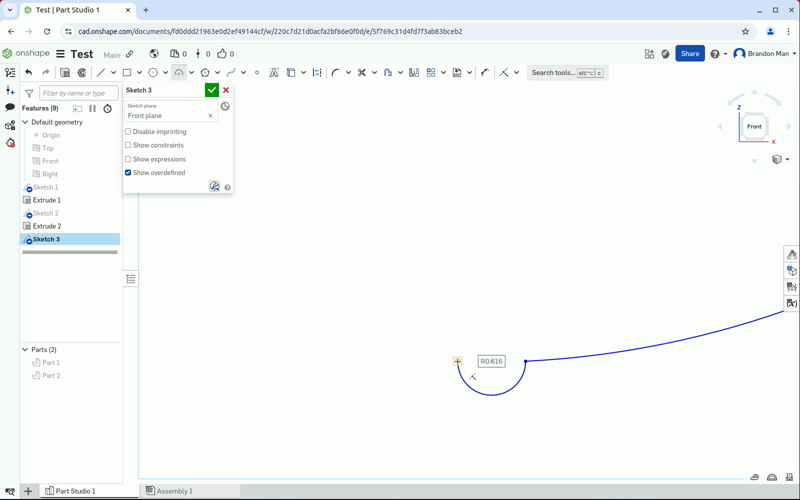
scroll(-6)
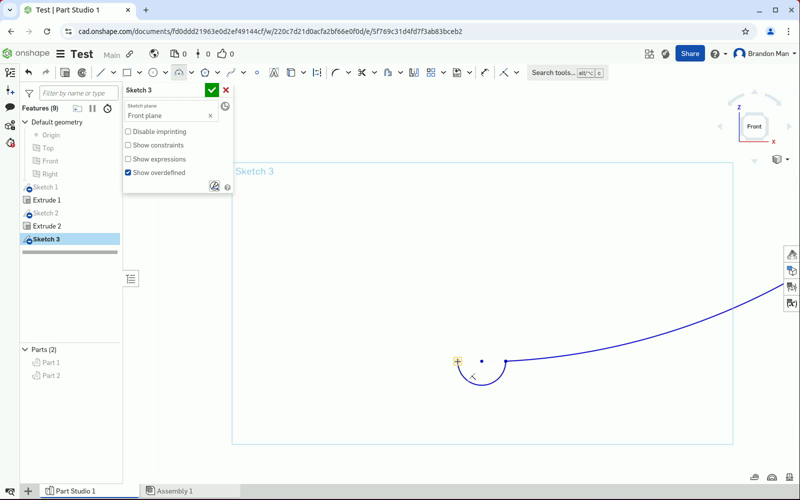
scroll(-6)
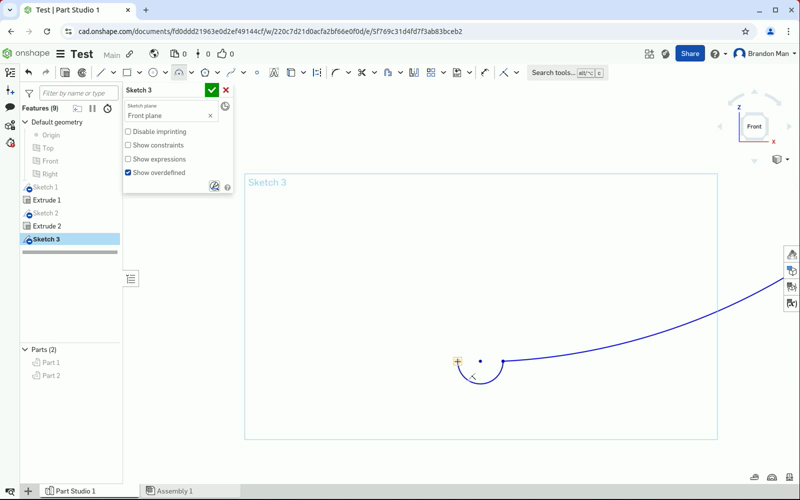
scroll(-6)
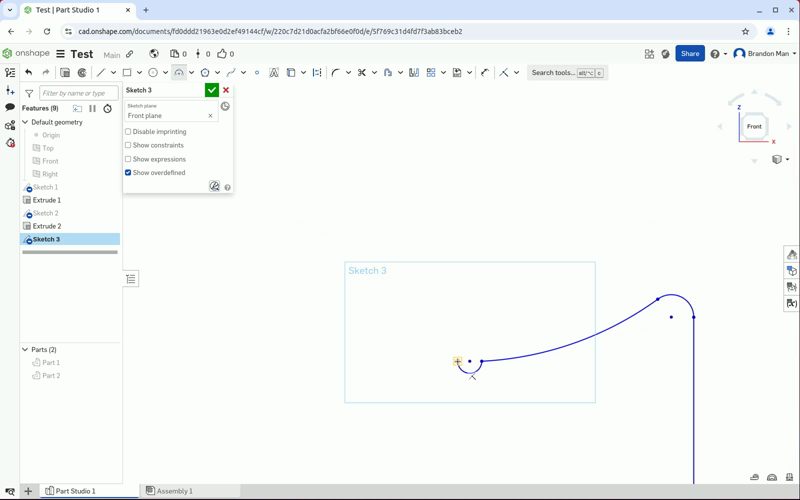
scroll(-6)
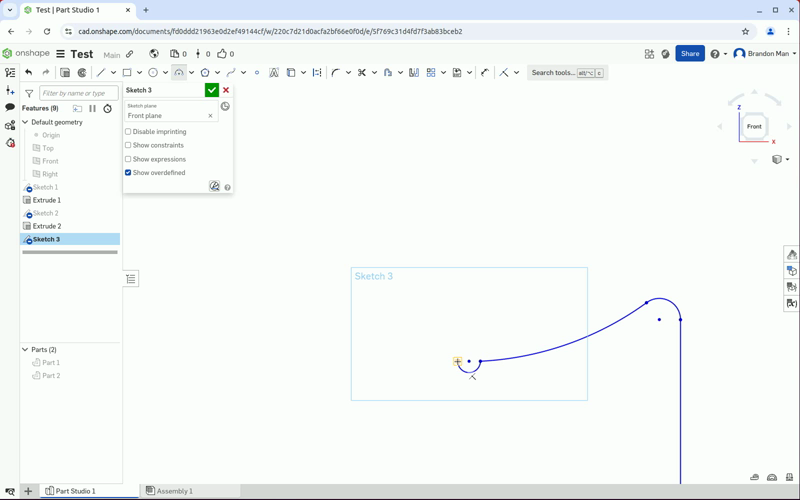
scroll(-6)
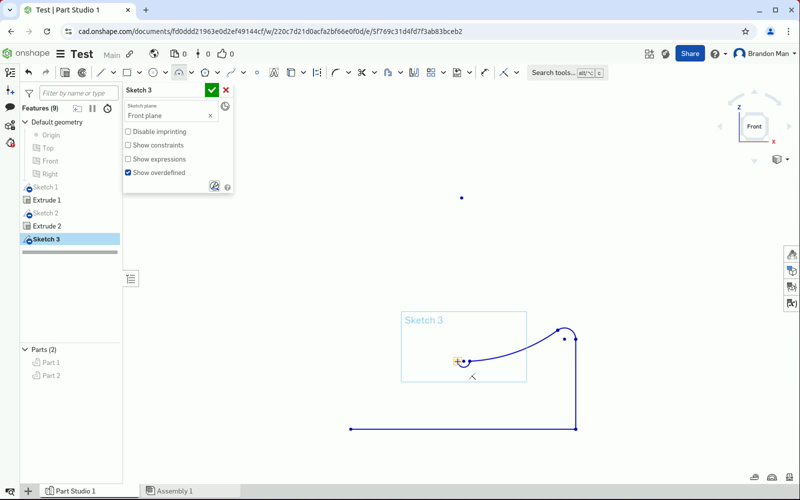
scroll(-6)
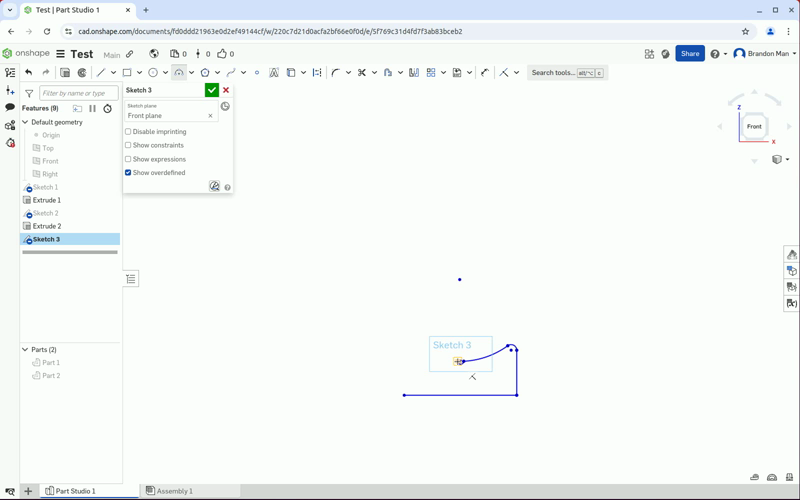
key_down(shift)
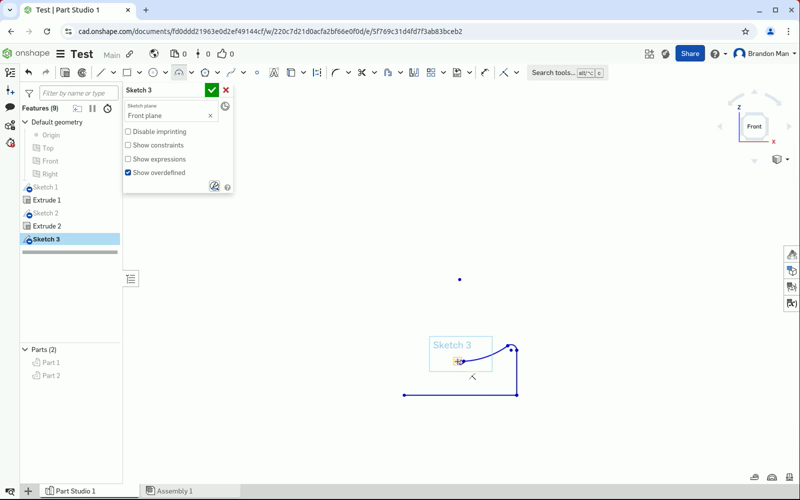
mouse_move(413, 345)
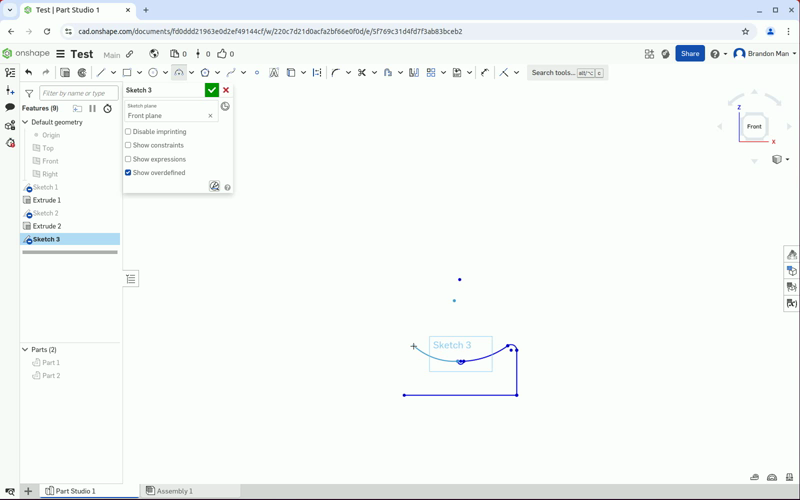
click(413, 345)
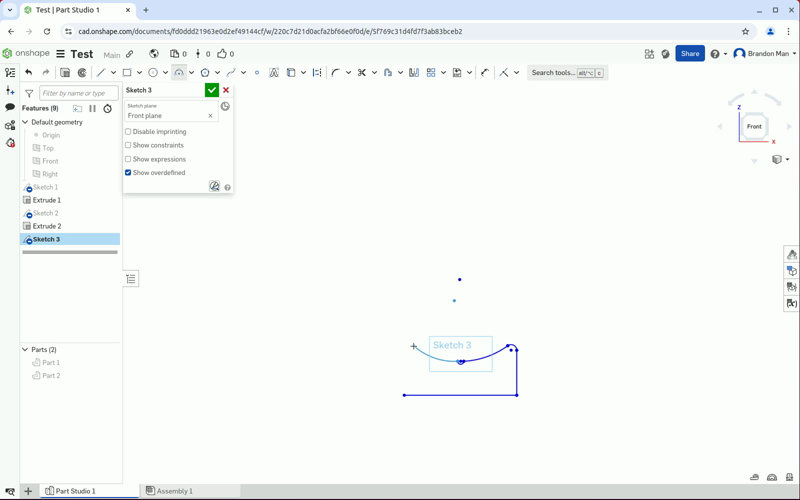
mouse_move(434, 356)
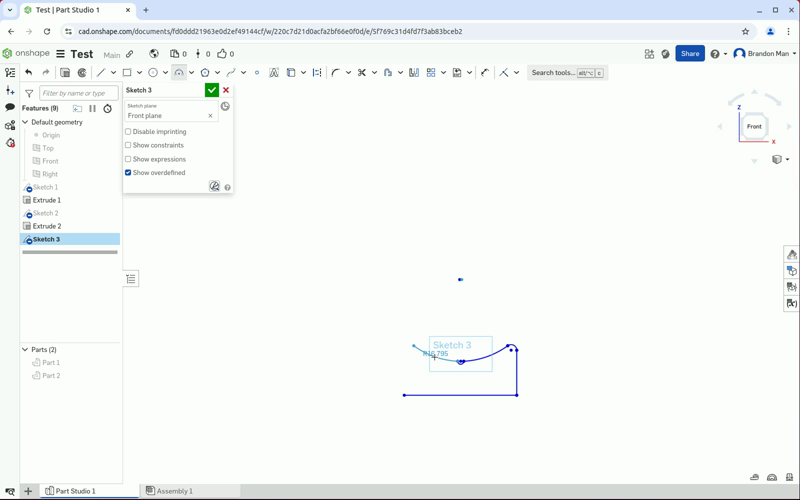
click(434, 356)
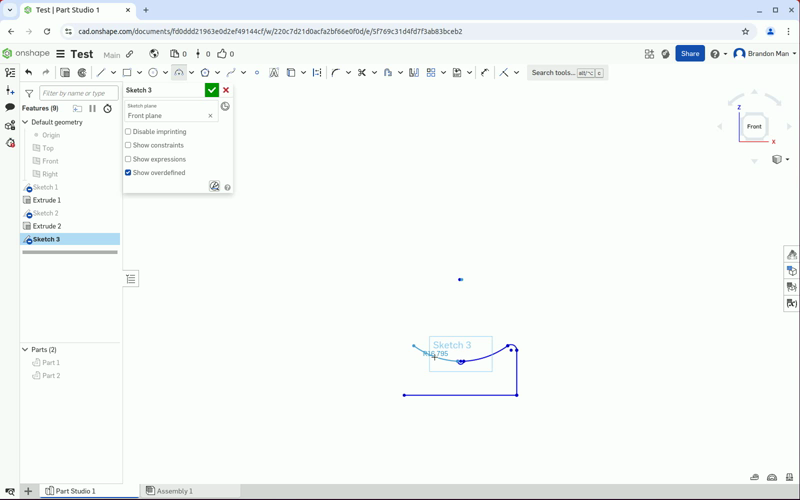
key_up(shift)
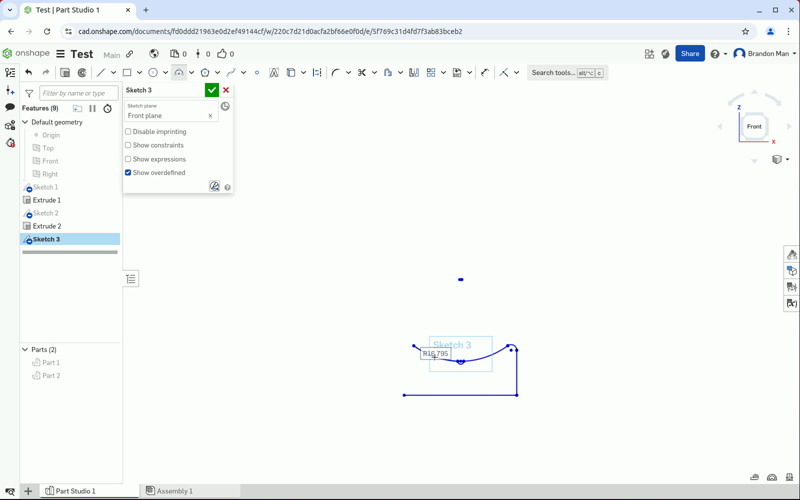
mouse_move(413, 345)
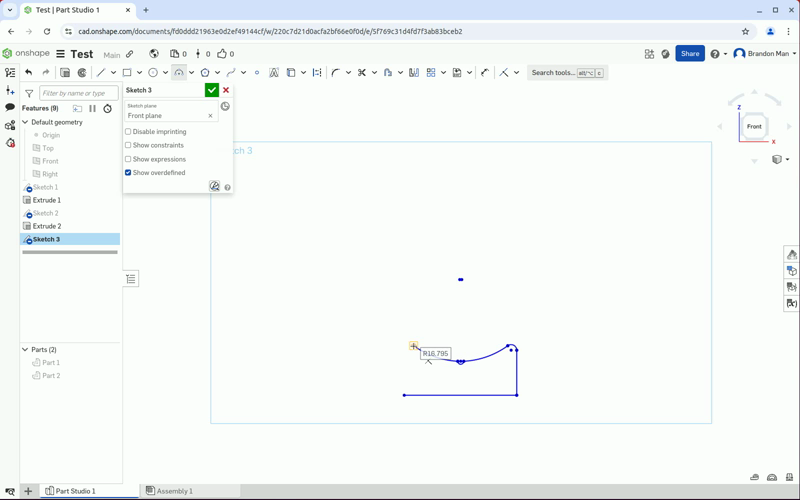
click(413, 345)
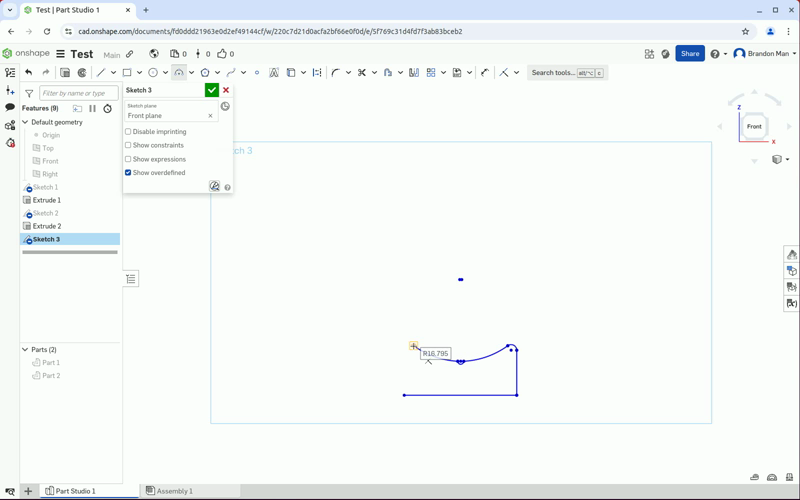
key_down(shift)
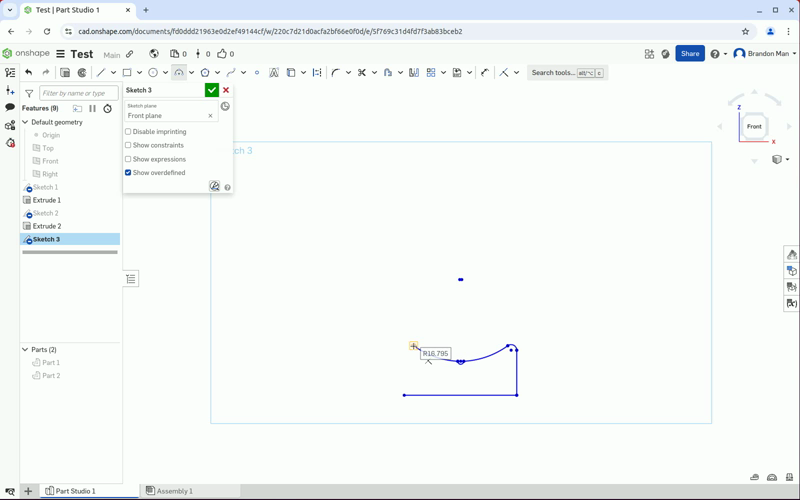
mouse_move(404, 350)
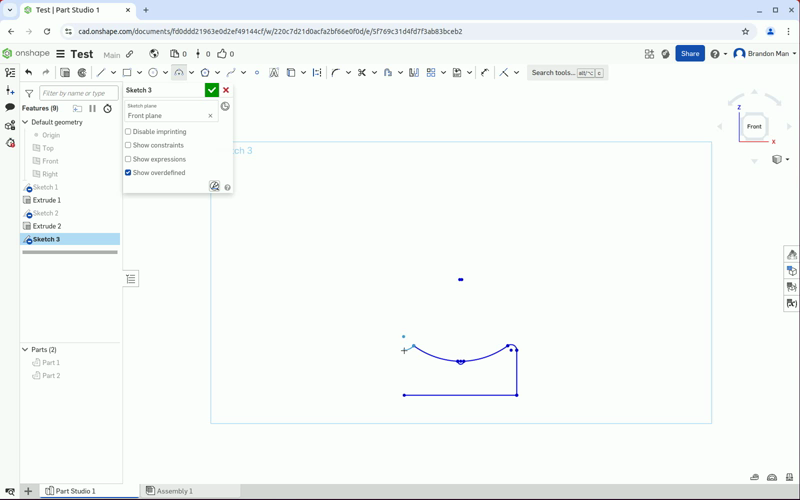
click(404, 350)
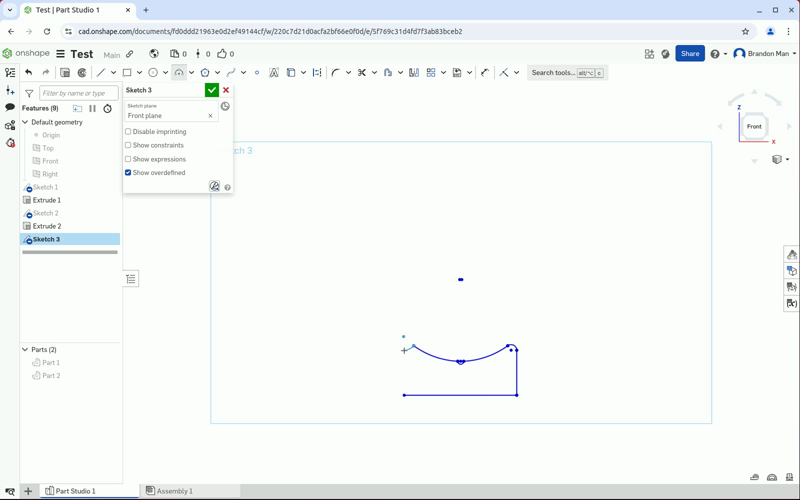
mouse_move(407, 345)
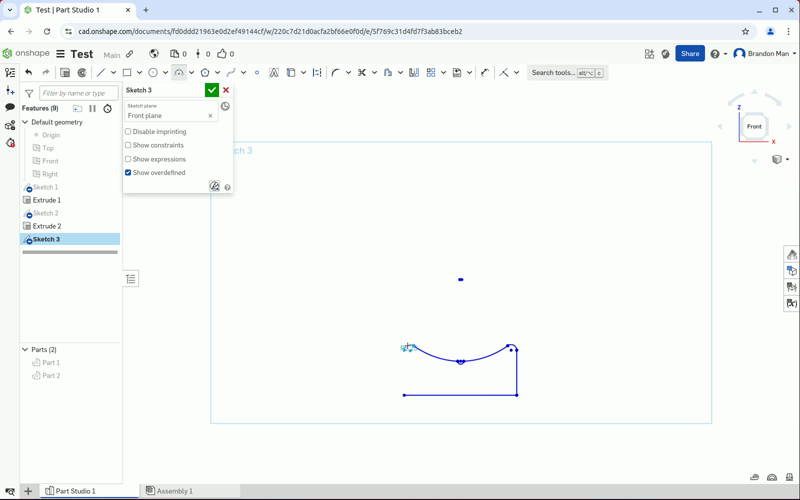
click(407, 345)
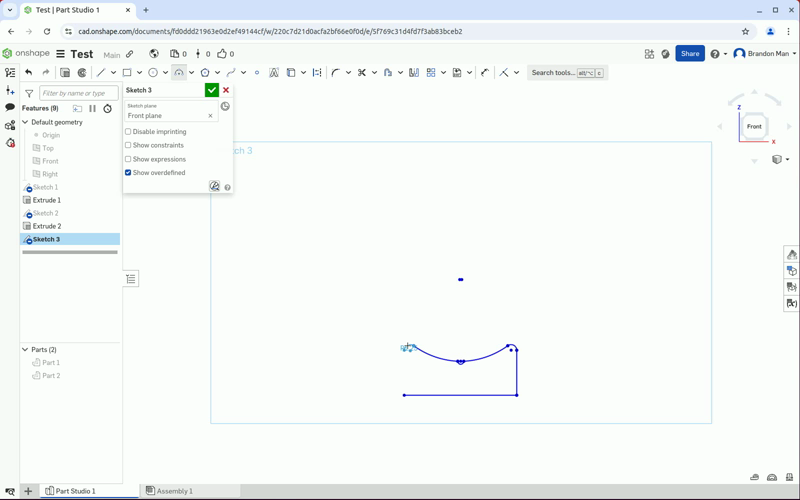
key_up(shift)
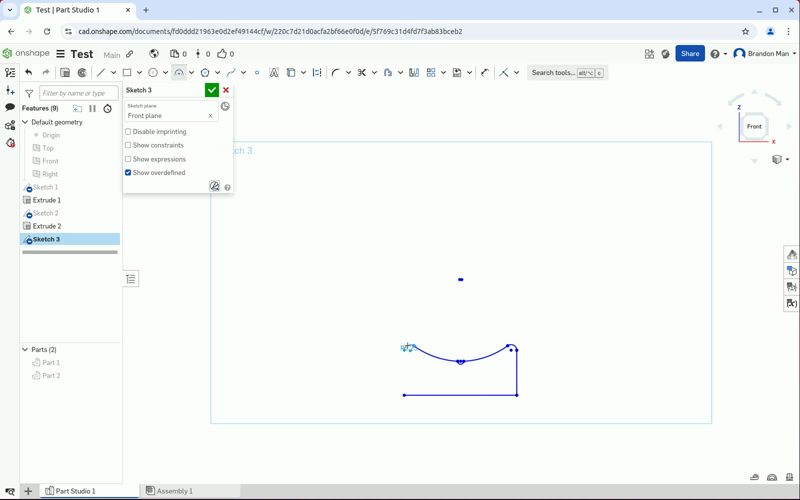
key(esc)
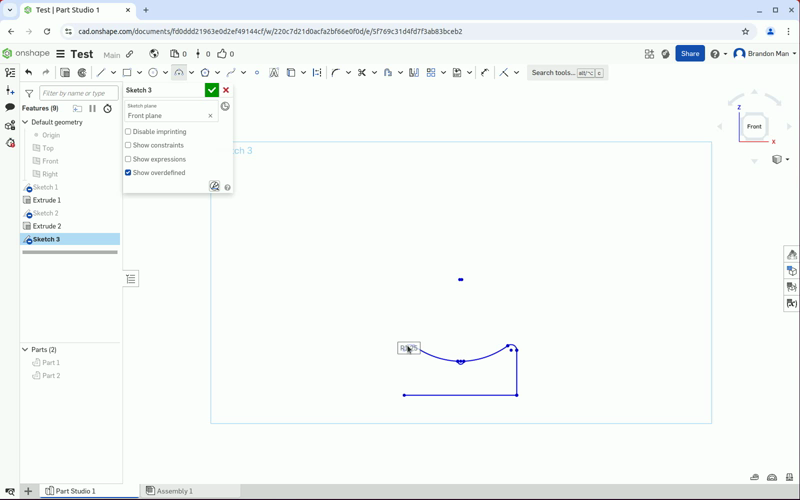
key(l)
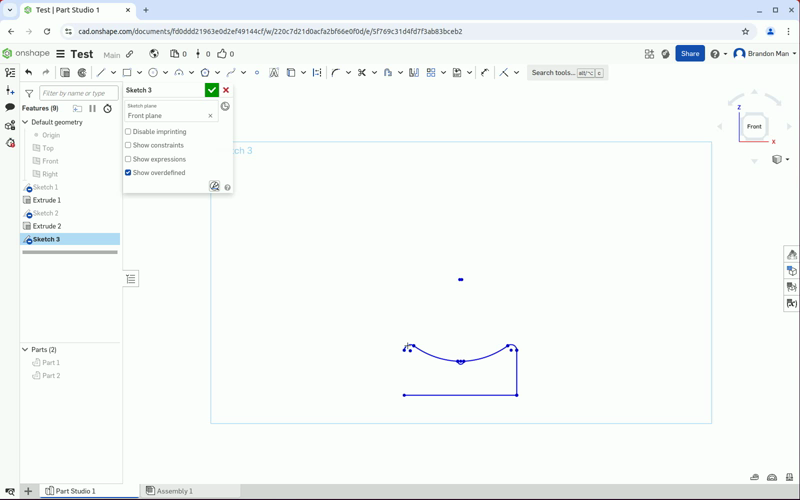
mouse_move(404, 350)
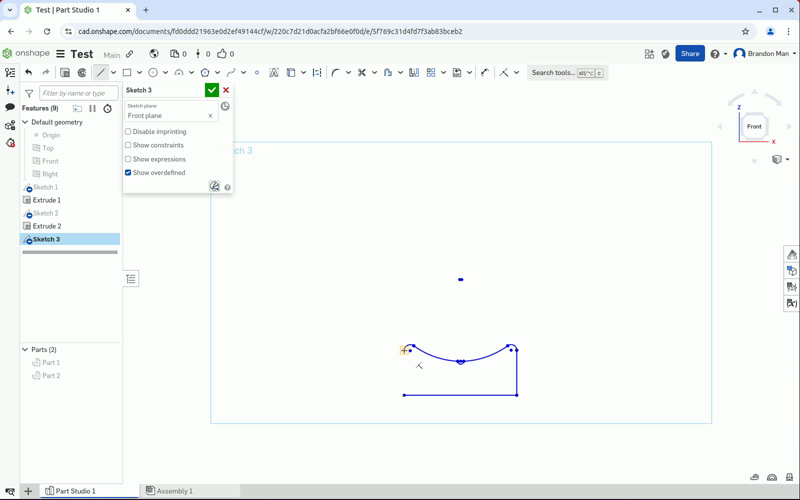
click(404, 350)
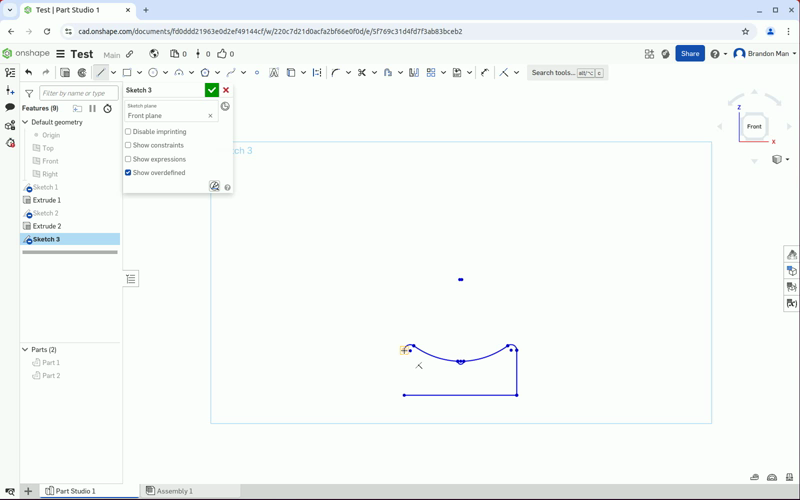
mouse_move(434, 350)
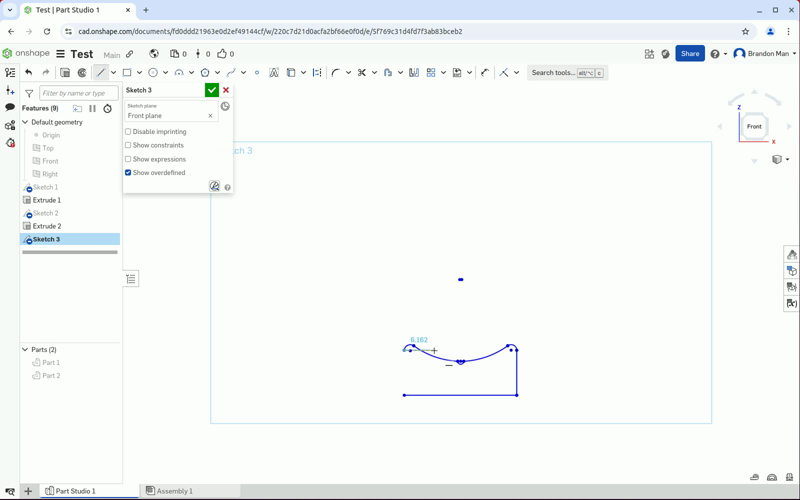
key_down(shift)
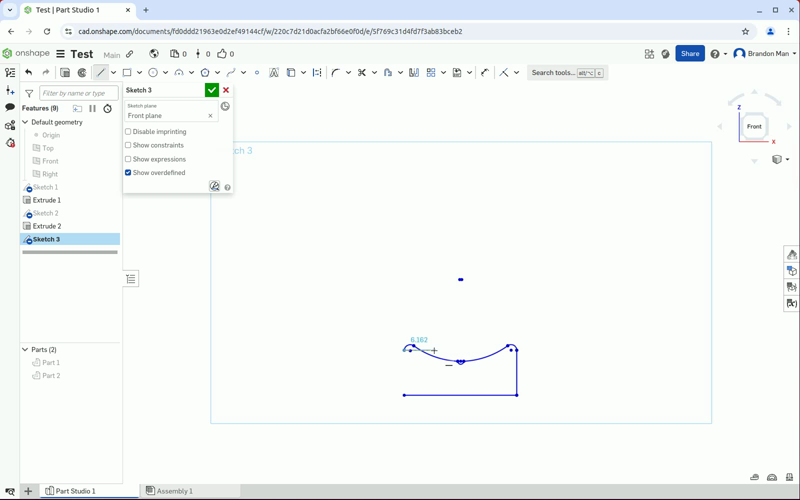
mouse_move(404, 395)
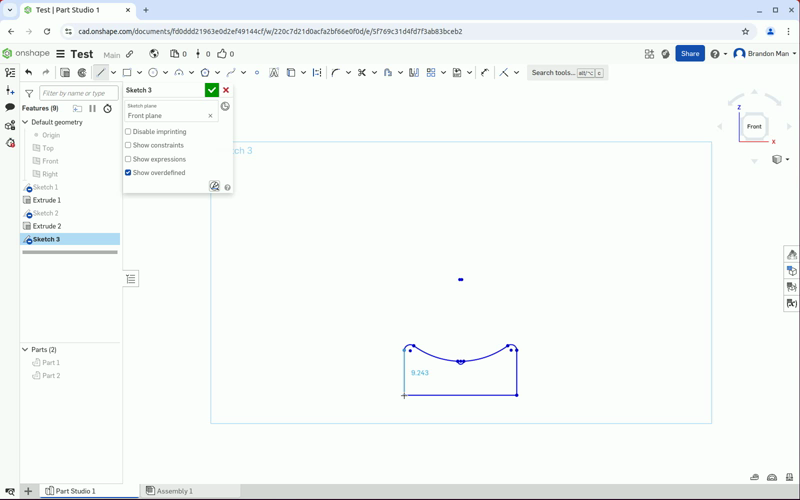
key_up(shift)
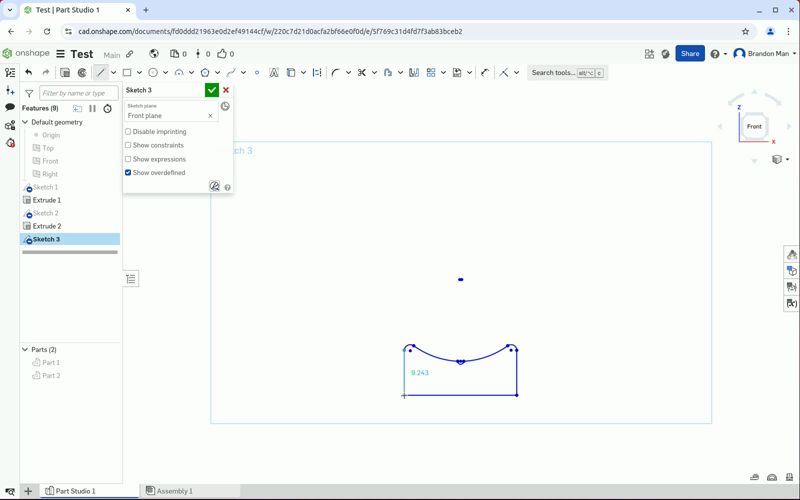
click(404, 395)
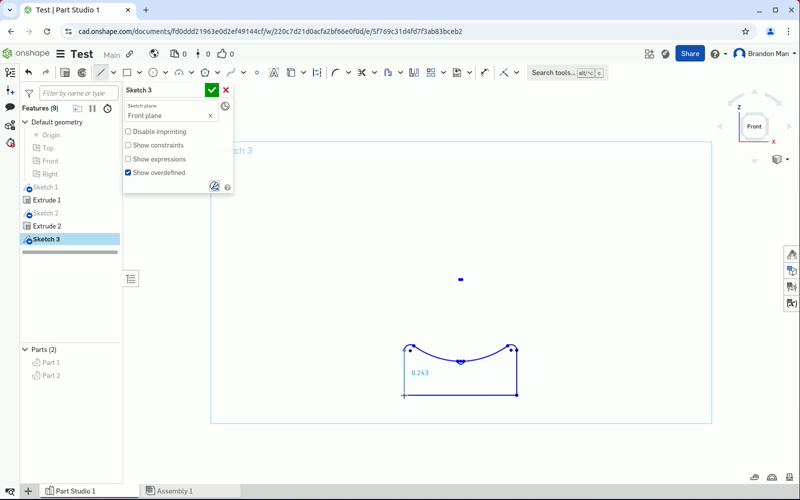
key(esc)
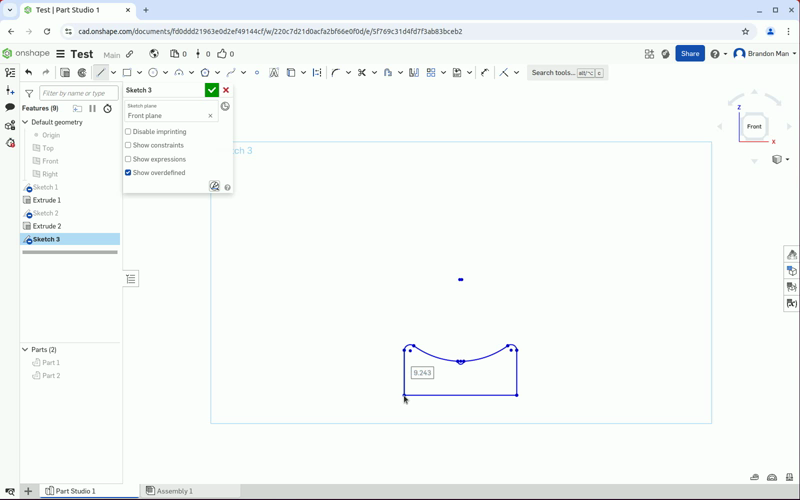
mouse_move(504, 385)
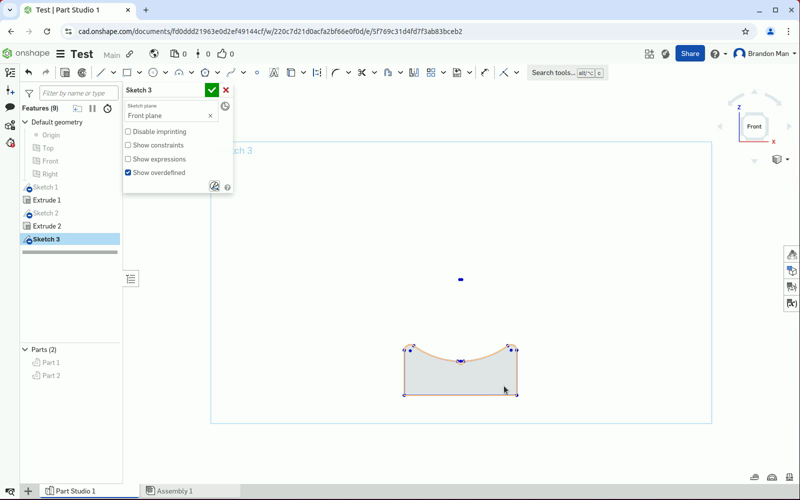
click(504, 385)
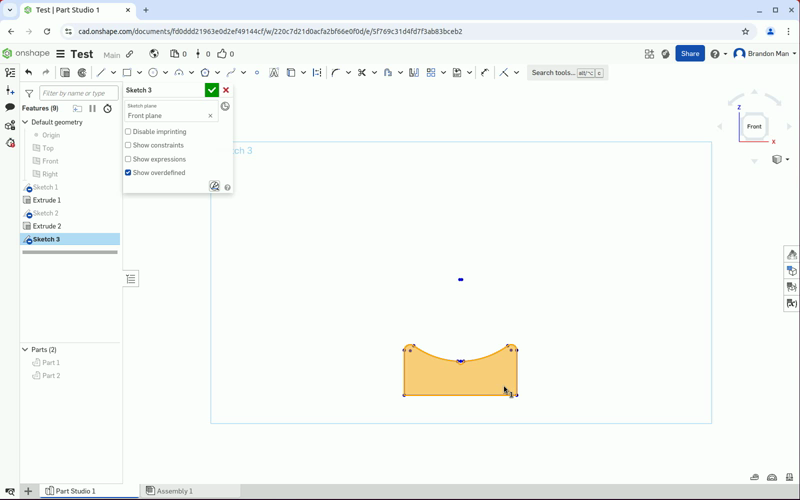
mouse_move(73, 352)
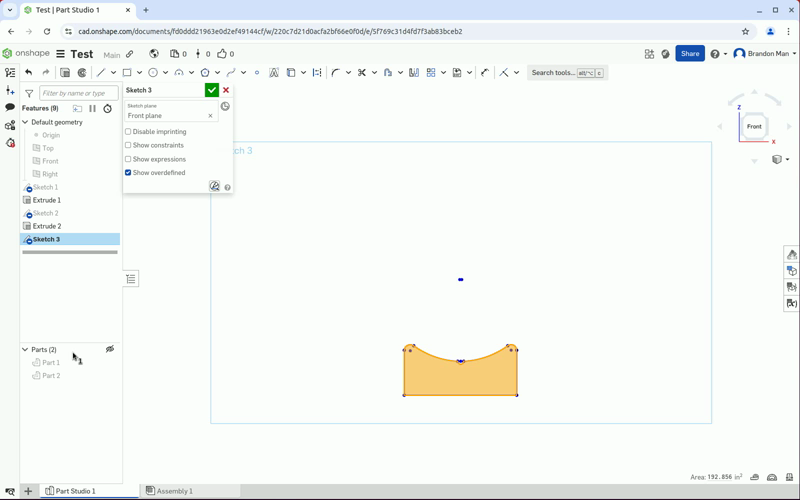
key(shift+y)
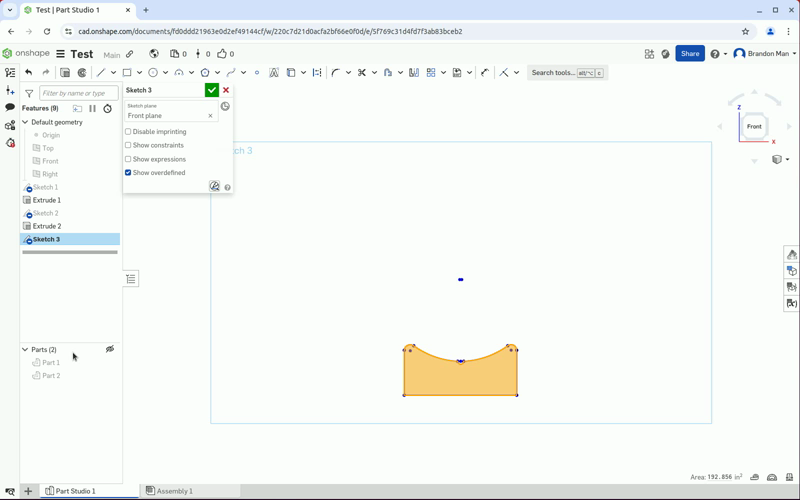
key(shift+e)
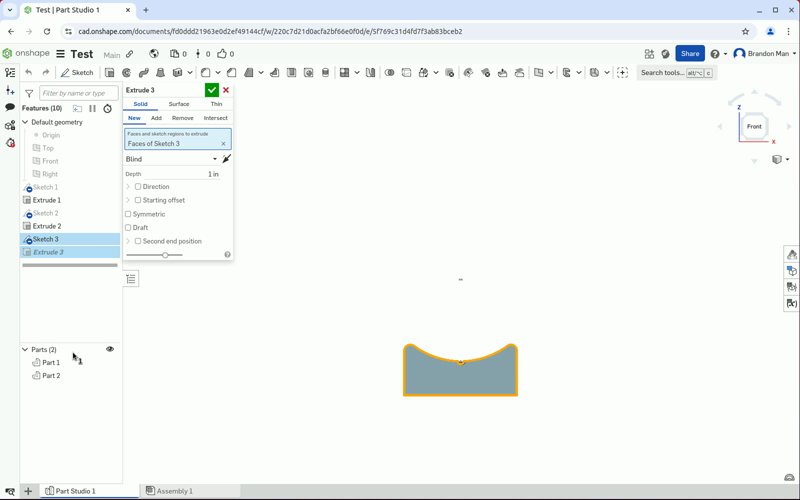
mouse_move(143, 106)
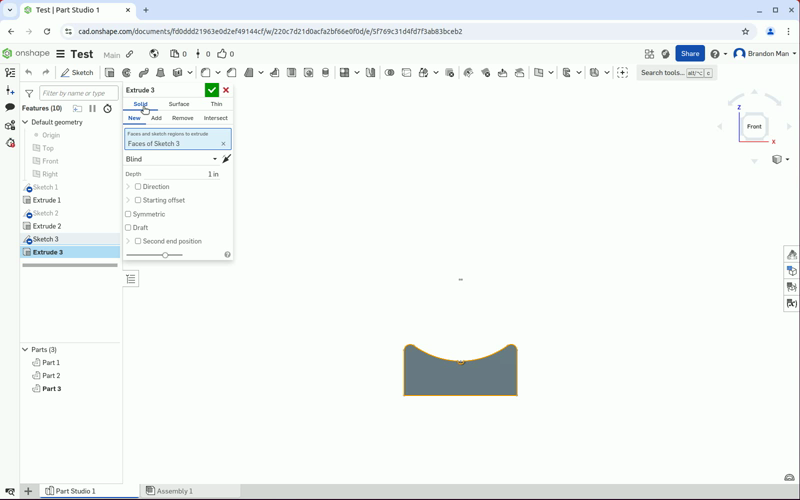
click(143, 106)
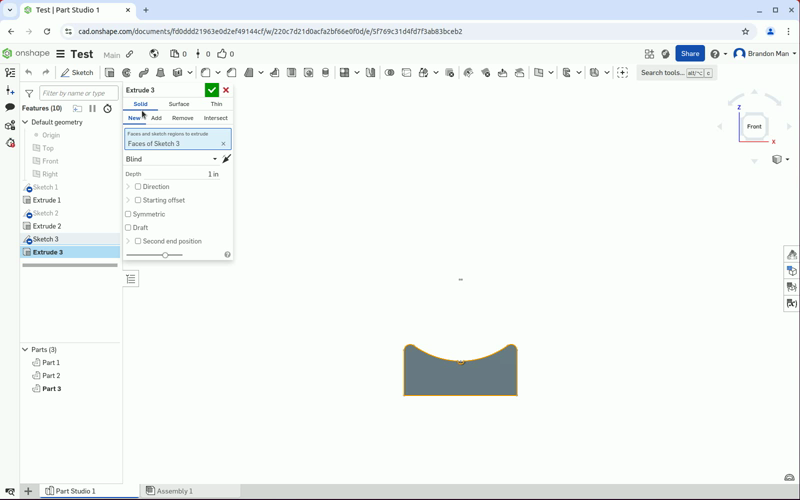
mouse_move(137, 120)
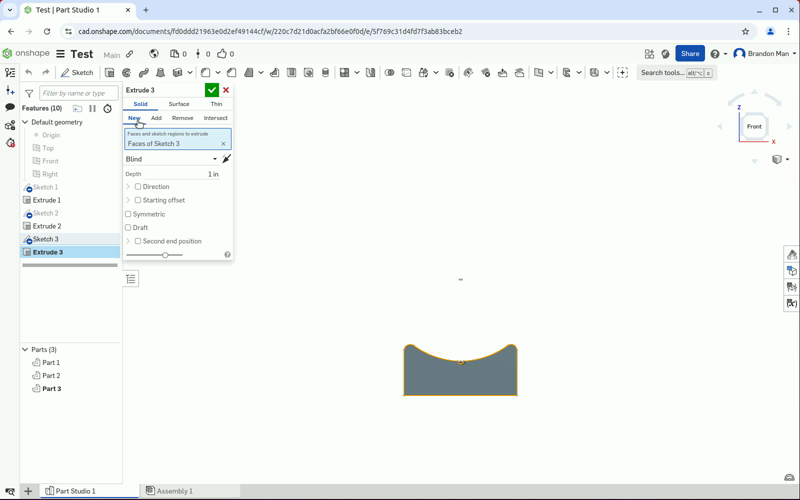
click(137, 120)
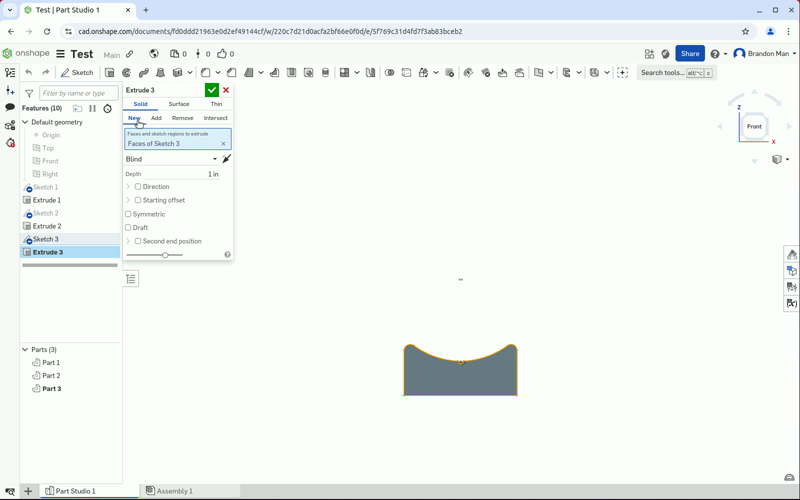
key(tab, 4)
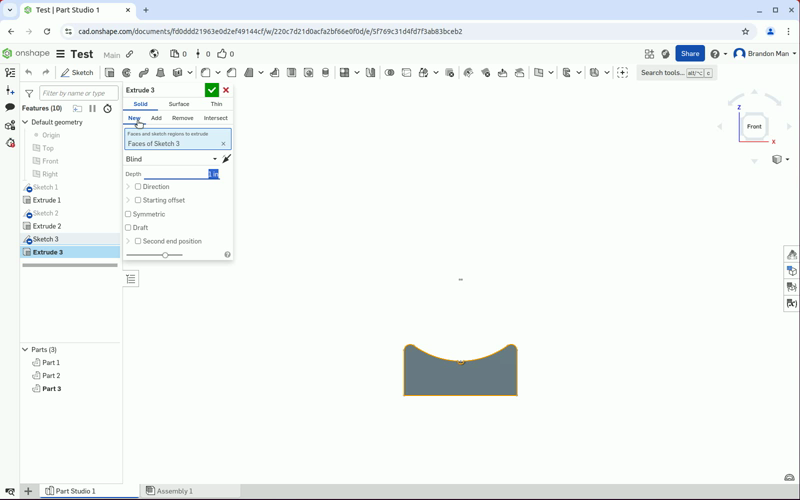
text(5.777)
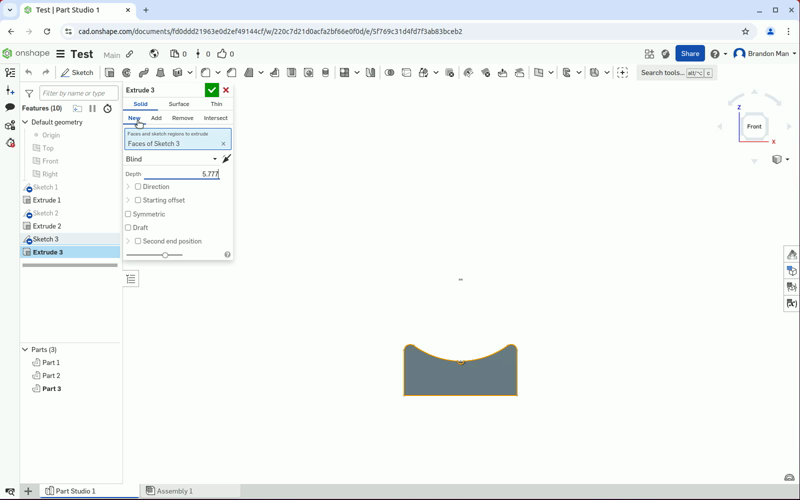
key(enter)
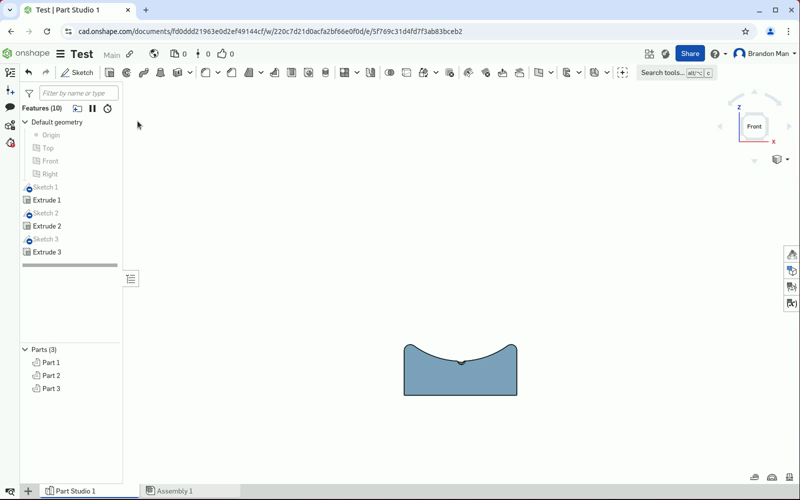
key(shift+h)
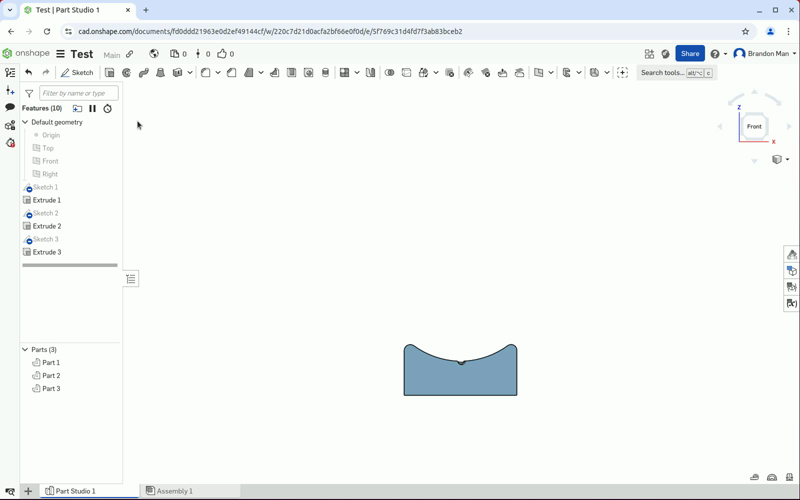
key(shift+h)
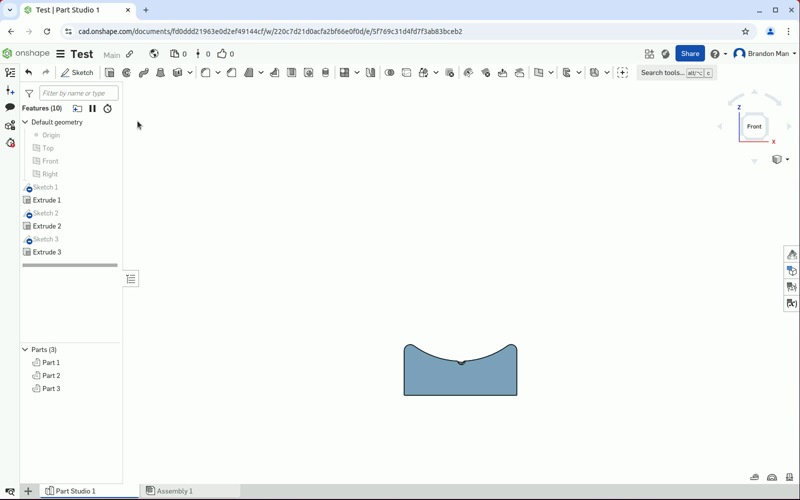
mouse_move(73, 189)
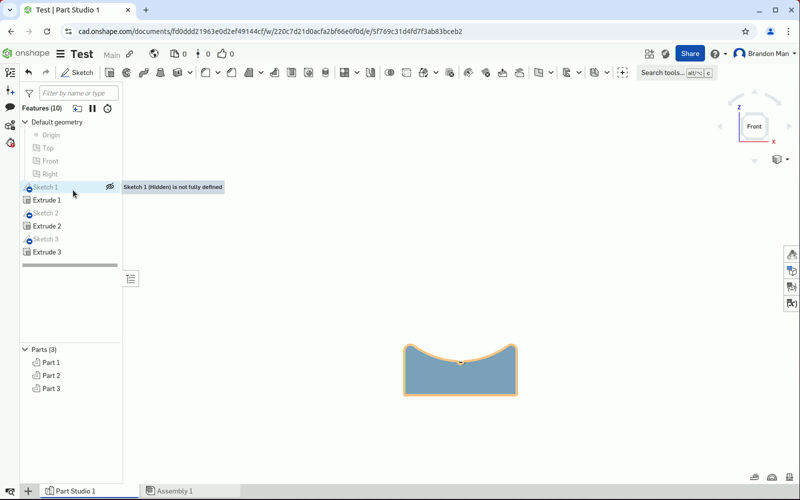
click(73, 189)
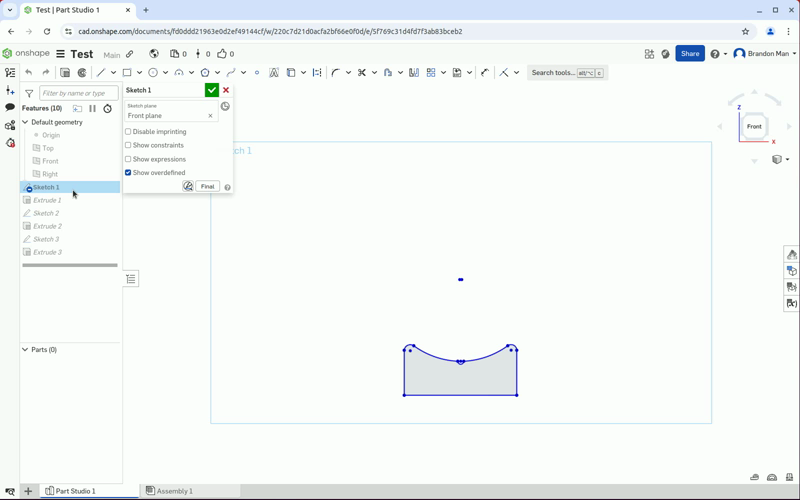
mouse_move(229, 92)
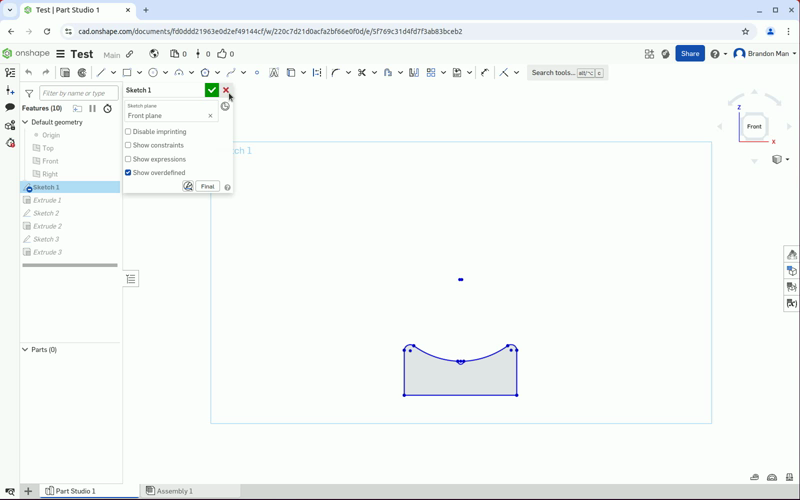
click(229, 92)
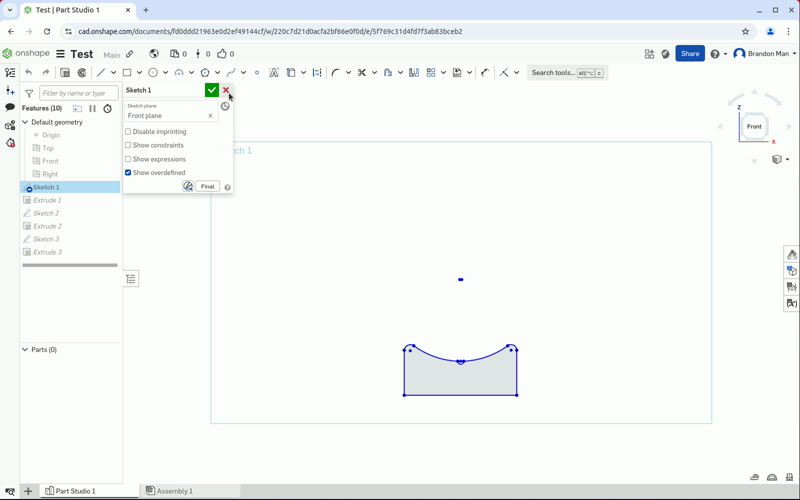
key(shift+s)
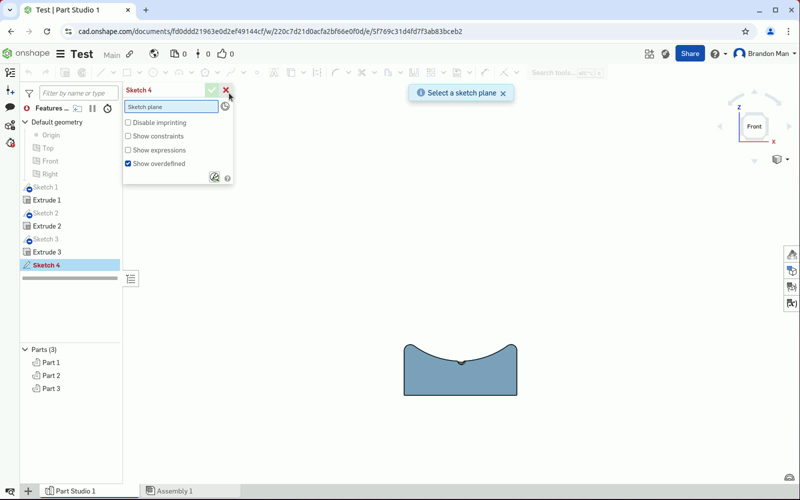
mouse_move(73, 163)
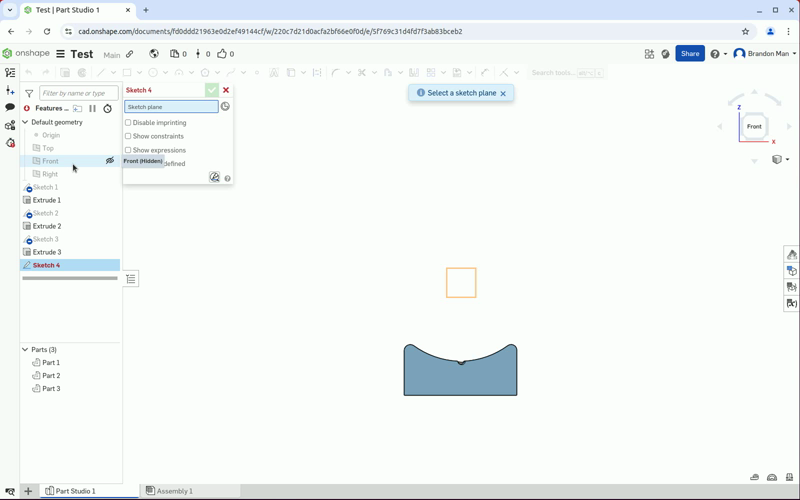
click(73, 163)
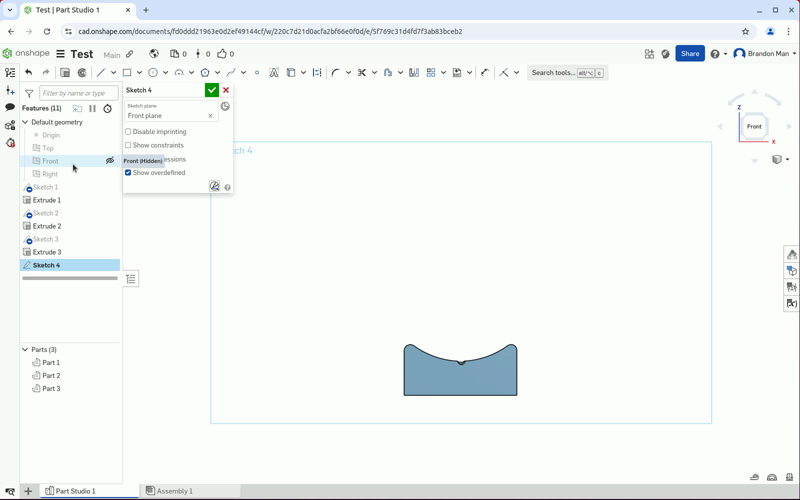
mouse_move(73, 352)
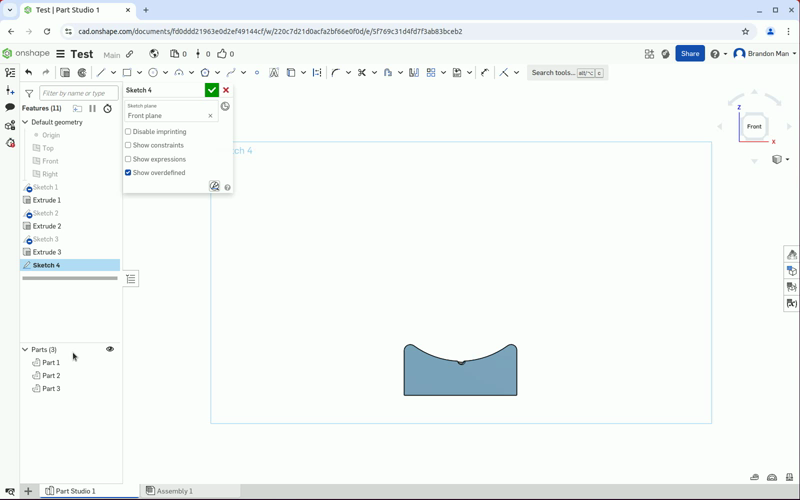
key(y)
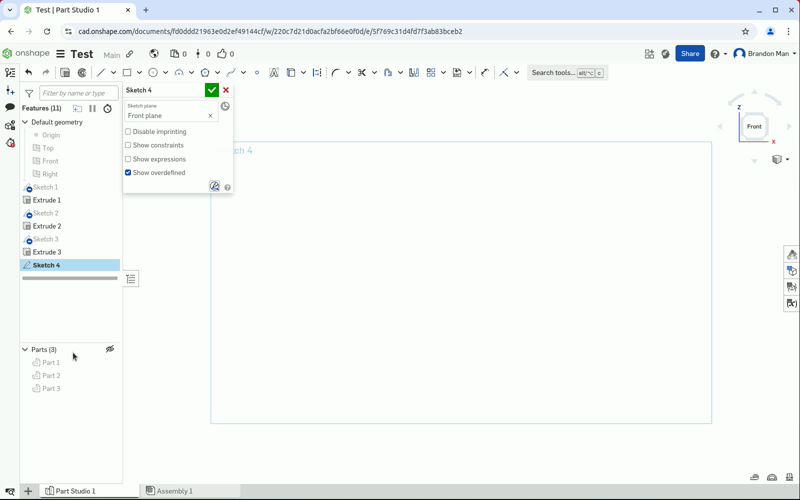
key(a)
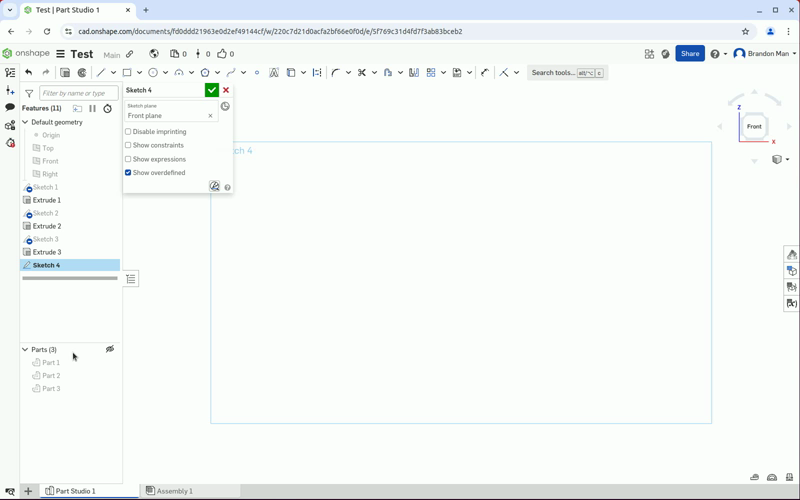
key_down(shift)
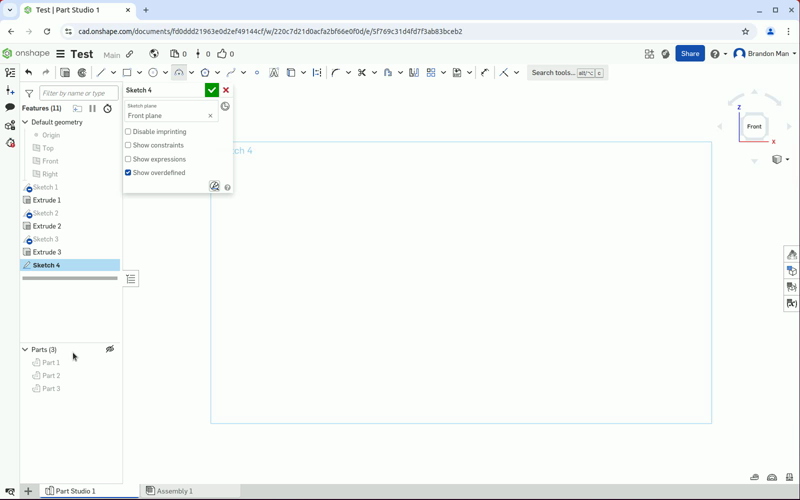
mouse_move(458, 361)
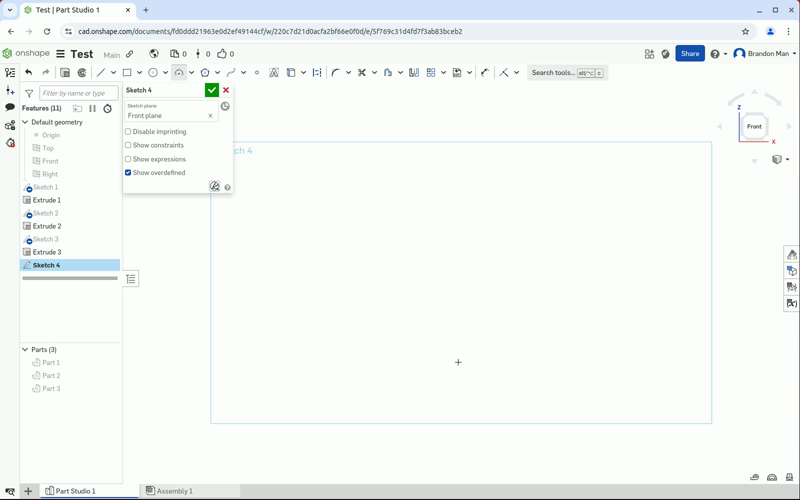
click(458, 361)
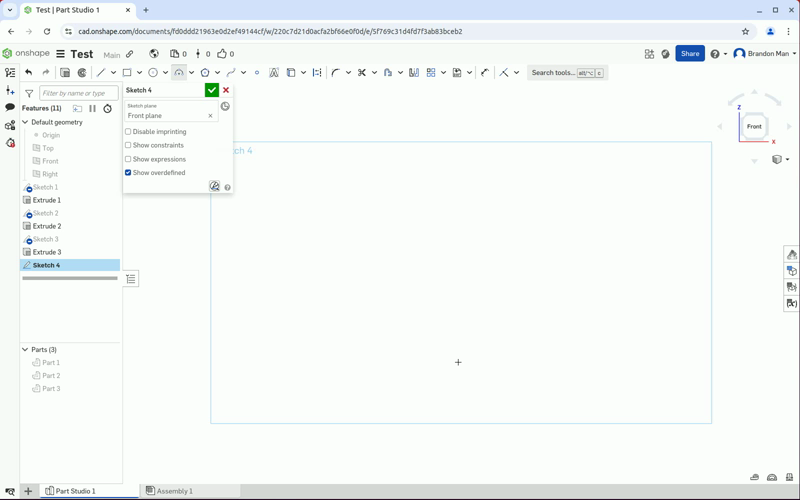
key_up(shift)
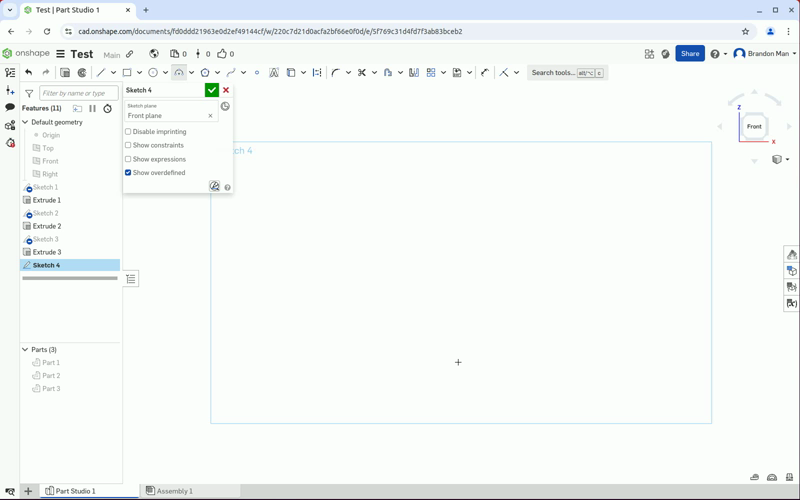
key_down(shift)
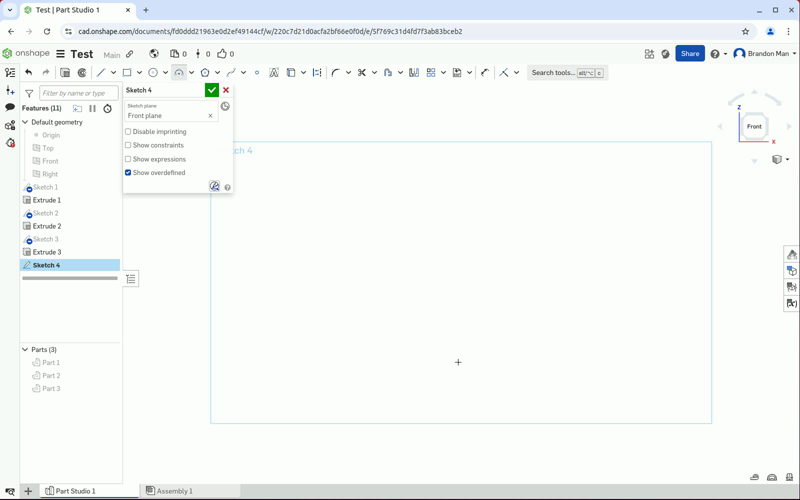
mouse_move(465, 361)
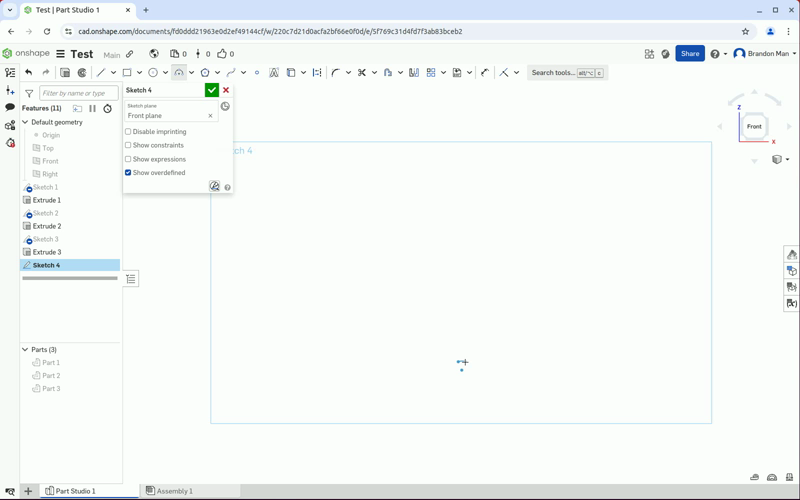
scroll(6)
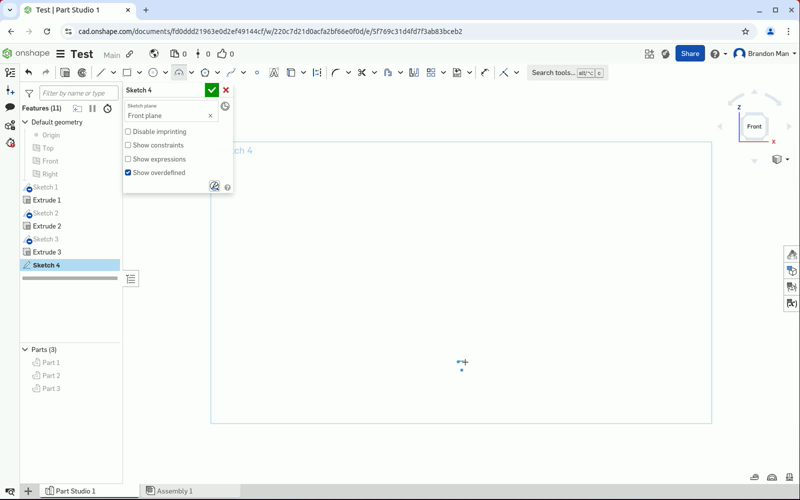
scroll(6)
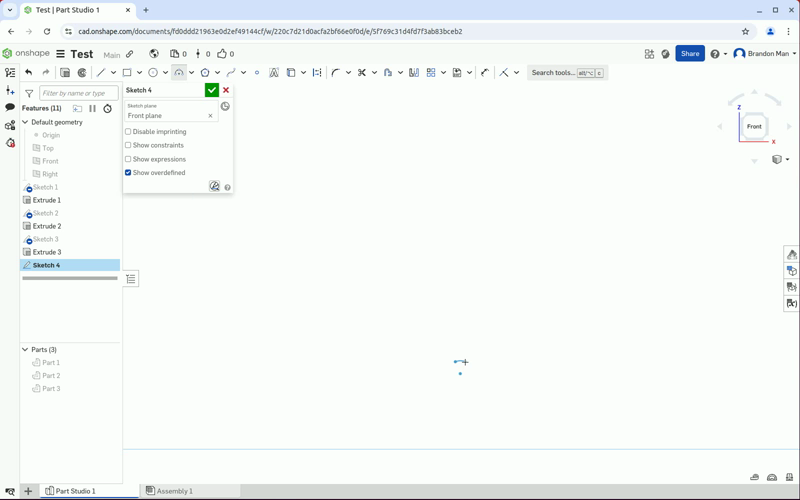
scroll(6)
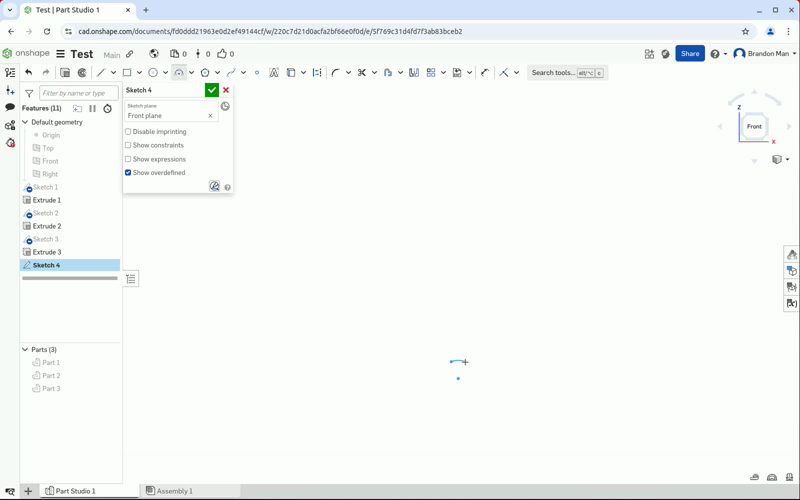
scroll(6)
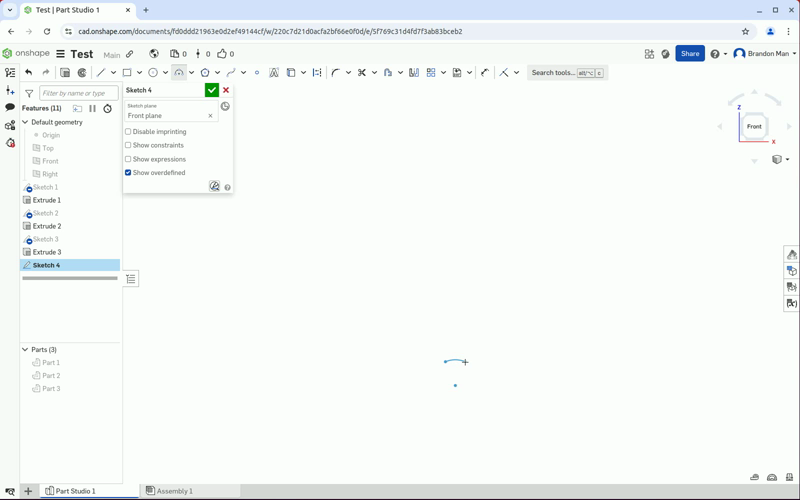
scroll(6)
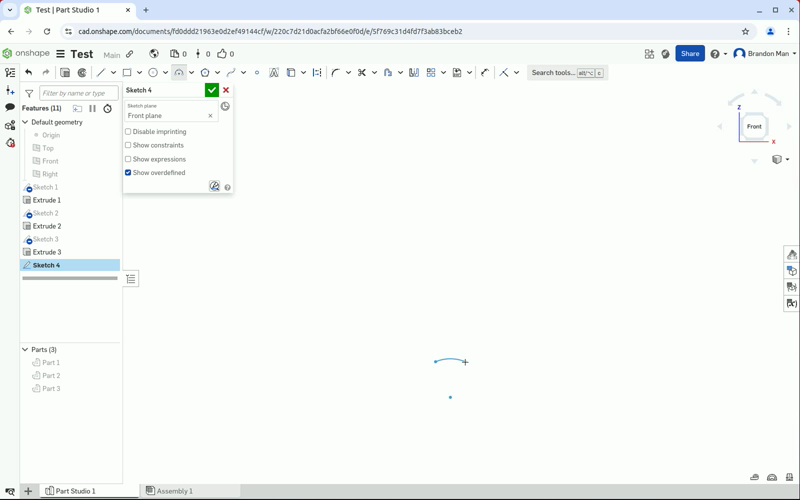
scroll(6)
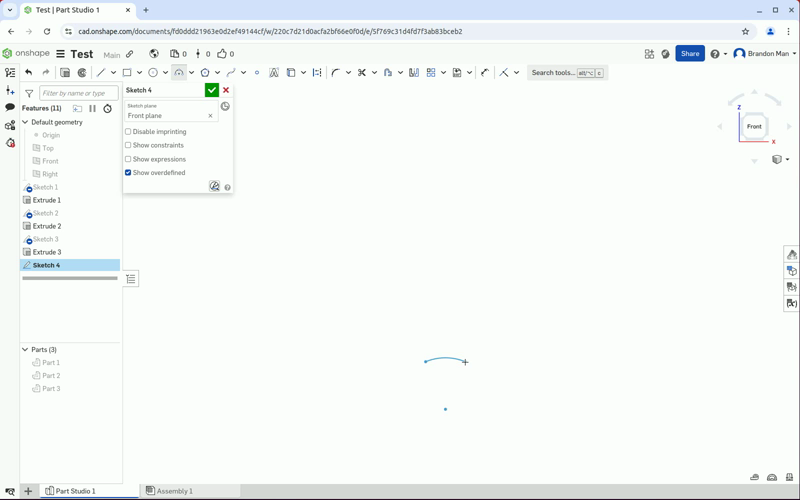
scroll(6)
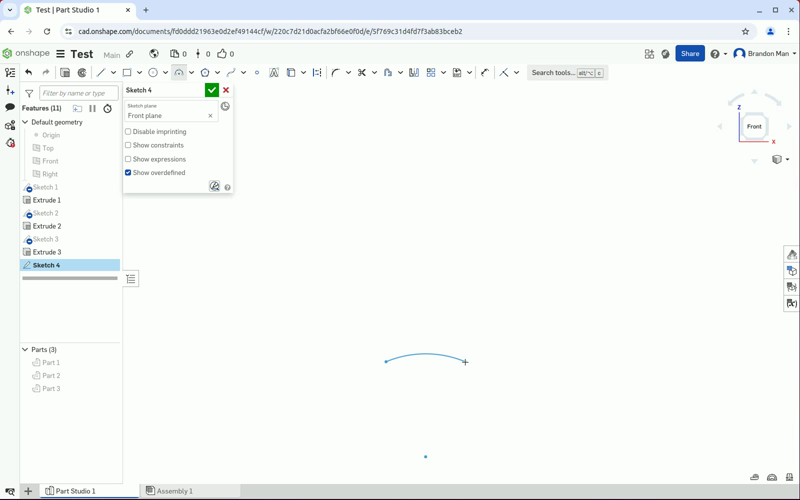
click(465, 361)
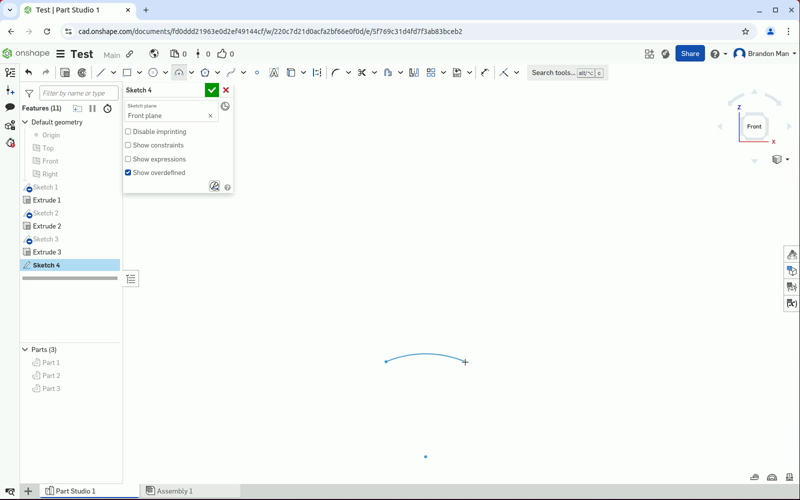
scroll(-6)
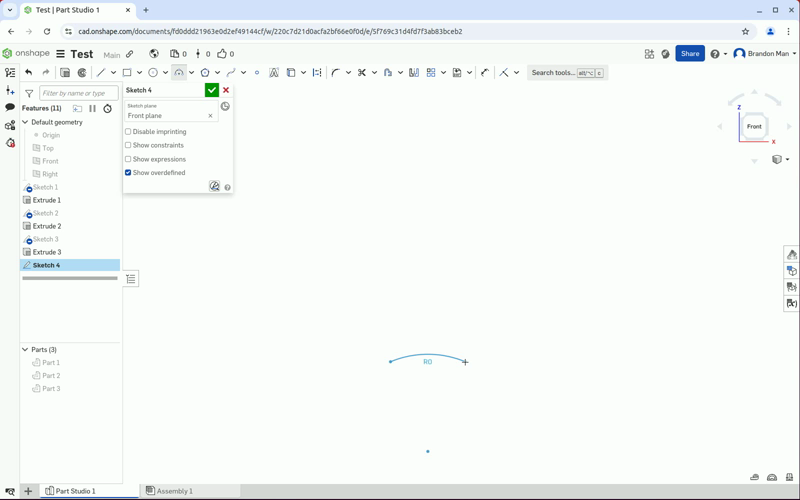
scroll(-6)
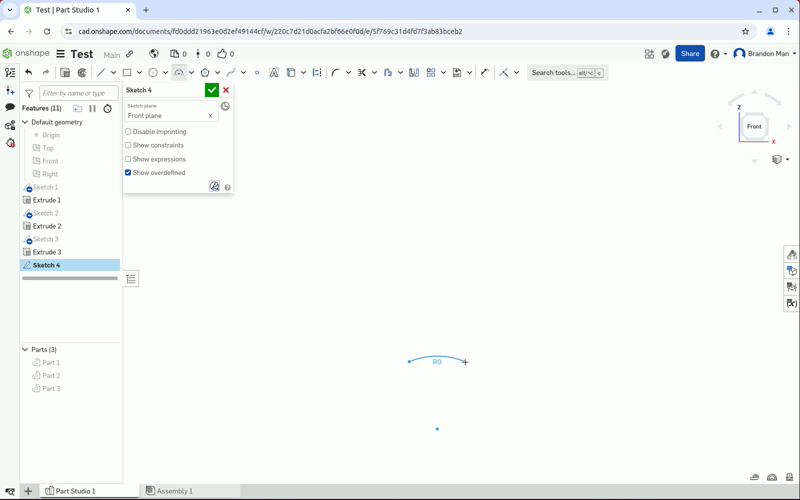
scroll(-6)
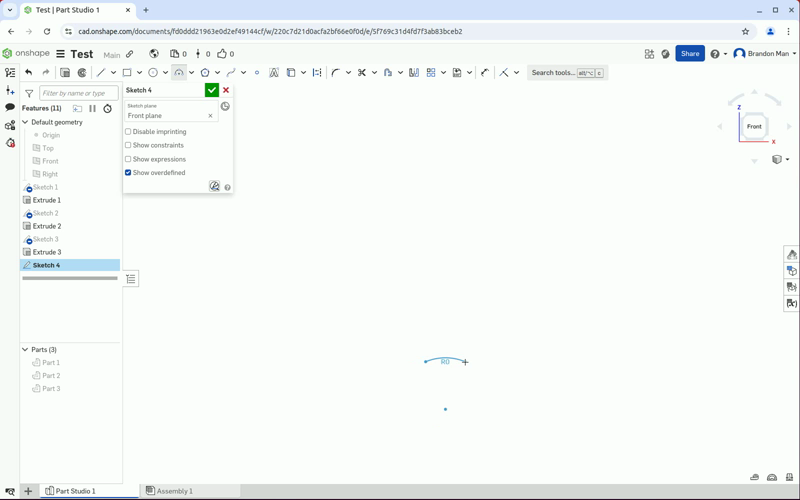
scroll(-6)
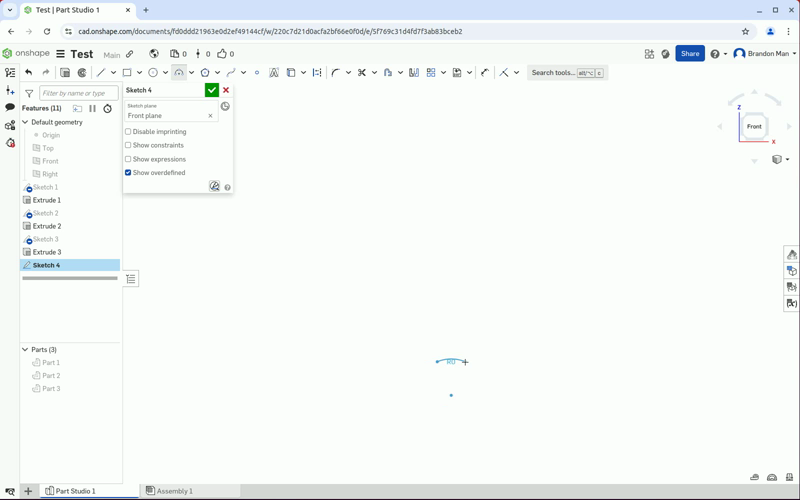
scroll(-6)
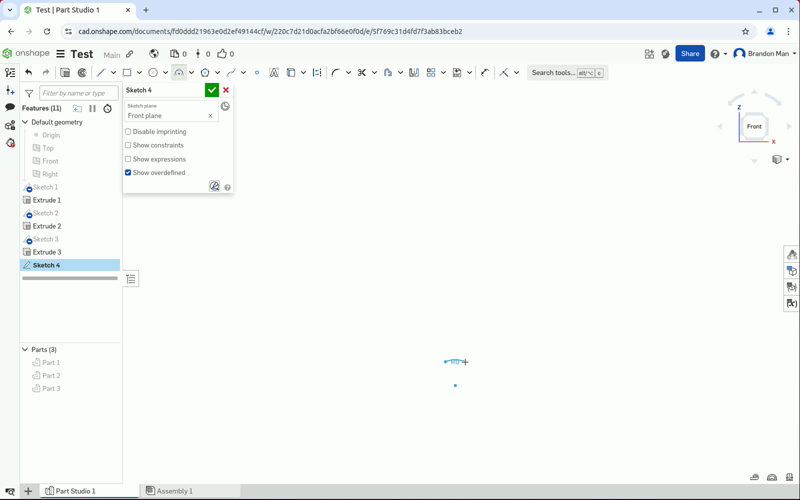
scroll(-6)
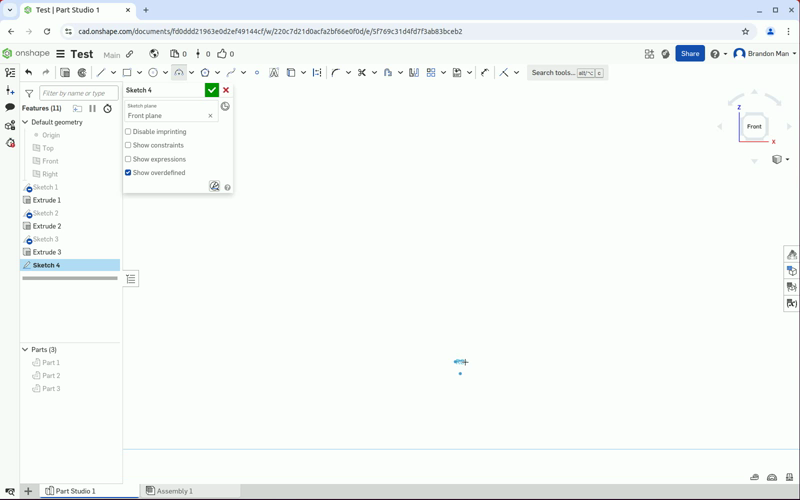
scroll(-6)
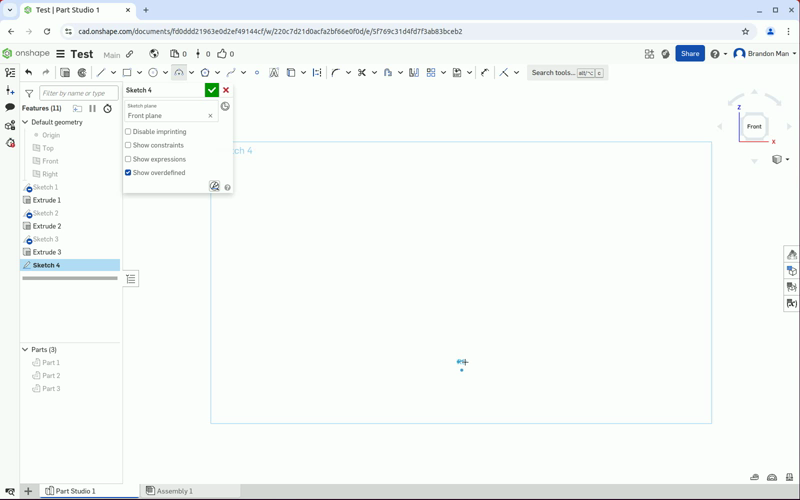
mouse_move(461, 362)
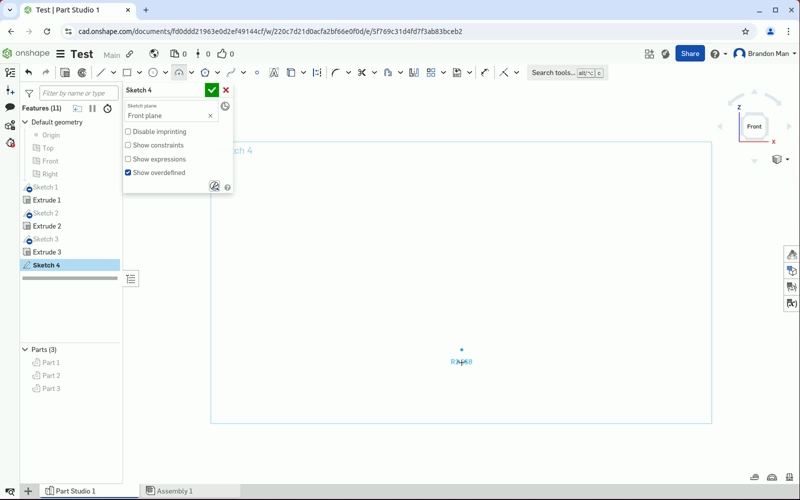
scroll(6)
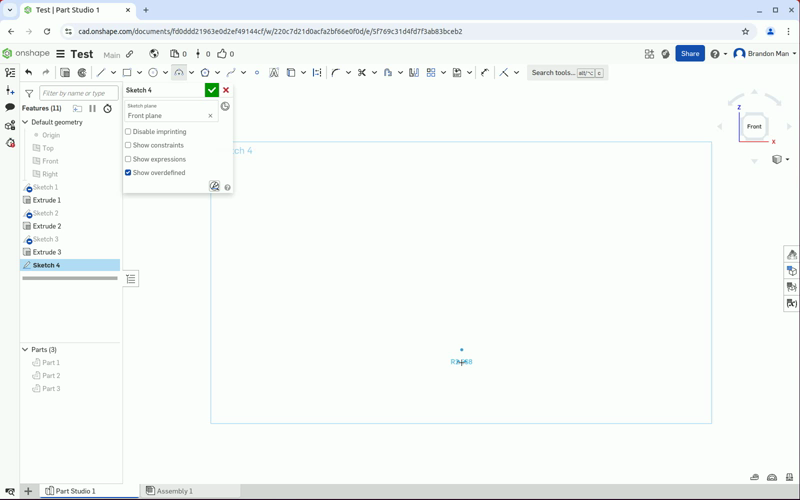
scroll(6)
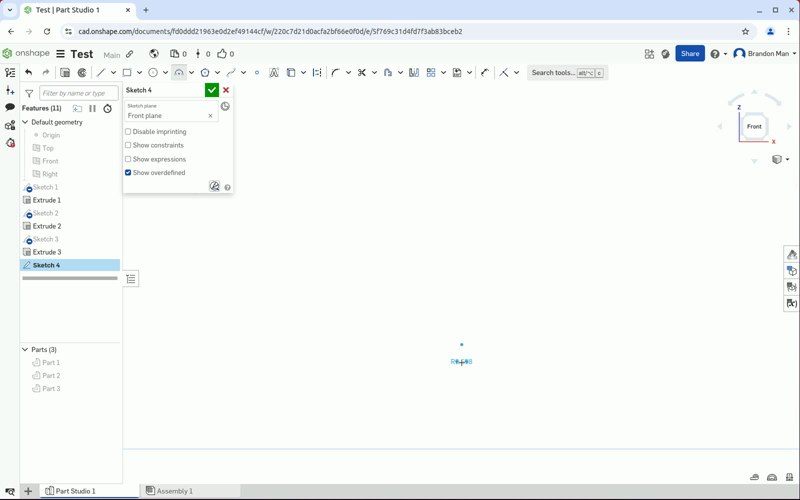
scroll(6)
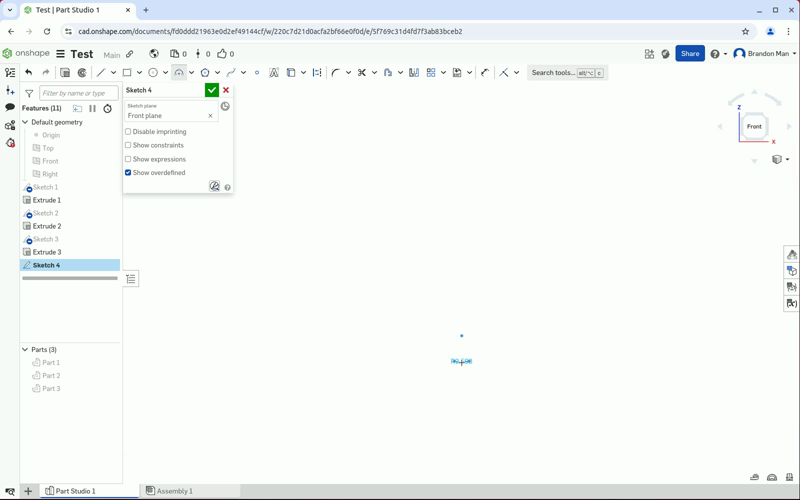
scroll(6)
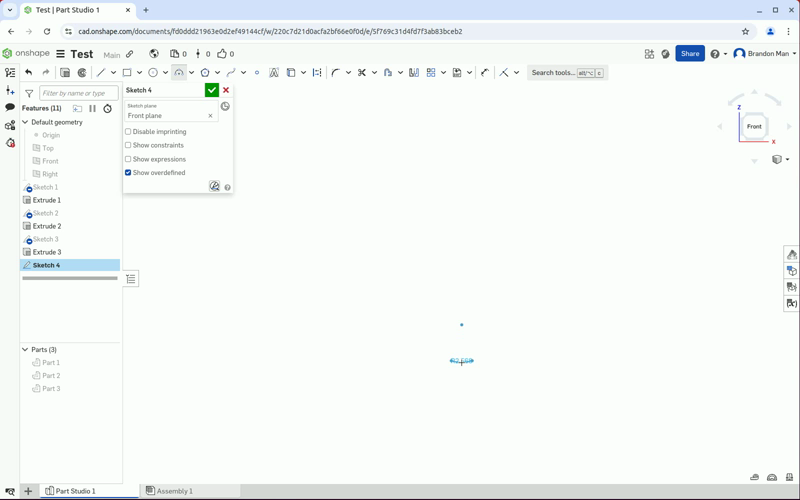
scroll(6)
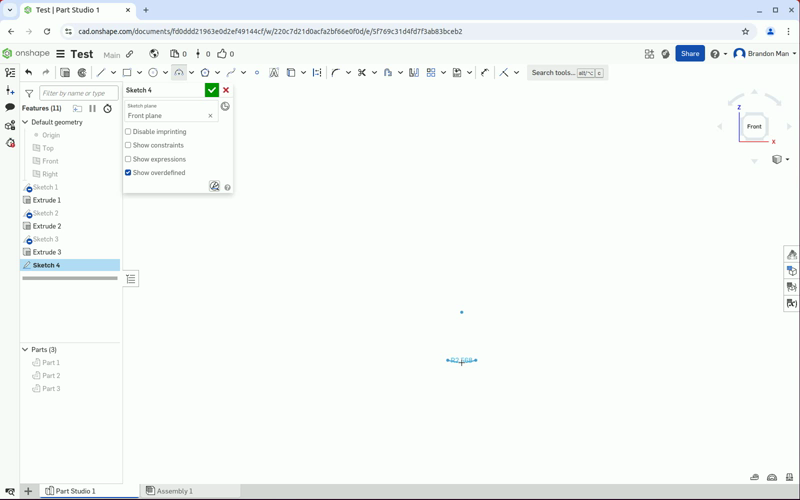
scroll(6)
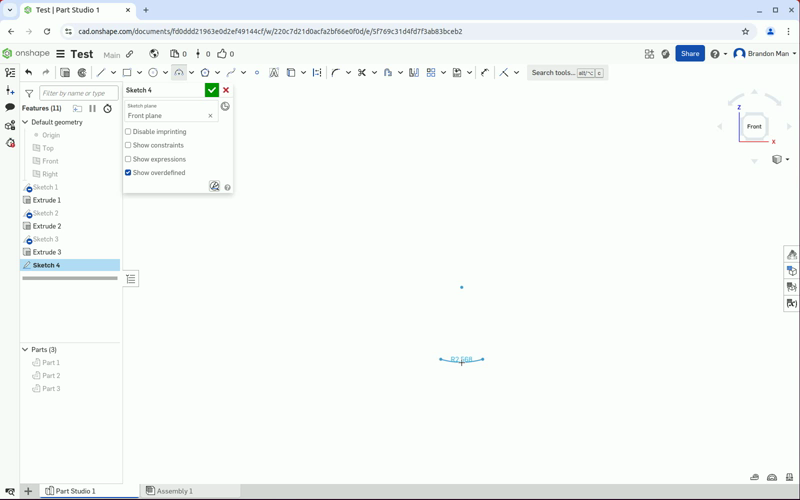
scroll(6)
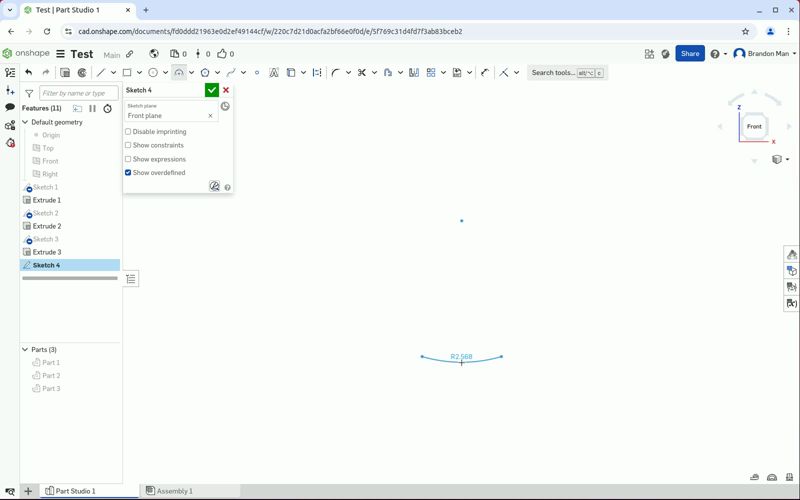
click(461, 362)
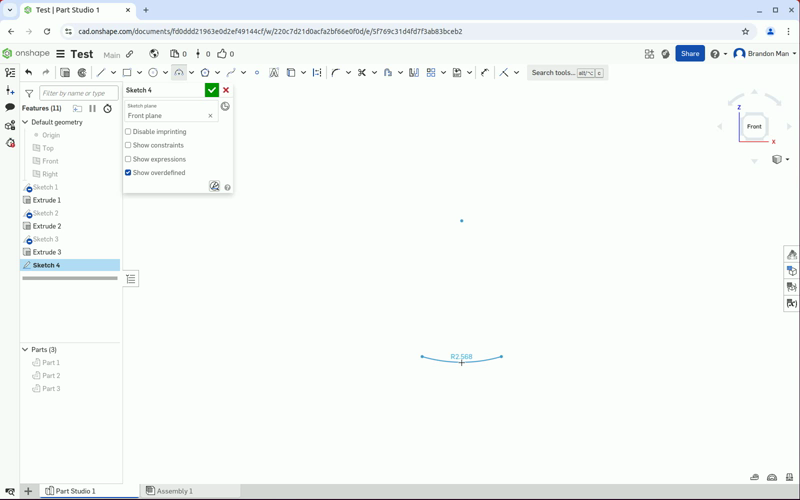
scroll(-6)
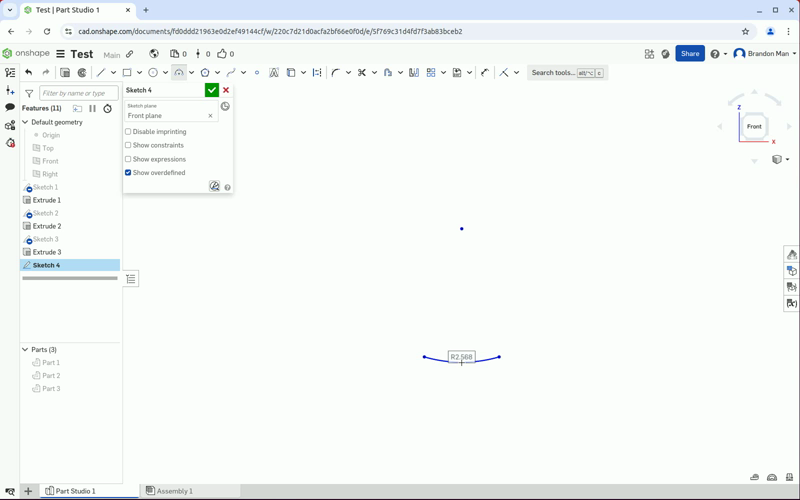
scroll(-6)
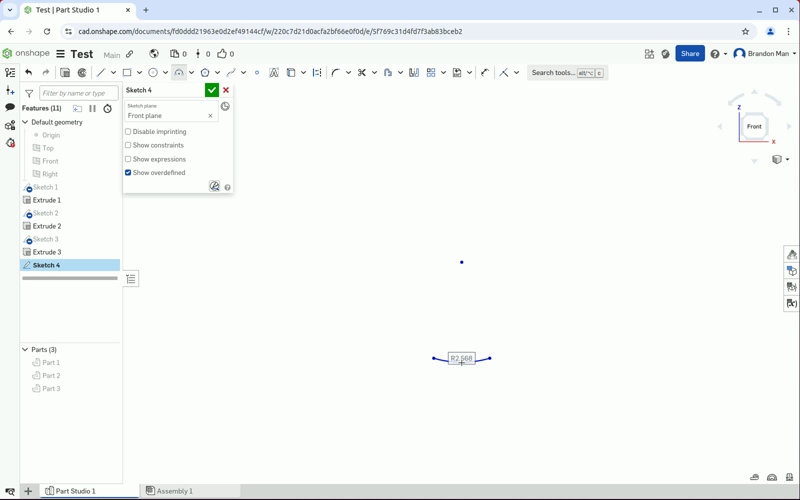
scroll(-6)
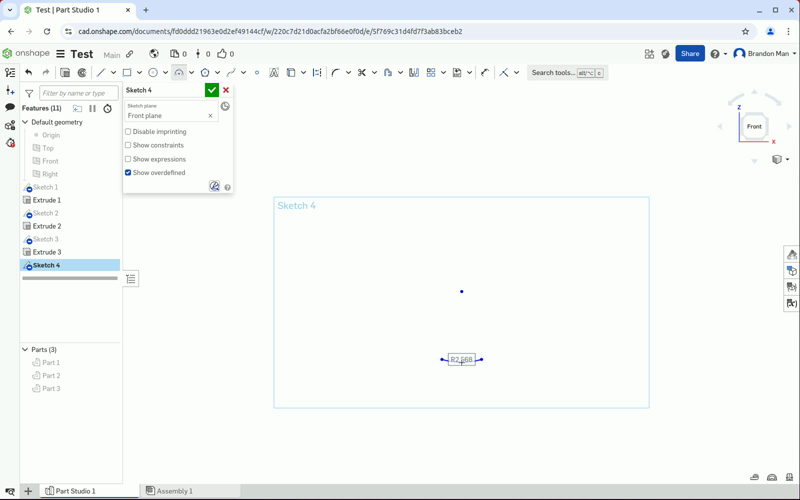
scroll(-6)
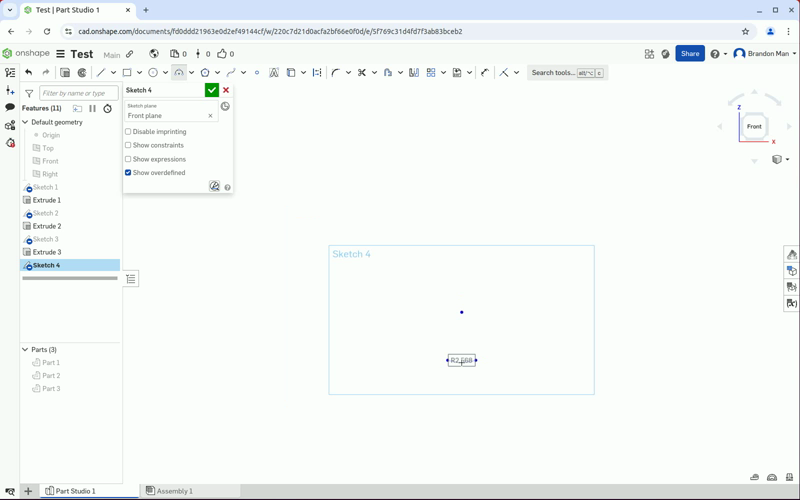
scroll(-6)
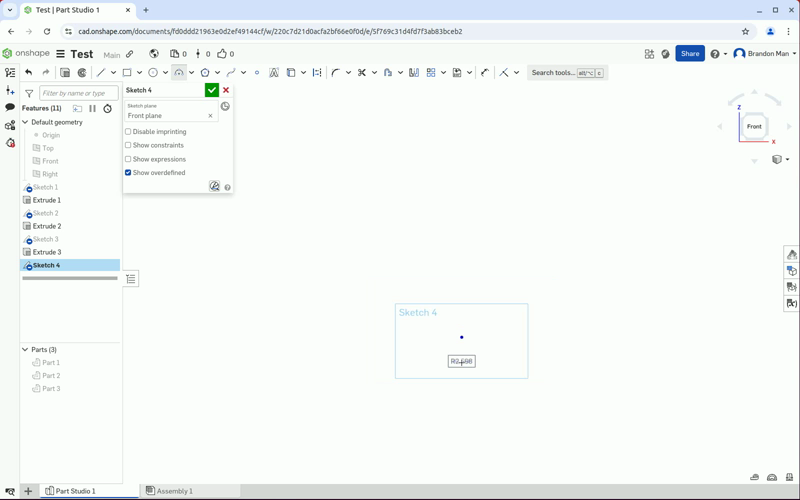
scroll(-6)
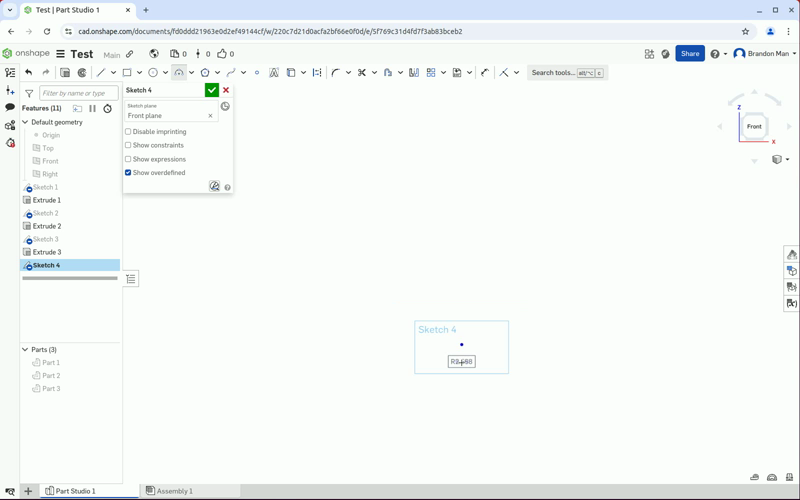
scroll(-6)
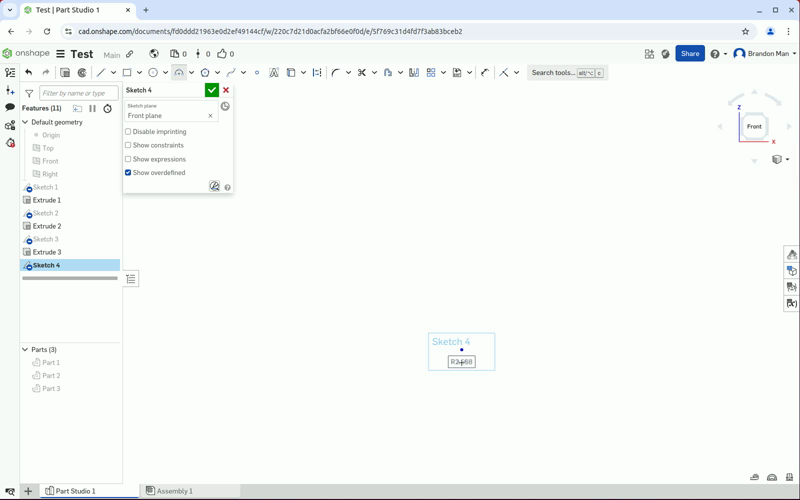
key_up(shift)
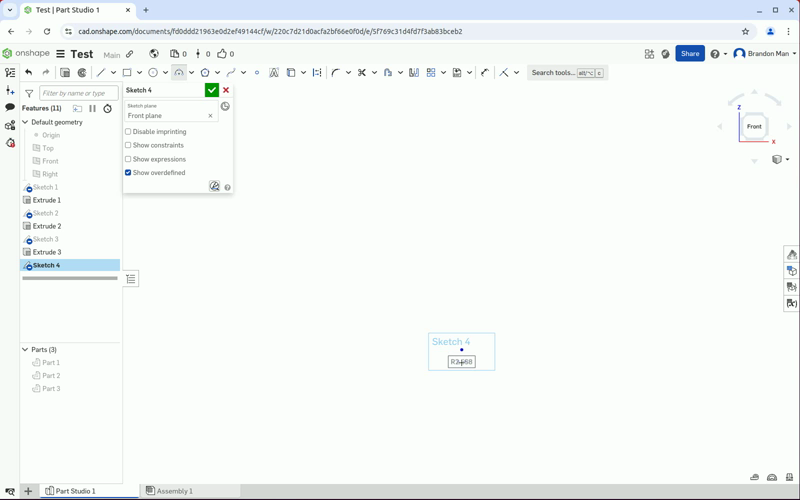
mouse_move(465, 361)
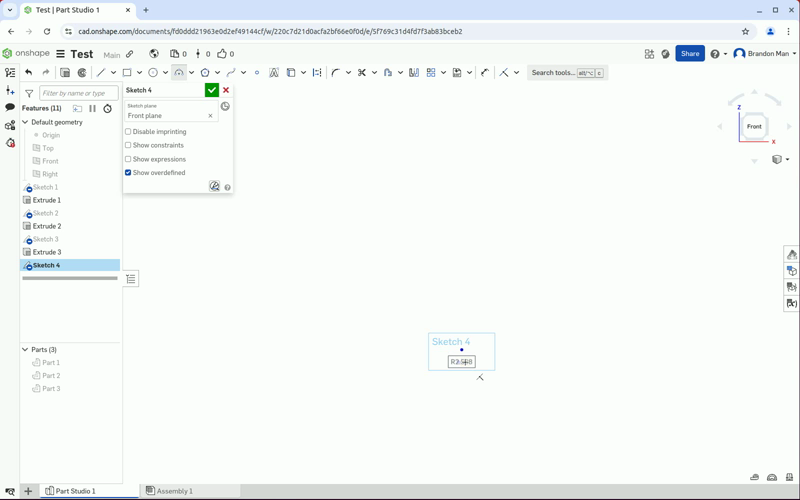
scroll(6)
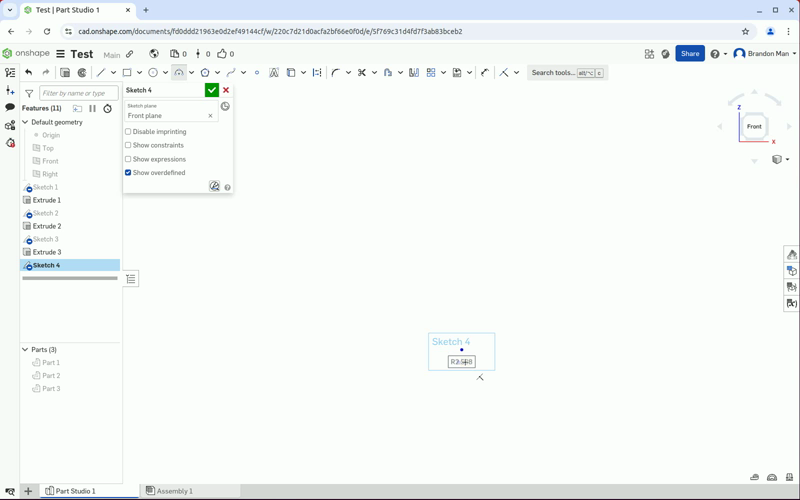
scroll(6)
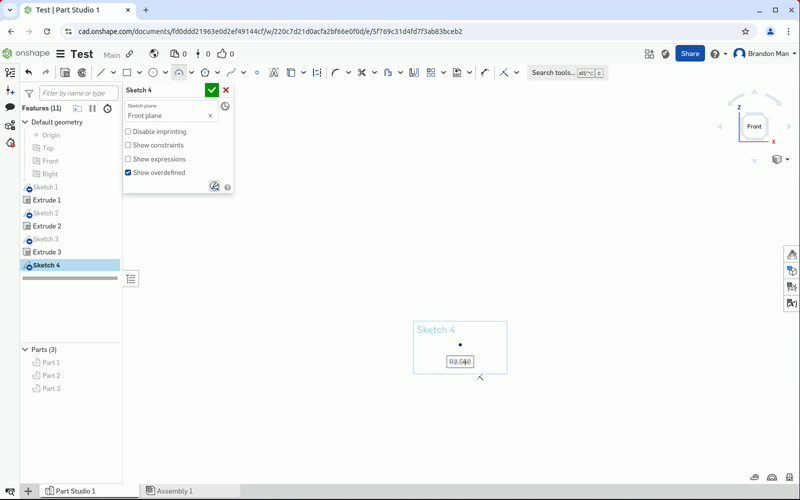
scroll(6)
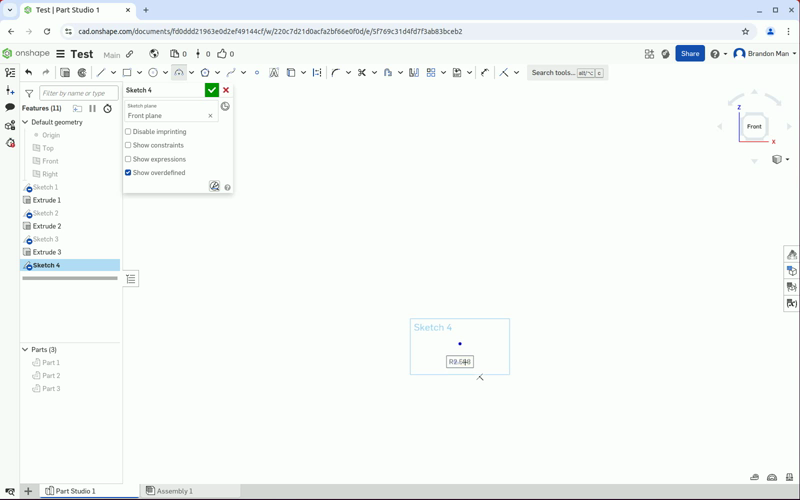
scroll(6)
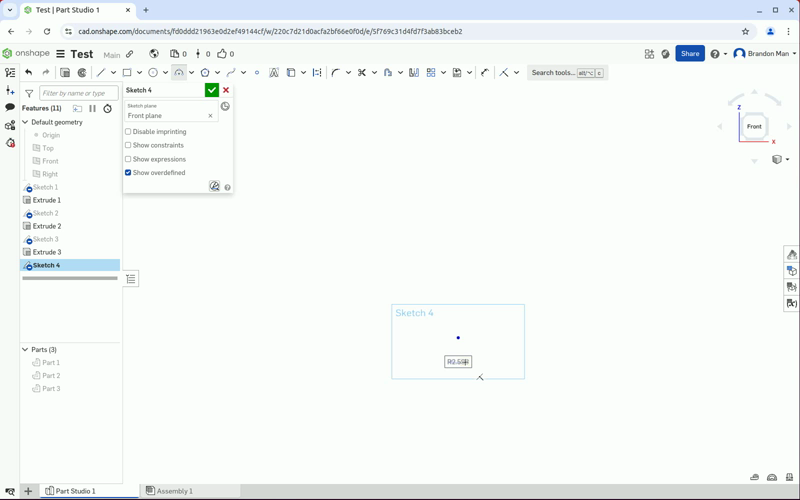
scroll(6)
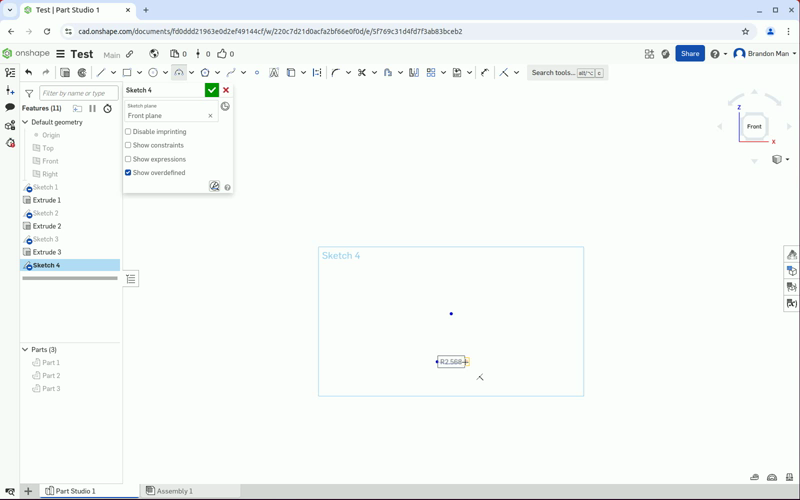
scroll(6)
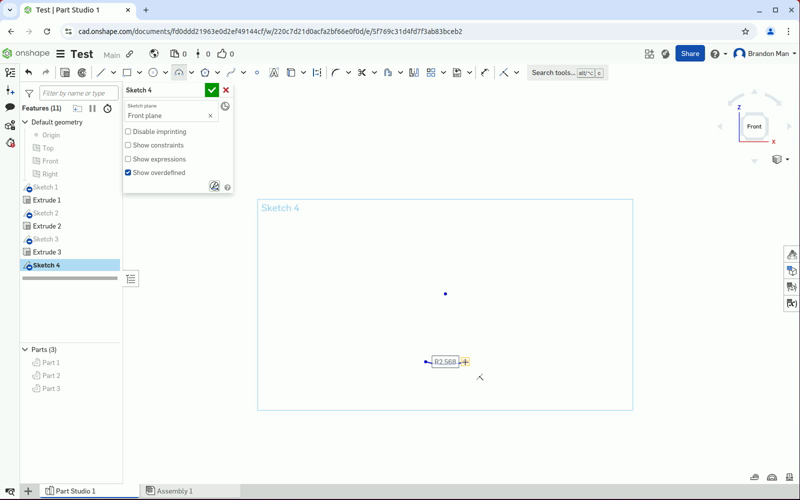
scroll(6)
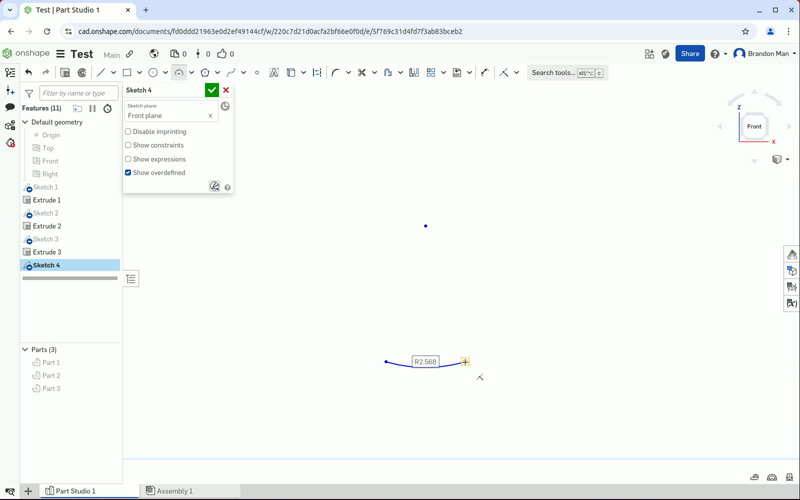
click(465, 361)
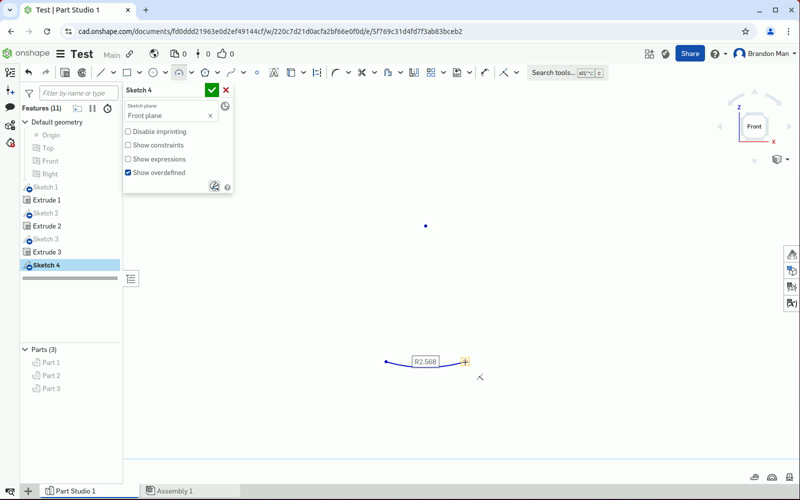
scroll(-6)
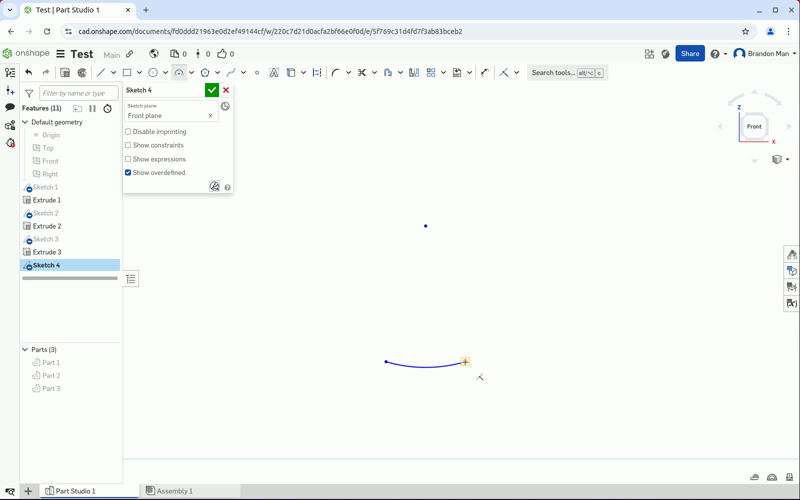
scroll(-6)
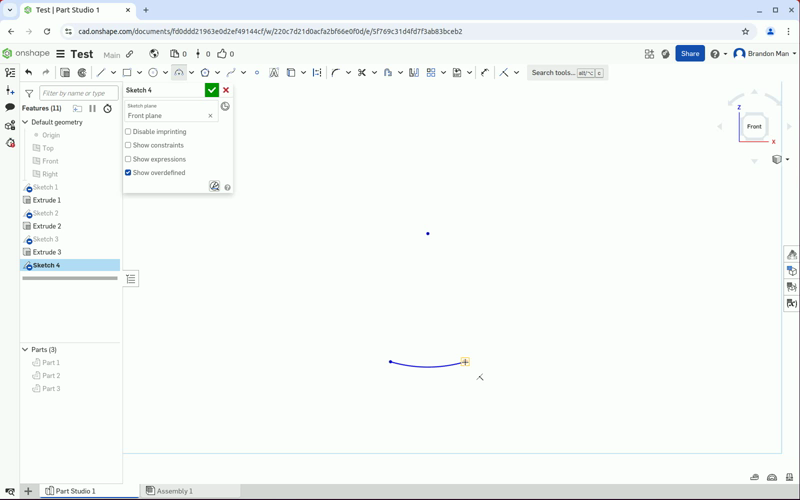
scroll(-6)
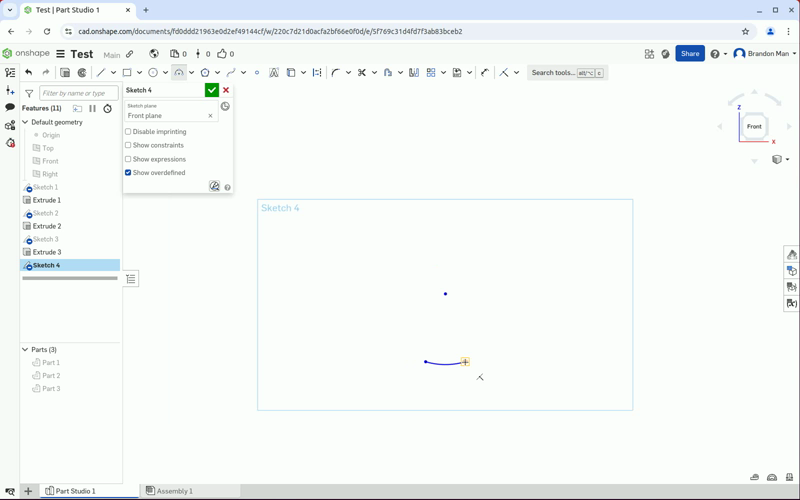
scroll(-6)
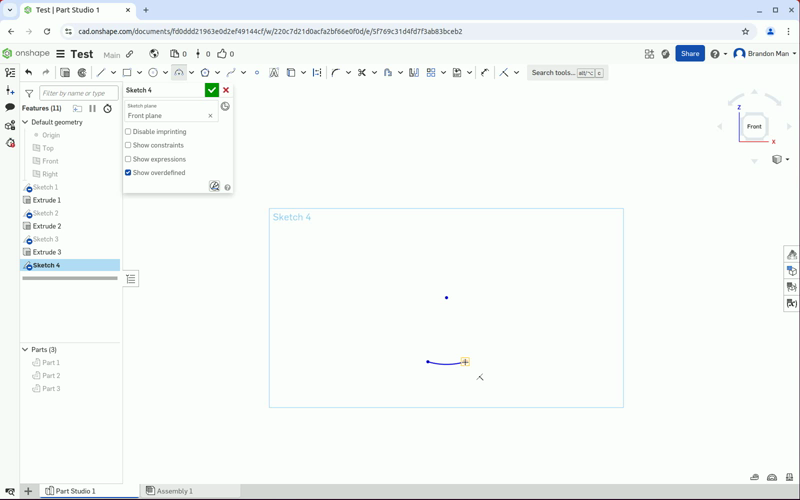
scroll(-6)
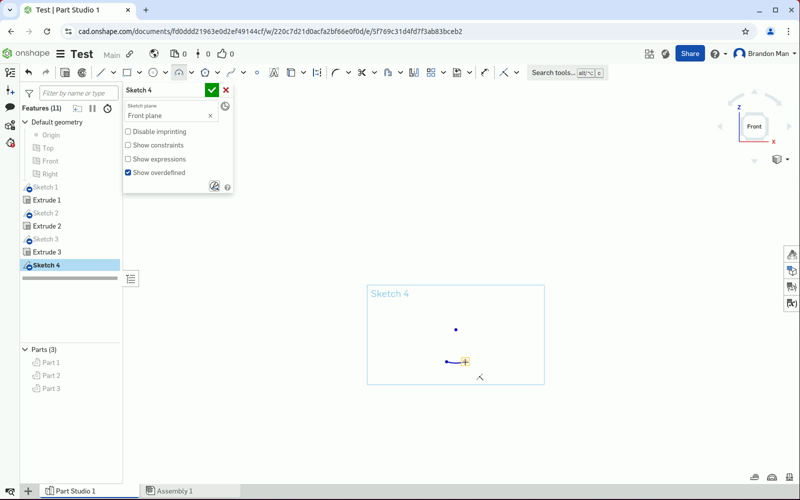
scroll(-6)
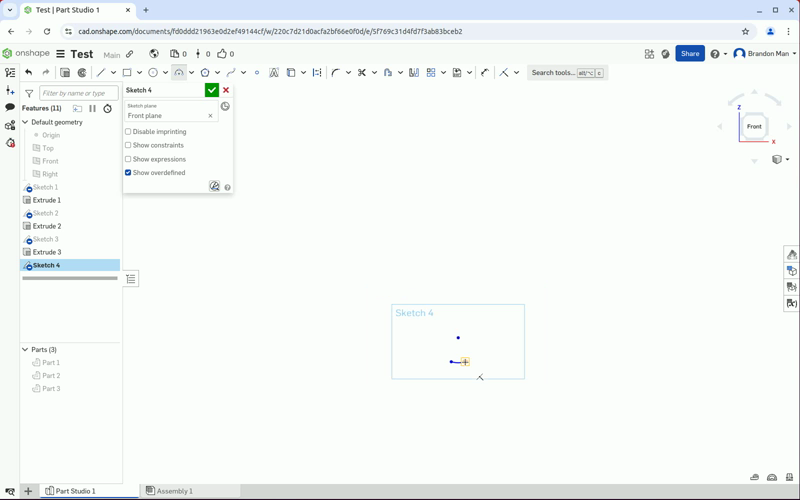
scroll(-6)
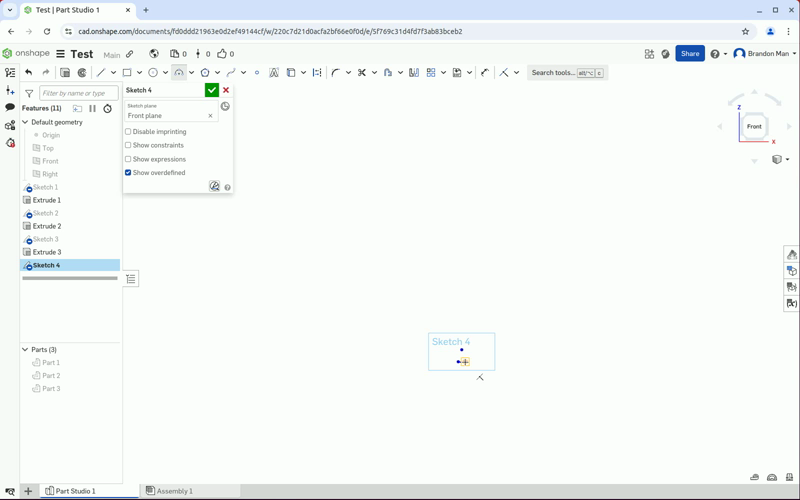
mouse_move(458, 361)
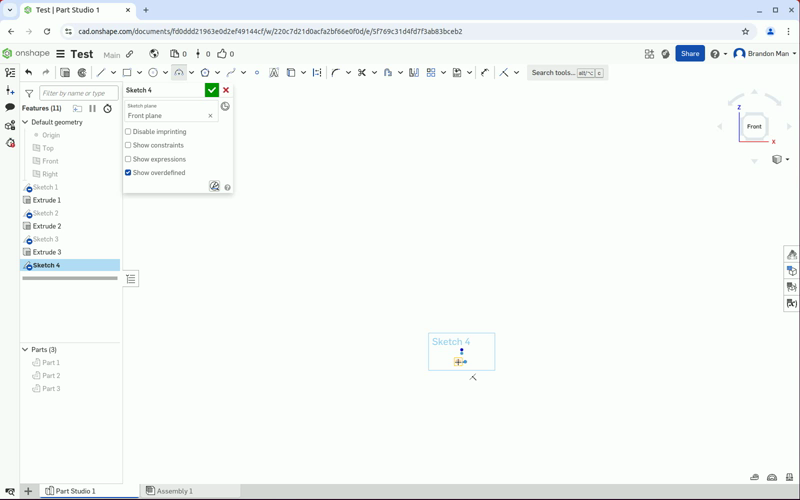
scroll(6)
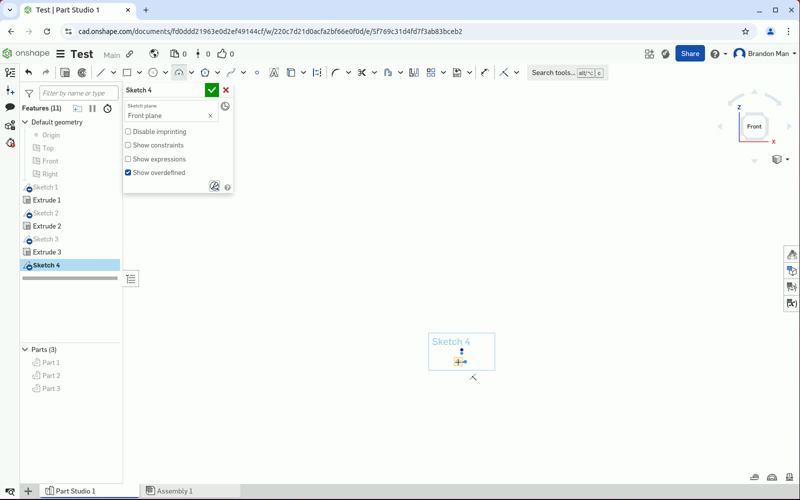
scroll(6)
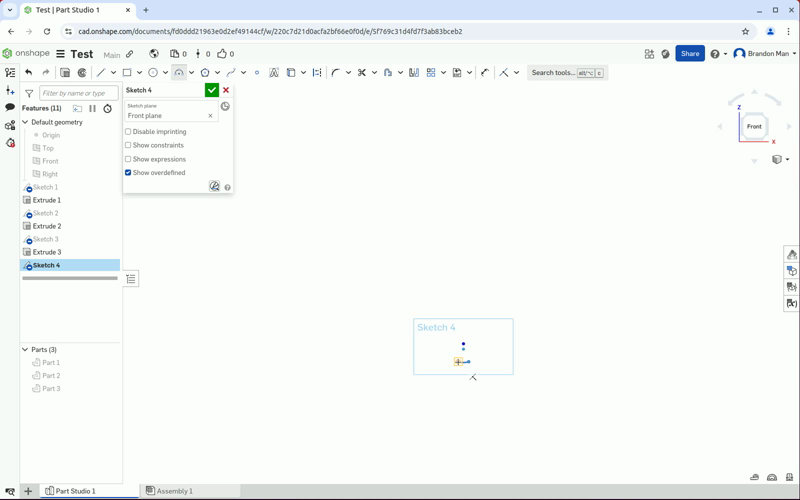
scroll(6)
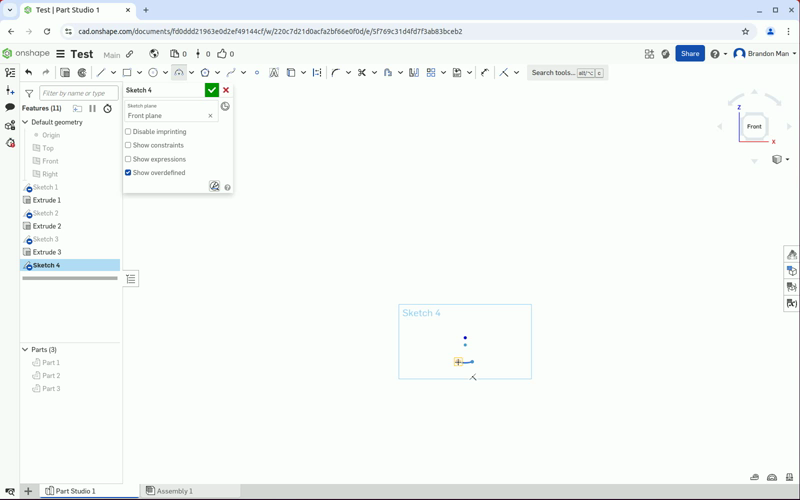
scroll(6)
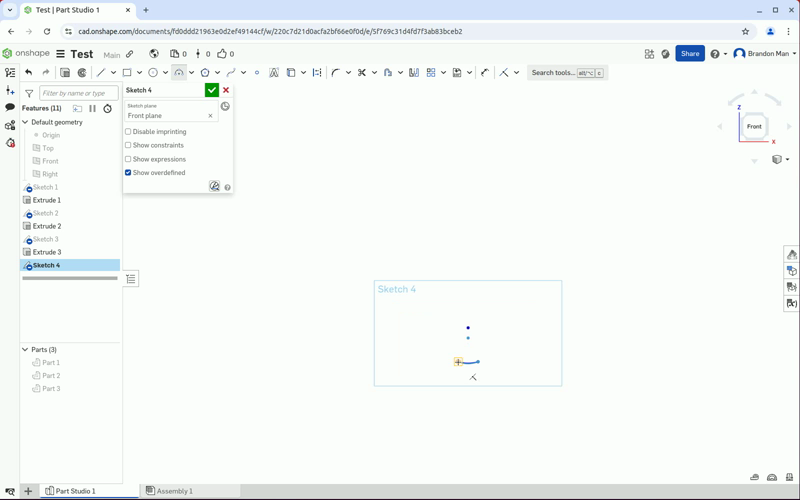
scroll(6)
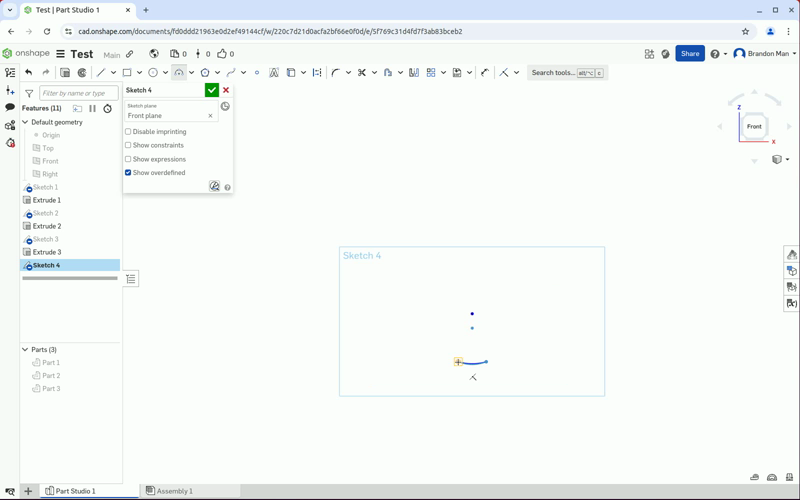
scroll(6)
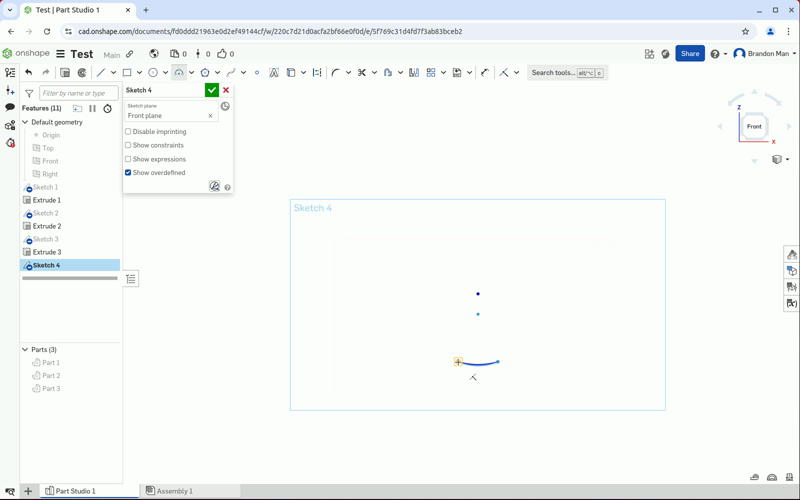
scroll(6)
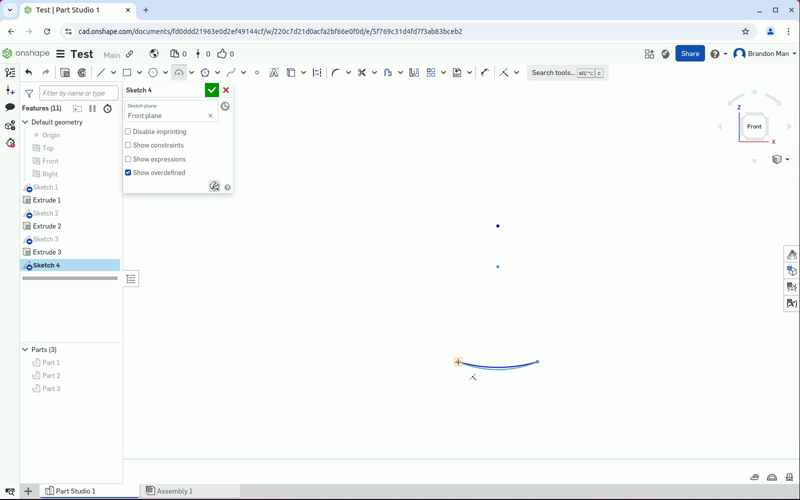
click(458, 361)
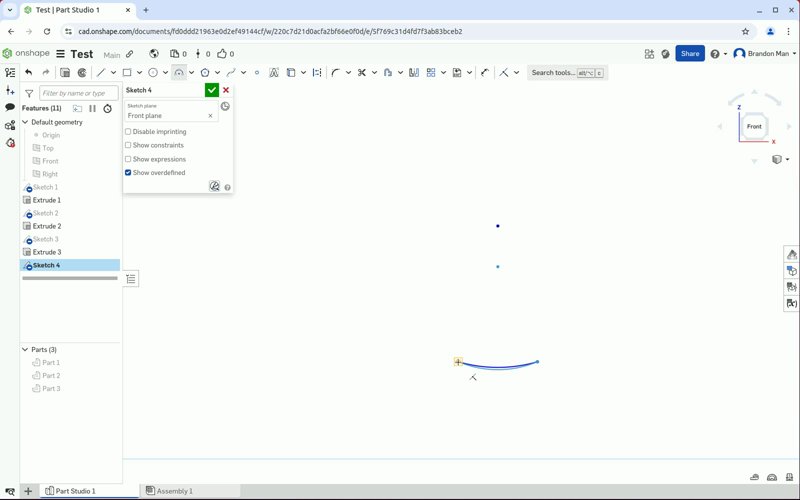
scroll(-6)
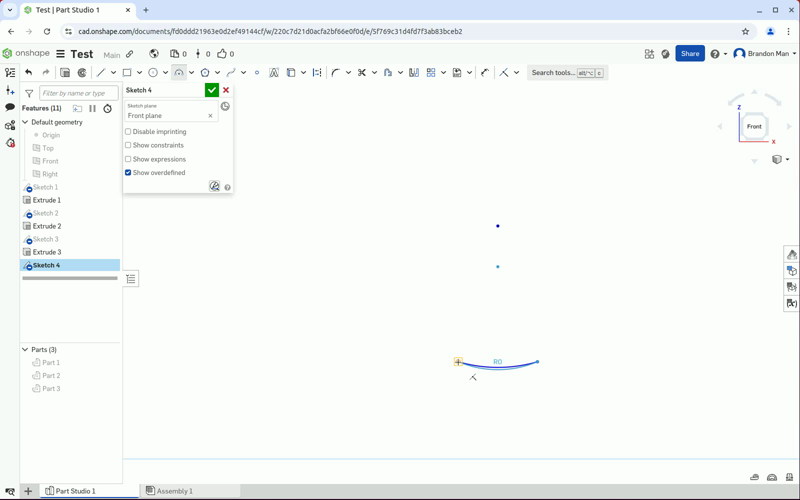
scroll(-6)
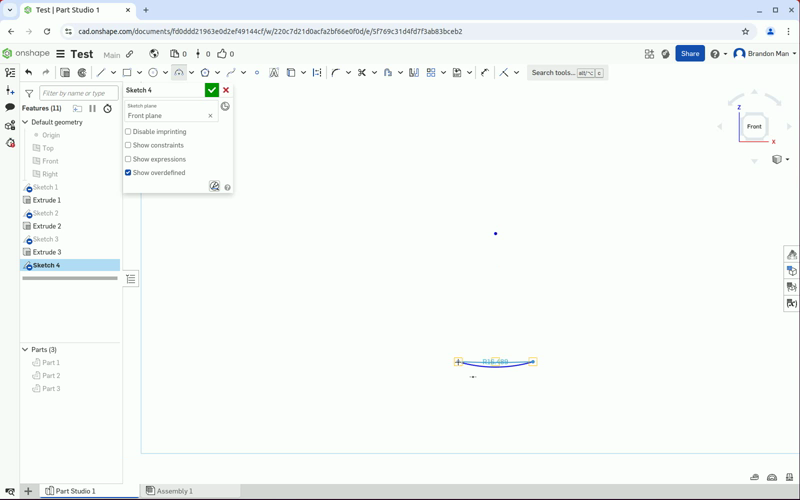
scroll(-6)
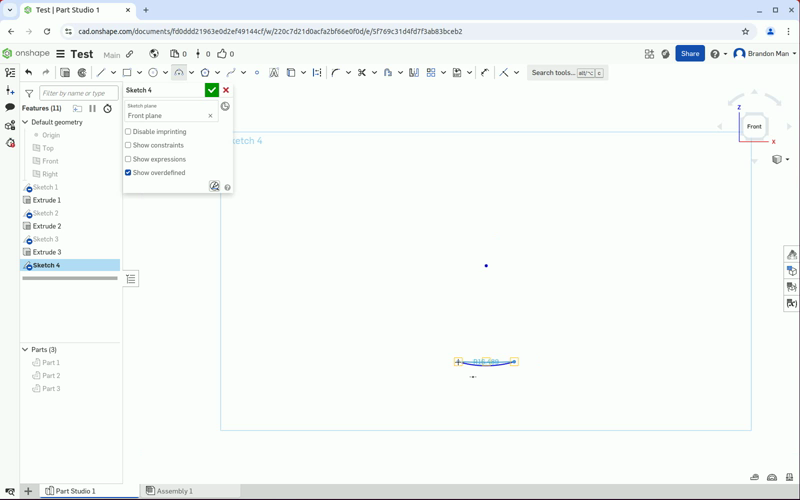
scroll(-6)
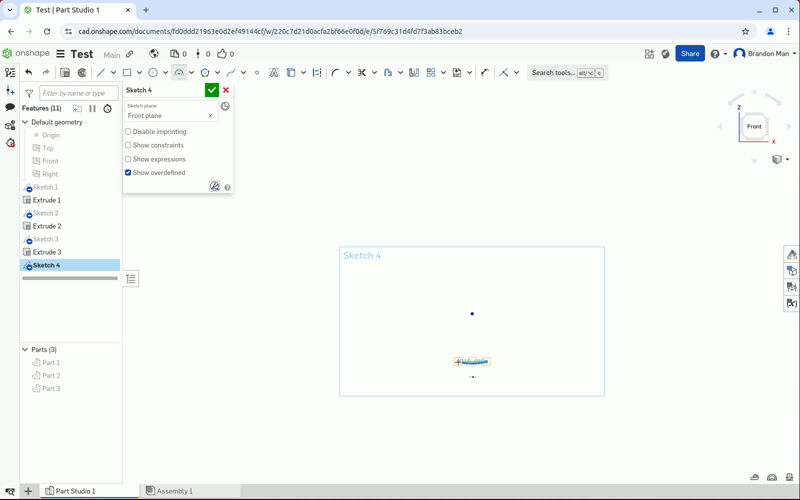
scroll(-6)
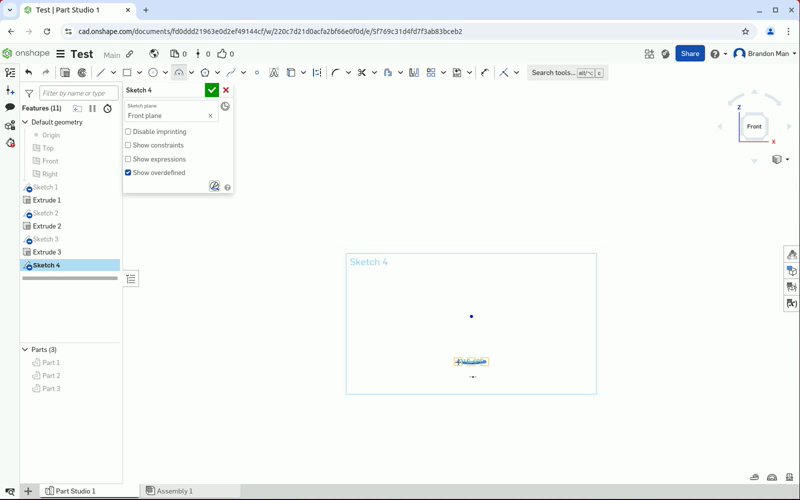
scroll(-6)
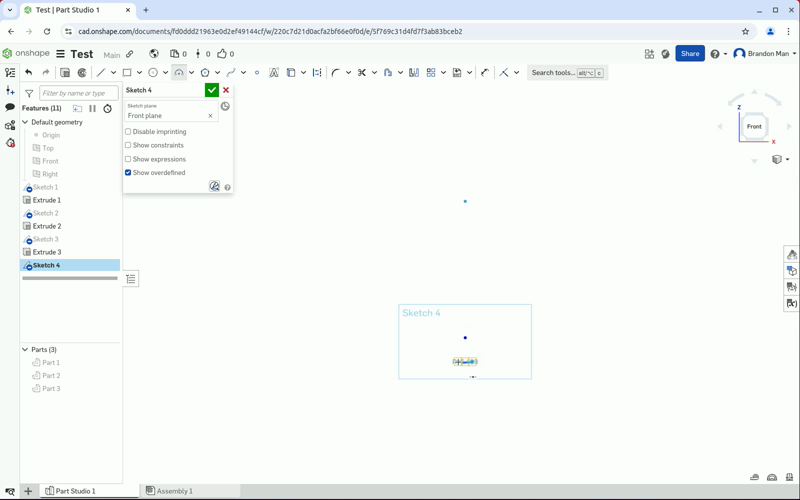
scroll(-6)
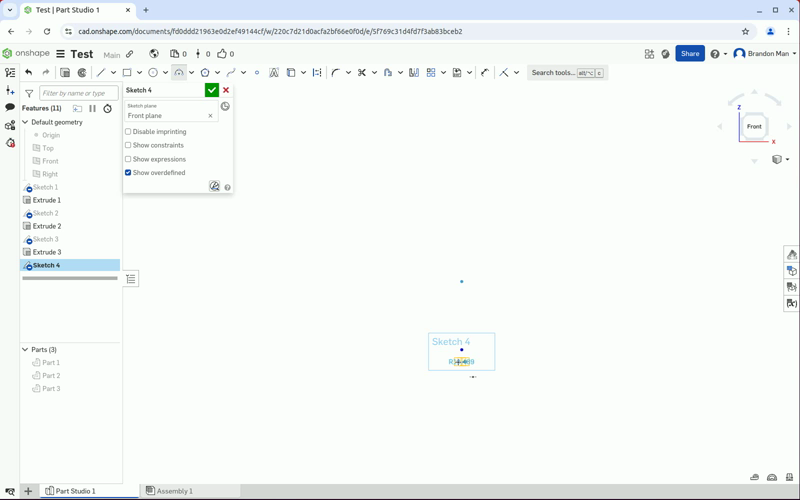
key_down(shift)
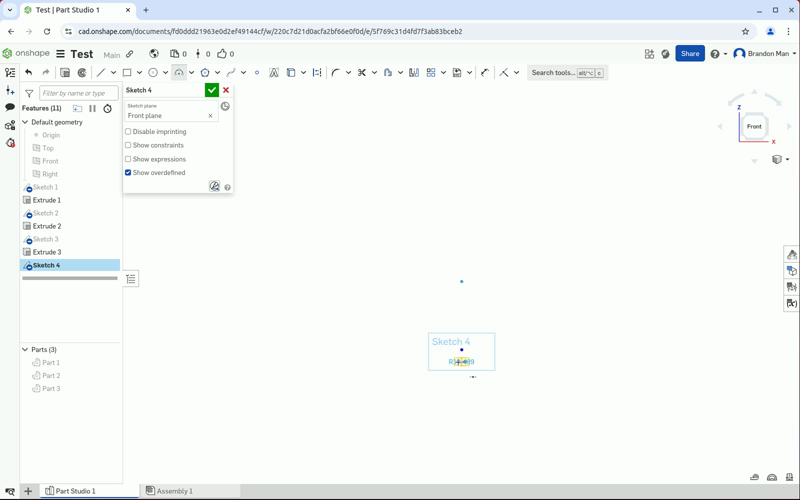
mouse_move(461, 357)
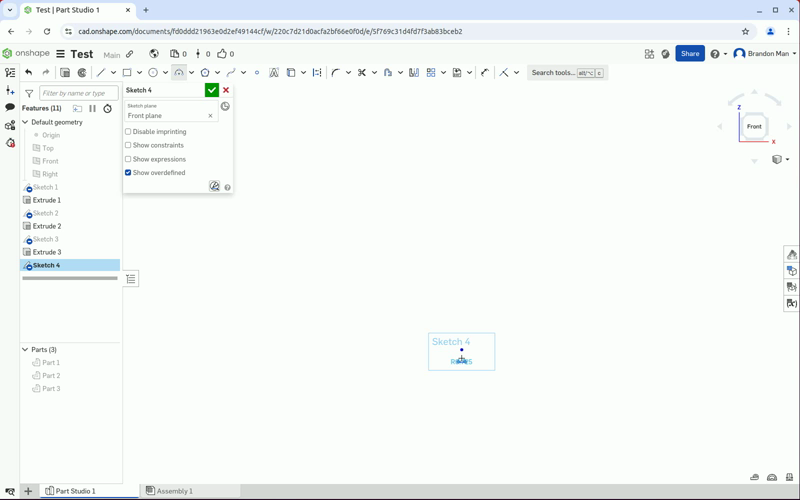
scroll(6)
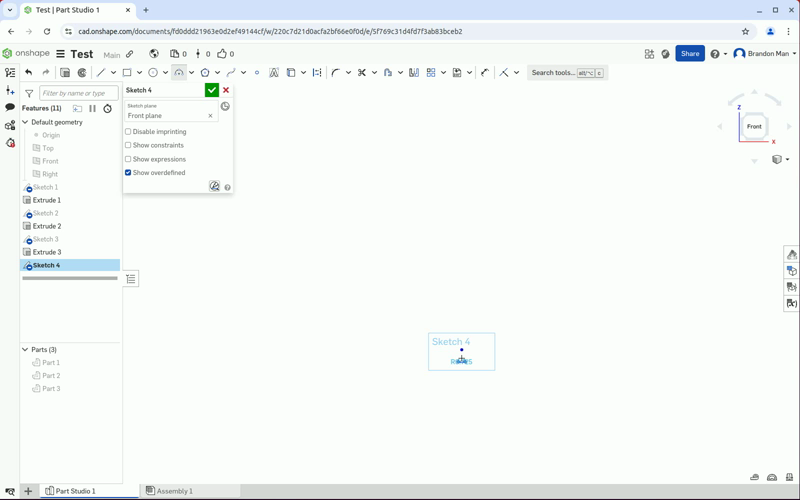
scroll(6)
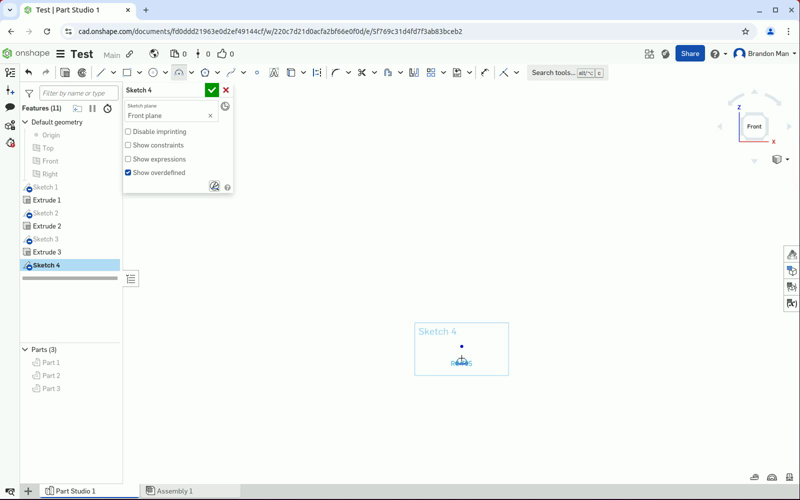
scroll(6)
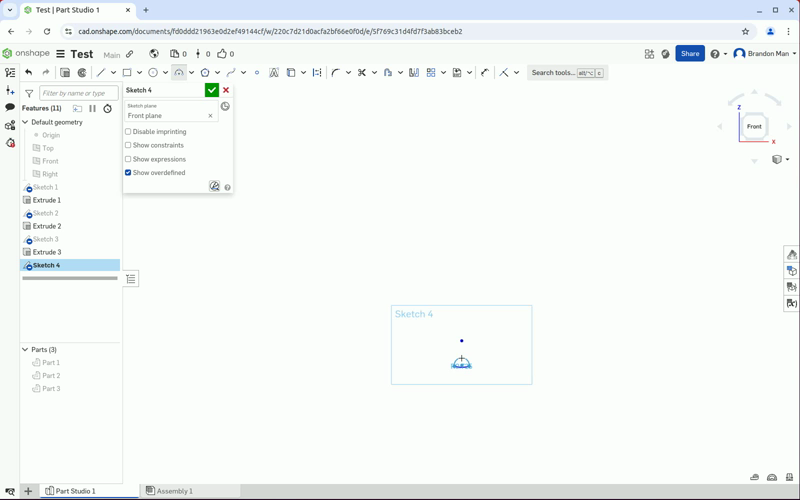
scroll(6)
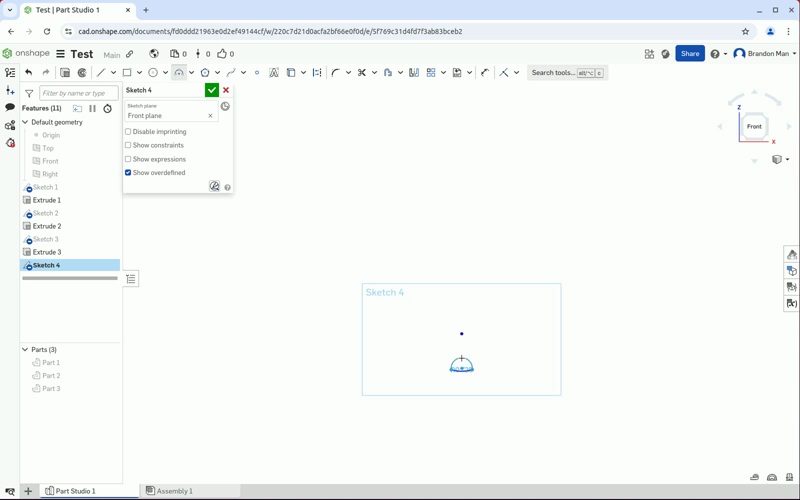
scroll(6)
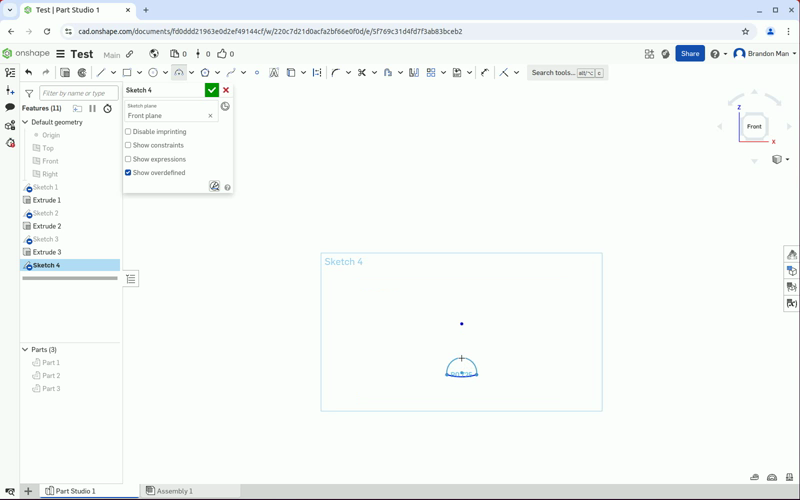
scroll(6)
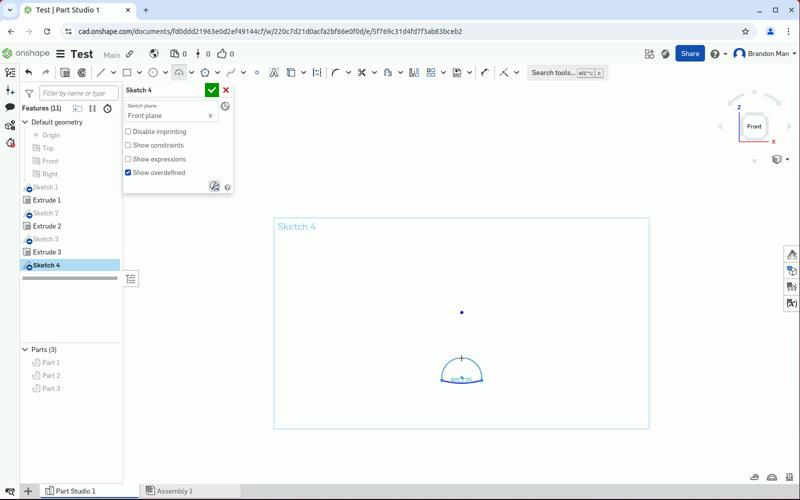
scroll(6)
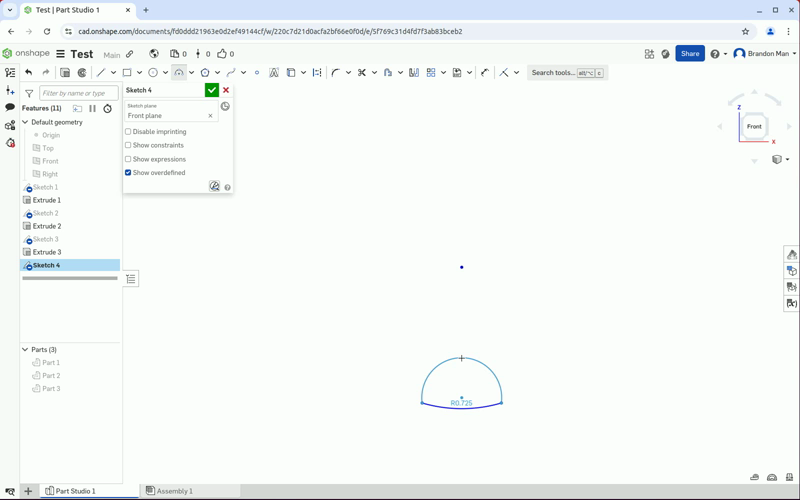
click(461, 357)
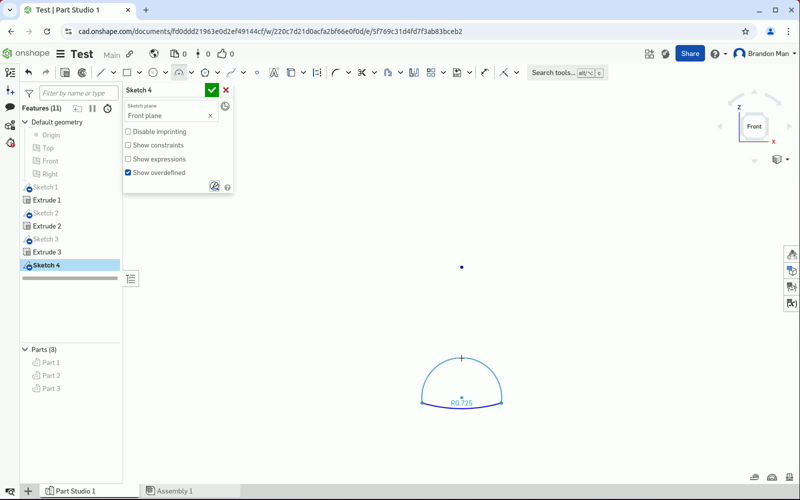
scroll(-6)
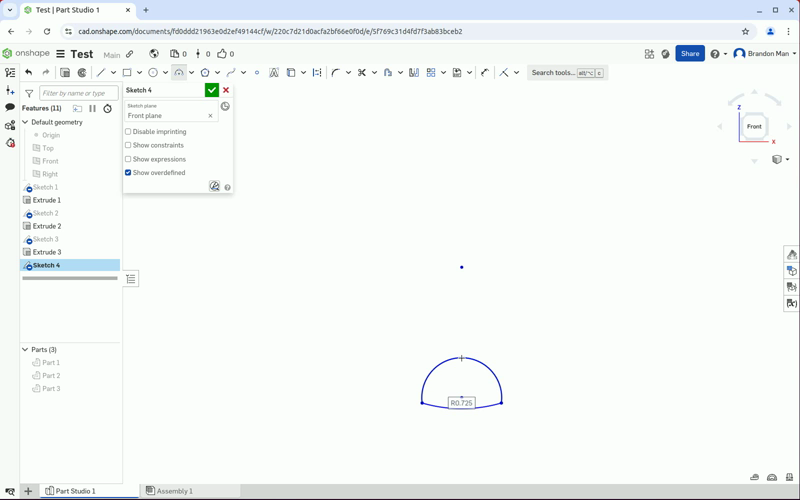
scroll(-6)
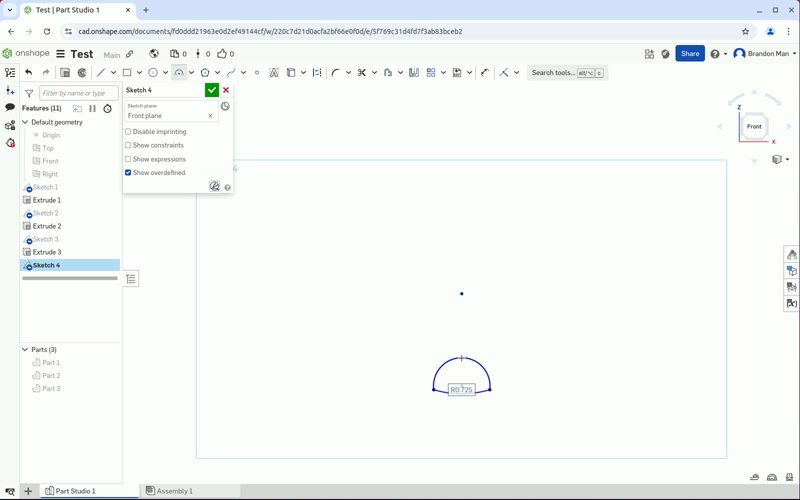
scroll(-6)
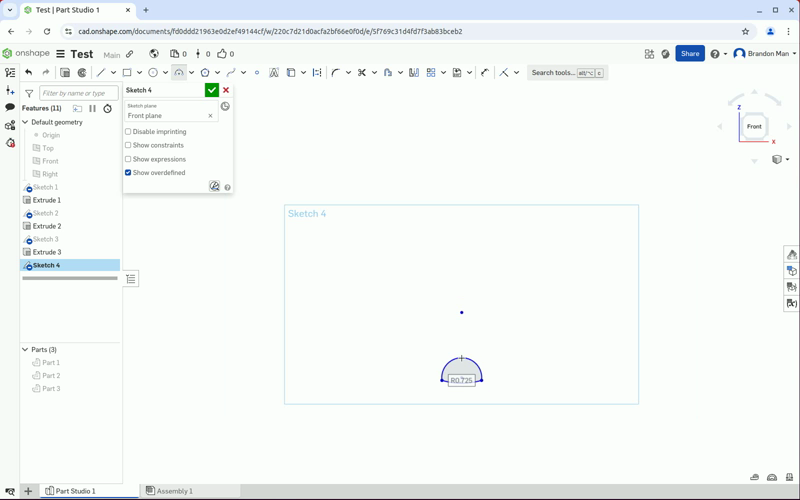
scroll(-6)
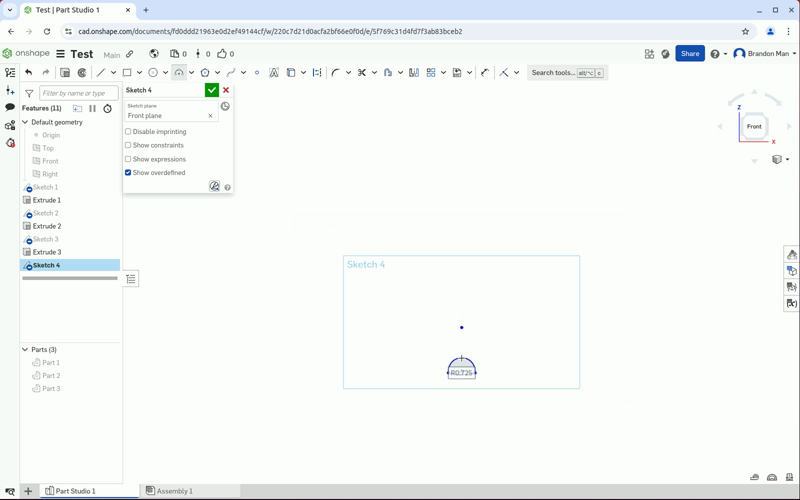
scroll(-6)
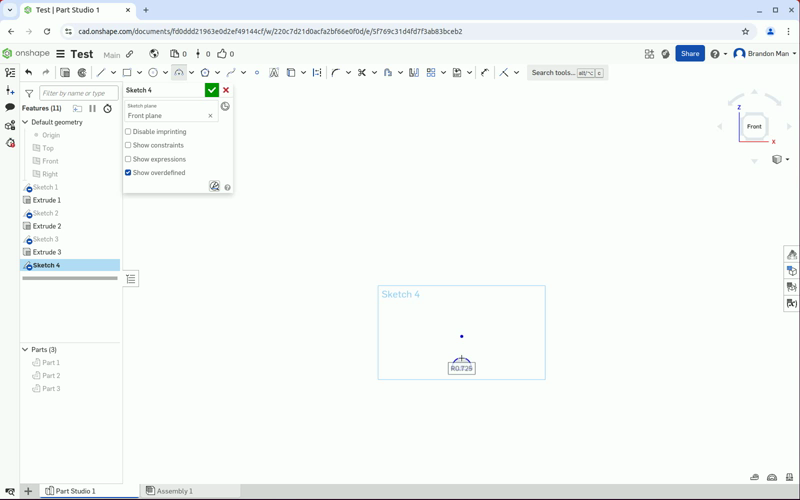
scroll(-6)
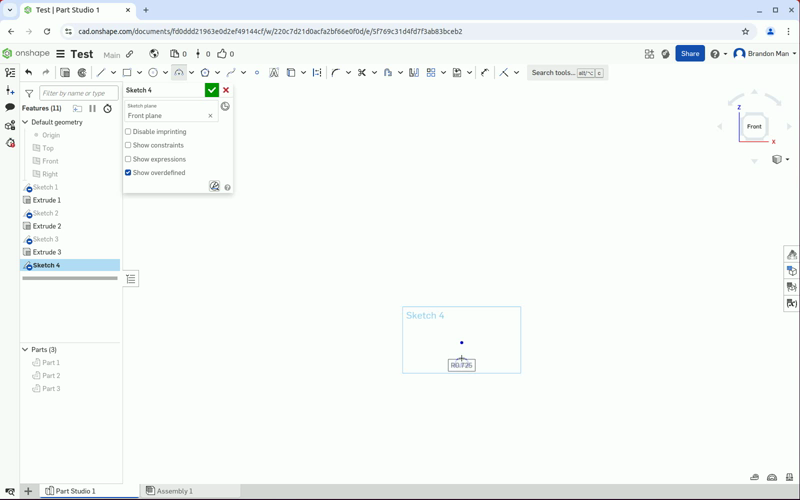
scroll(-6)
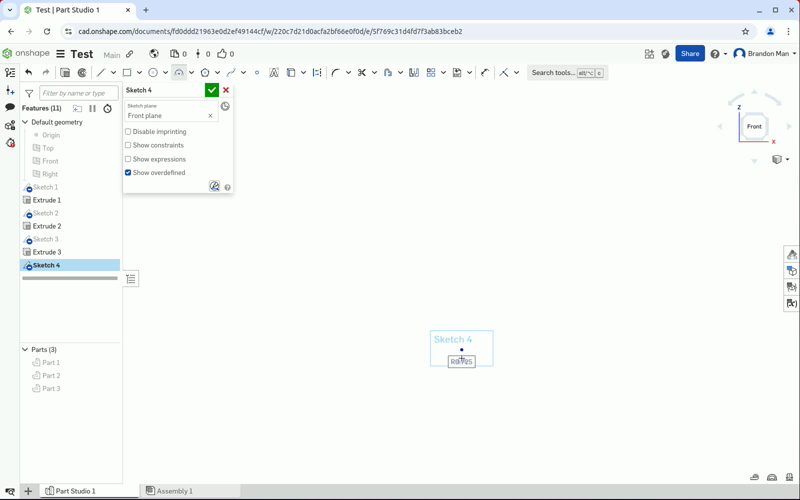
key_up(shift)
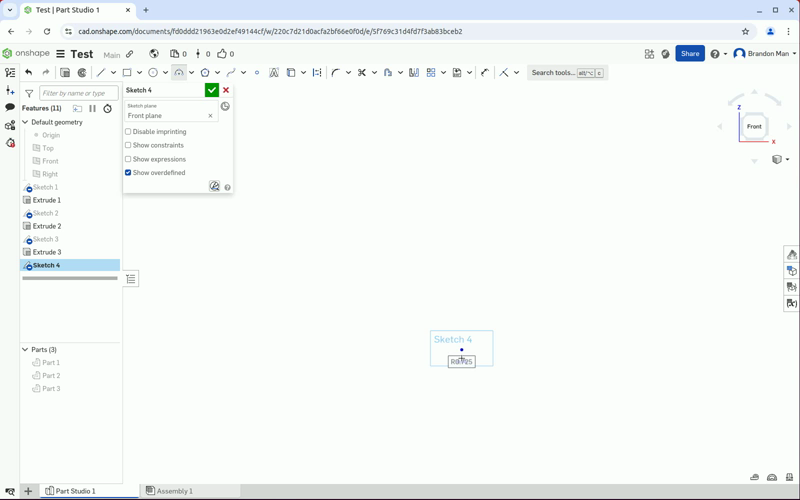
key(esc)
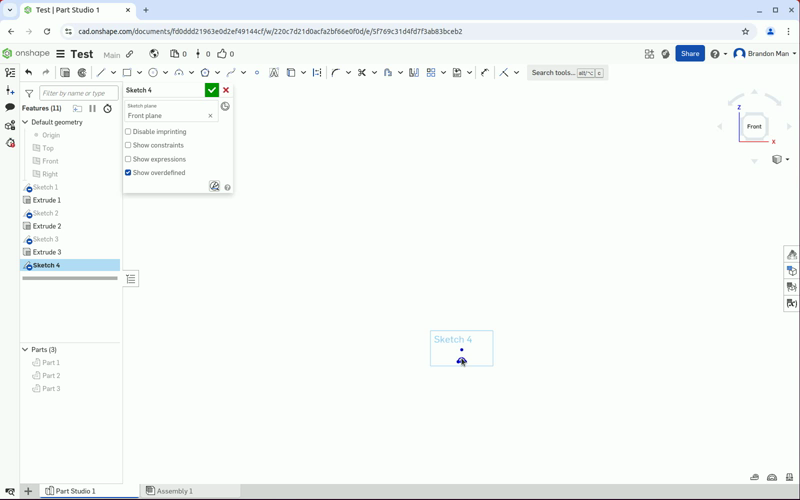
mouse_move(461, 361)
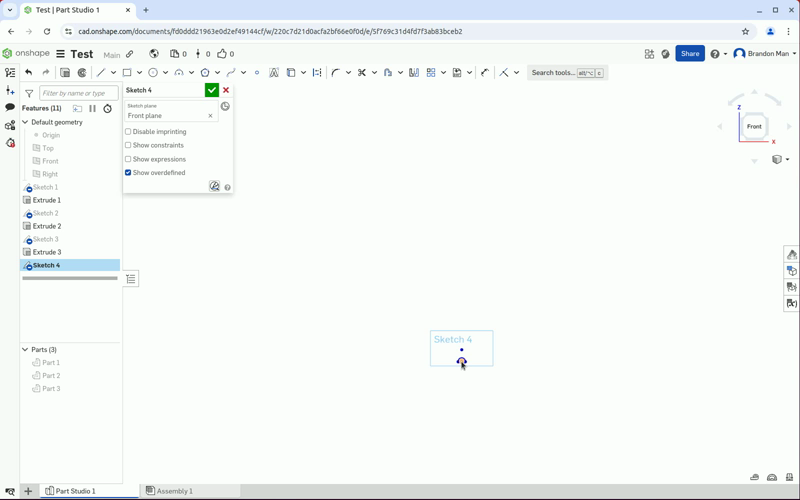
scroll(6)
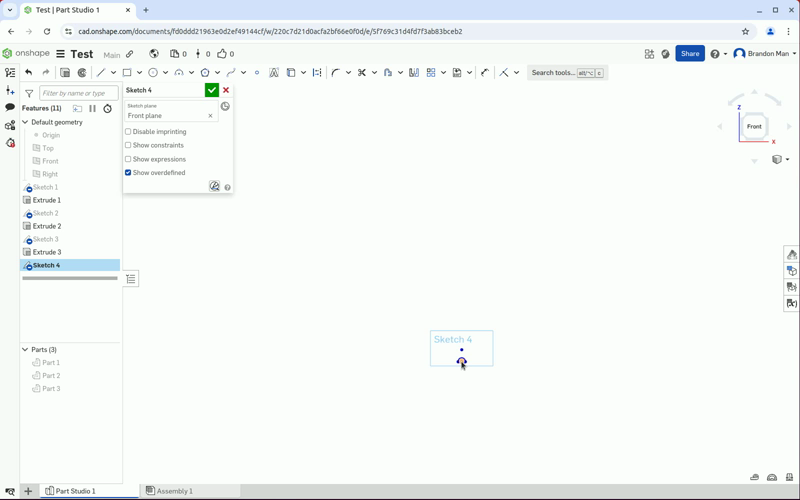
scroll(6)
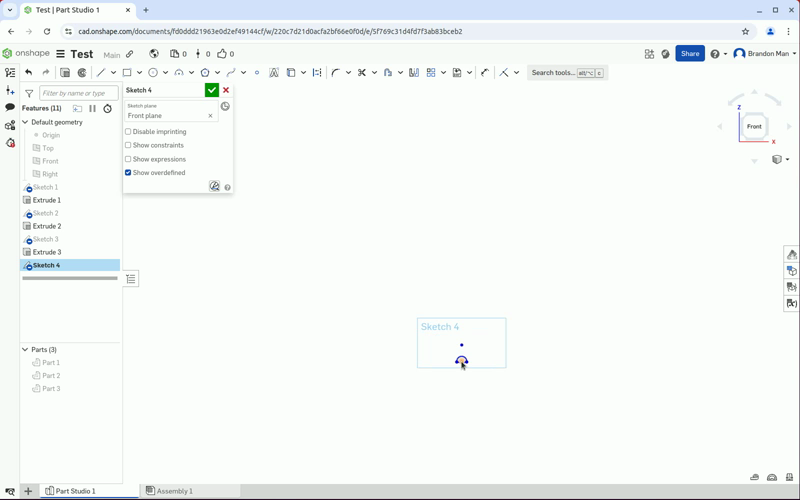
scroll(6)
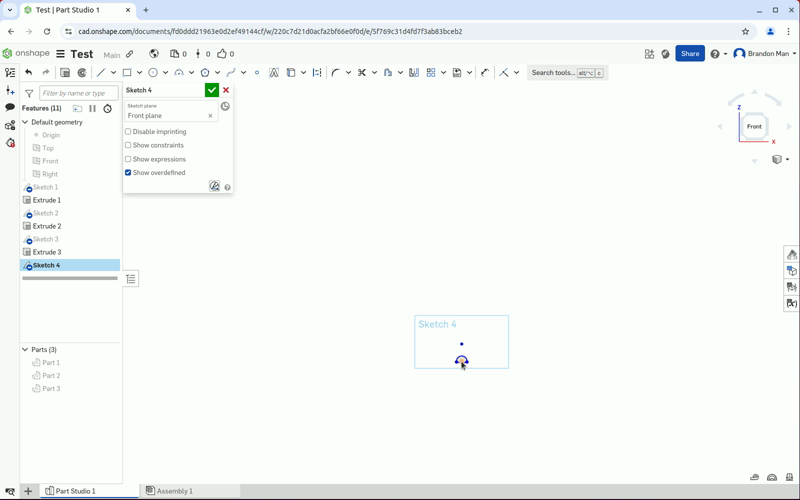
scroll(6)
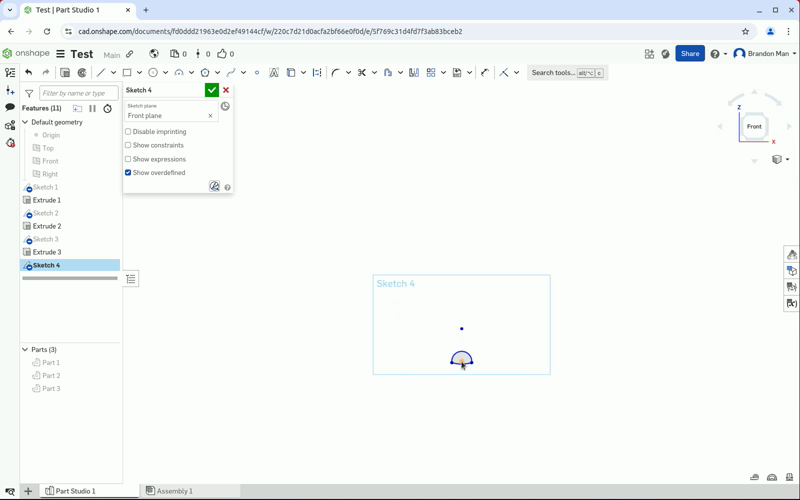
scroll(6)
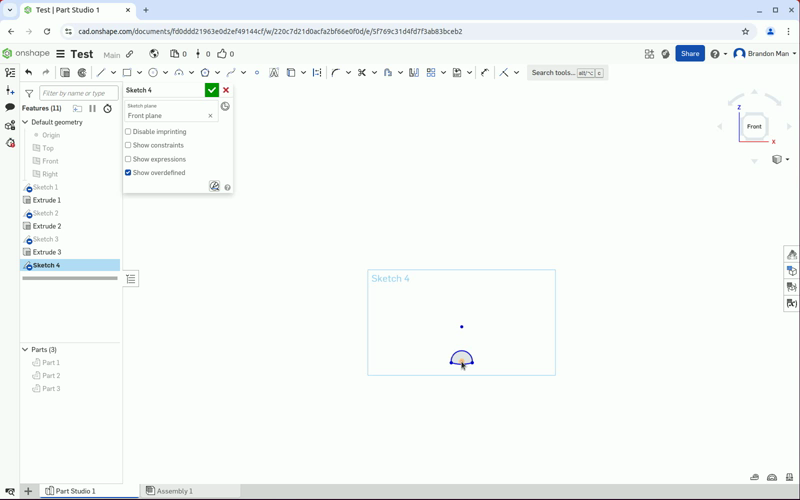
scroll(6)
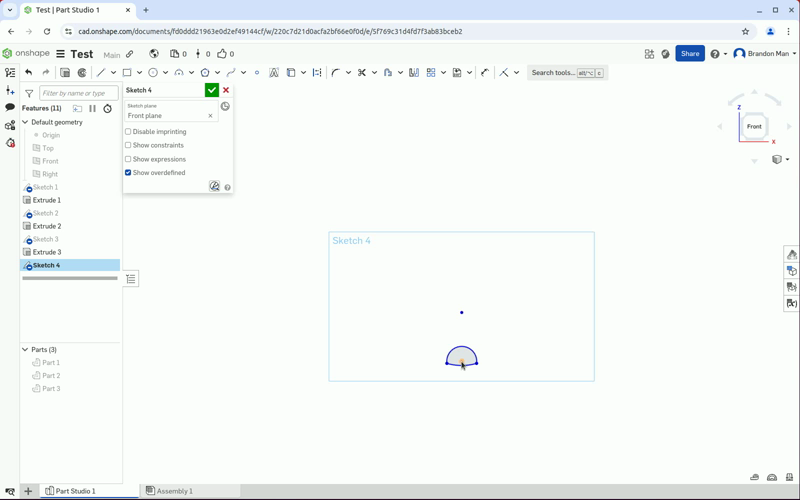
scroll(6)
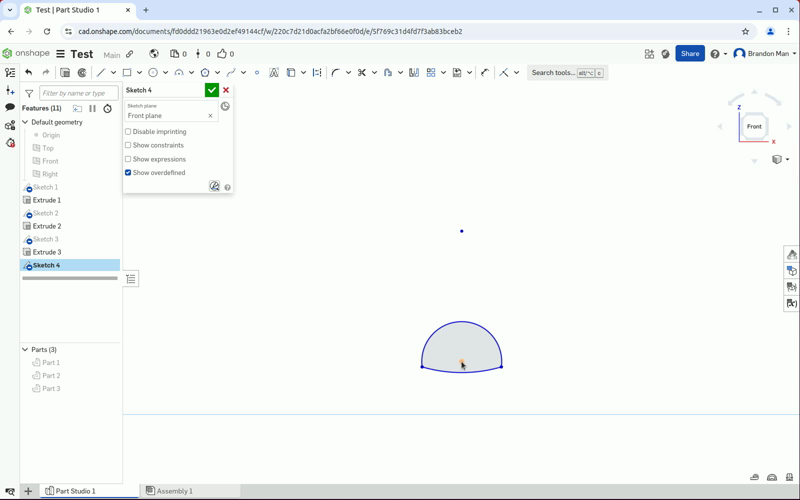
click(461, 361)
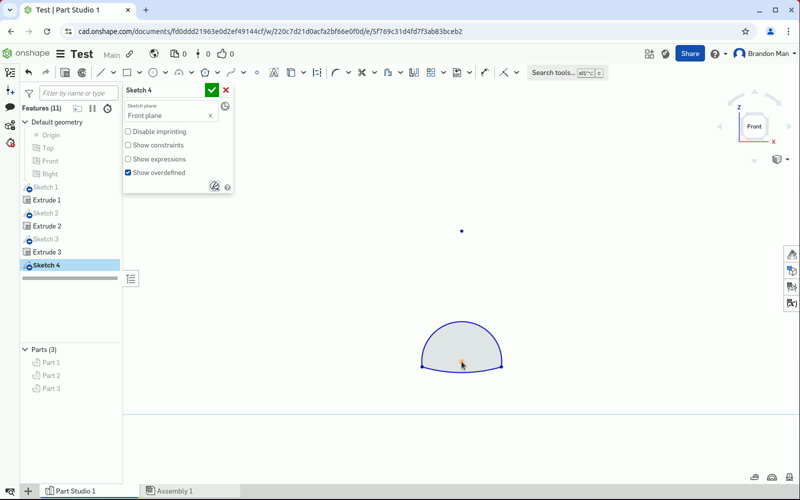
scroll(-6)
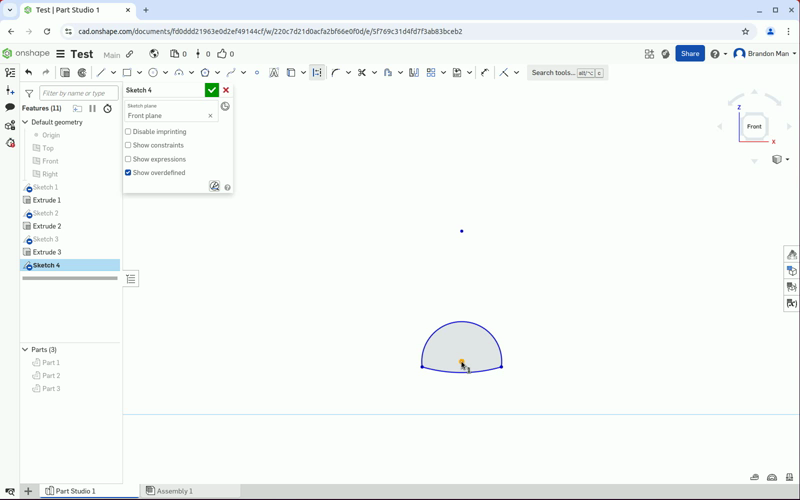
scroll(-6)
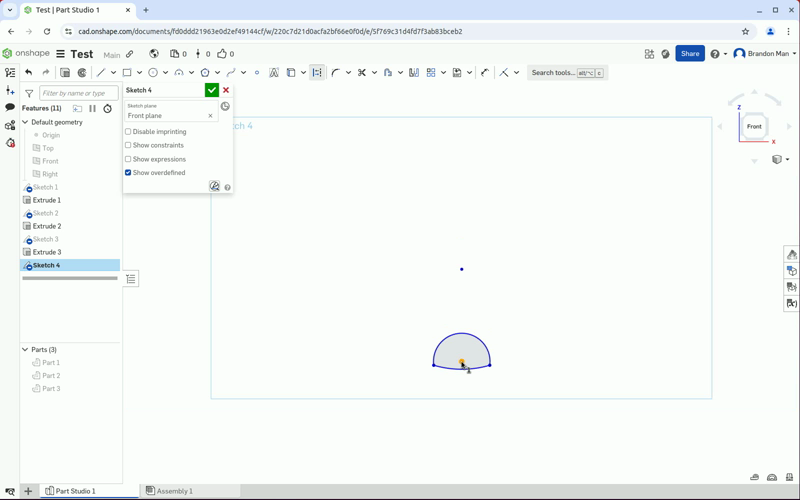
scroll(-6)
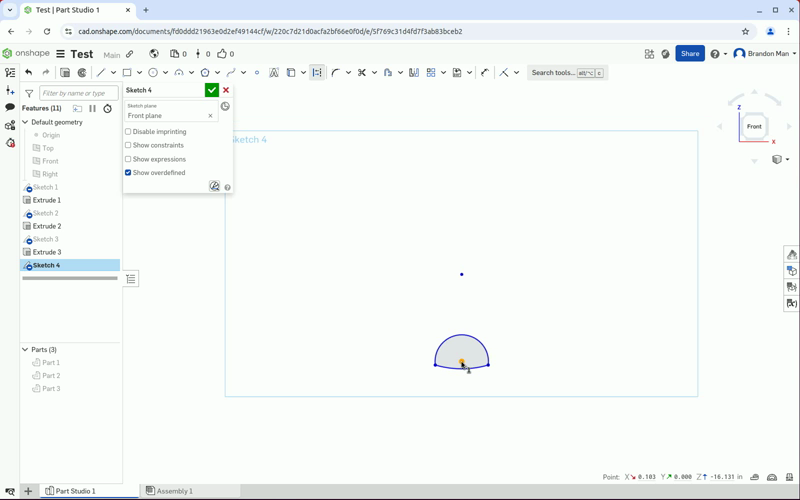
scroll(-6)
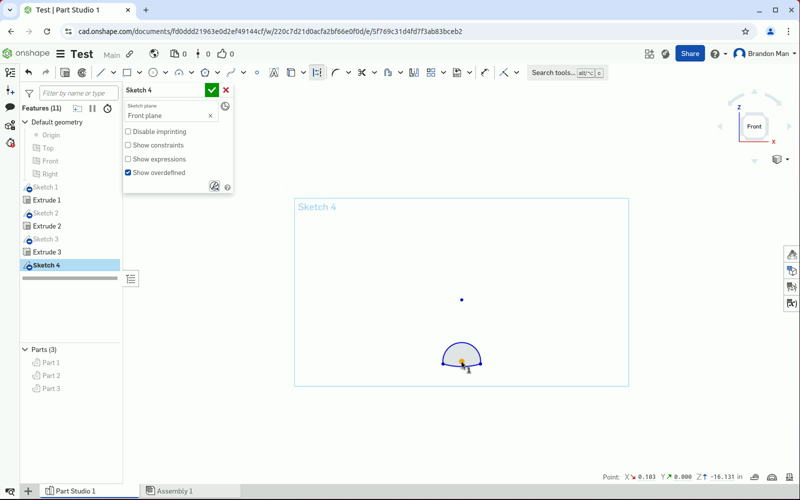
scroll(-6)
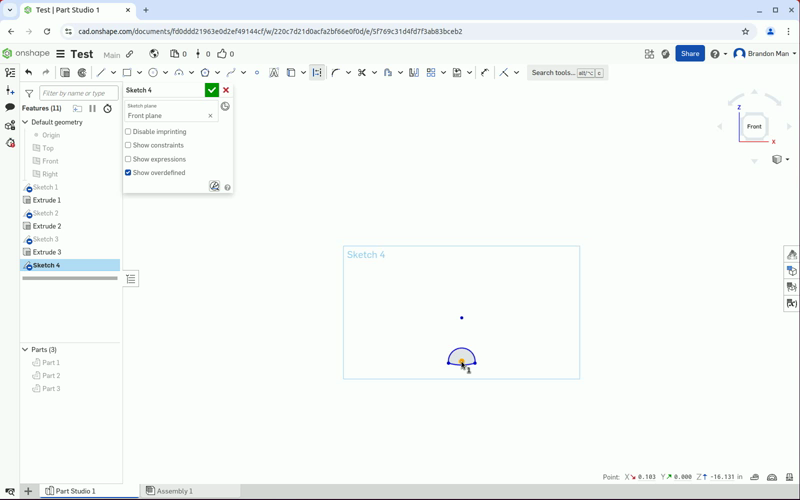
scroll(-6)
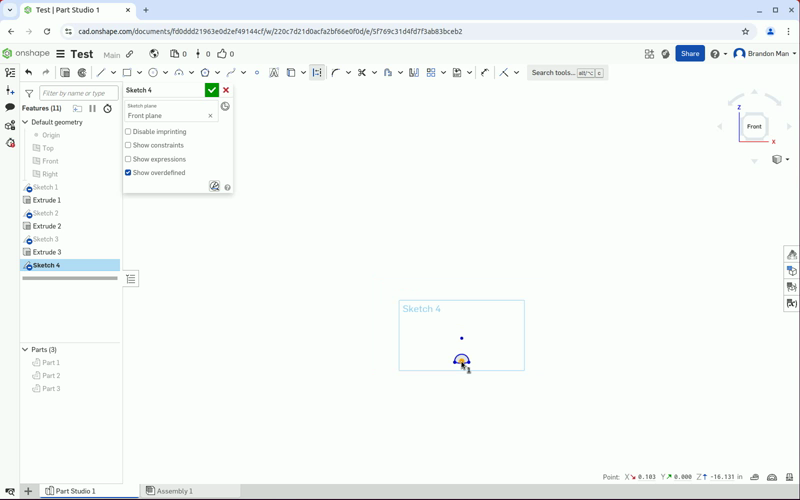
scroll(-6)
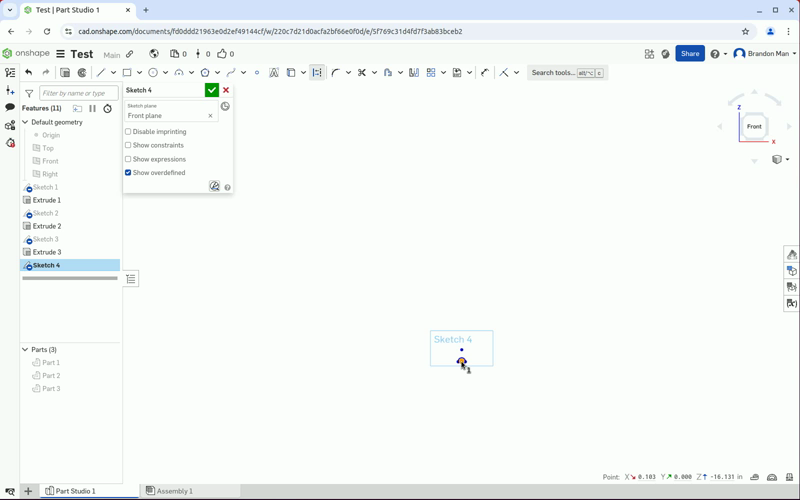
mouse_move(73, 352)
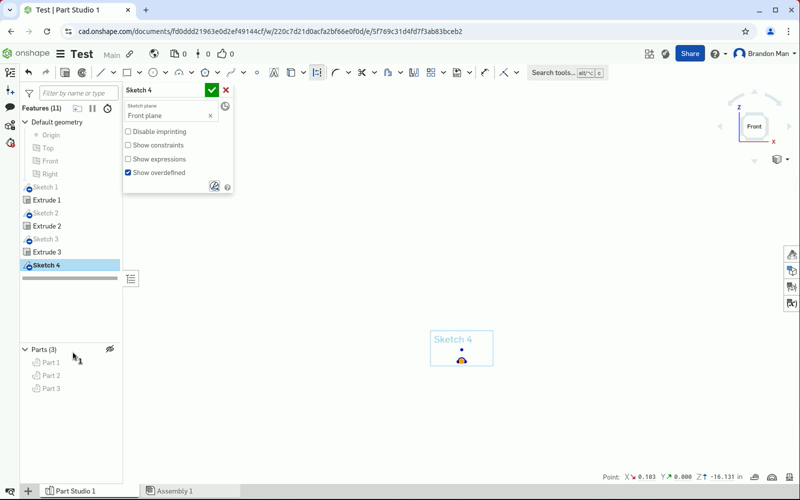
key(shift+y)
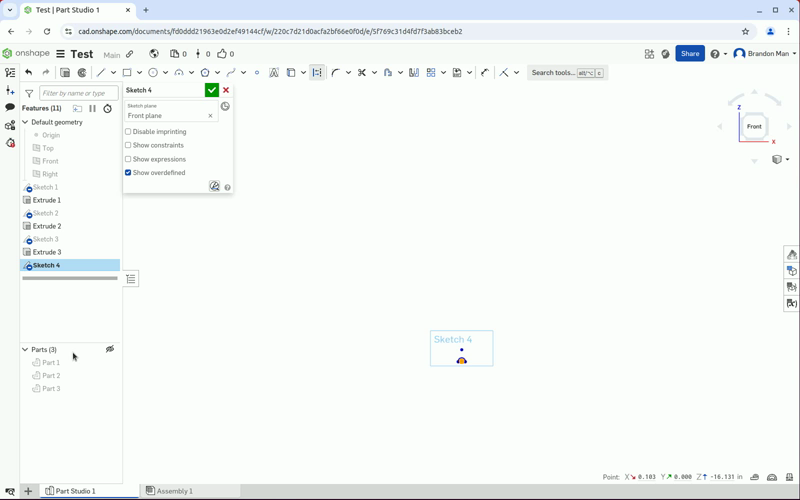
key(shift+e)
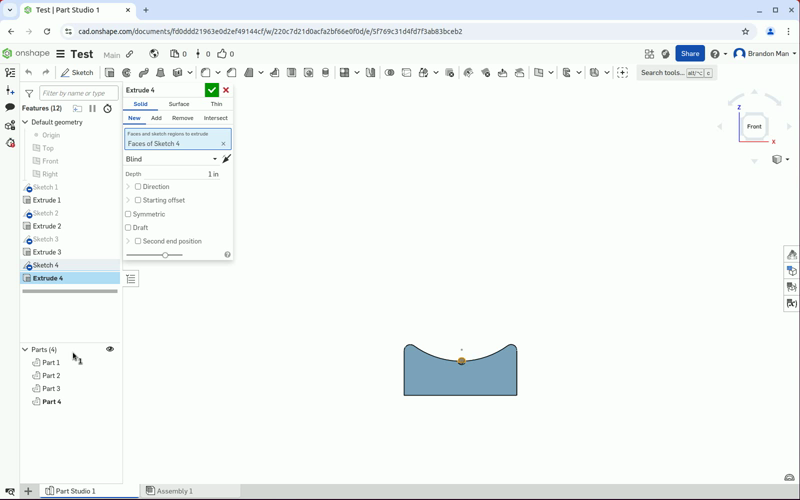
mouse_move(143, 106)
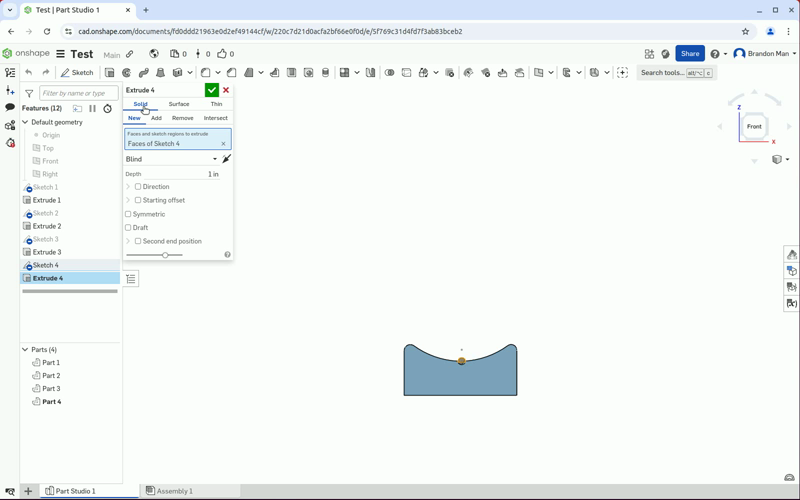
click(143, 106)
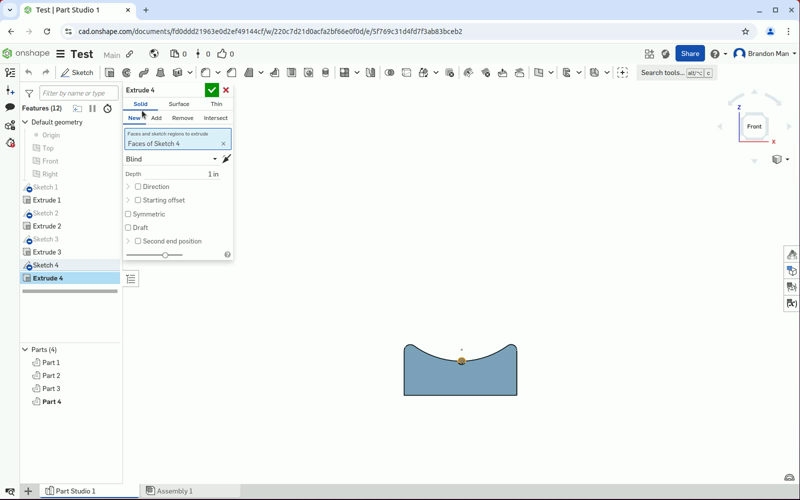
mouse_move(137, 120)
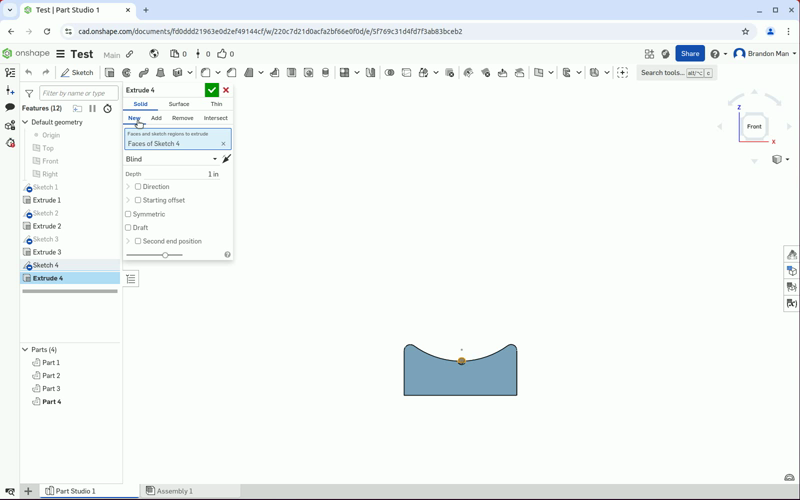
click(137, 120)
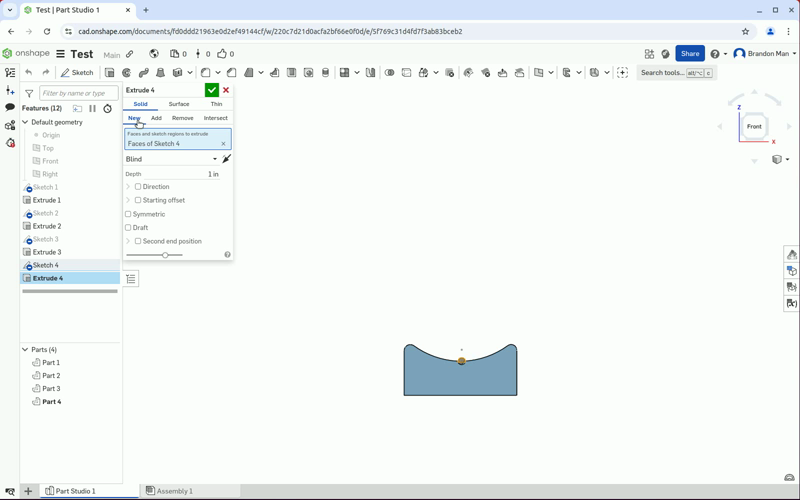
key(tab, 4)
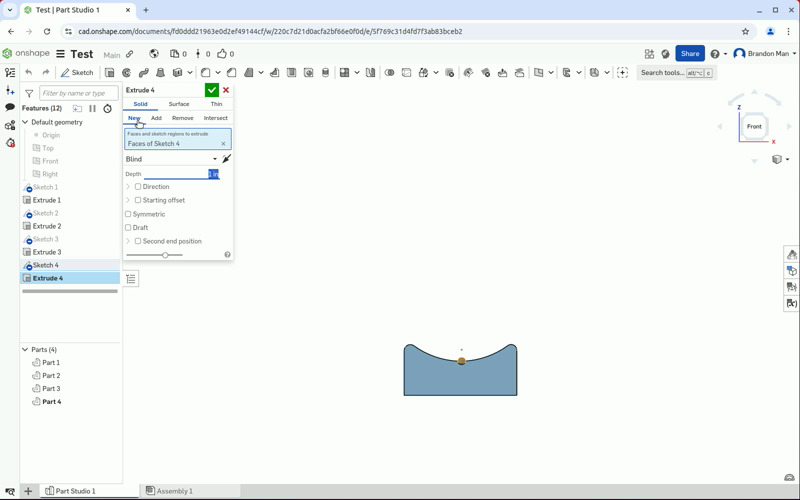
text(5.777)
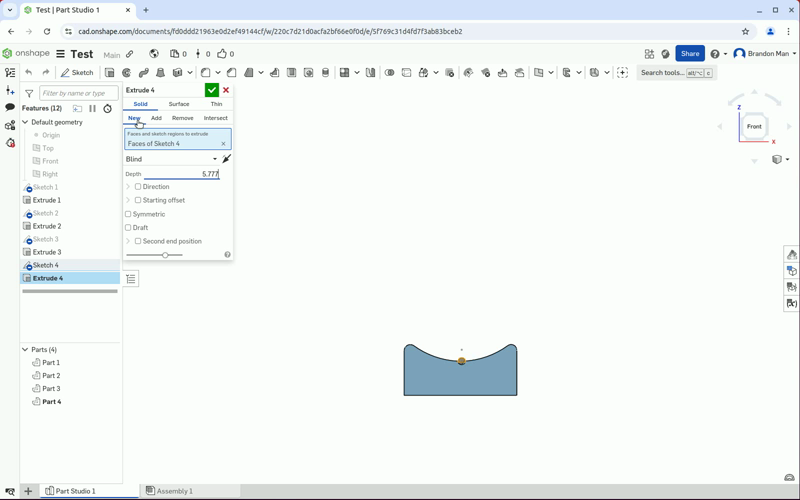
key(enter)
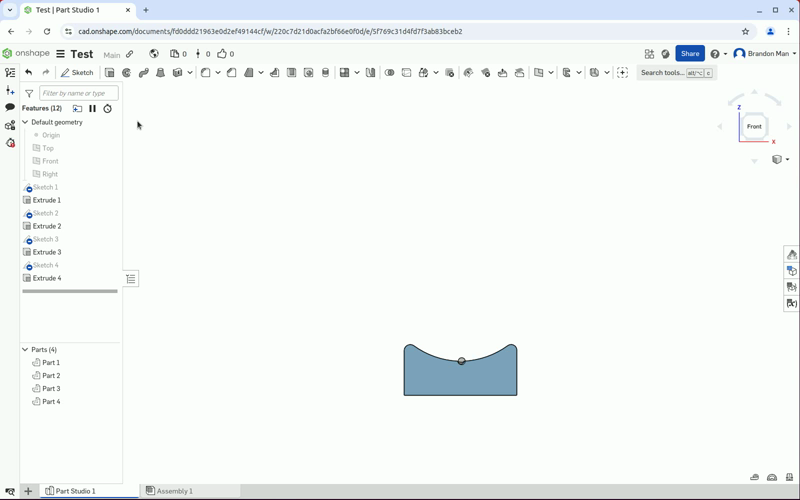
key(shift+h)
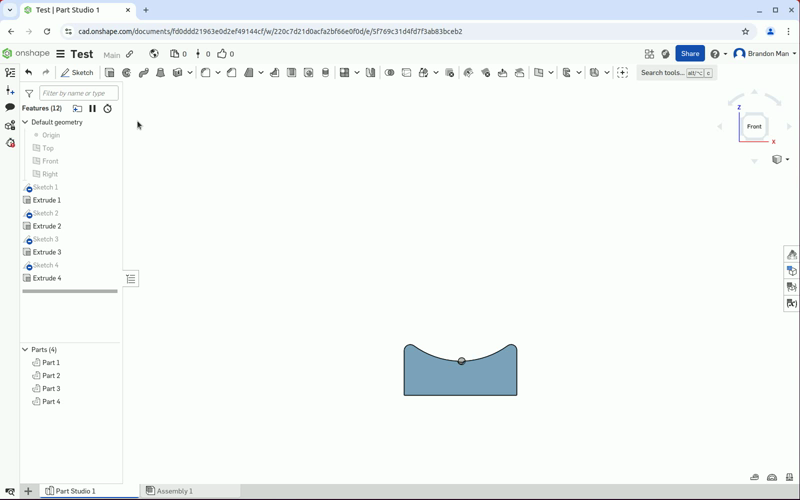
key(shift+h)
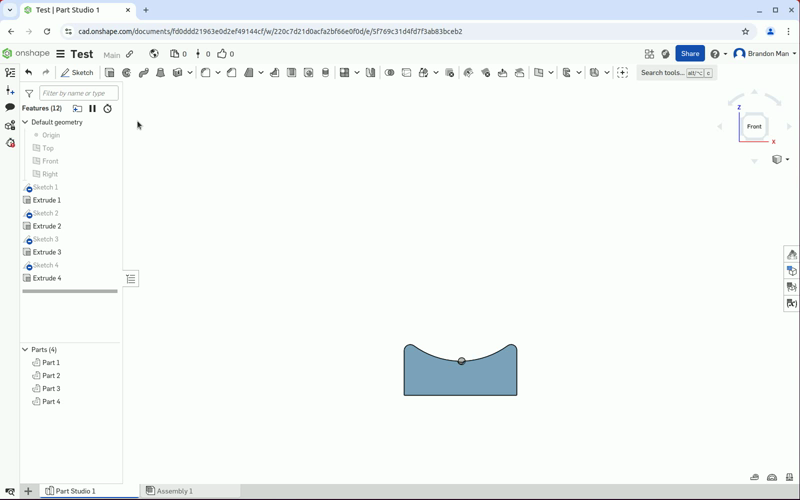
mouse_move(73, 189)
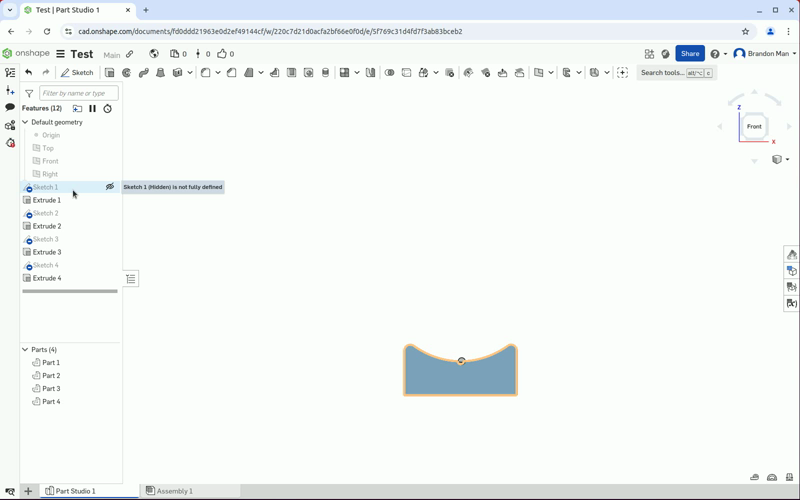
click(73, 189)
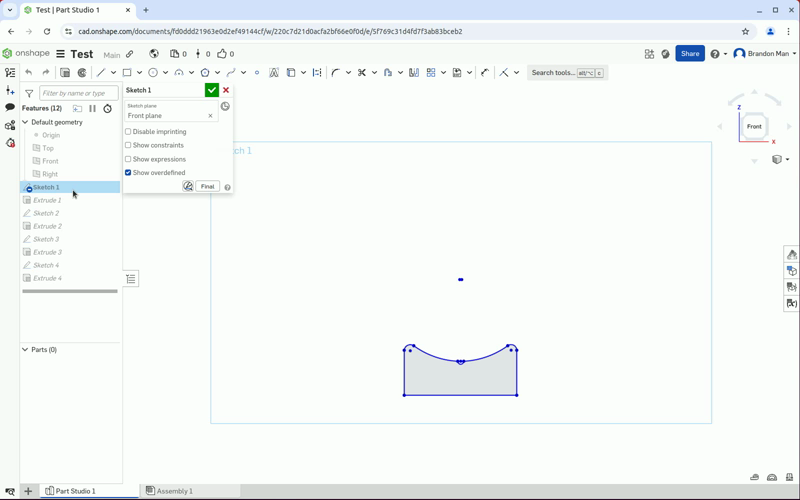
mouse_move(229, 92)
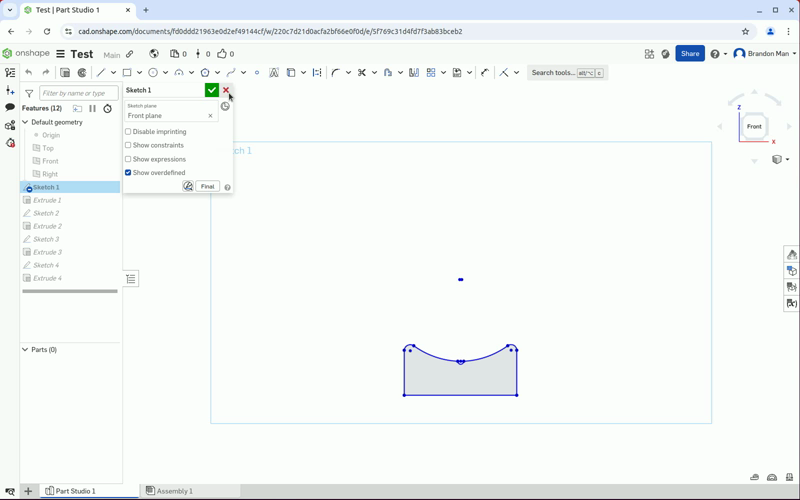
click(229, 92)
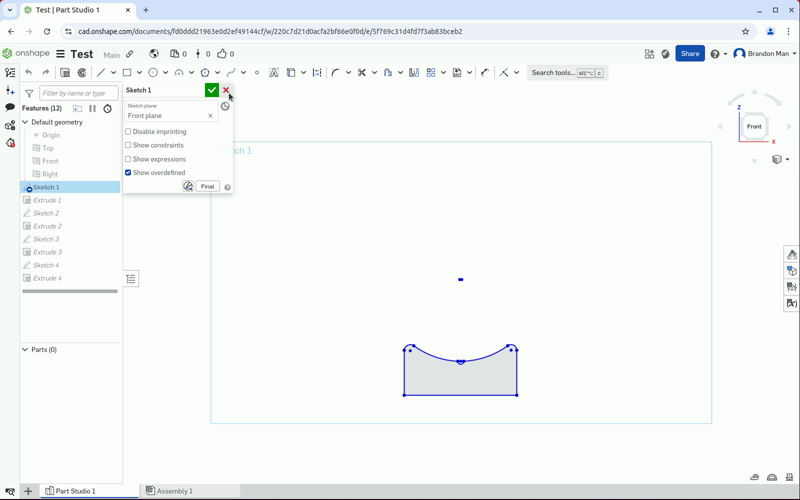
key(shift+s)
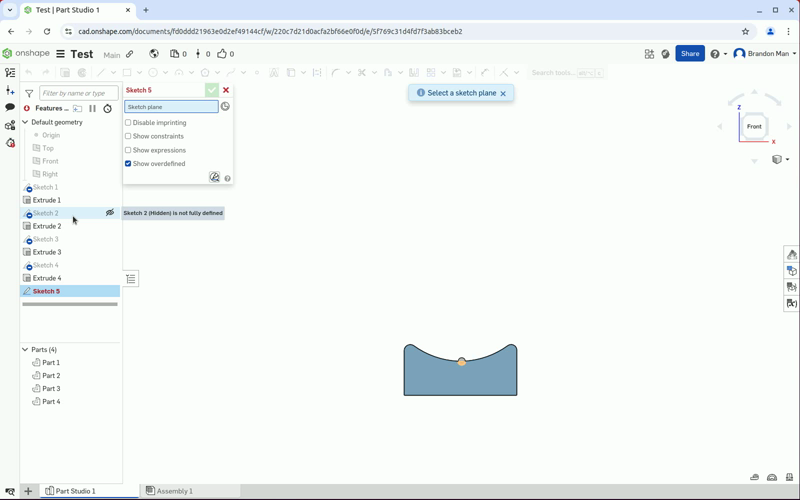
scroll(3)
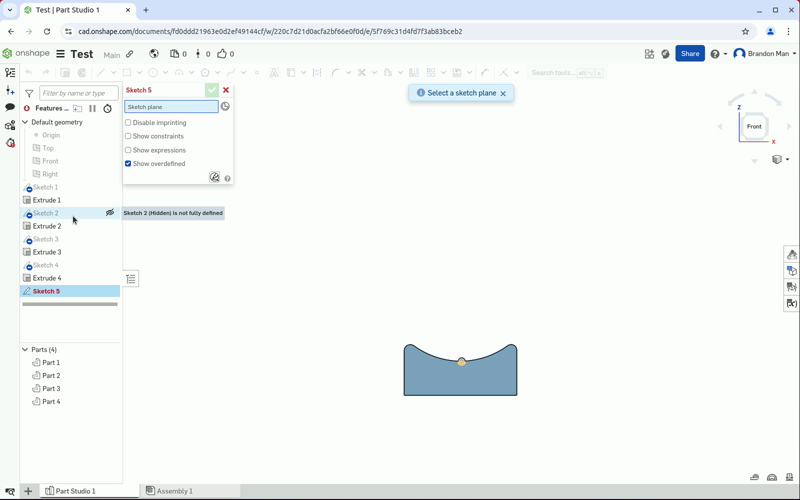
mouse_move(73, 163)
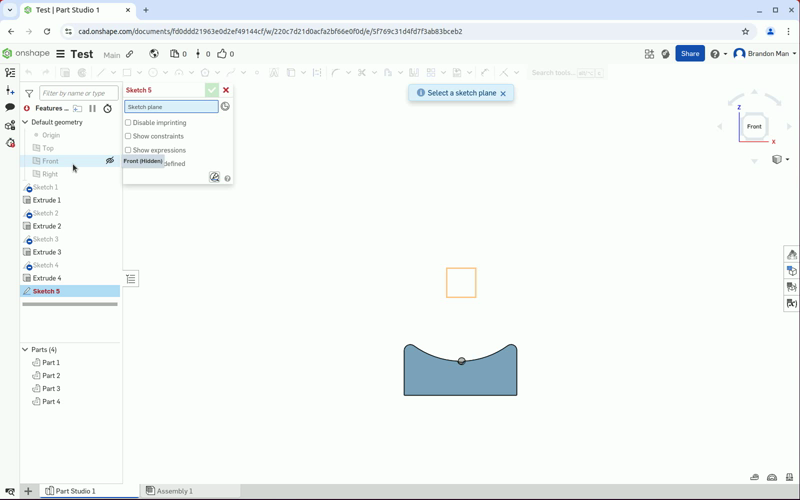
click(73, 163)
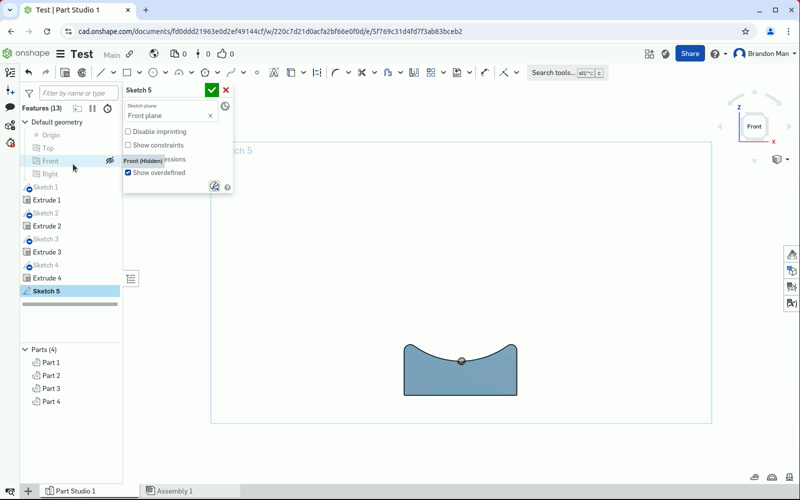
mouse_move(73, 352)
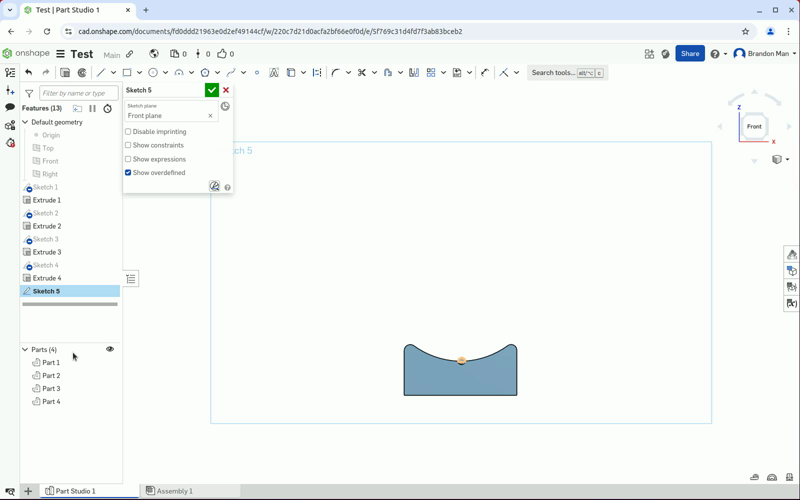
key(y)
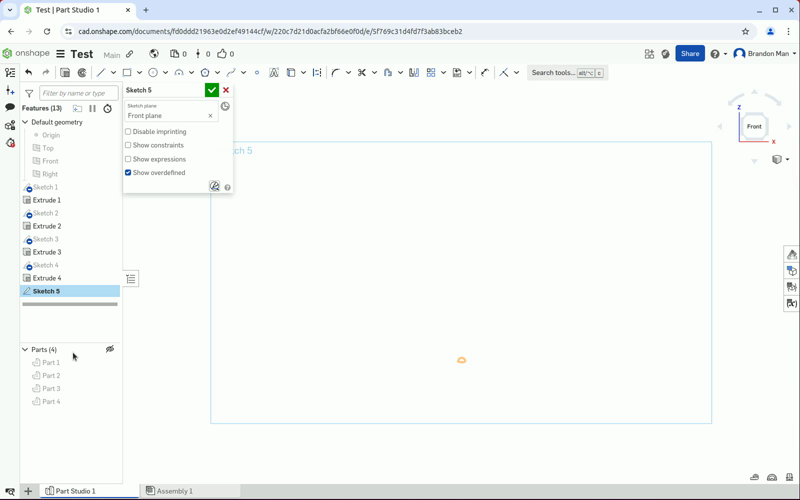
key(a)
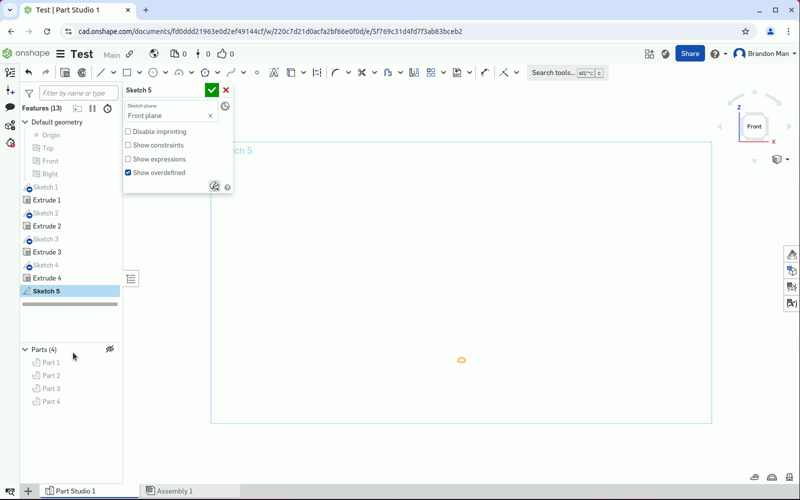
key_down(shift)
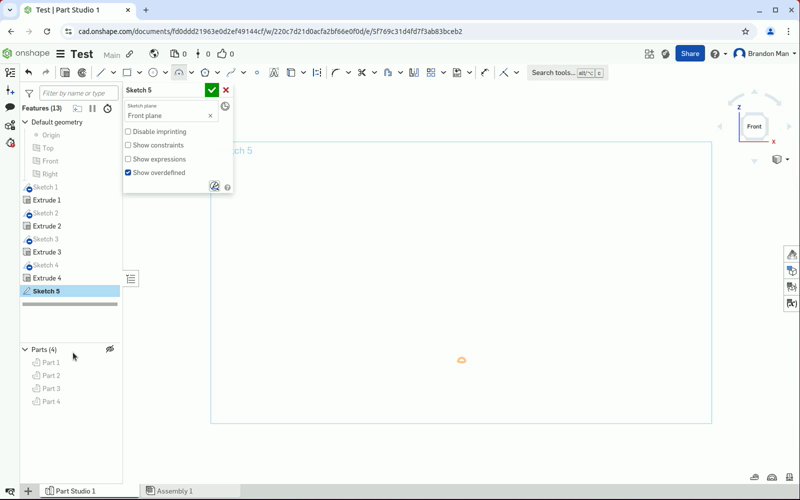
mouse_move(458, 361)
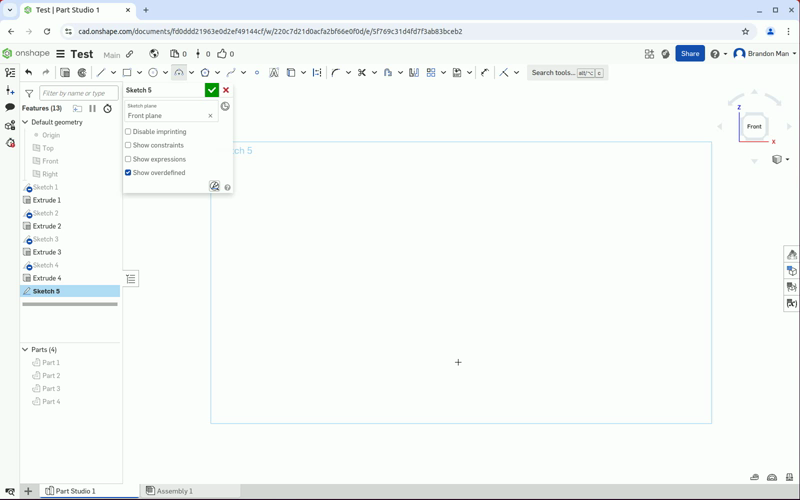
click(458, 361)
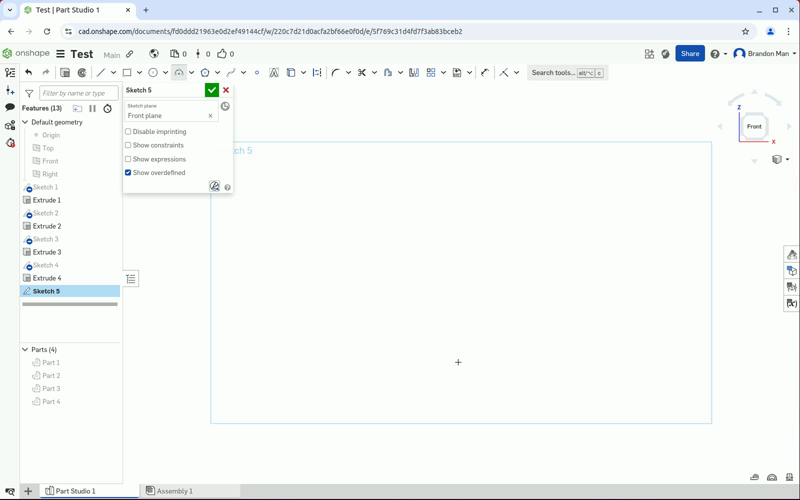
key_up(shift)
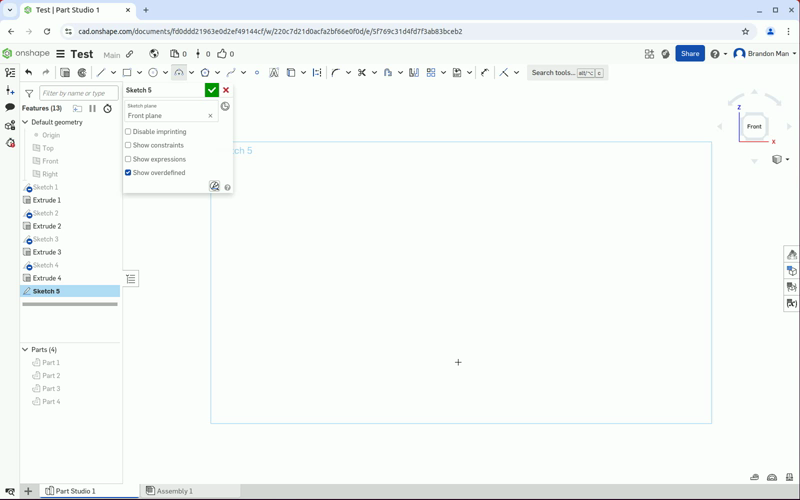
key_down(shift)
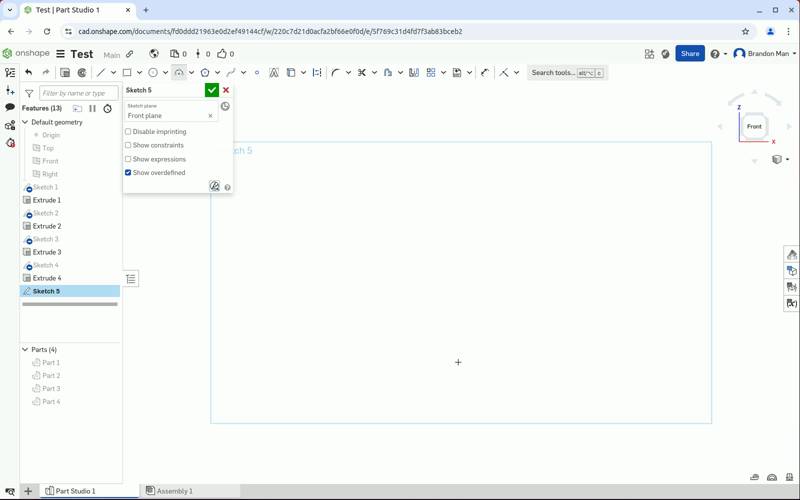
mouse_move(465, 361)
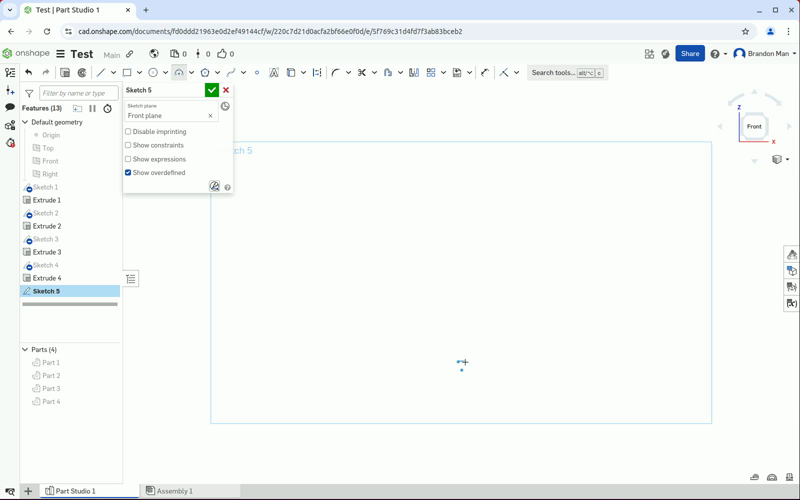
scroll(6)
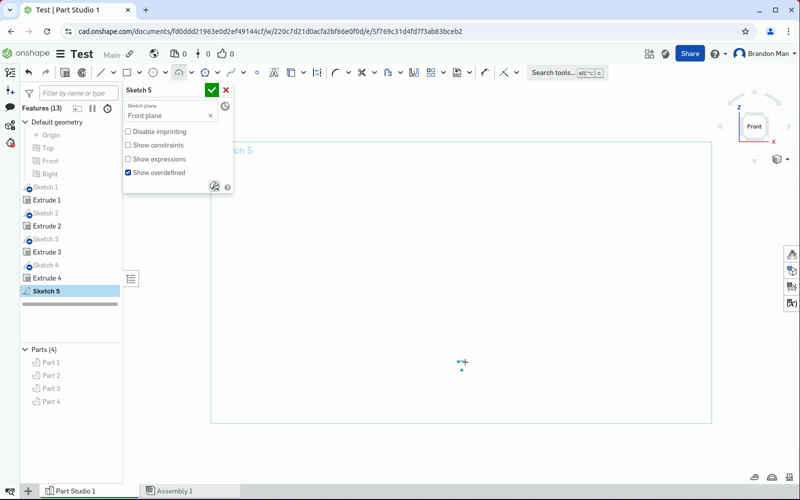
scroll(6)
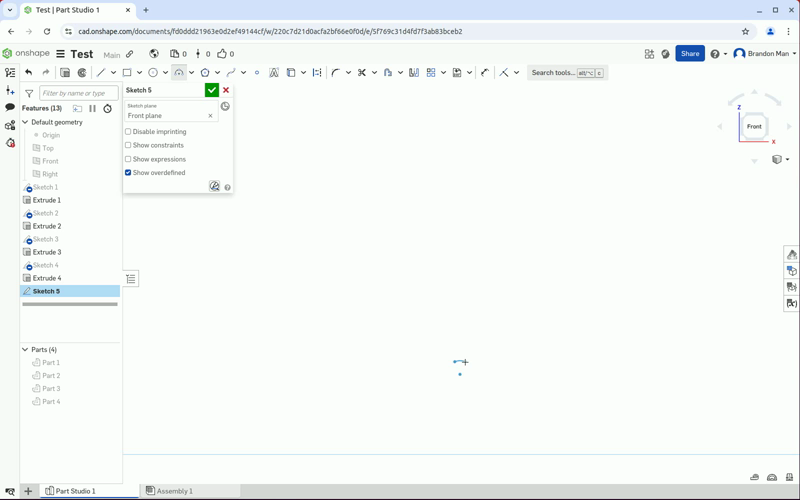
scroll(6)
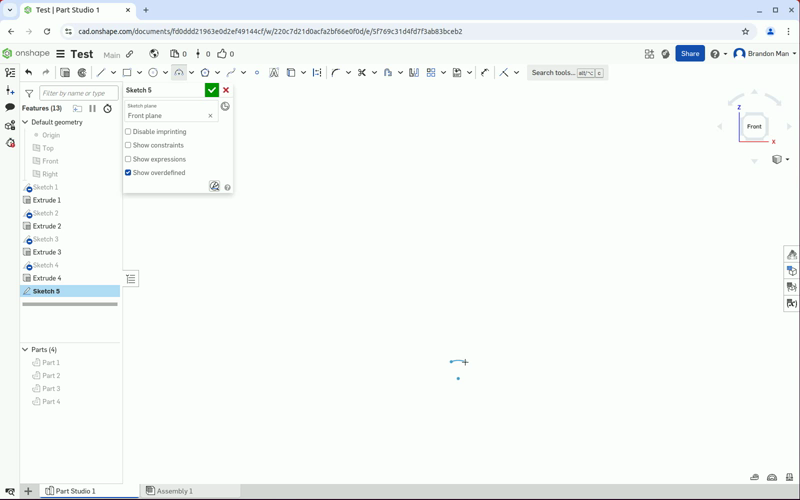
scroll(6)
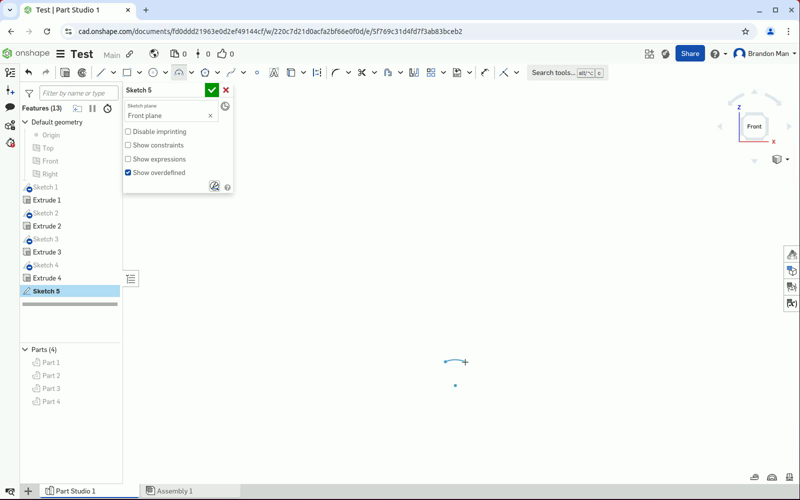
scroll(6)
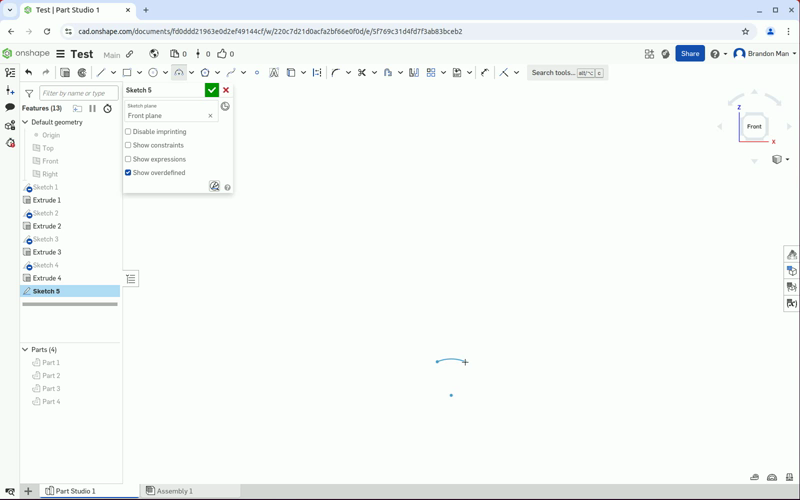
scroll(6)
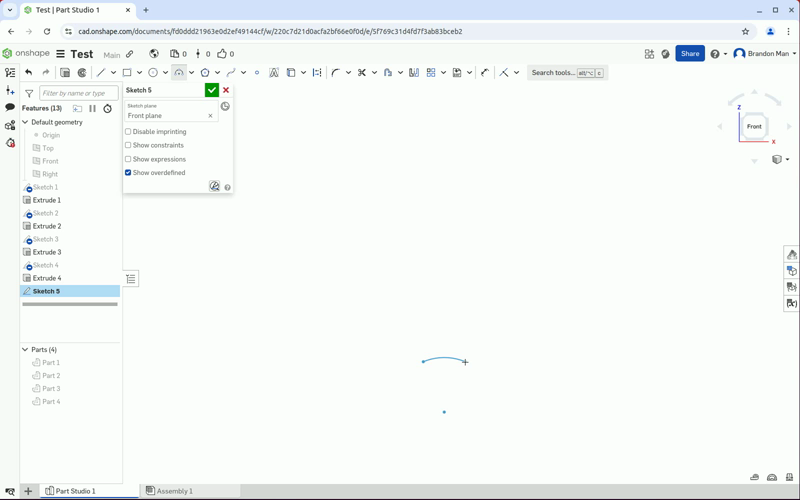
scroll(6)
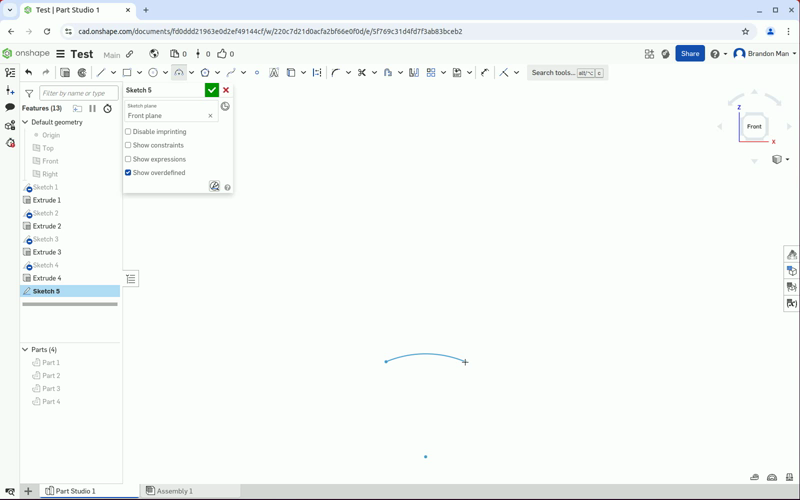
click(465, 361)
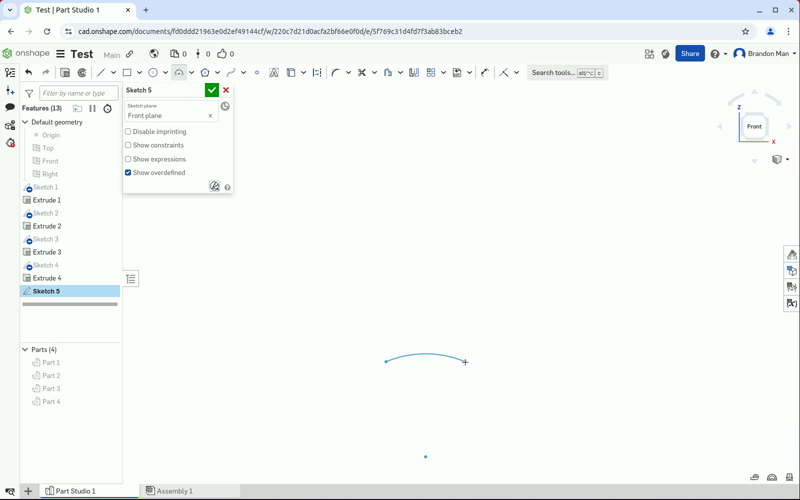
scroll(-6)
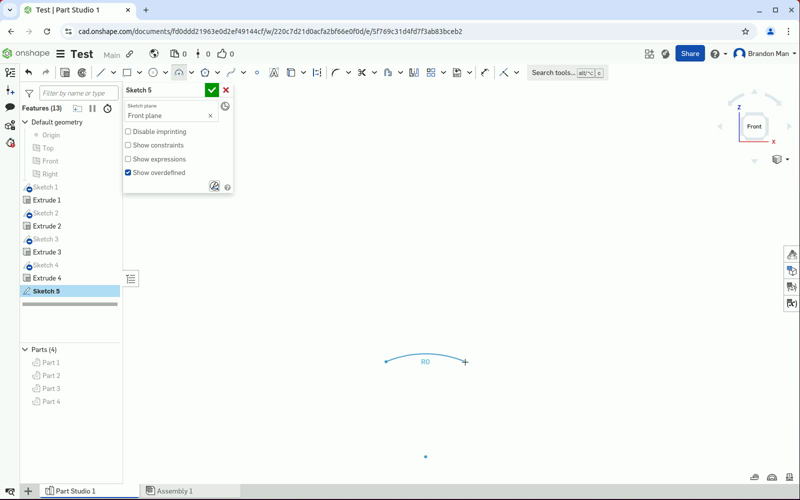
scroll(-6)
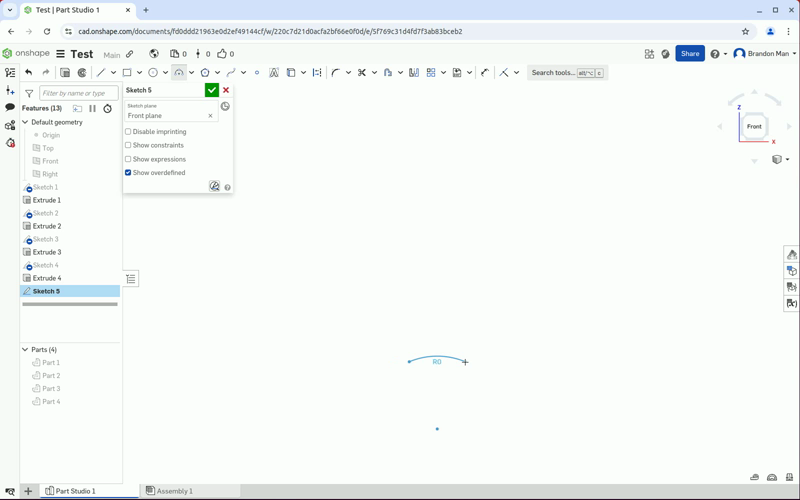
scroll(-6)
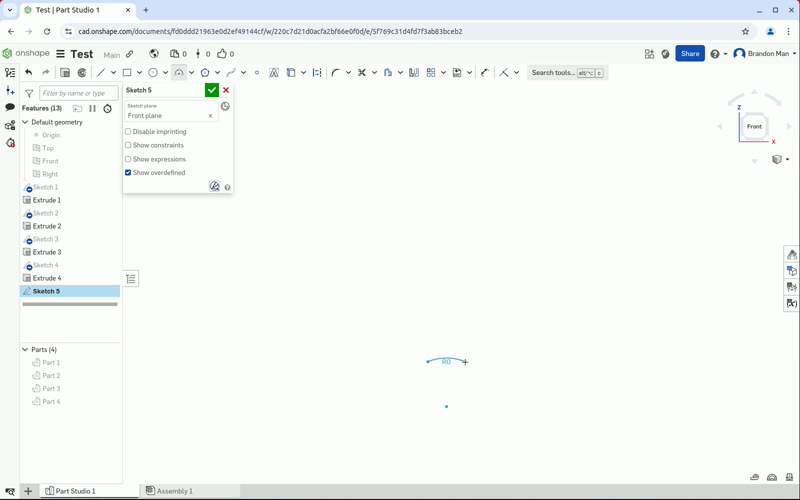
scroll(-6)
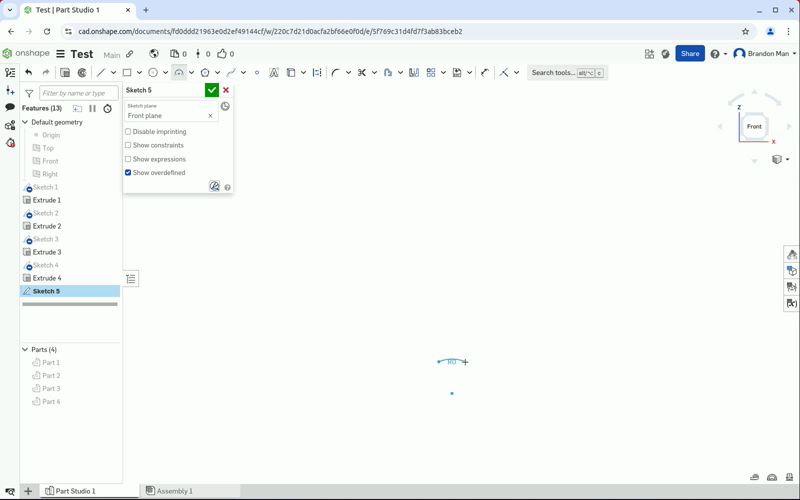
scroll(-6)
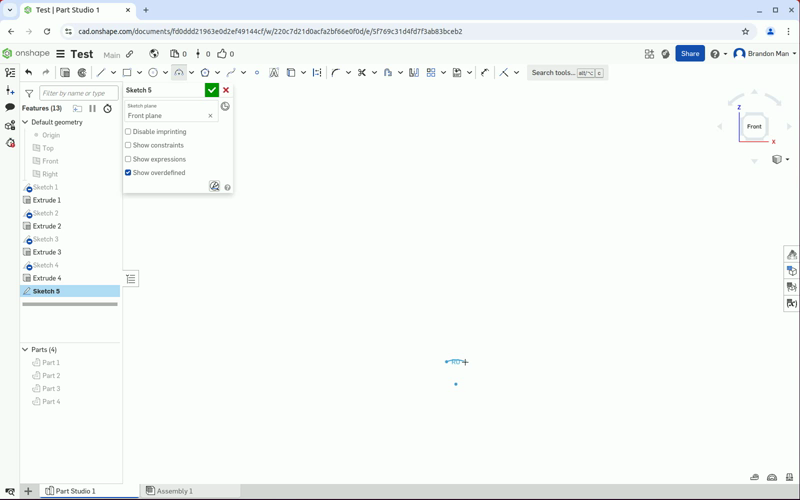
scroll(-6)
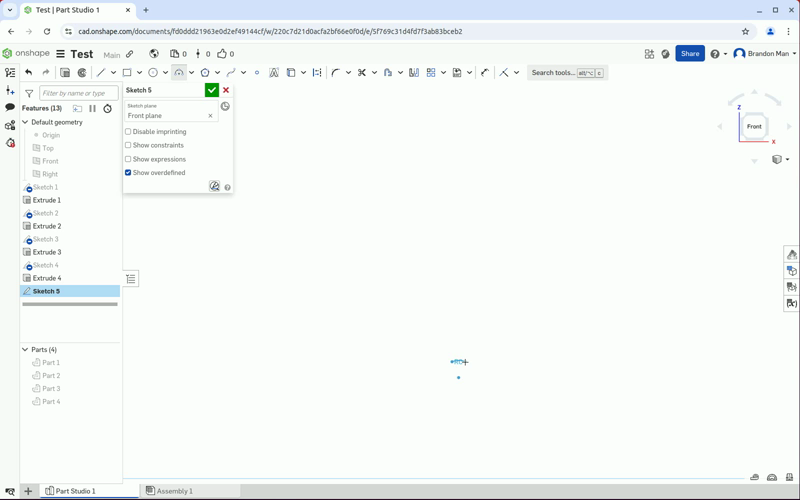
scroll(-6)
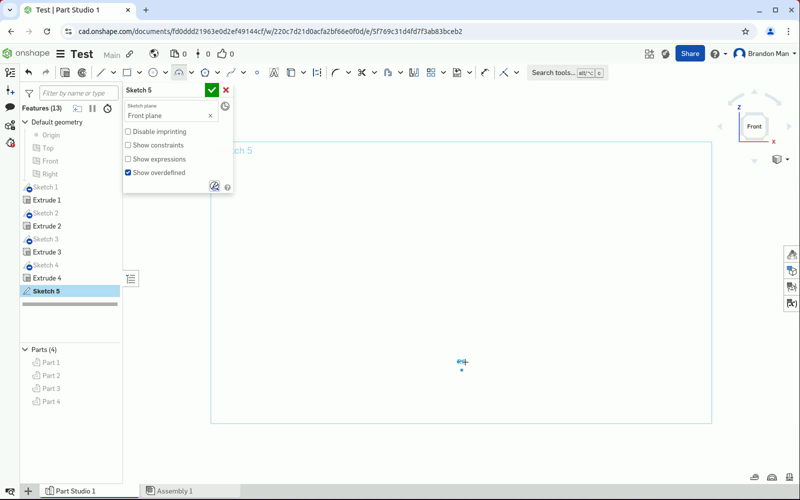
mouse_move(461, 364)
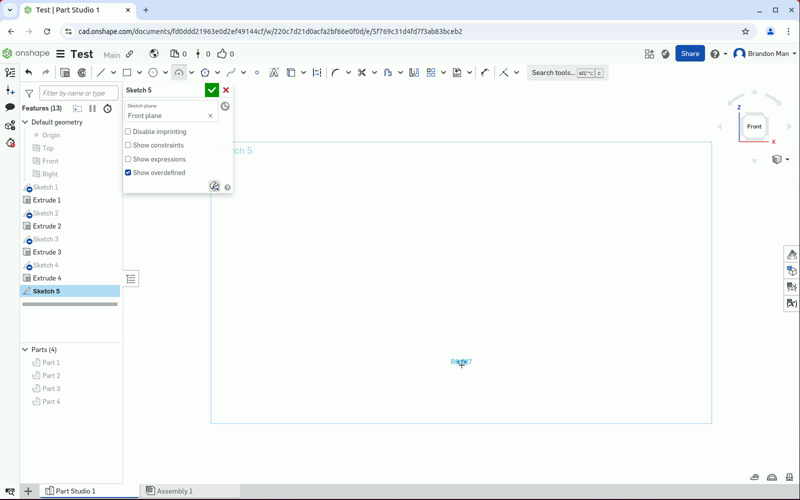
scroll(6)
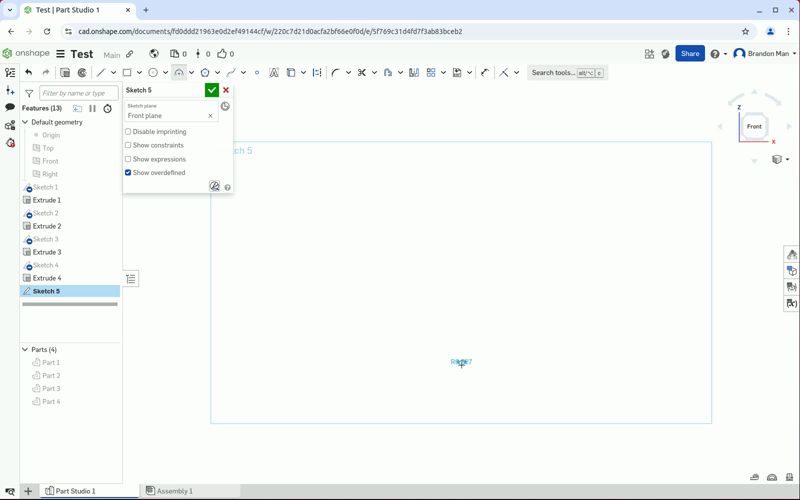
scroll(6)
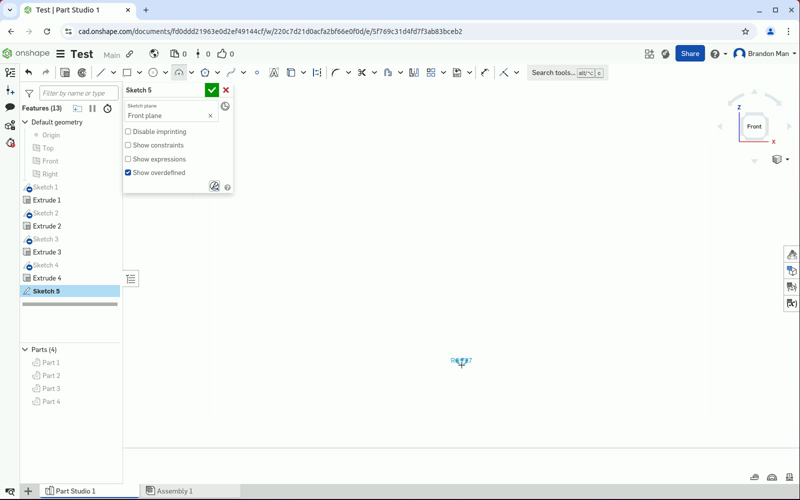
scroll(6)
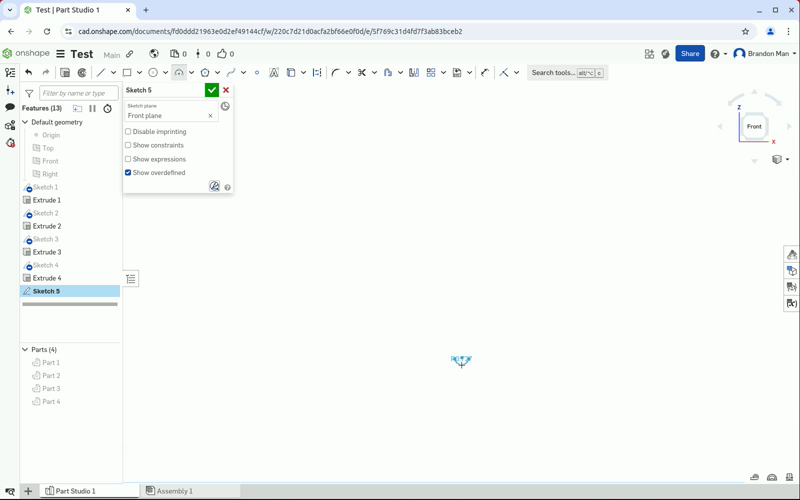
scroll(6)
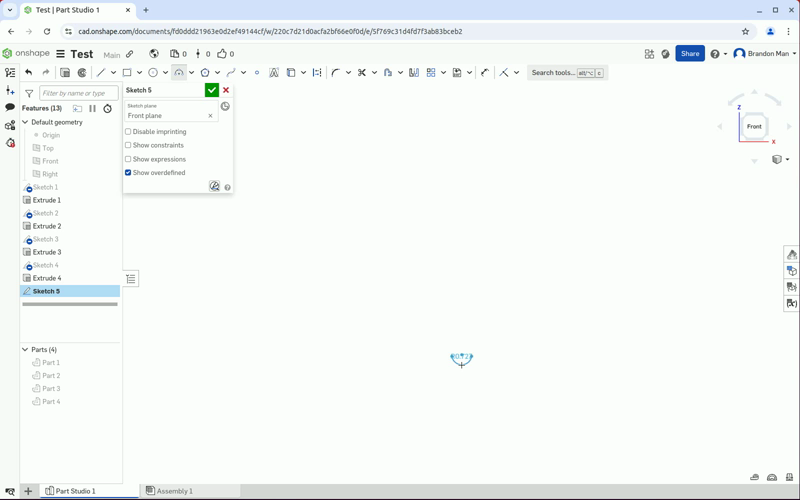
scroll(6)
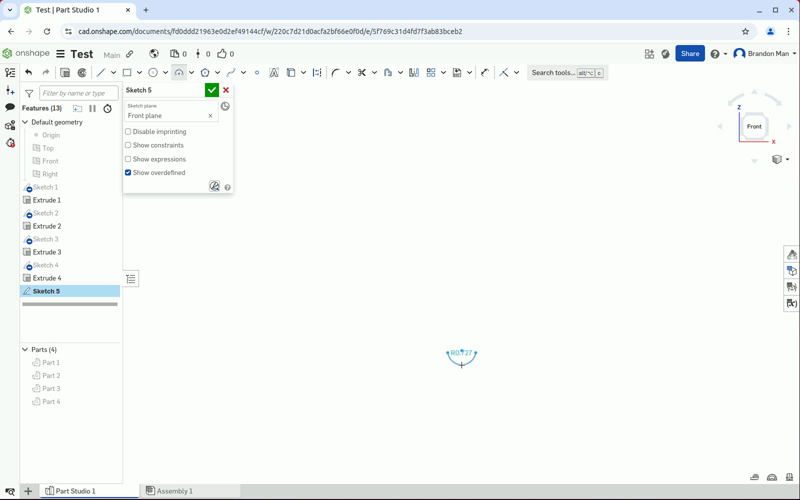
scroll(6)
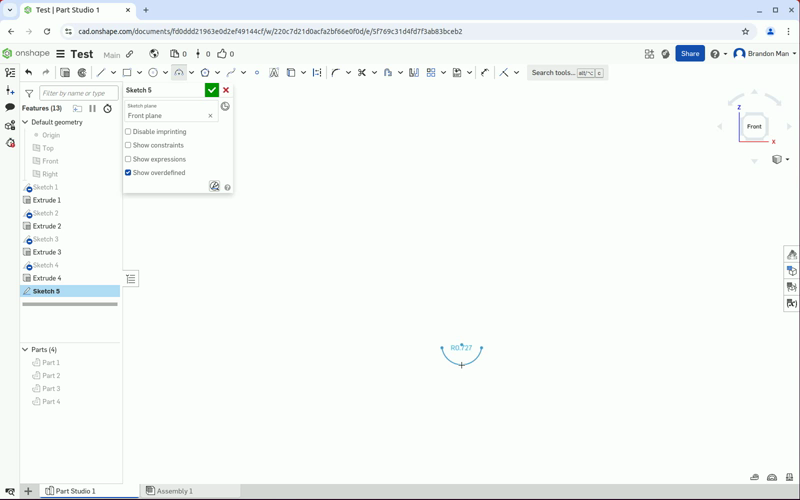
scroll(6)
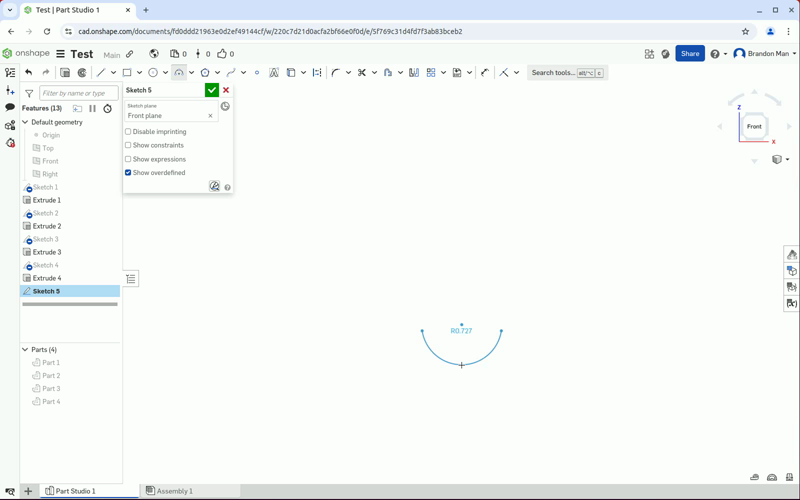
click(461, 364)
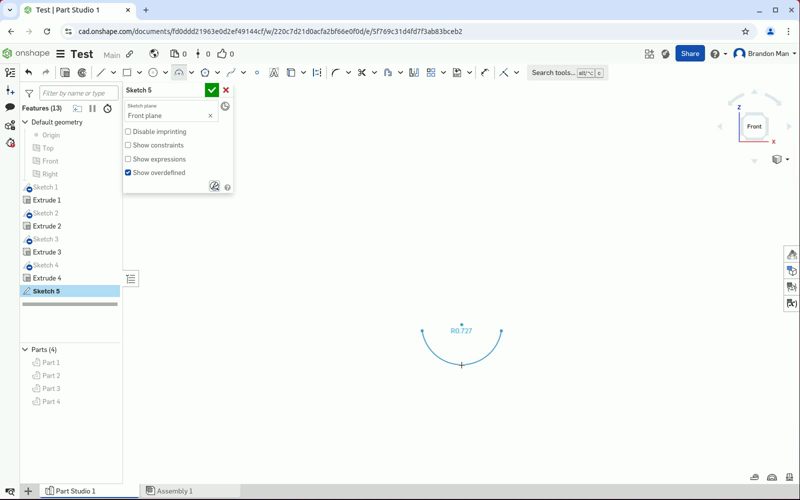
scroll(-6)
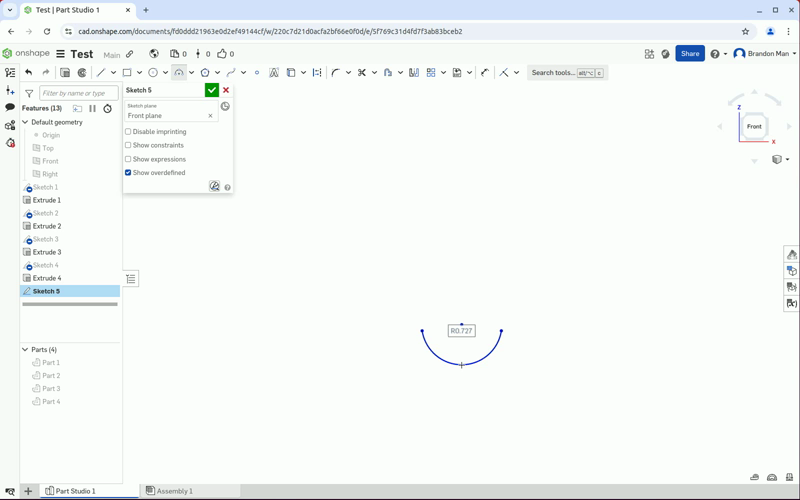
scroll(-6)
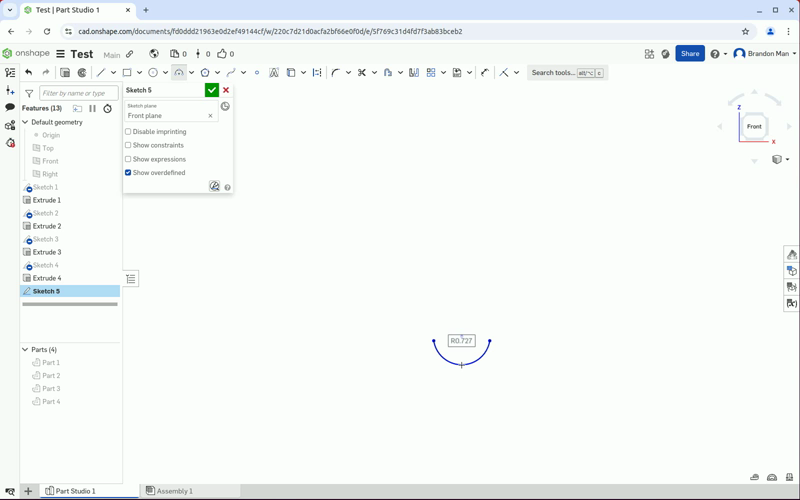
scroll(-6)
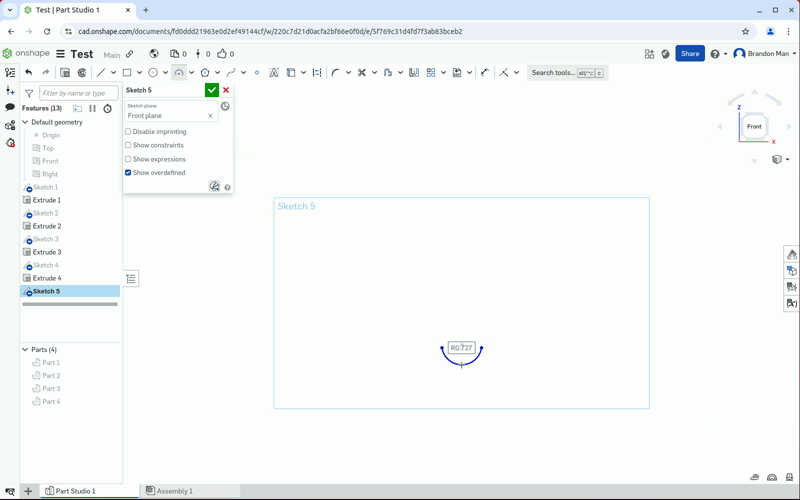
scroll(-6)
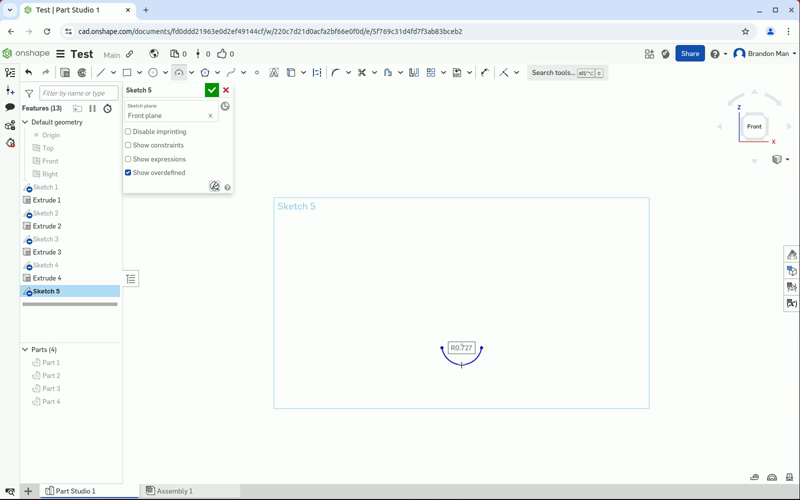
scroll(-6)
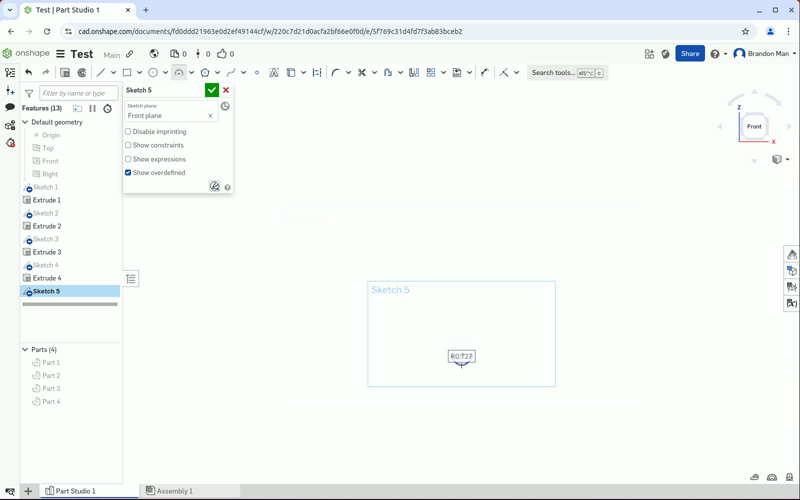
scroll(-6)
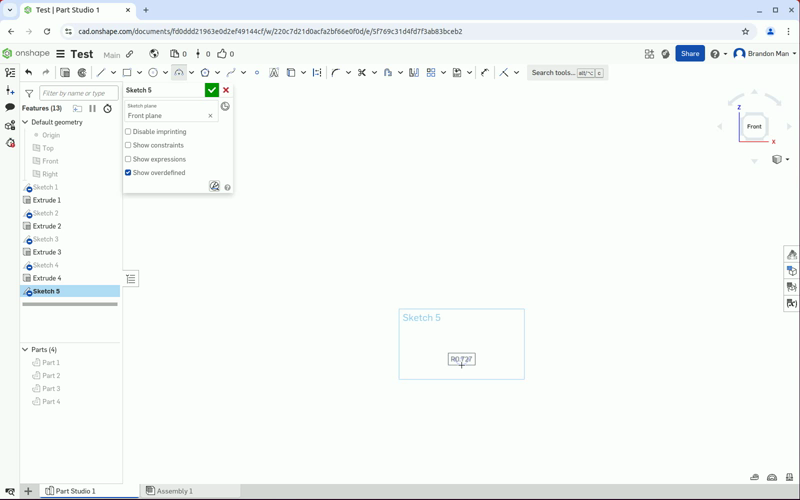
scroll(-6)
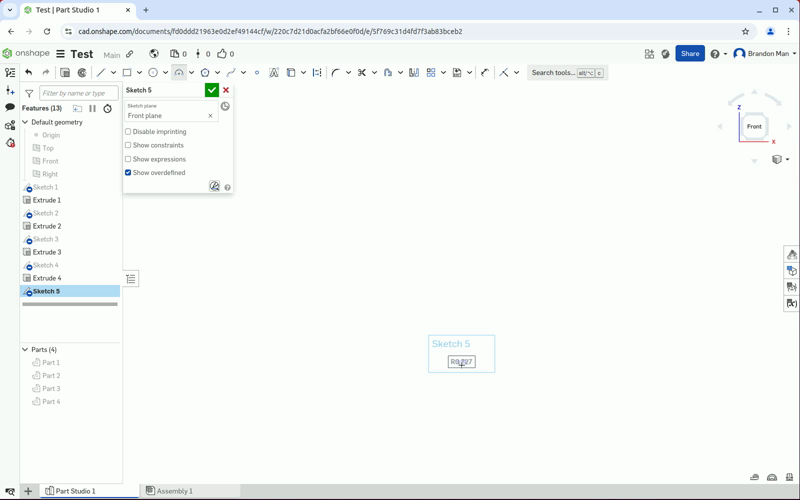
key_up(shift)
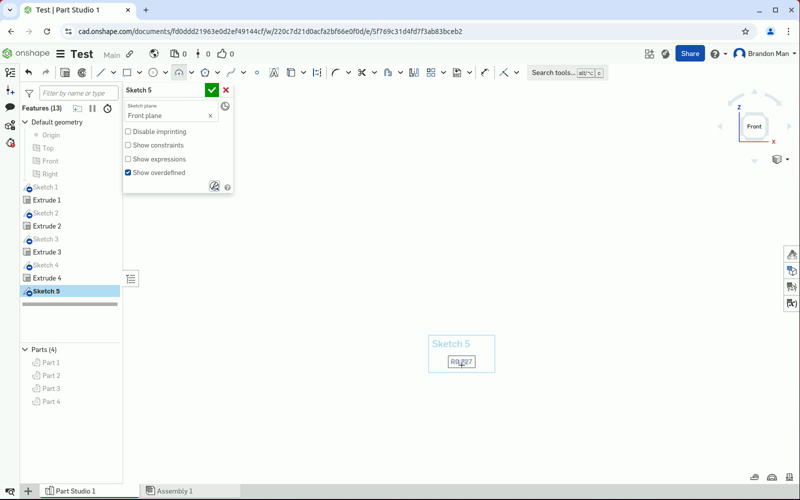
mouse_move(465, 361)
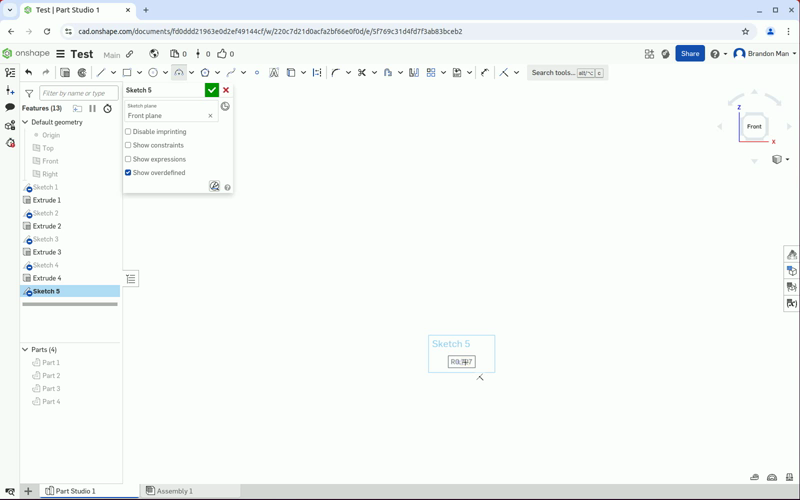
scroll(6)
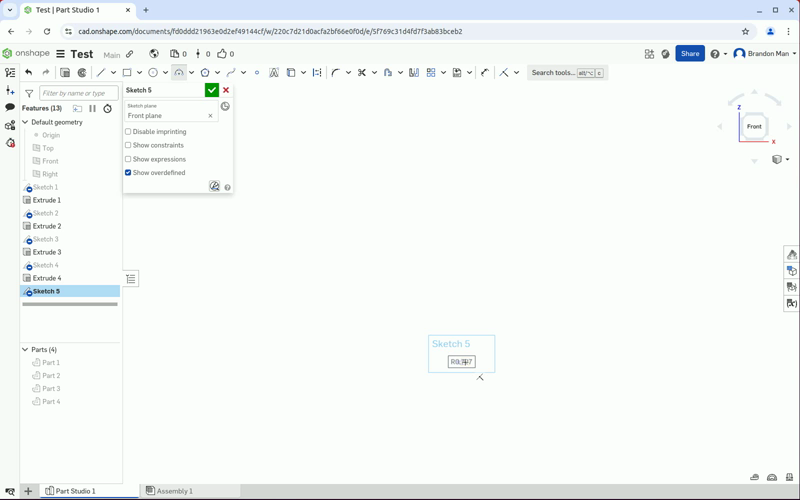
scroll(6)
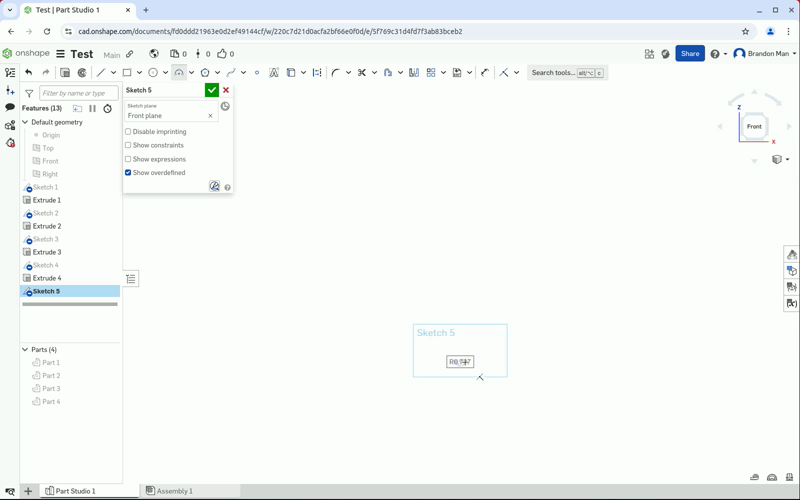
scroll(6)
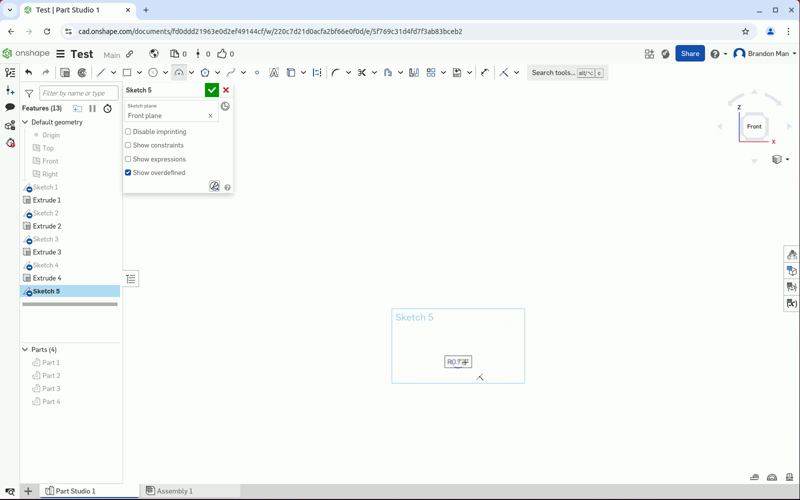
scroll(6)
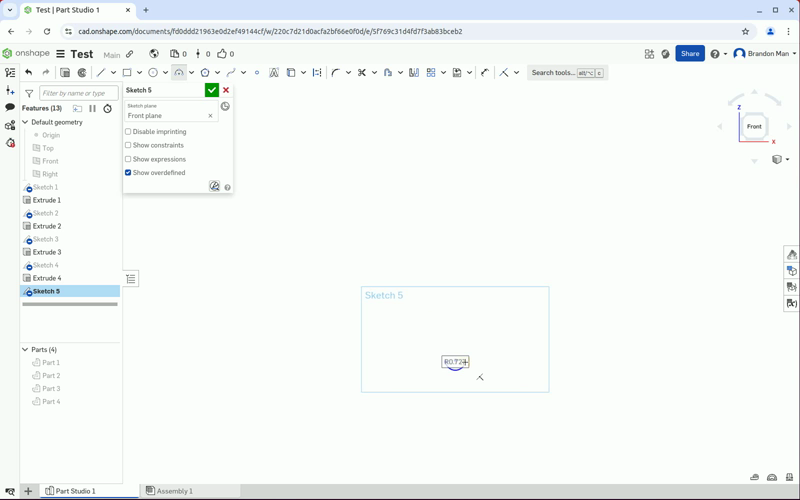
scroll(6)
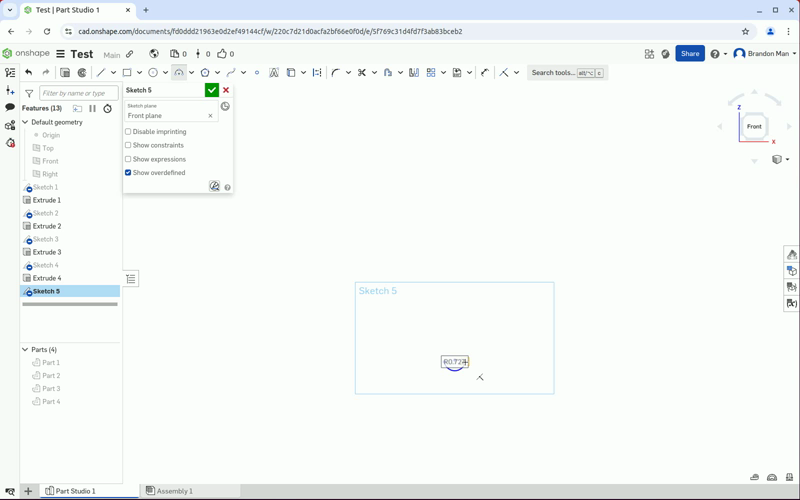
scroll(6)
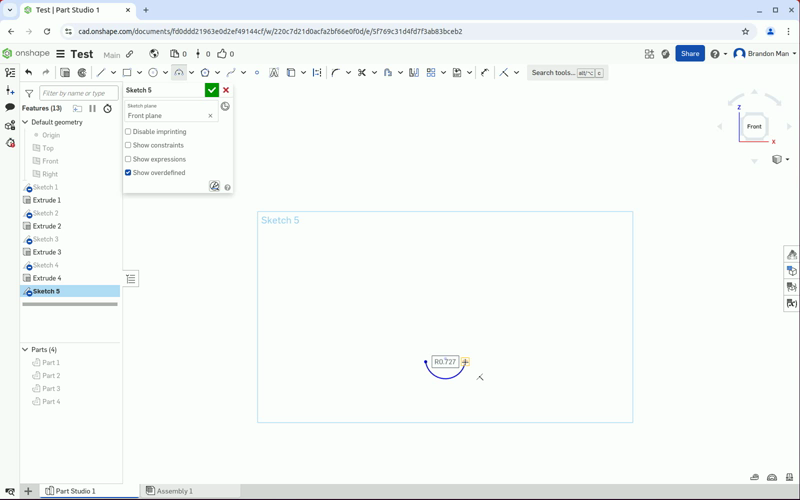
scroll(6)
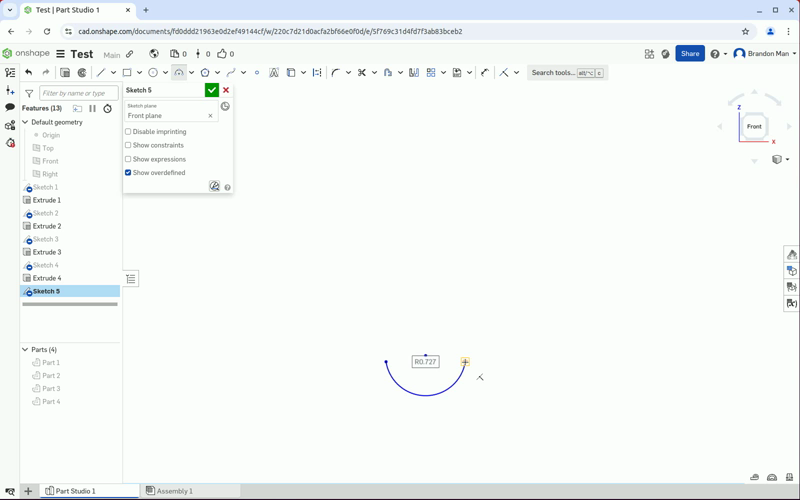
click(465, 361)
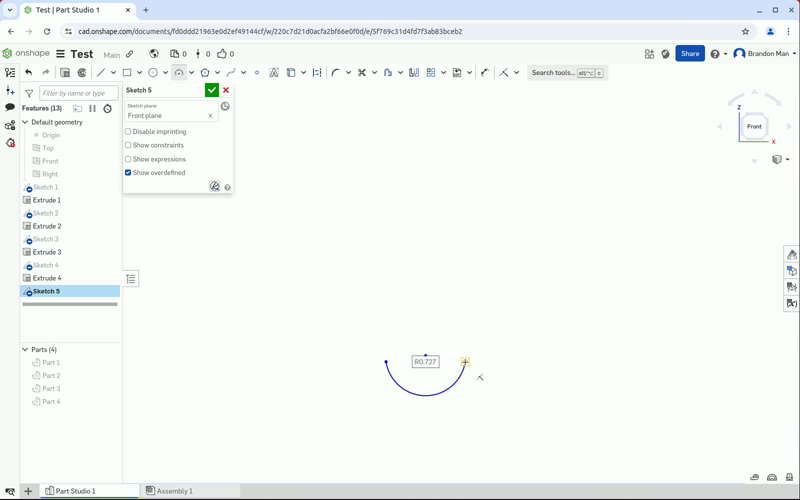
scroll(-6)
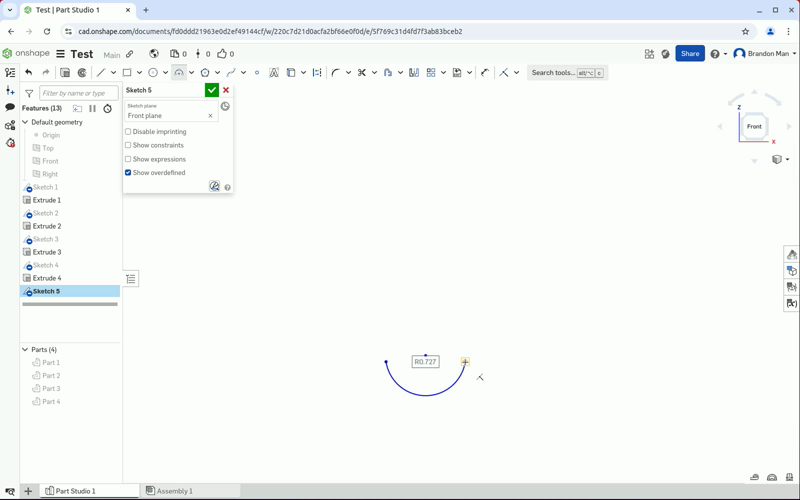
scroll(-6)
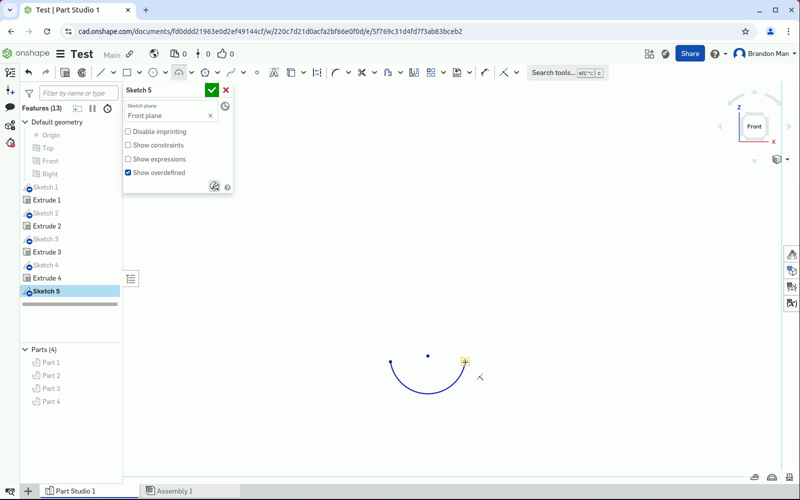
scroll(-6)
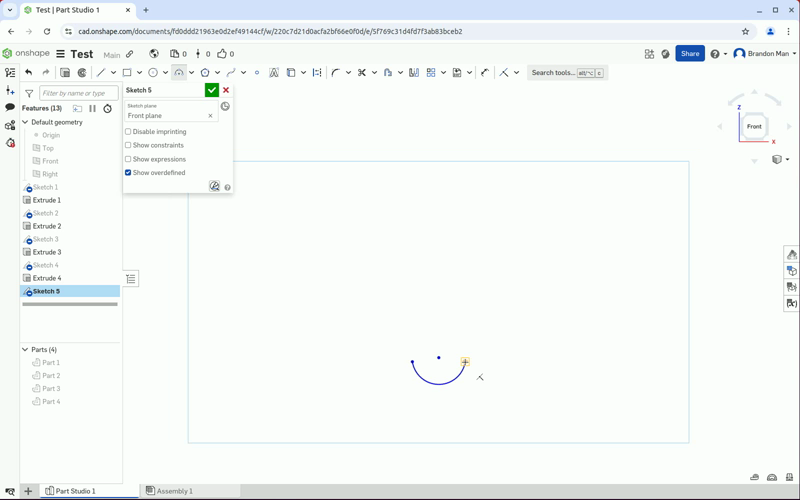
scroll(-6)
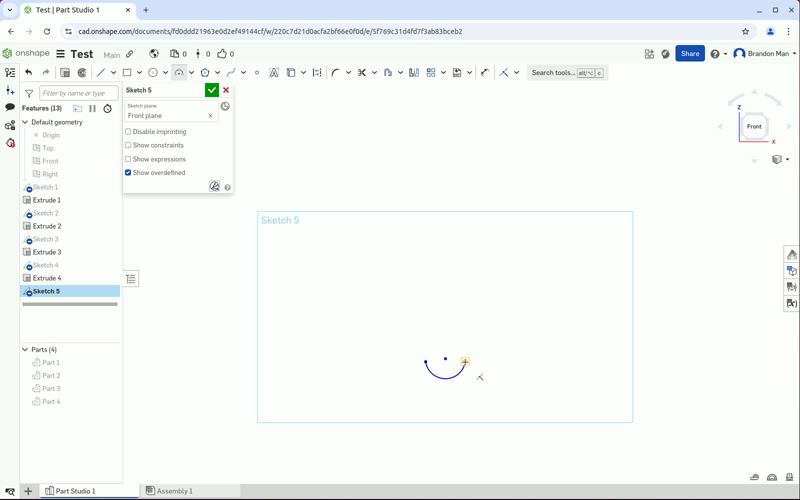
scroll(-6)
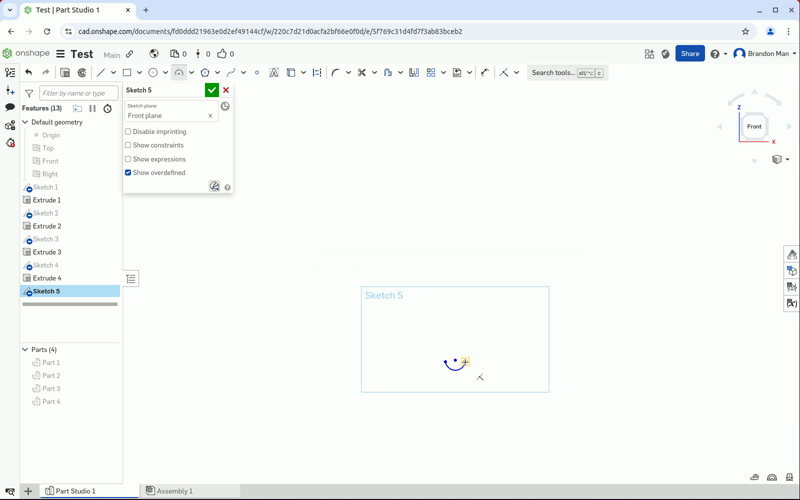
scroll(-6)
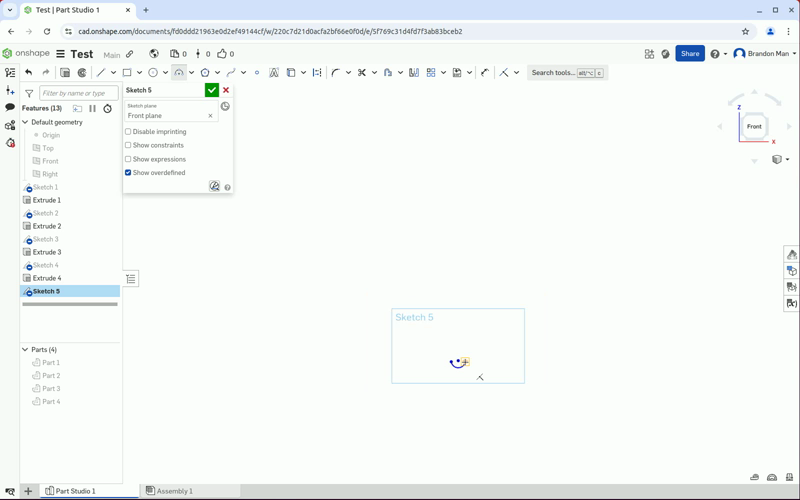
scroll(-6)
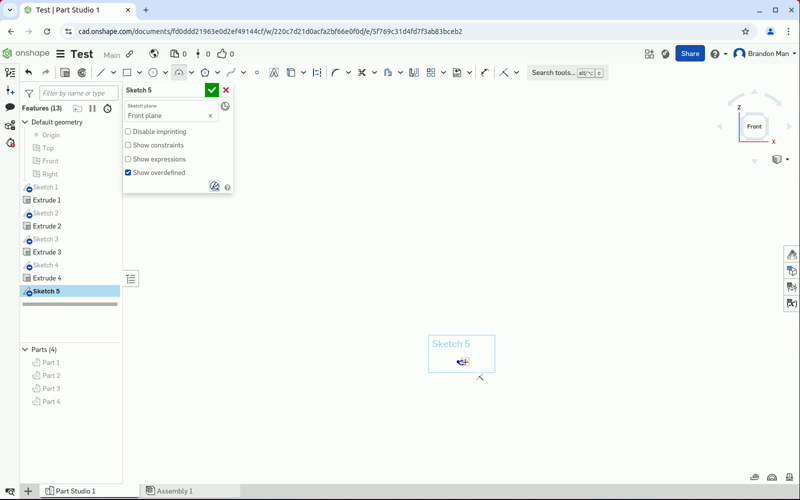
mouse_move(458, 361)
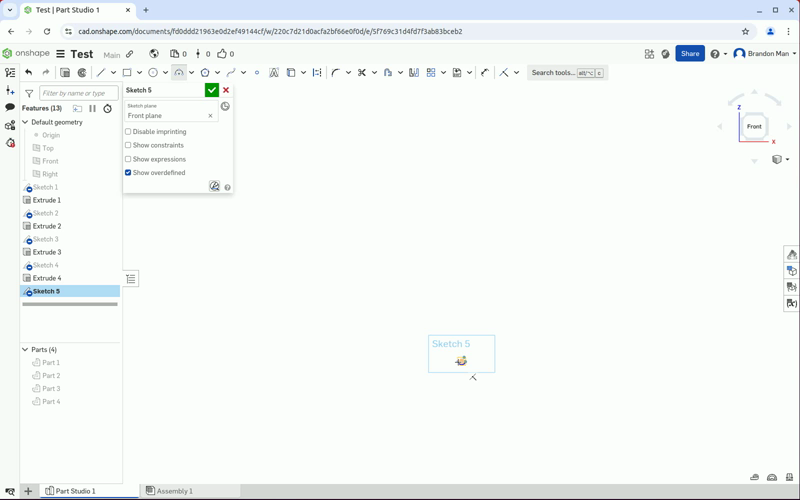
scroll(6)
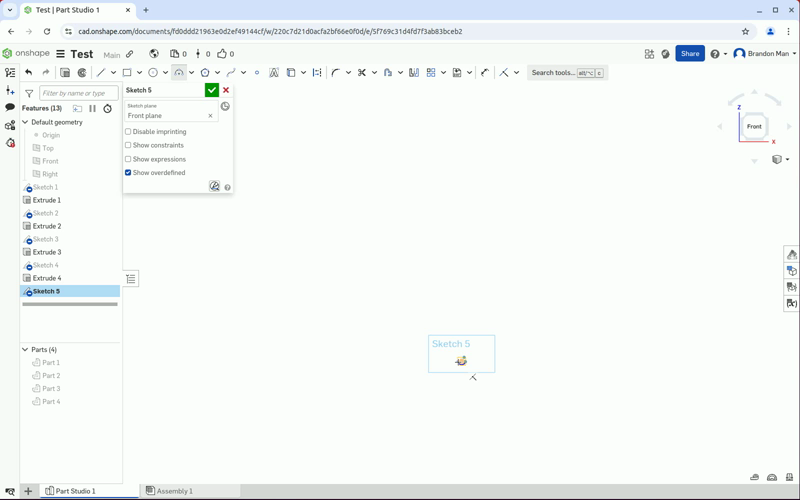
scroll(6)
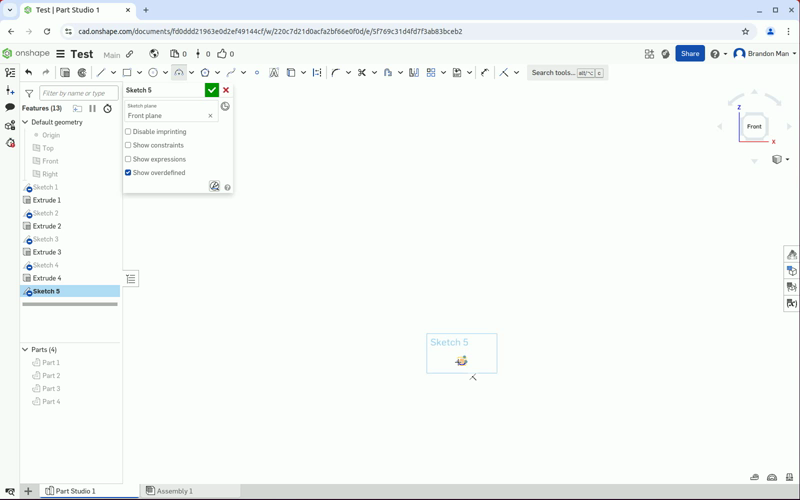
scroll(6)
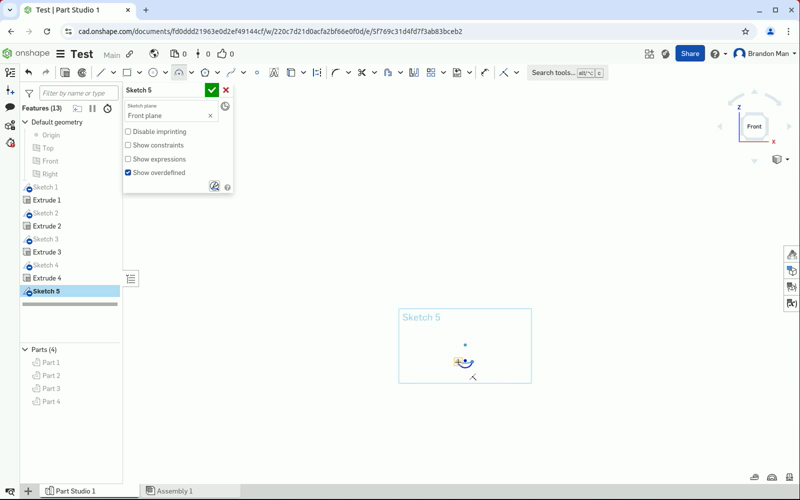
scroll(6)
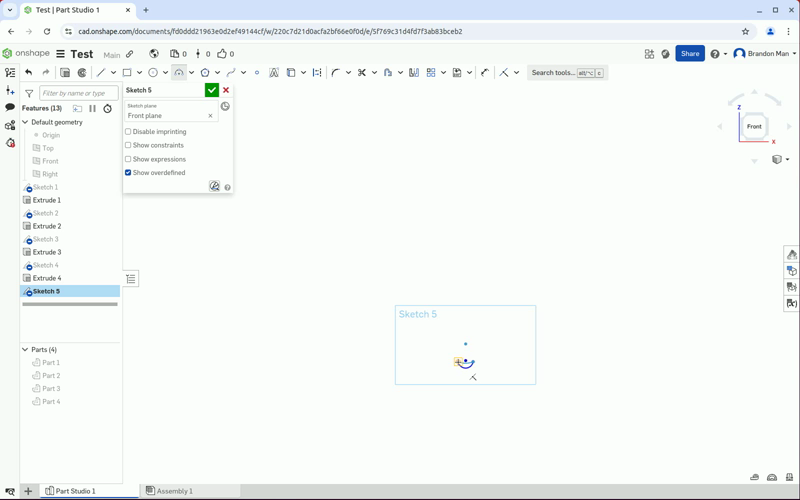
scroll(6)
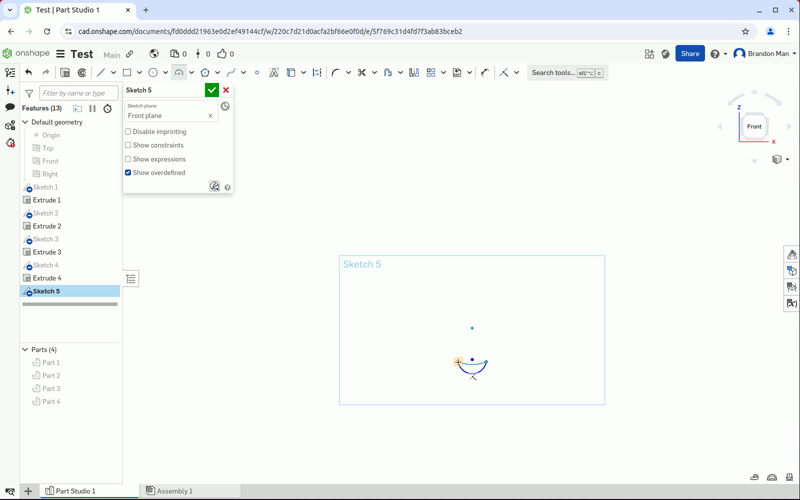
scroll(6)
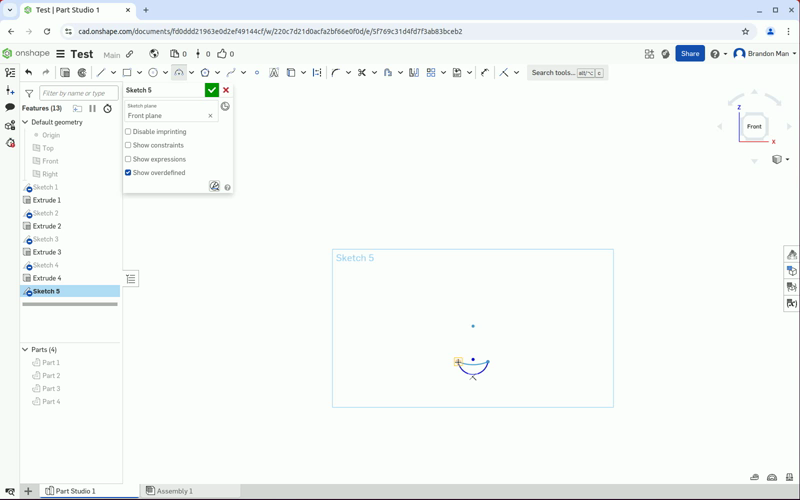
scroll(6)
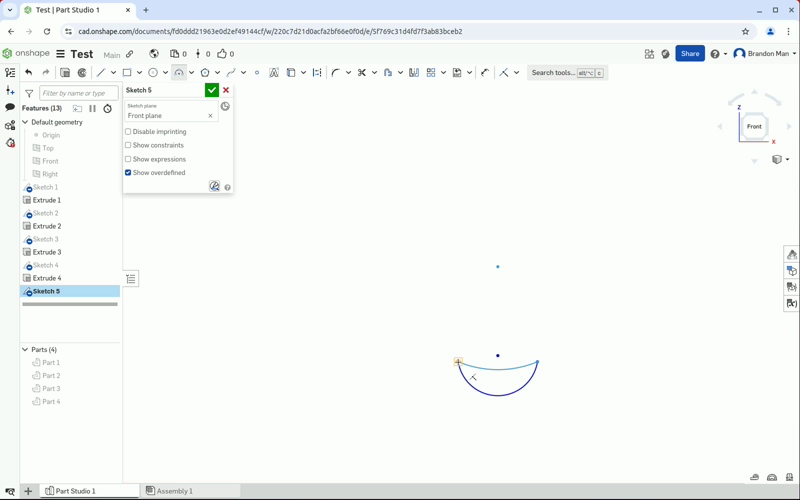
click(458, 361)
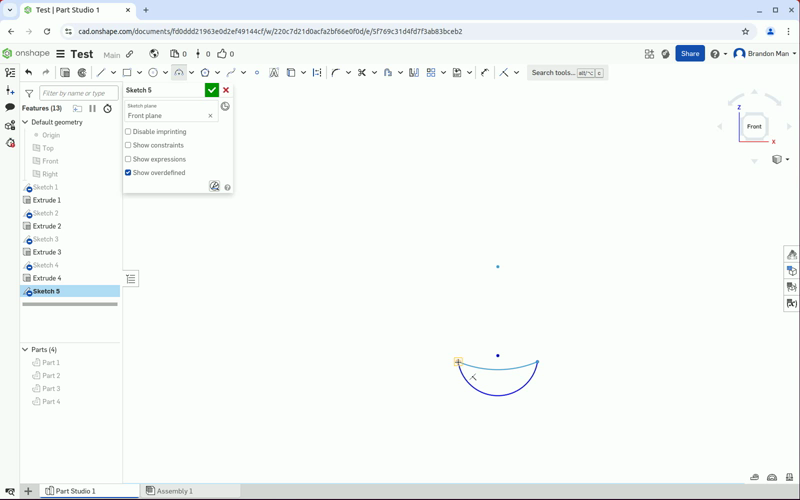
scroll(-6)
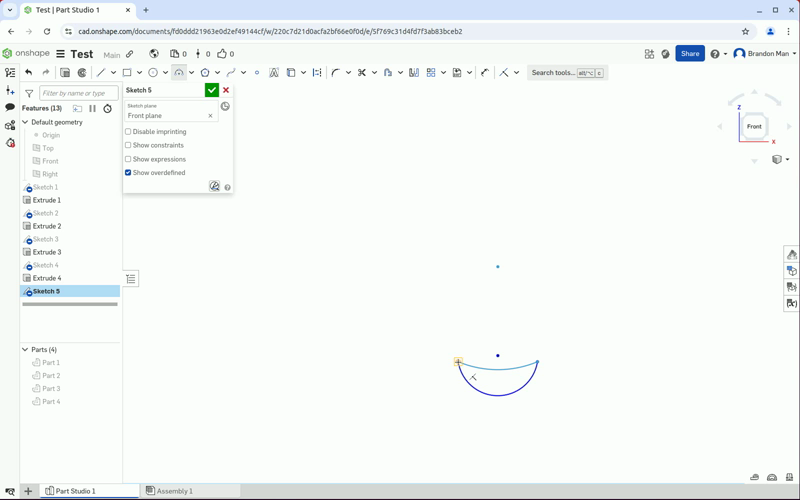
scroll(-6)
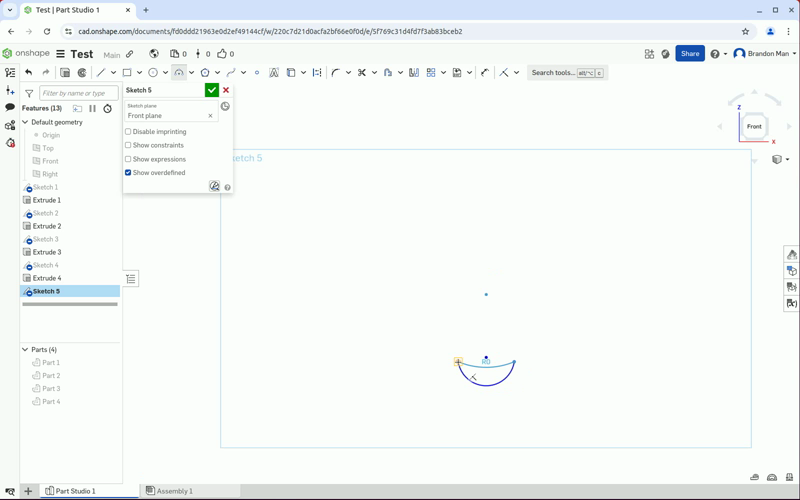
scroll(-6)
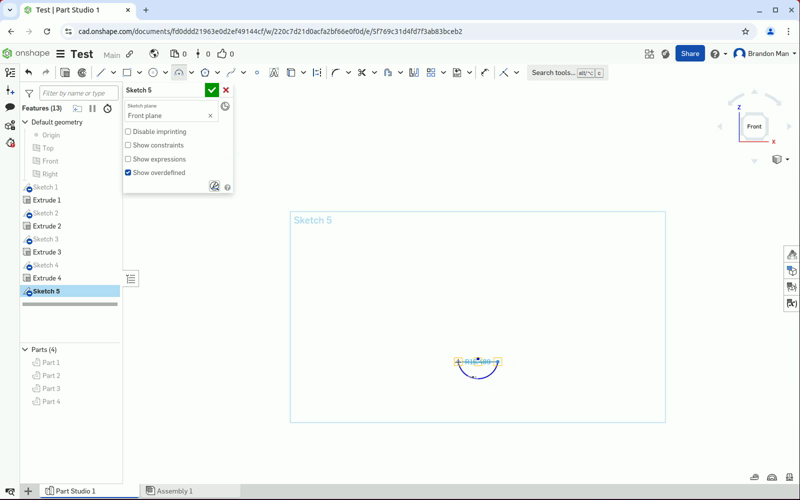
scroll(-6)
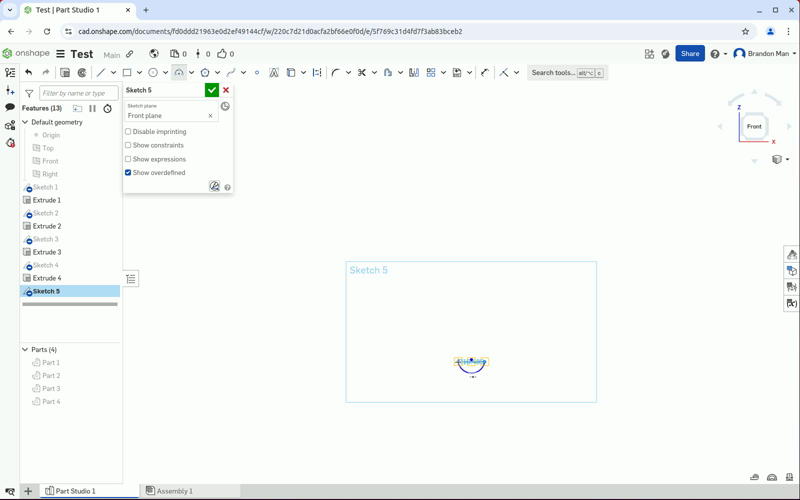
scroll(-6)
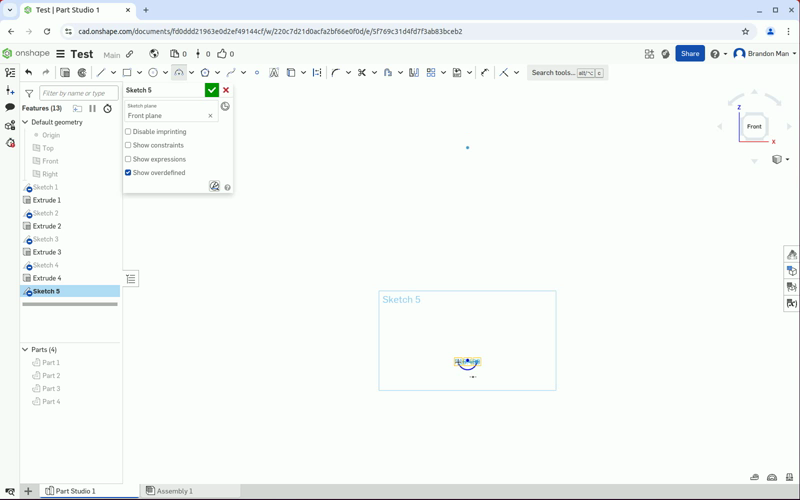
scroll(-6)
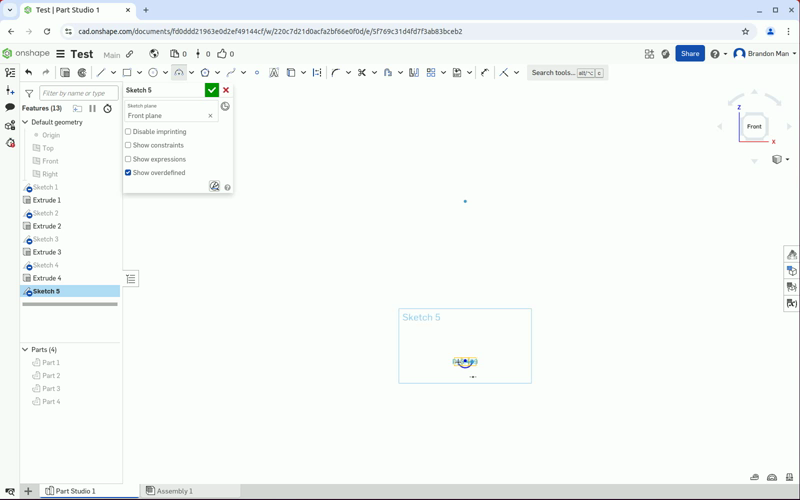
scroll(-6)
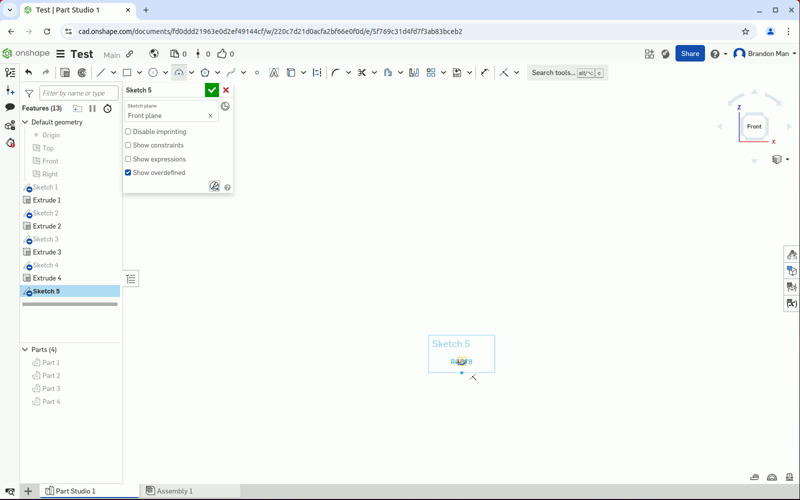
key_down(shift)
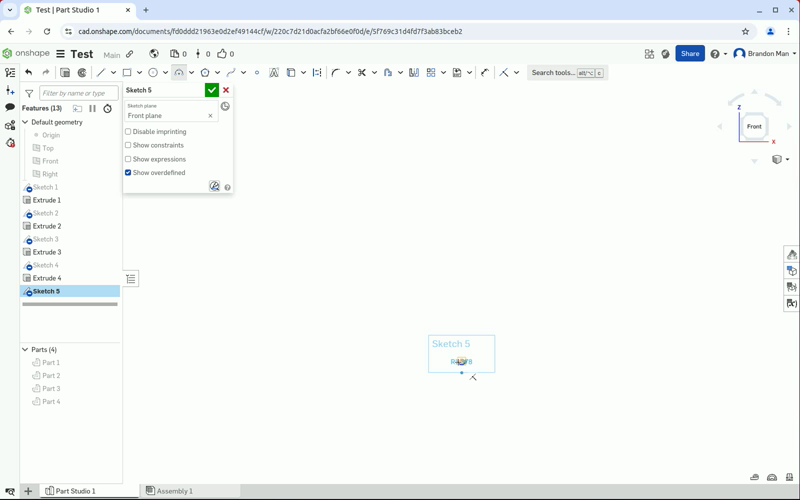
mouse_move(461, 362)
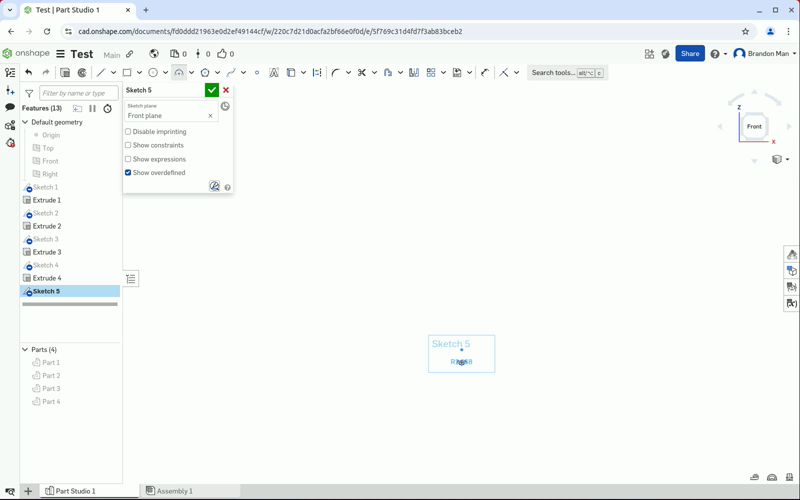
scroll(6)
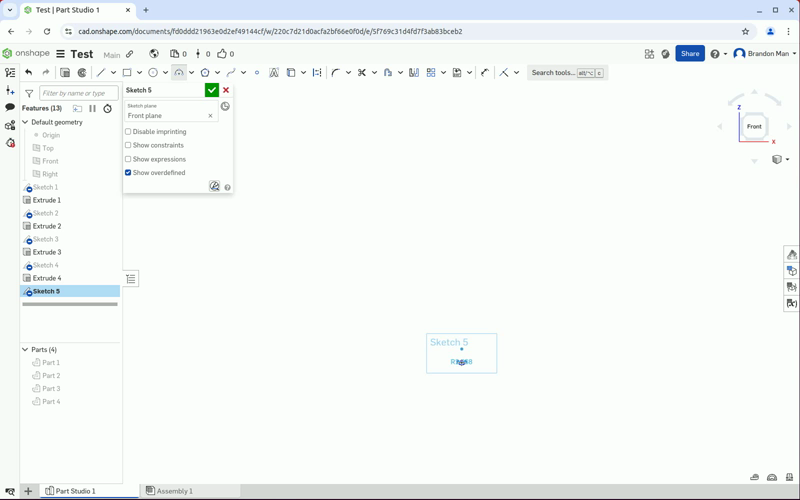
scroll(6)
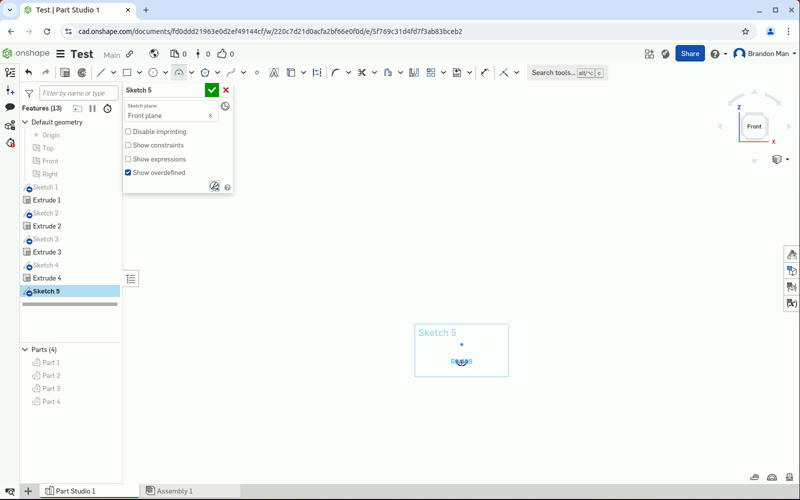
scroll(6)
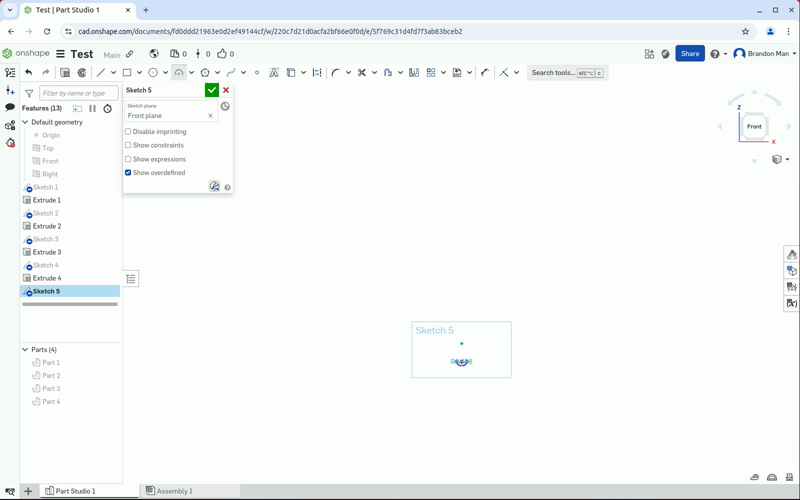
scroll(6)
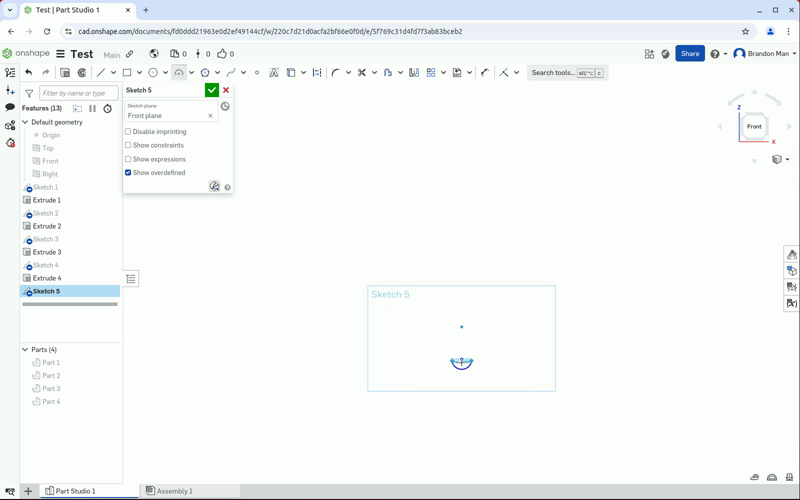
scroll(6)
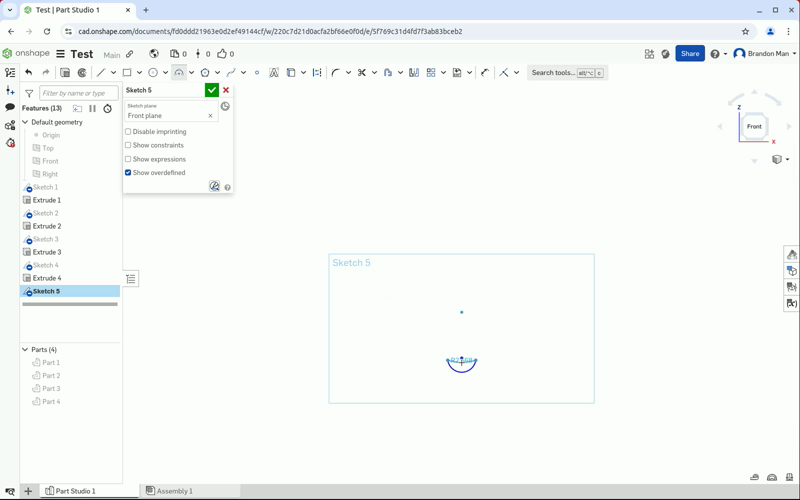
scroll(6)
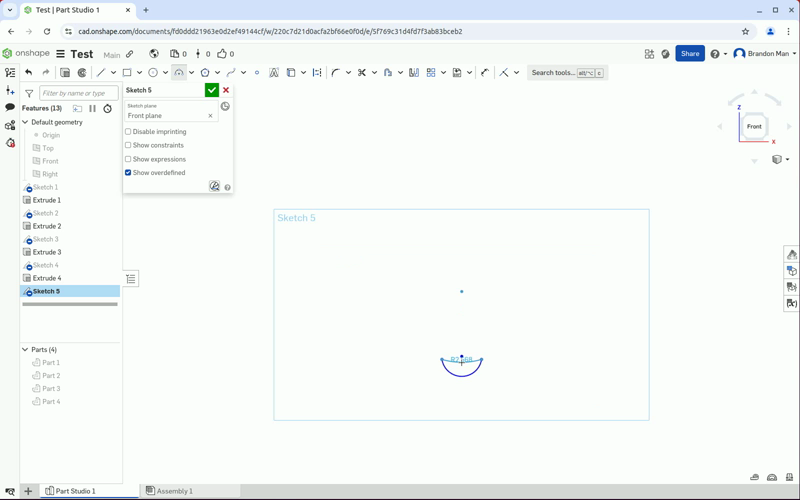
scroll(6)
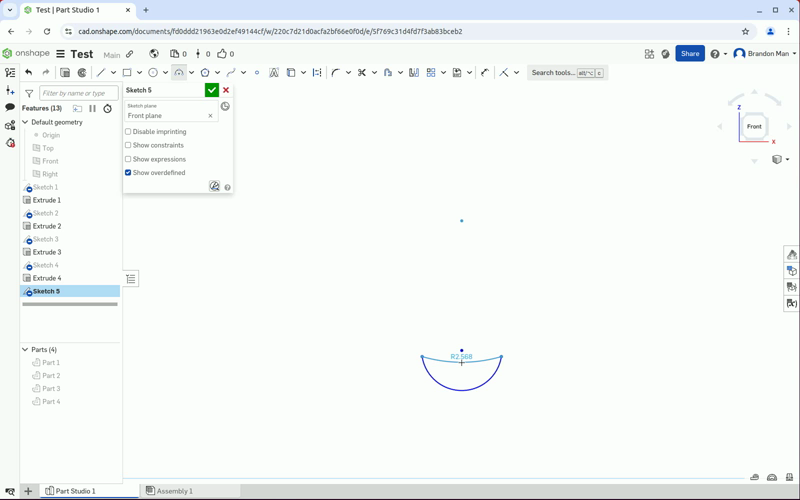
click(461, 362)
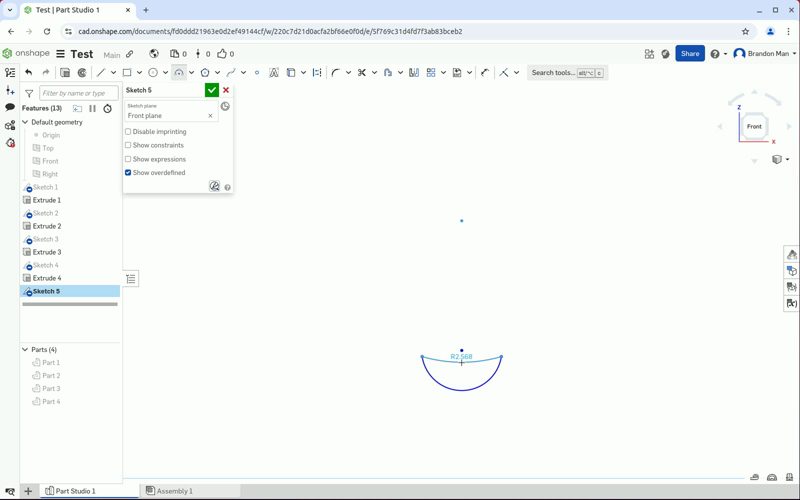
scroll(-6)
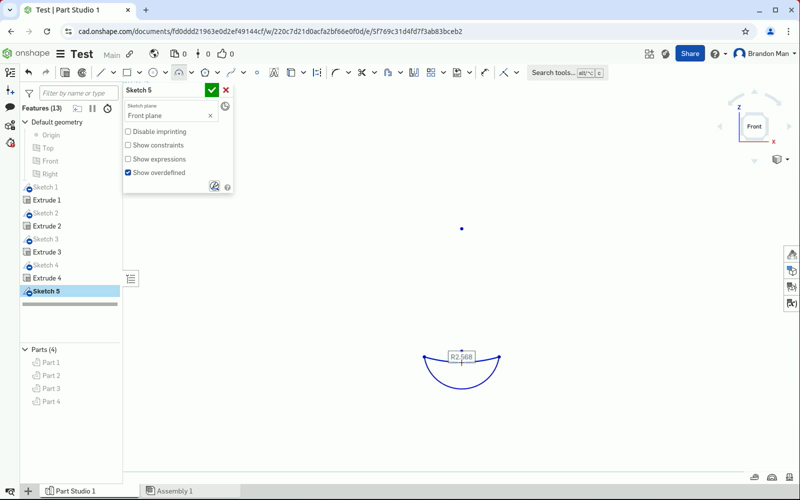
scroll(-6)
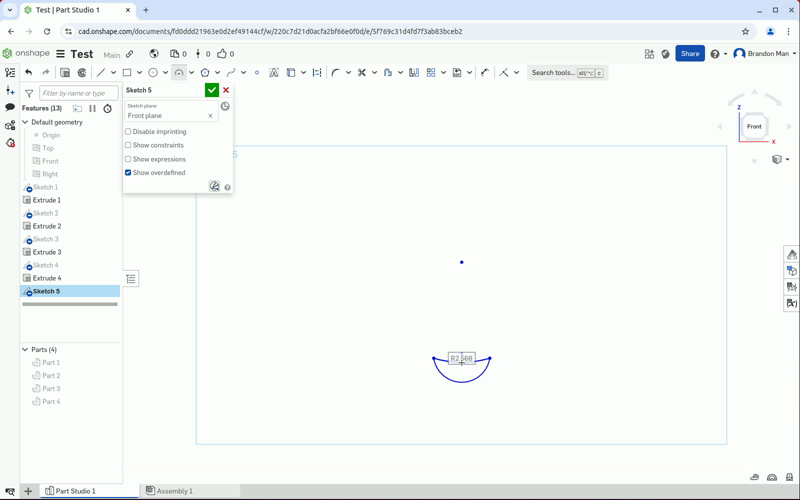
scroll(-6)
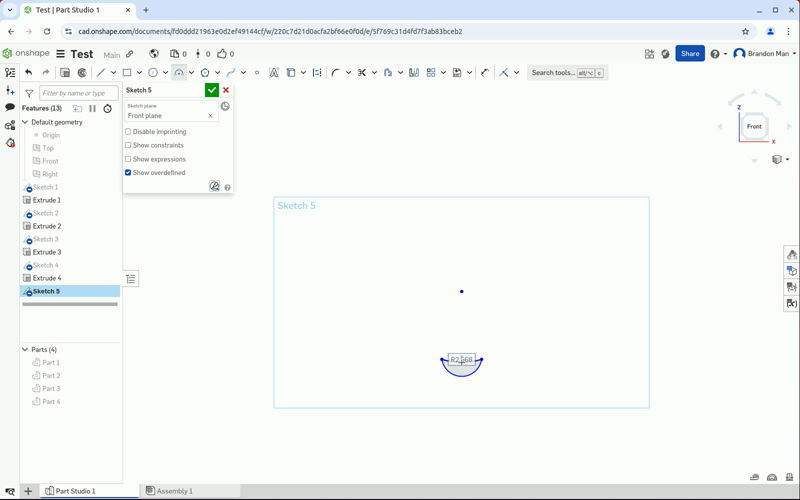
scroll(-6)
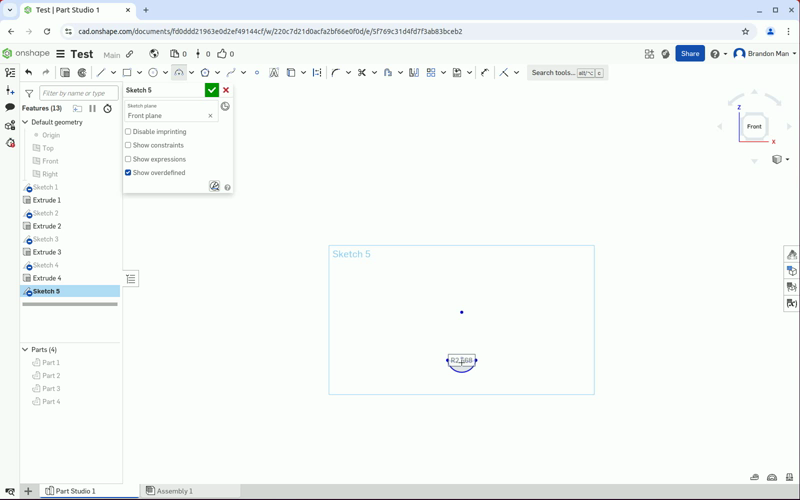
scroll(-6)
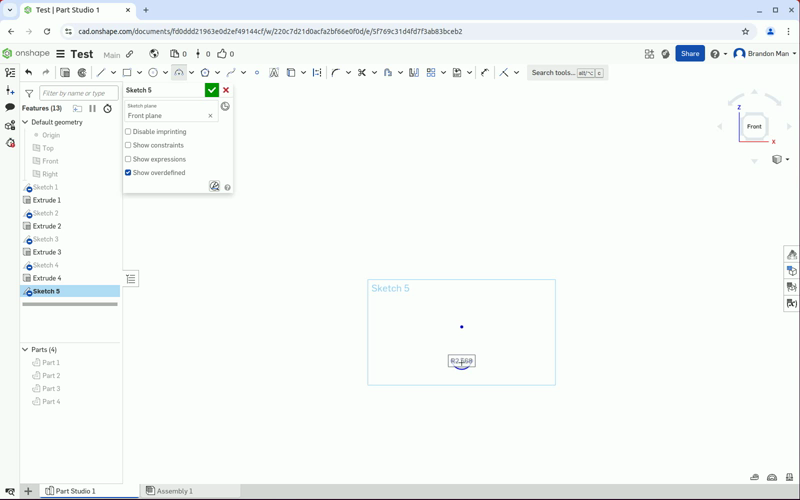
scroll(-6)
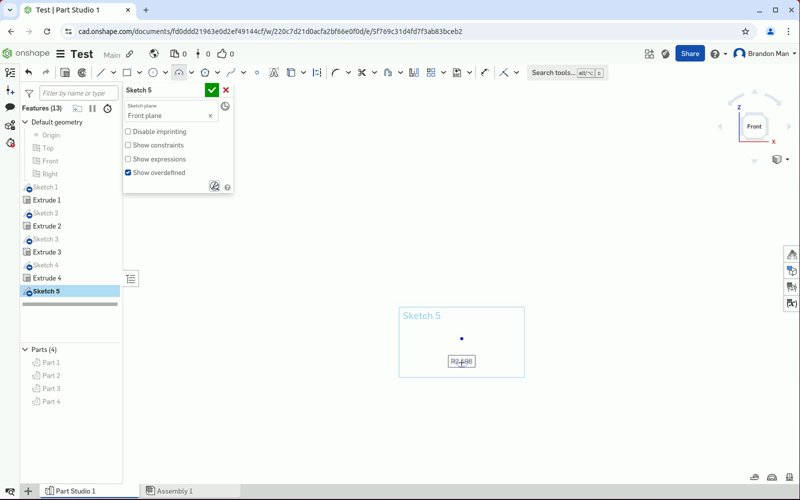
scroll(-6)
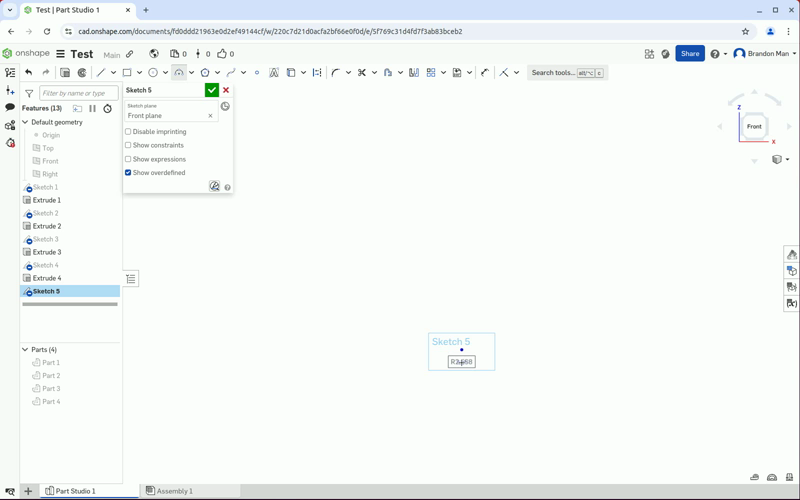
key_up(shift)
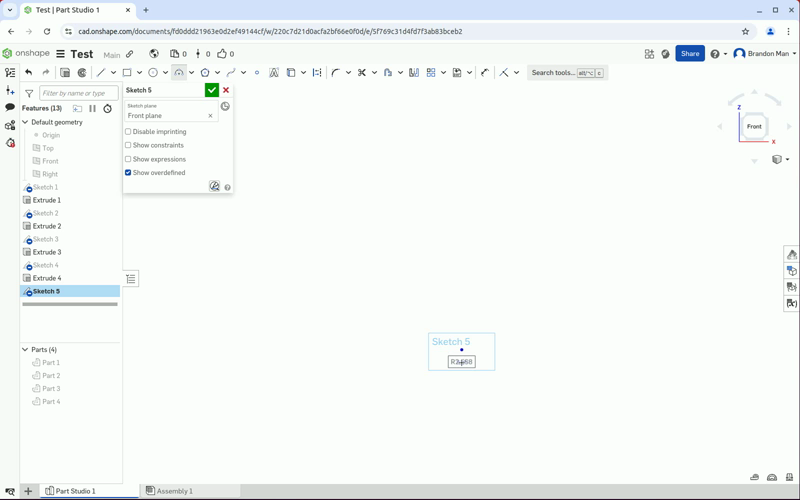
key(esc)
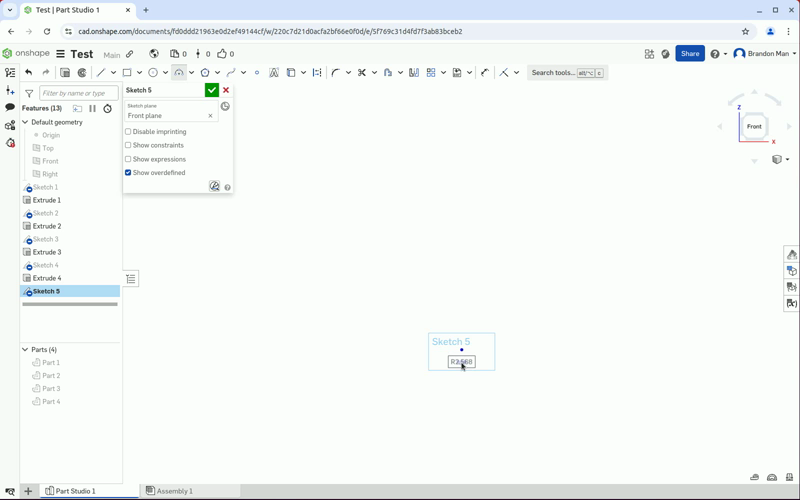
mouse_move(460, 362)
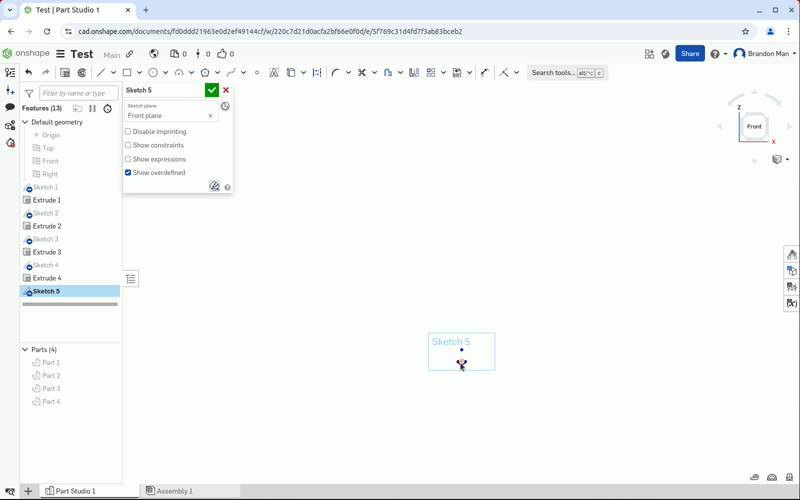
scroll(6)
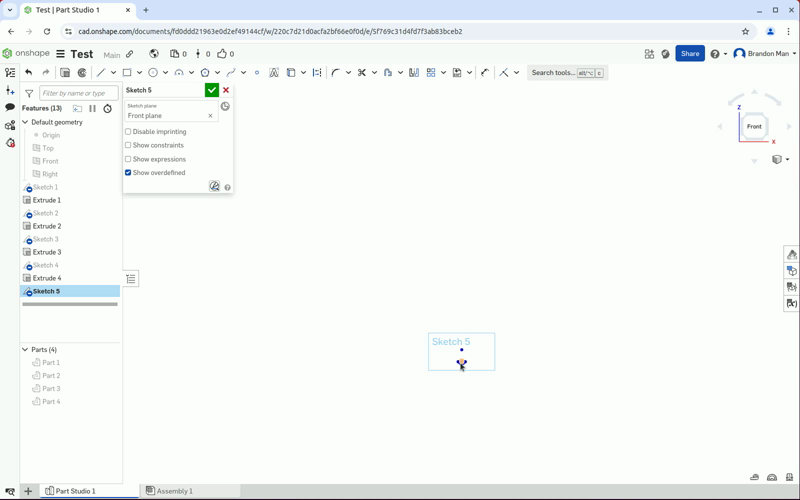
scroll(6)
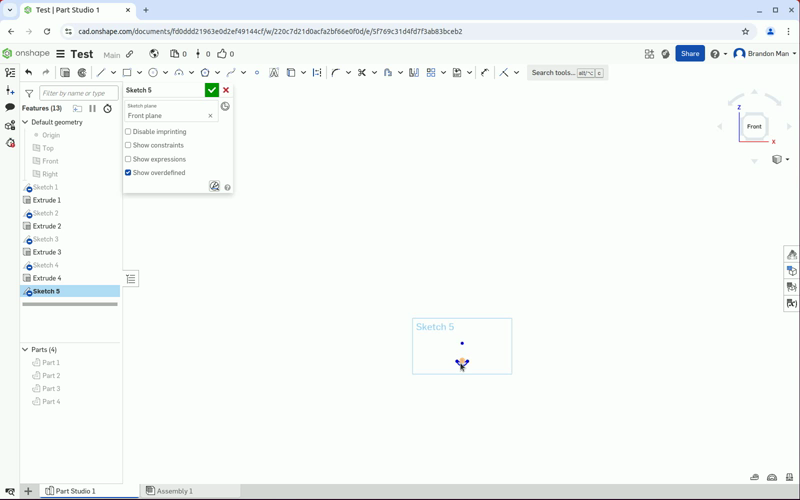
scroll(6)
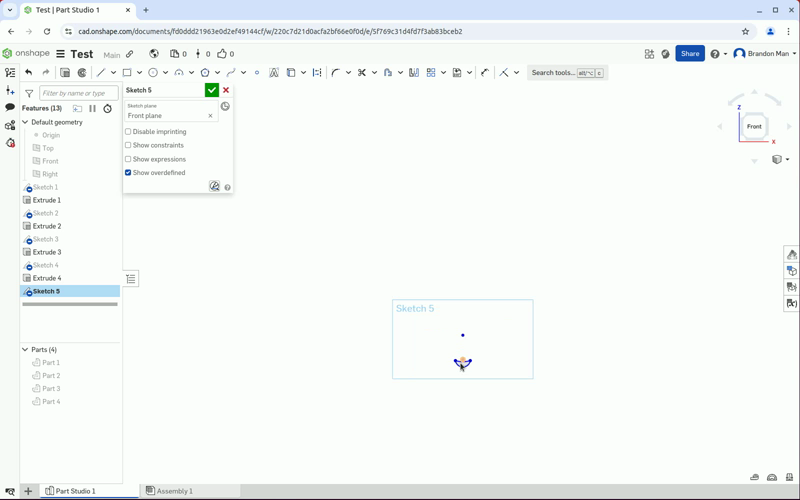
scroll(6)
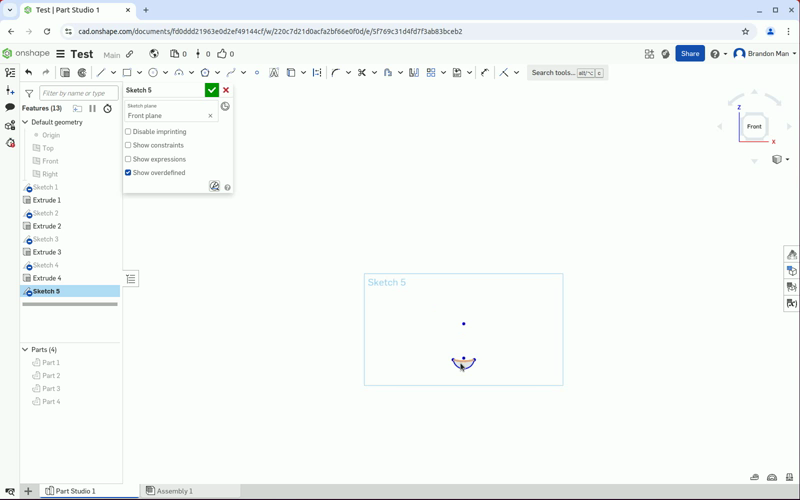
scroll(6)
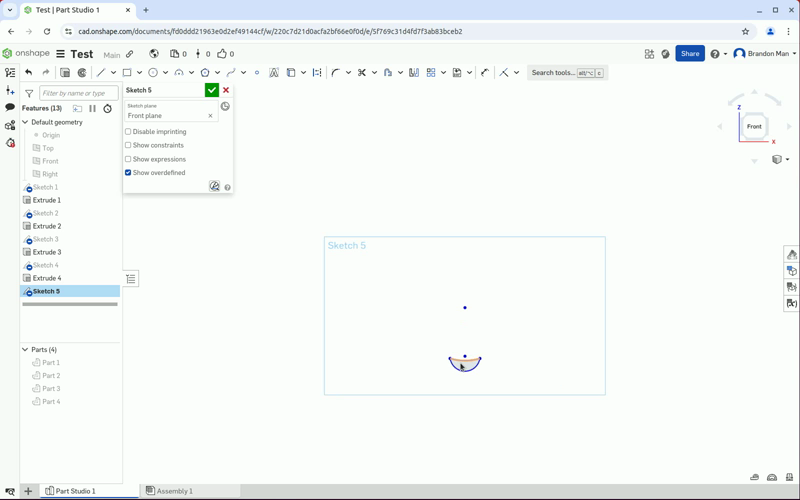
scroll(6)
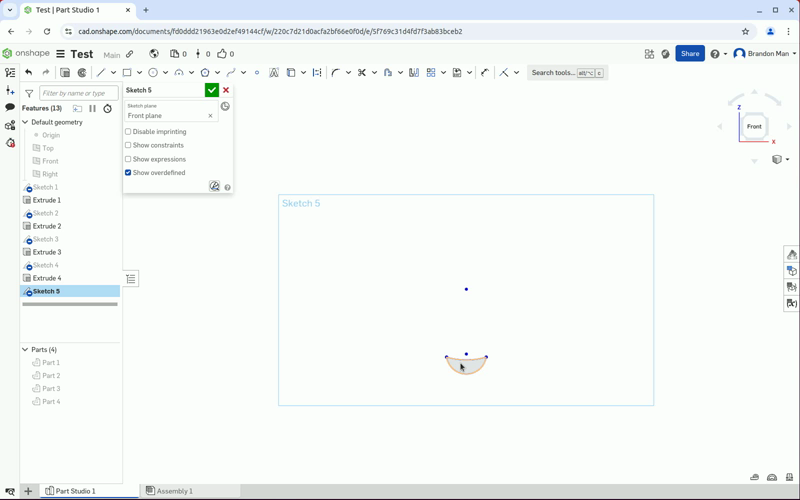
scroll(6)
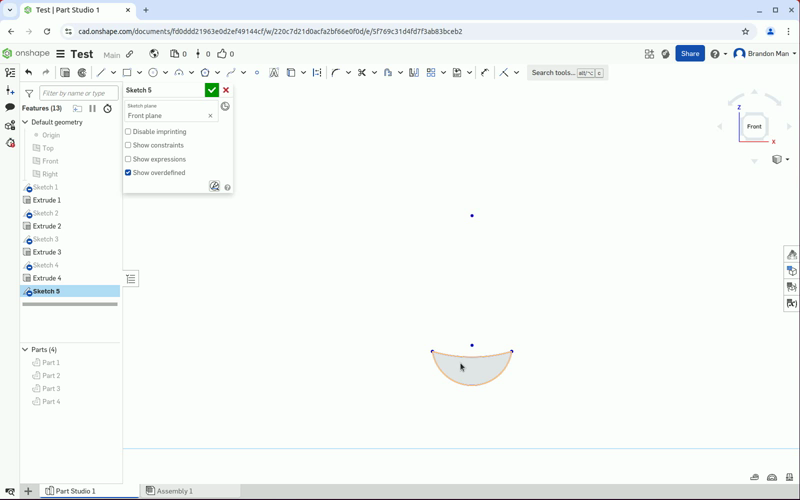
click(460, 362)
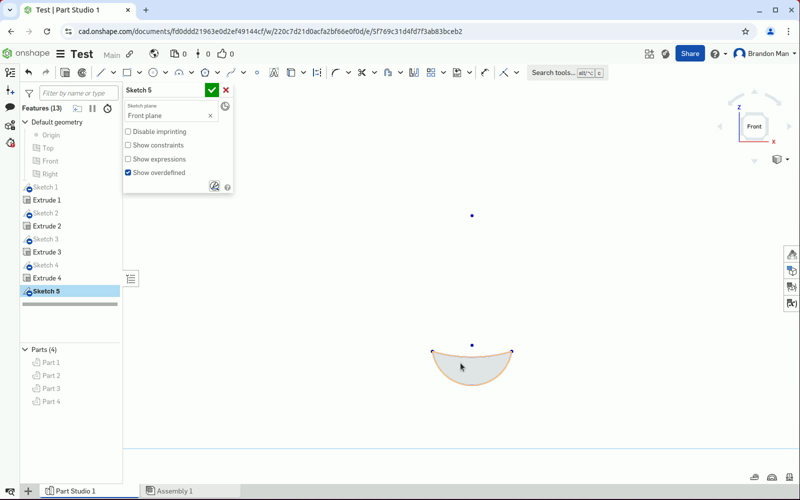
scroll(-6)
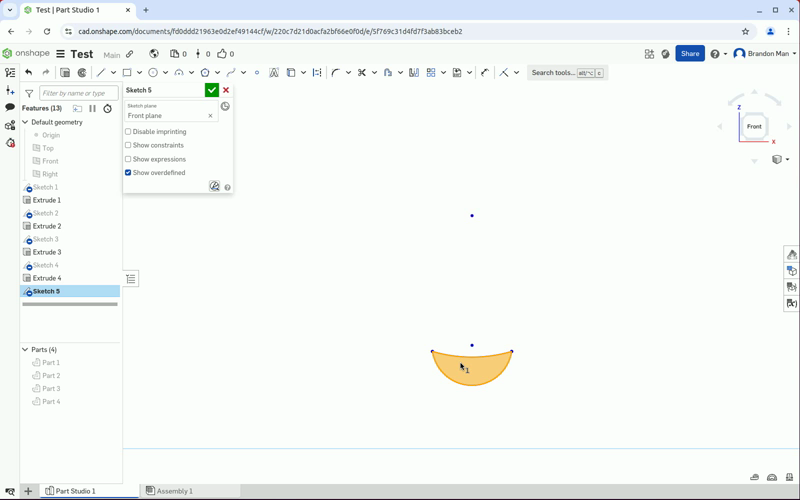
scroll(-6)
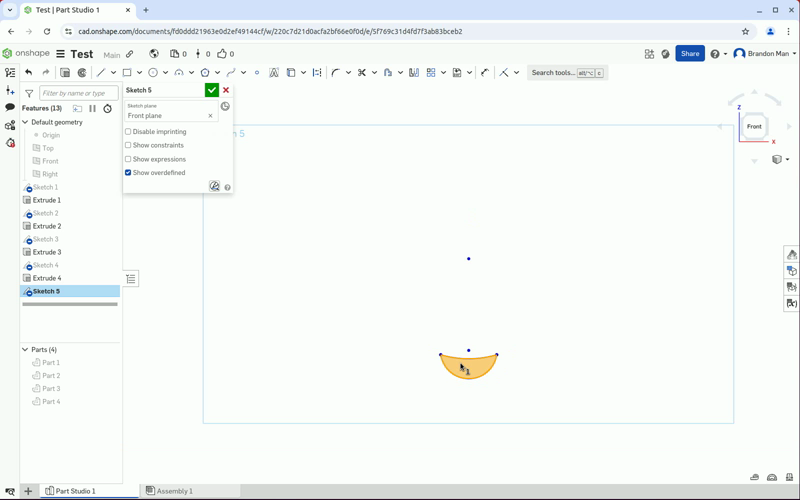
scroll(-6)
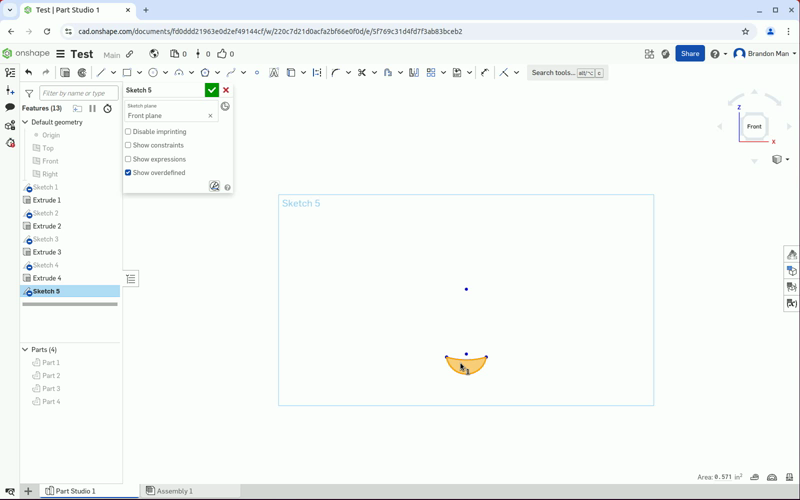
scroll(-6)
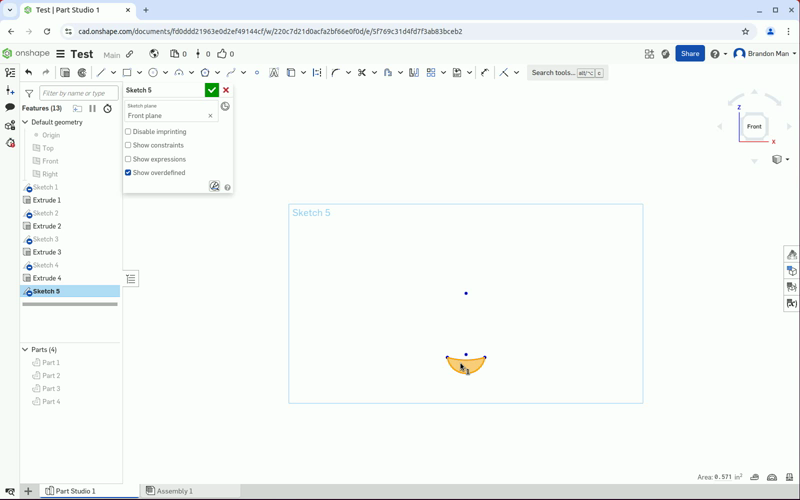
scroll(-6)
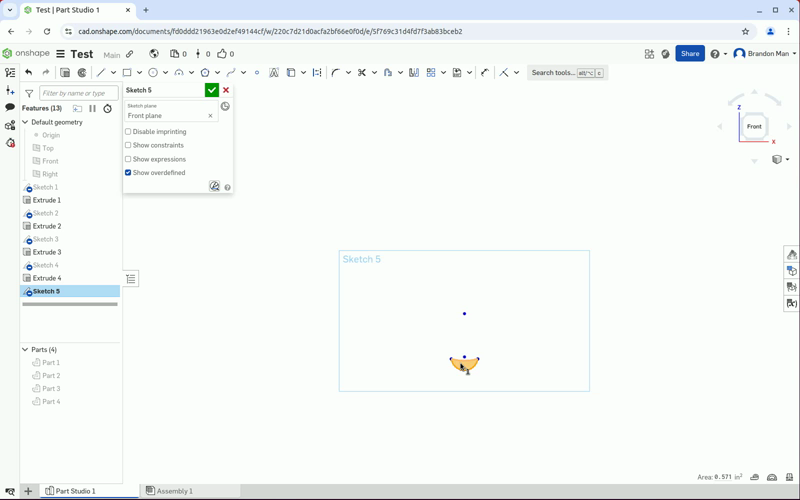
scroll(-6)
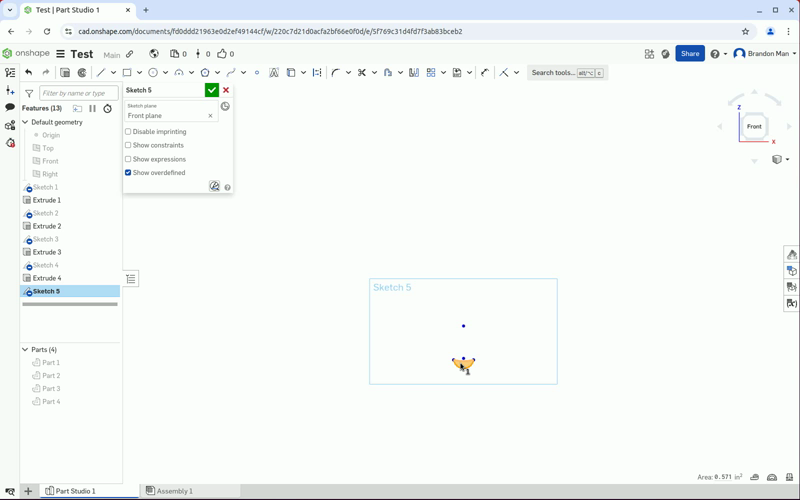
scroll(-6)
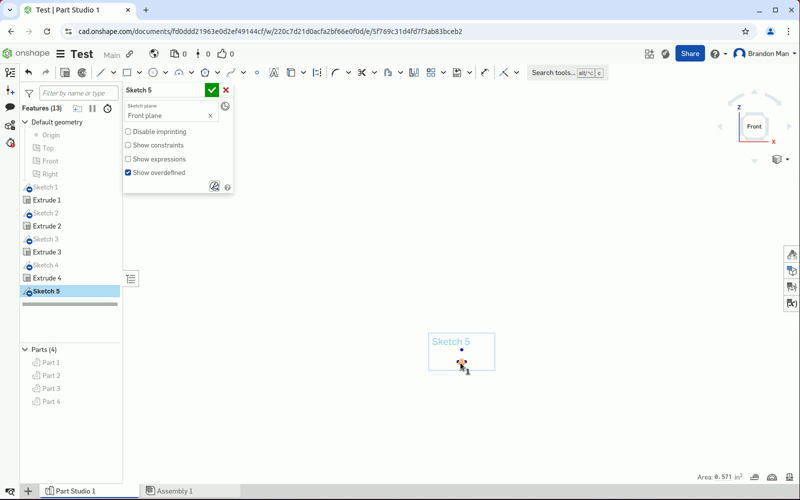
mouse_move(73, 352)
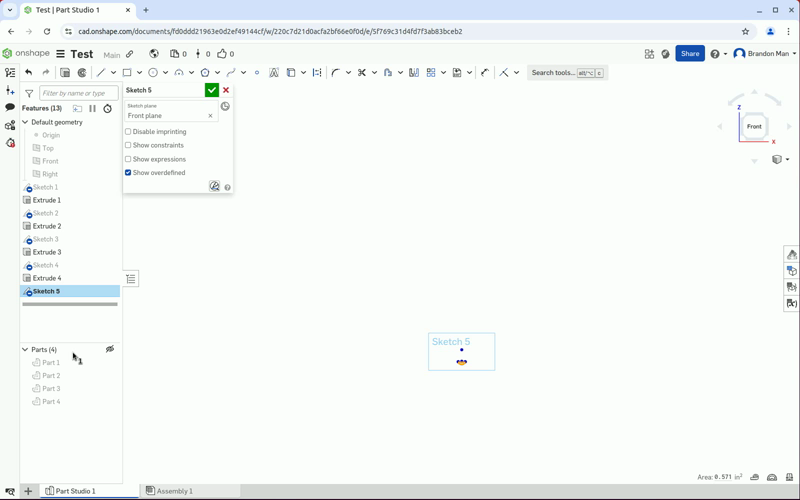
key(shift+y)
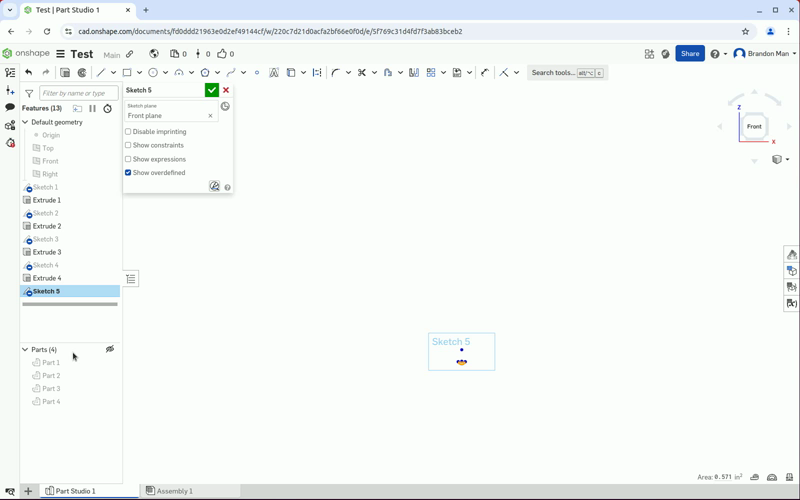
key(shift+e)
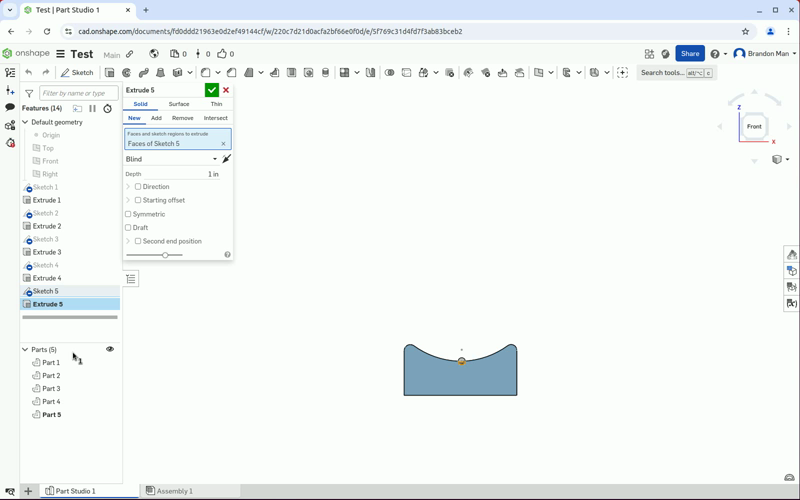
mouse_move(143, 106)
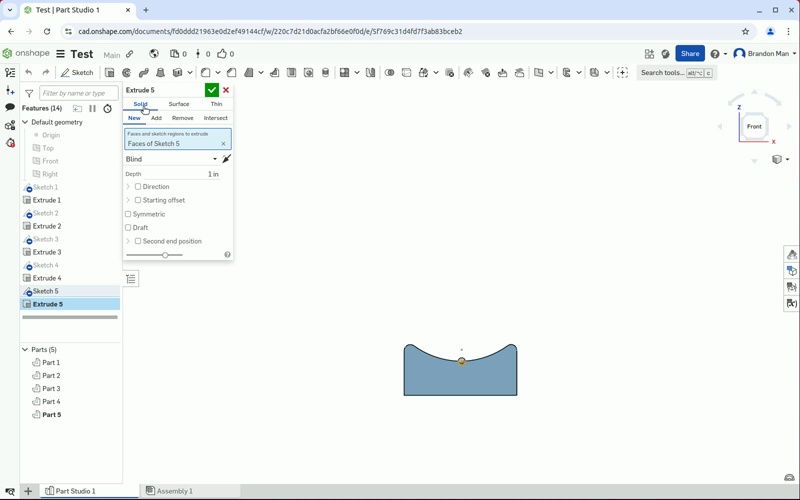
click(143, 106)
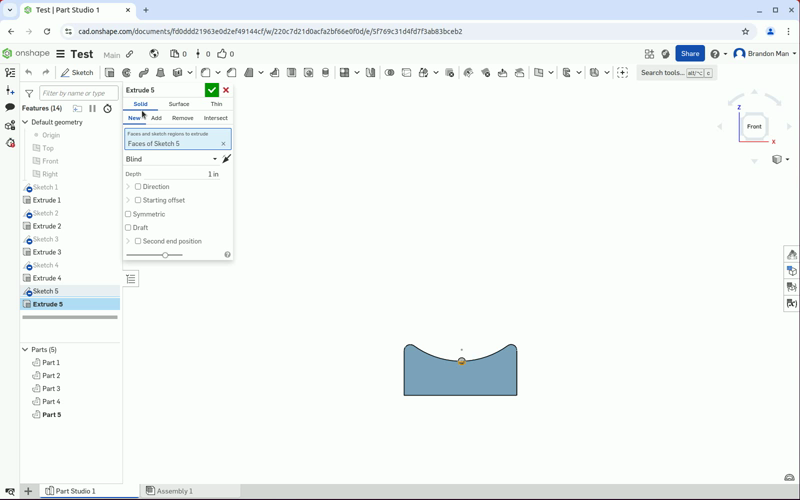
mouse_move(137, 120)
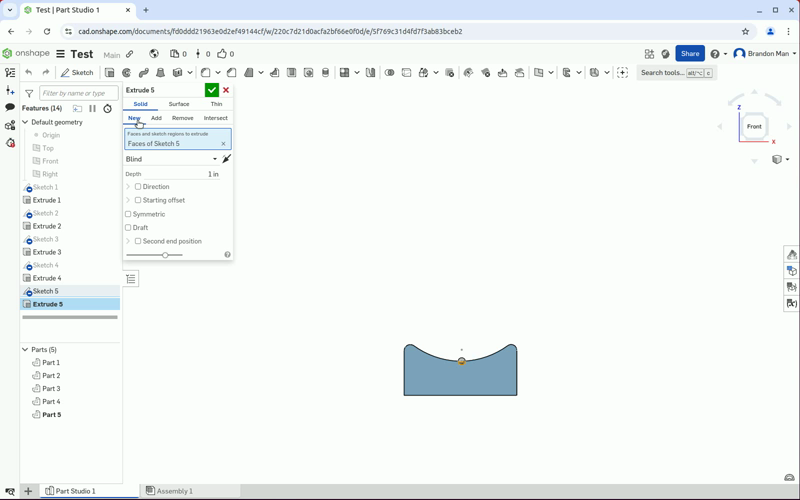
click(137, 120)
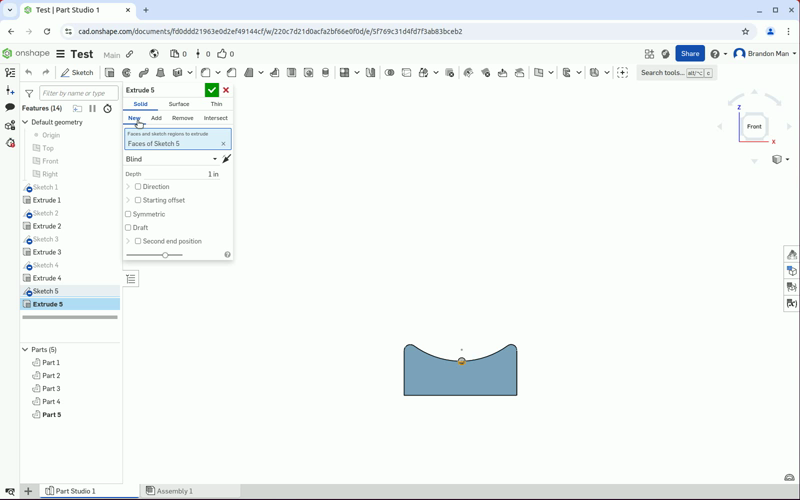
key(tab, 4)
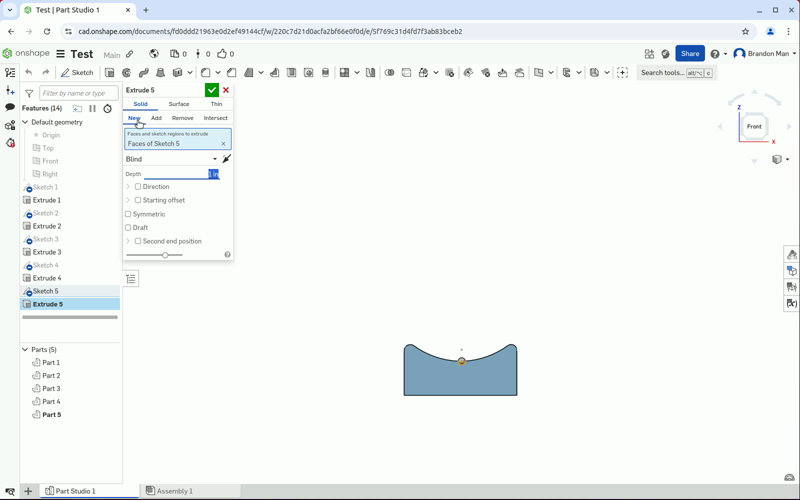
text(5.777)
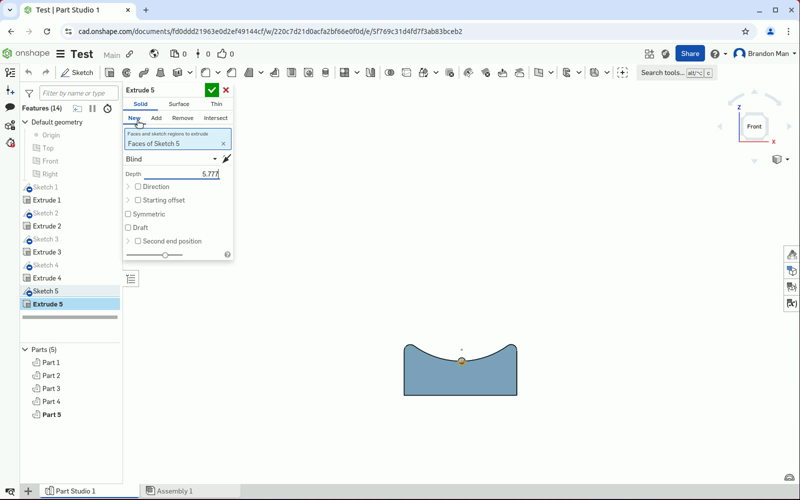
key(enter)
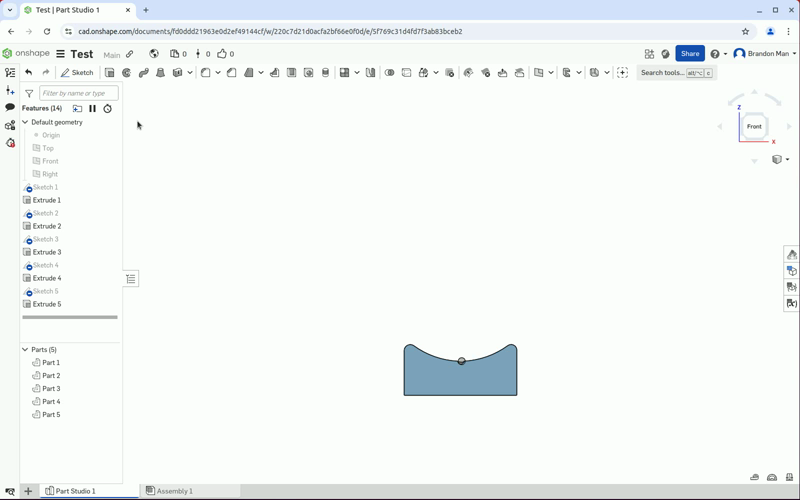
key(shift+h)
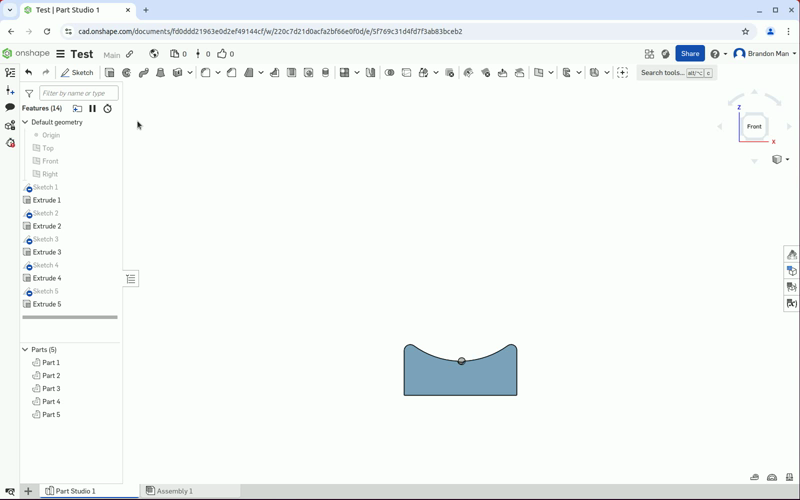
key(shift+h)
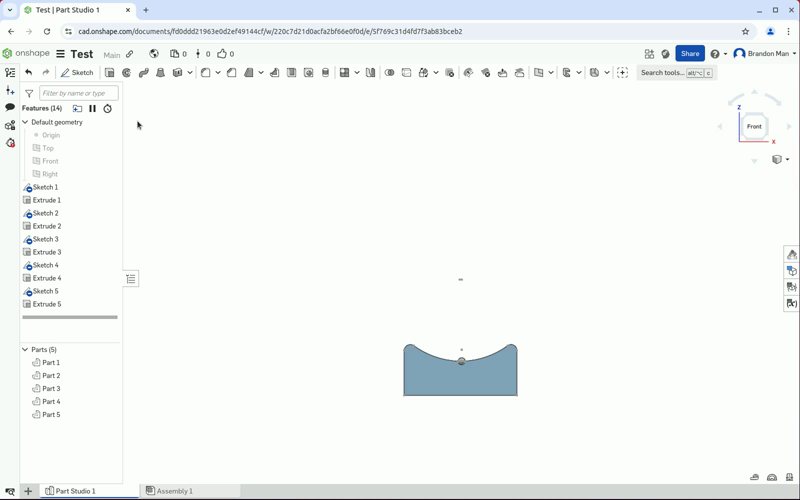
key(shift+7)
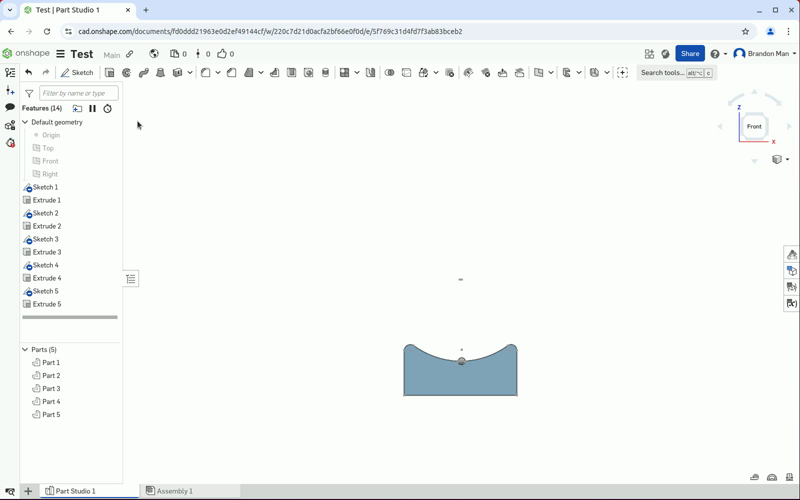
key(left, 2)
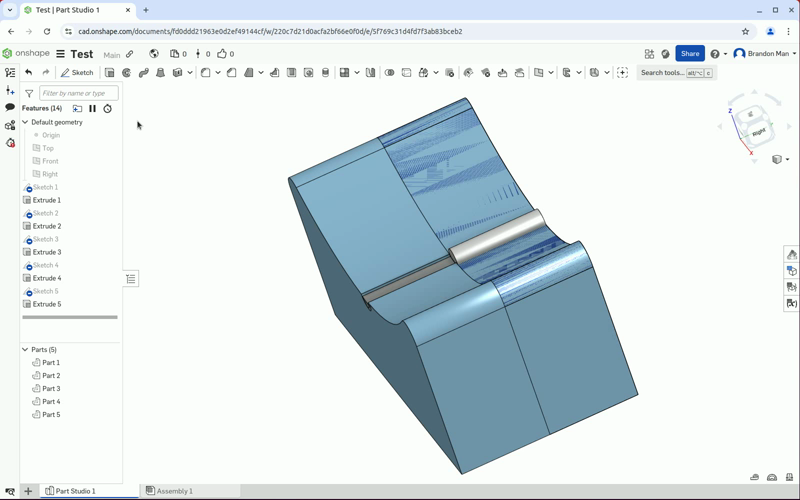
key(down, 2)
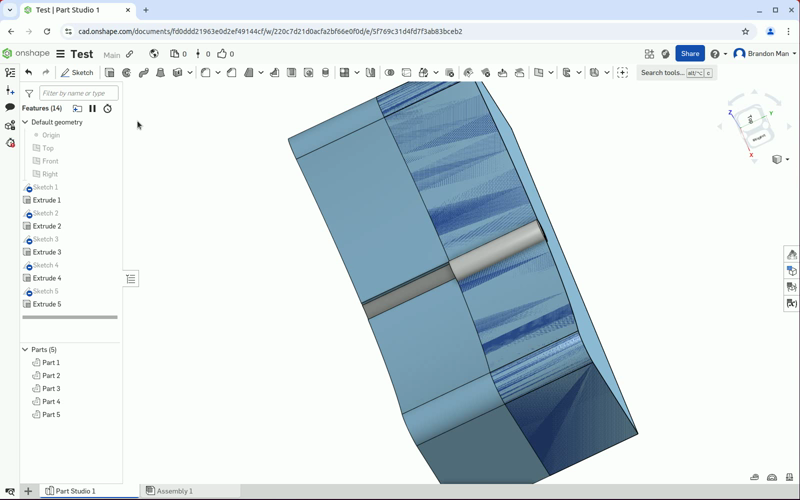
key(up, 2)
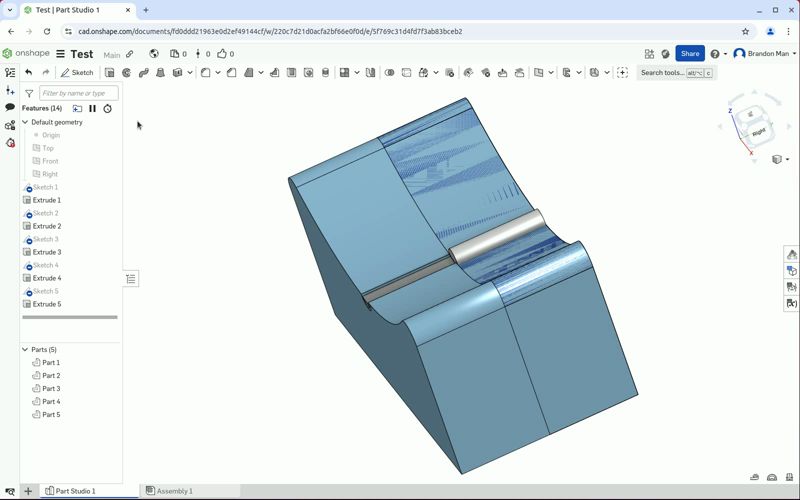
key(right, 2)
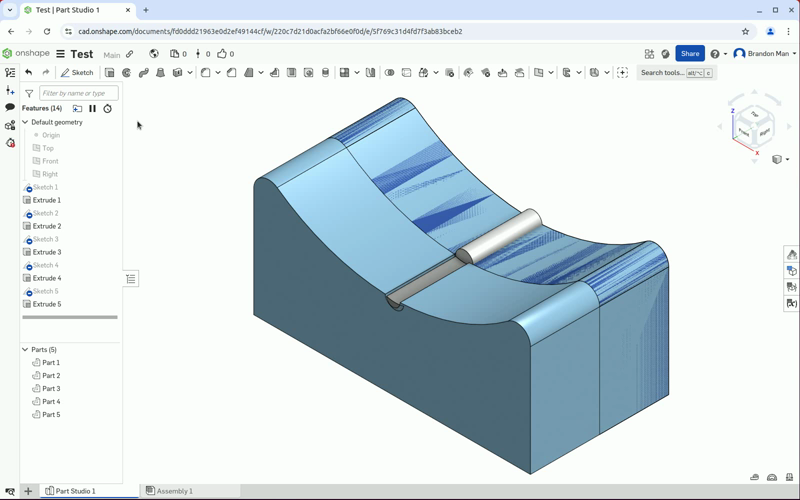
mouse_move(73, 189)
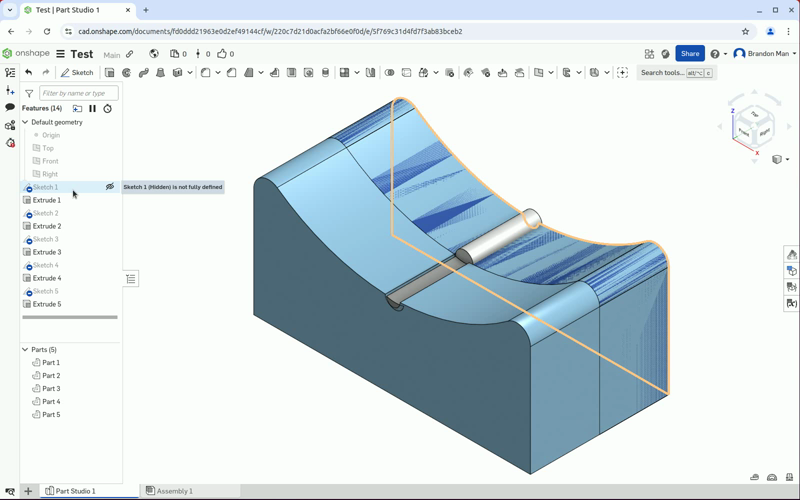
click(73, 189)